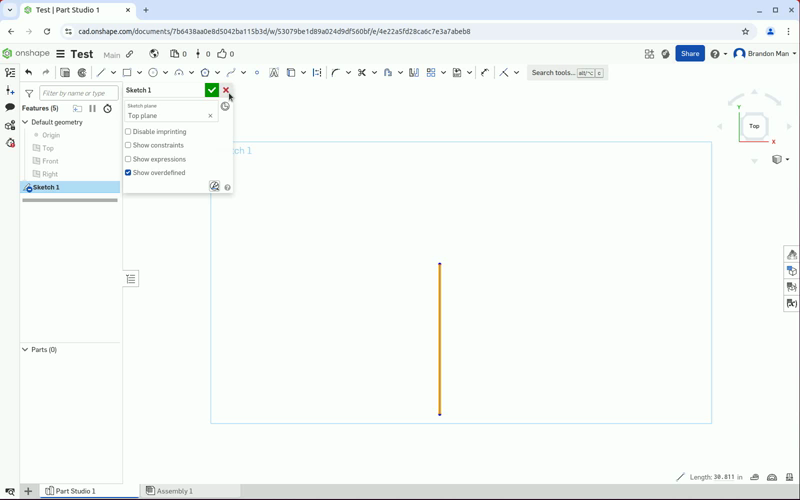
key(shift+h)
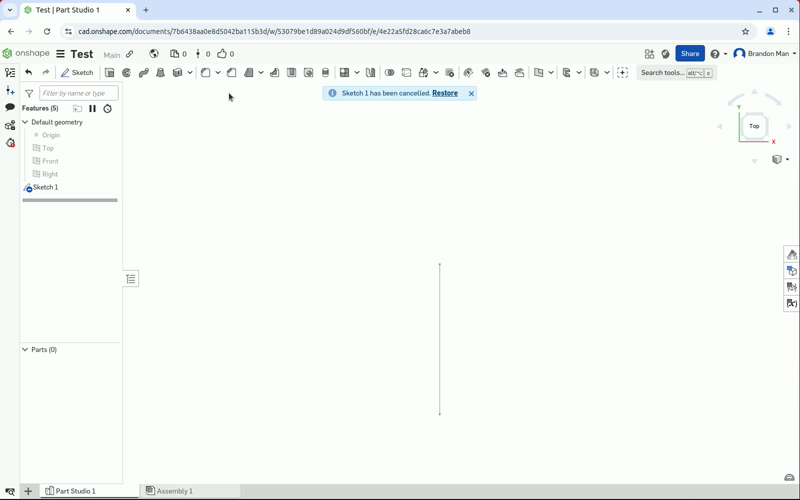
key(shift+s)
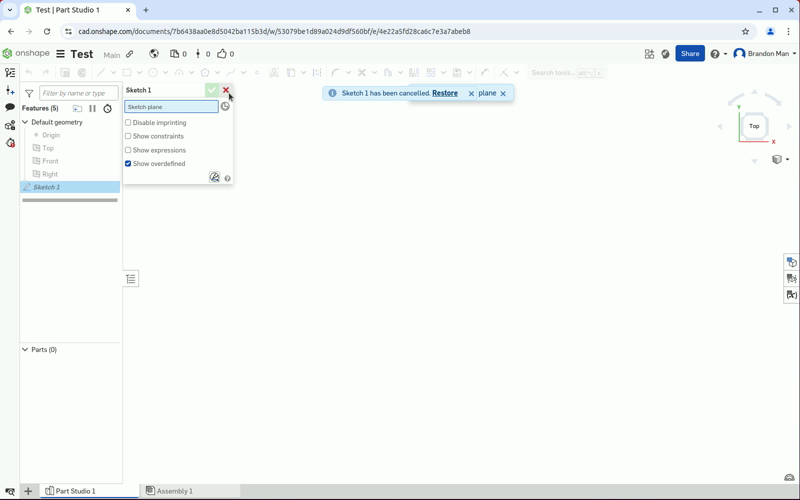
mouse_move(73, 150)
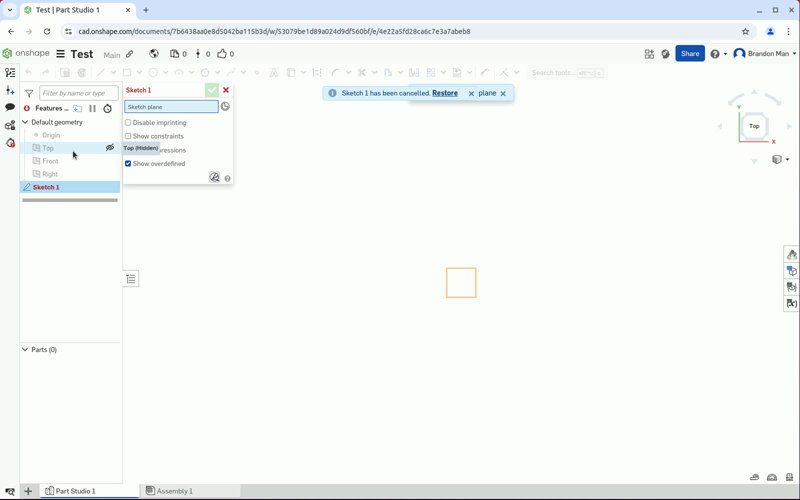
click(73, 150)
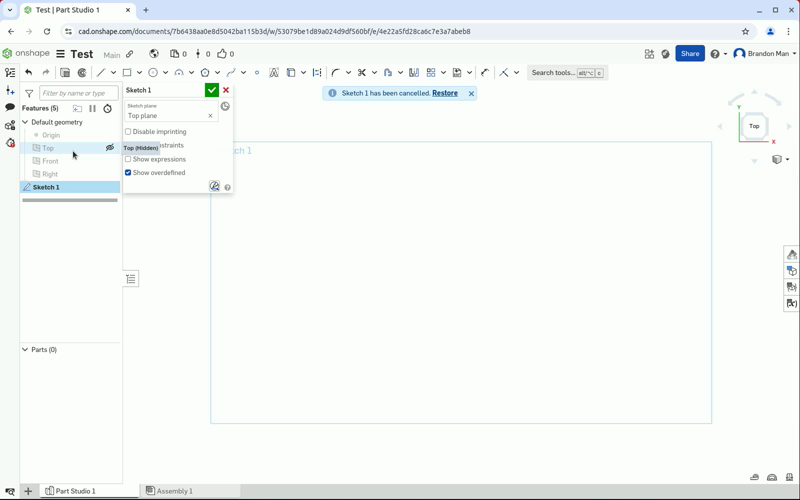
mouse_move(73, 352)
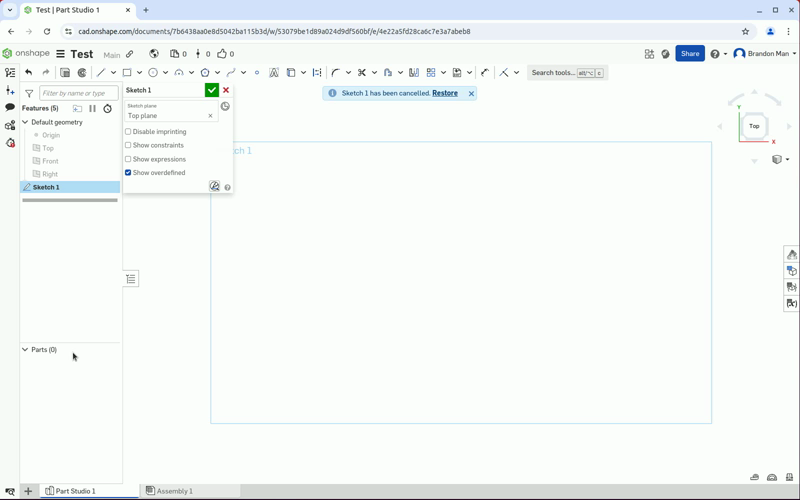
key(y)
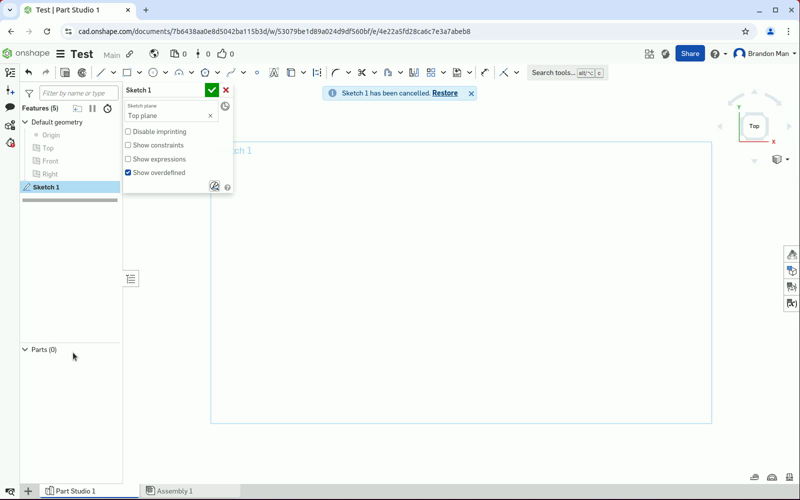
key(a)
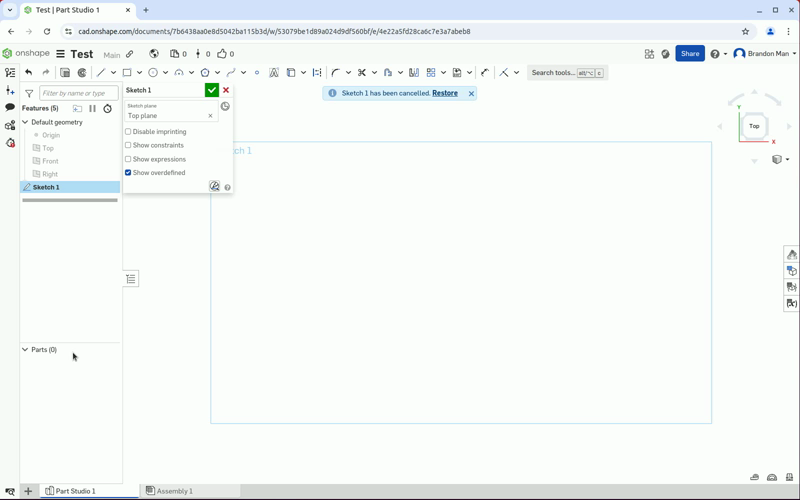
key_down(shift)
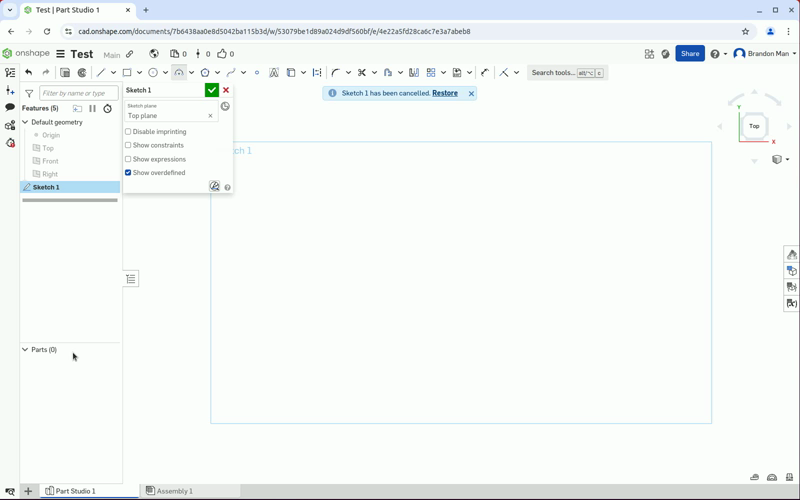
mouse_move(456, 285)
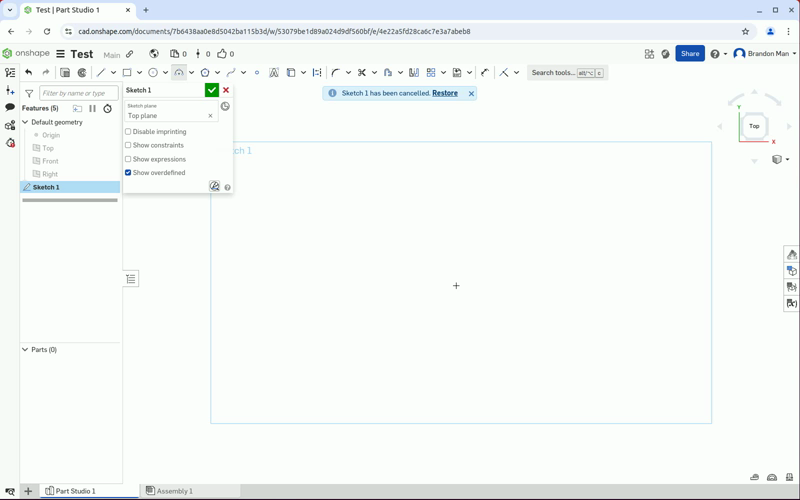
click(456, 285)
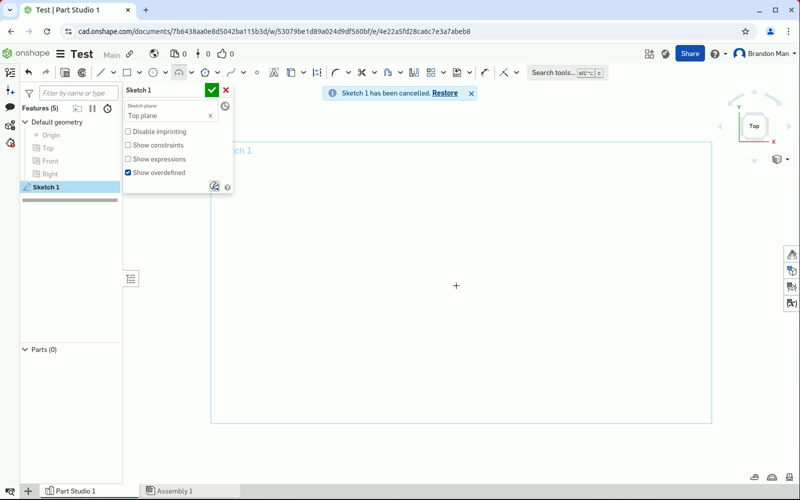
key_up(shift)
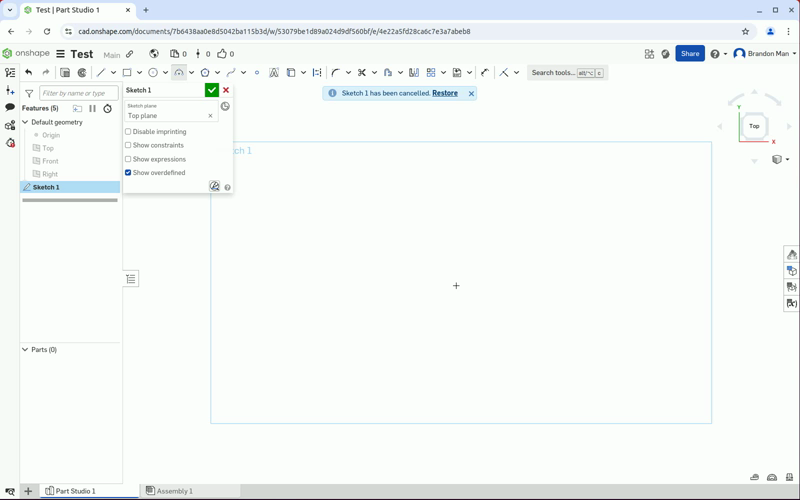
key_down(shift)
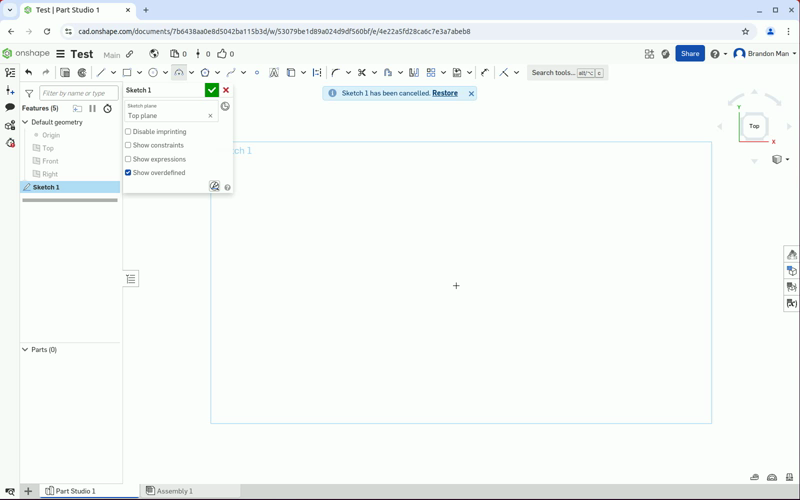
mouse_move(458, 287)
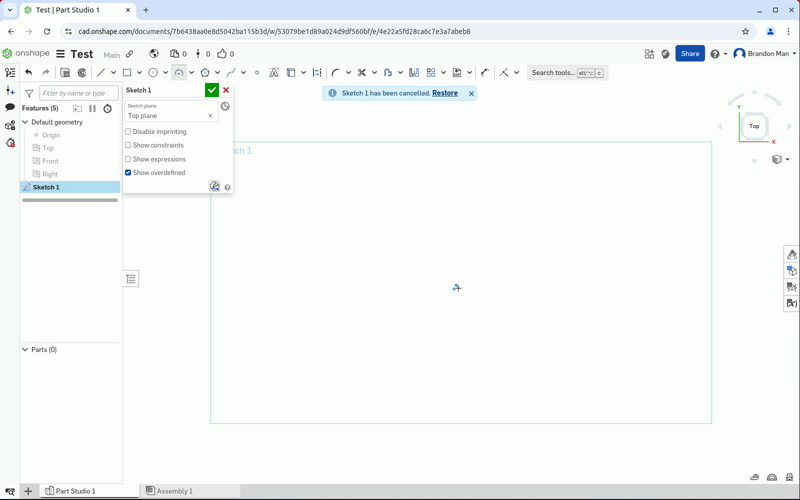
scroll(6)
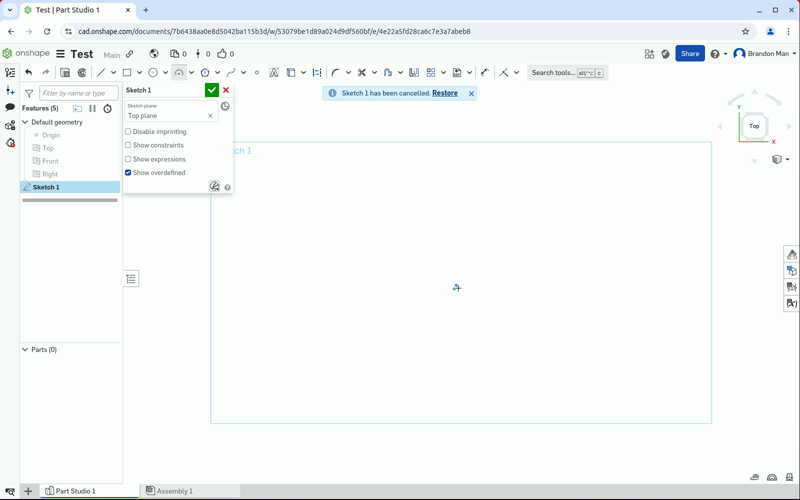
scroll(6)
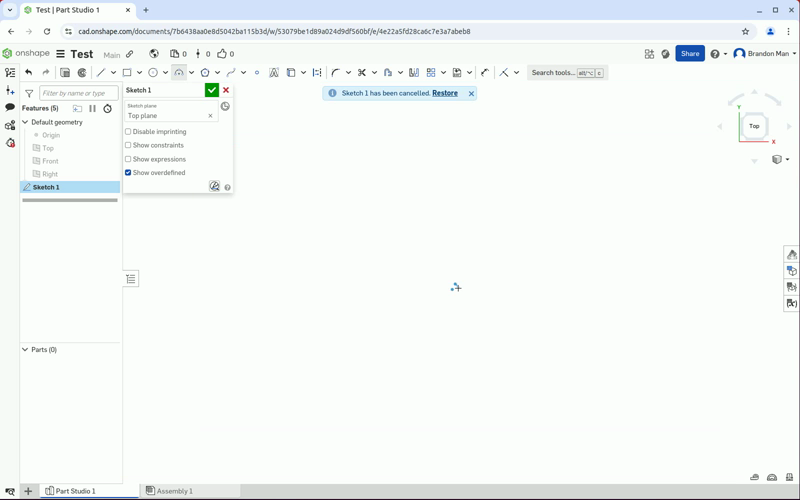
scroll(6)
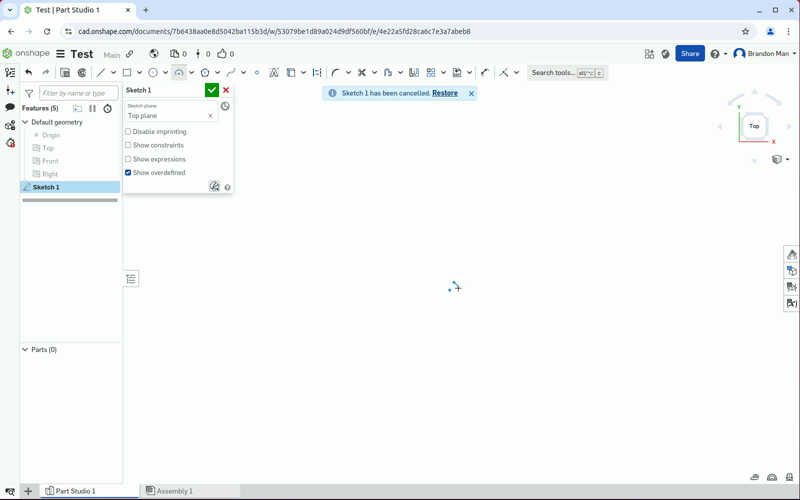
scroll(6)
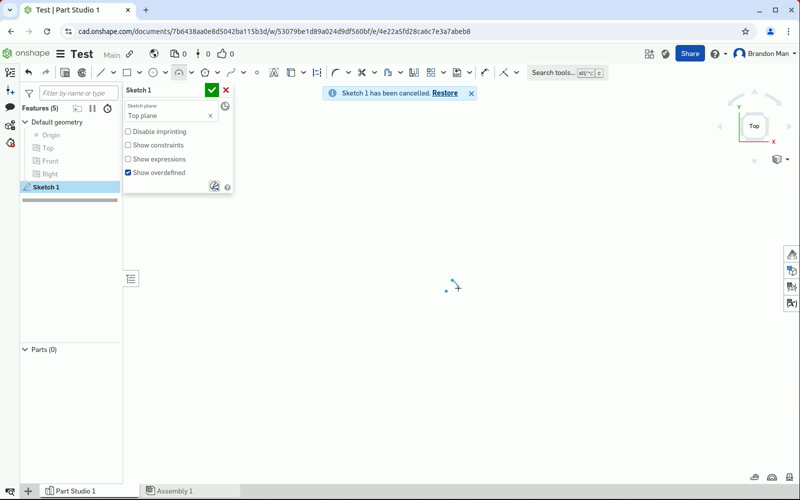
scroll(6)
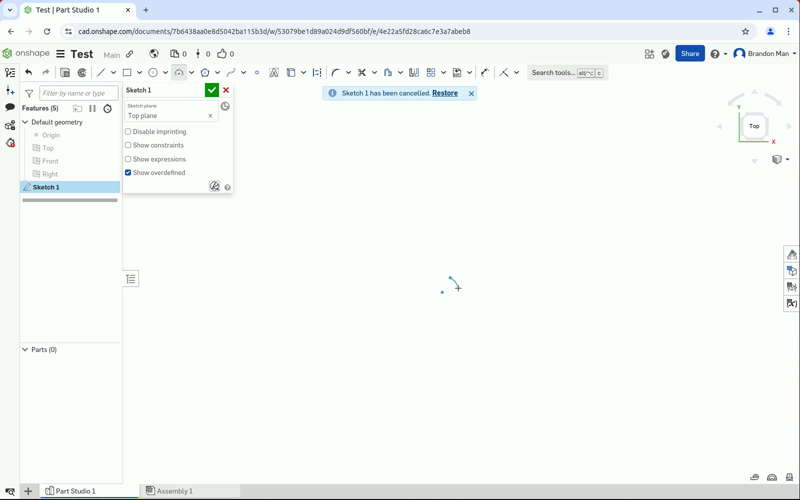
scroll(6)
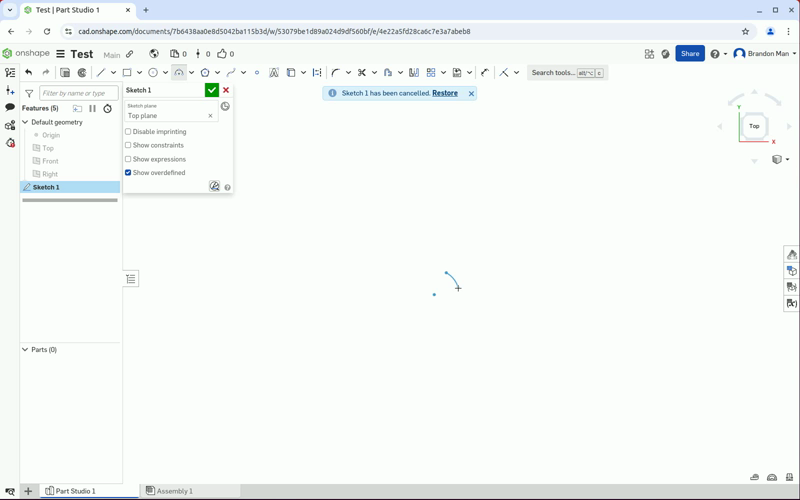
scroll(6)
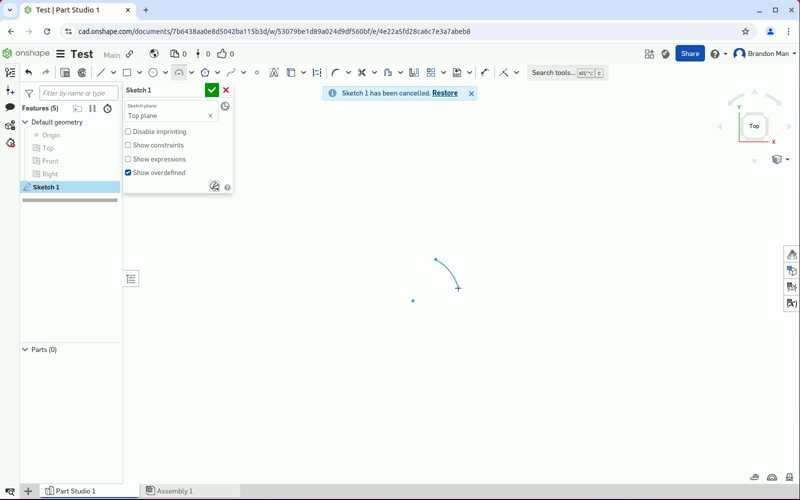
click(458, 287)
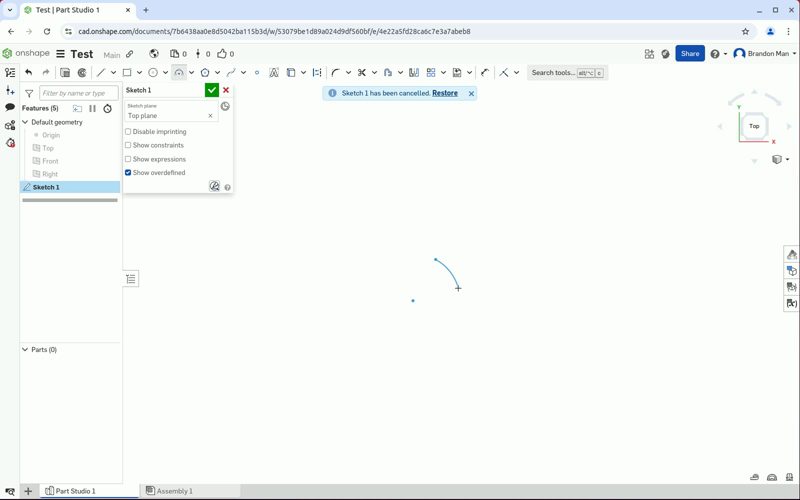
scroll(-6)
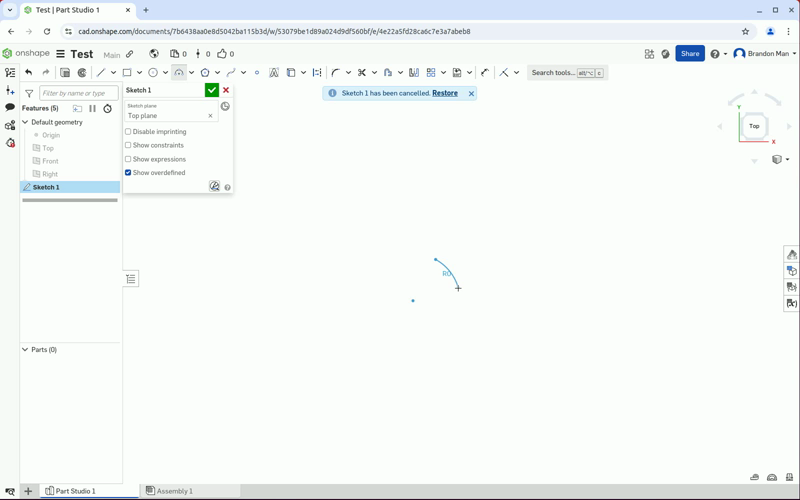
scroll(-6)
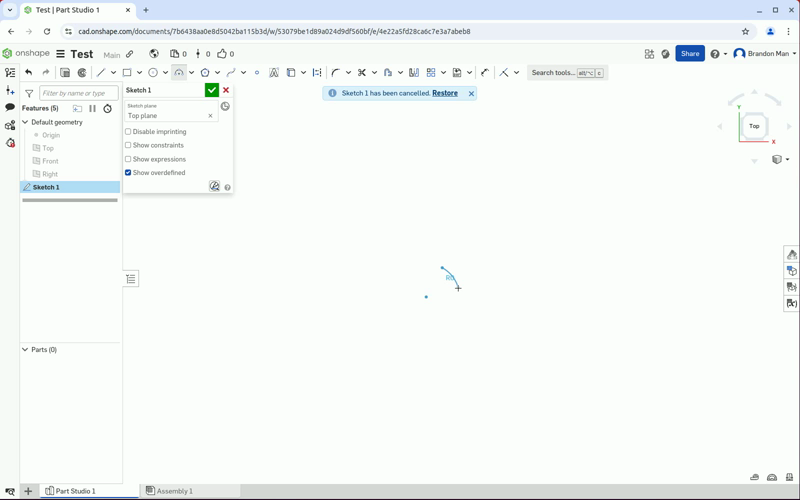
scroll(-6)
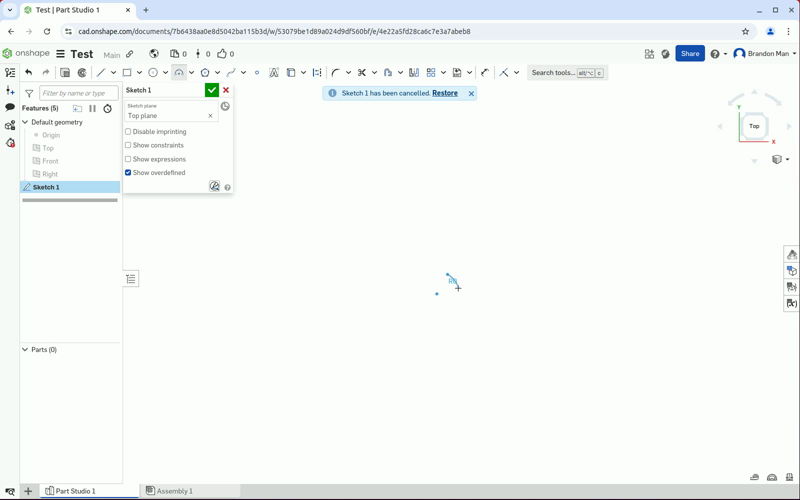
scroll(-6)
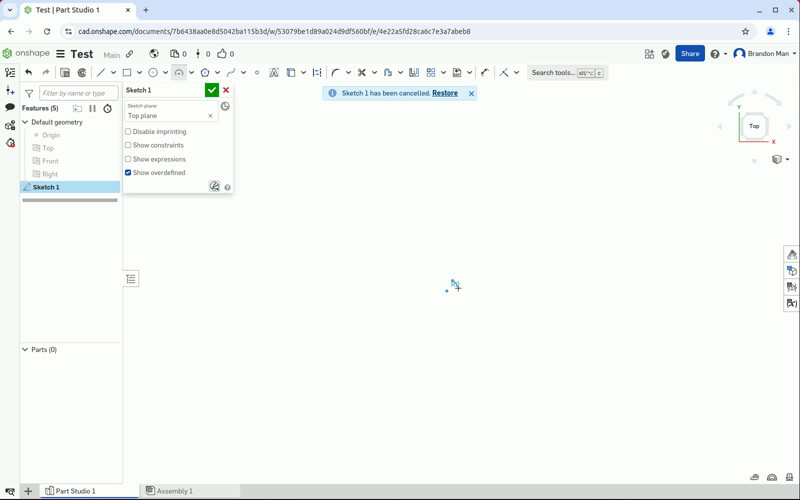
scroll(-6)
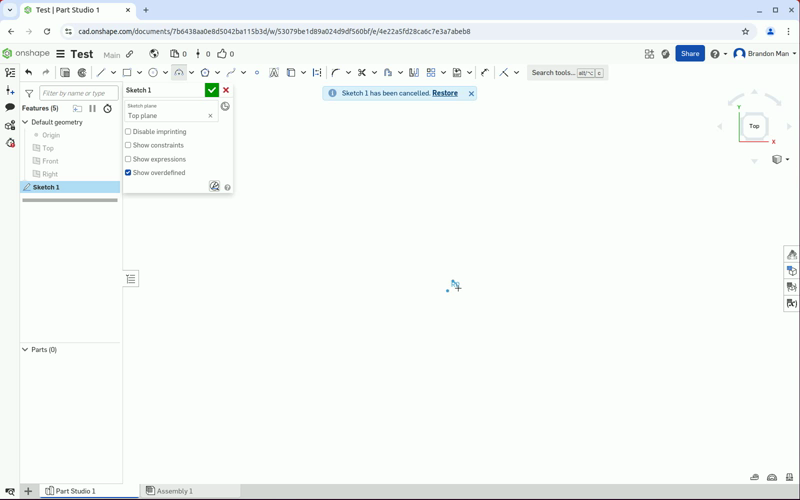
scroll(-6)
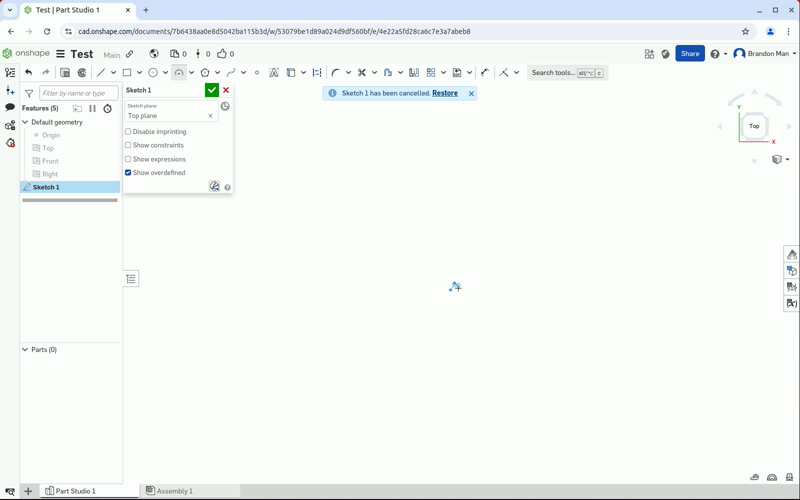
scroll(-6)
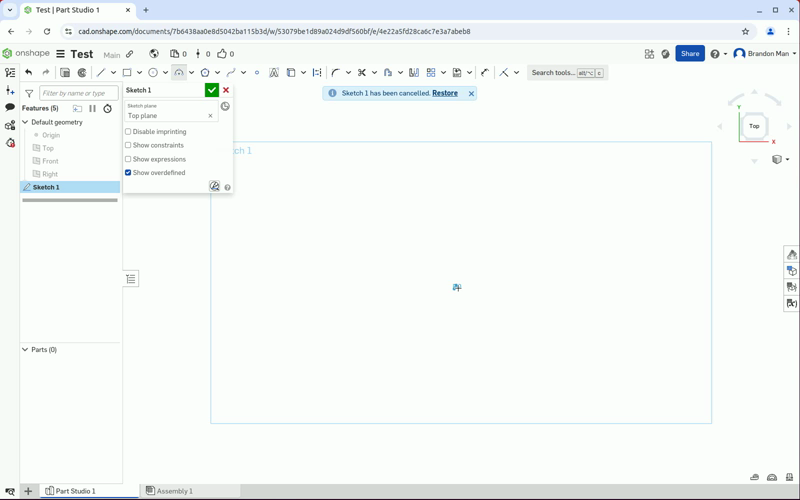
mouse_move(456, 287)
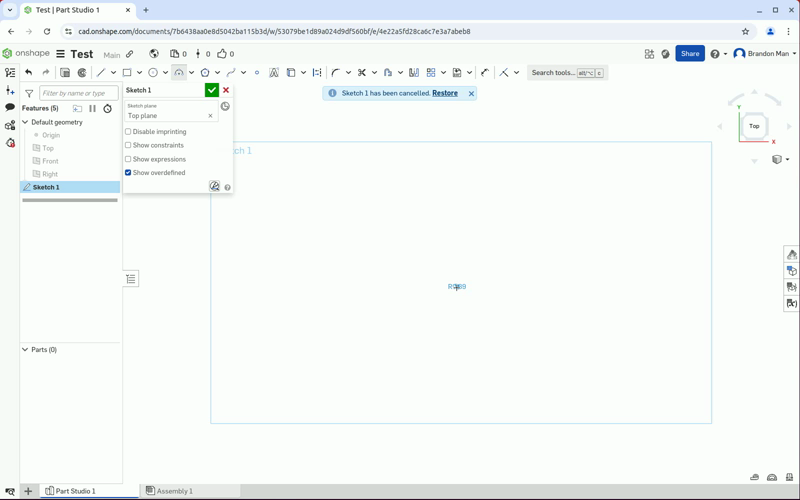
scroll(6)
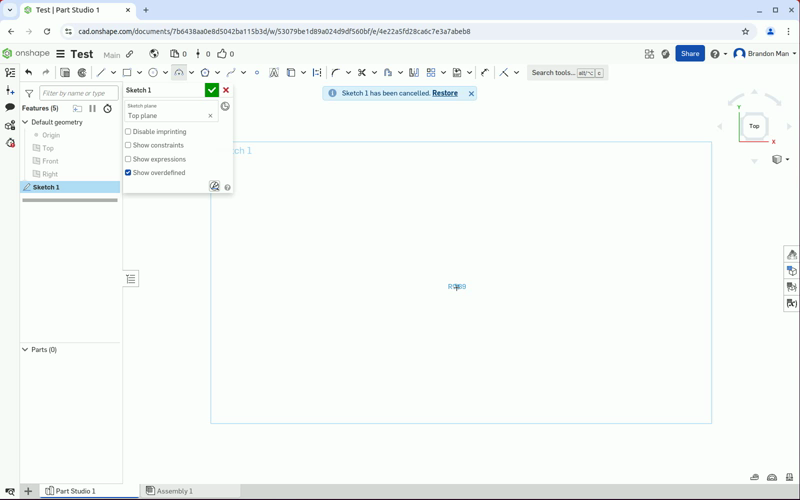
scroll(6)
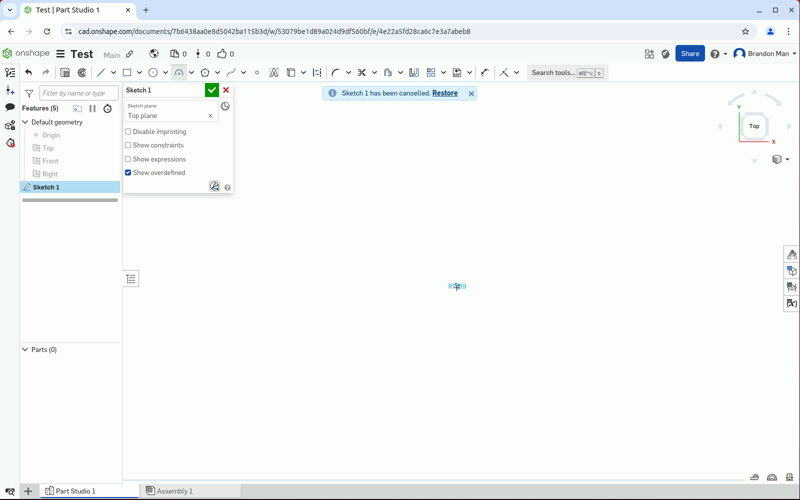
scroll(6)
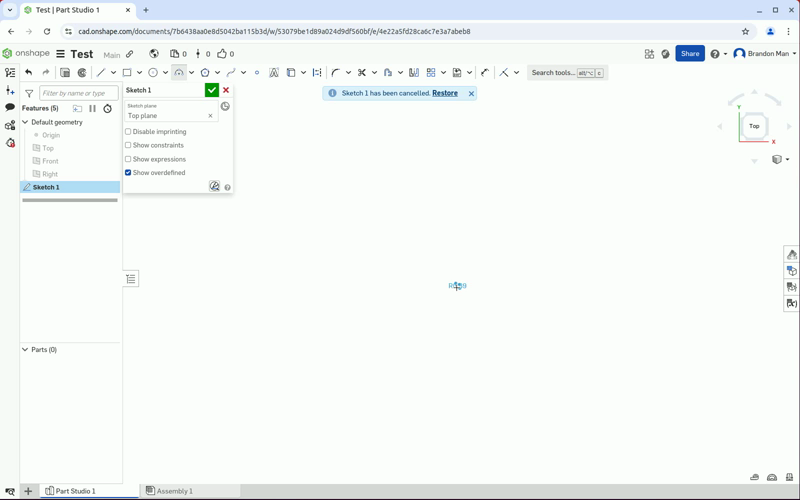
scroll(6)
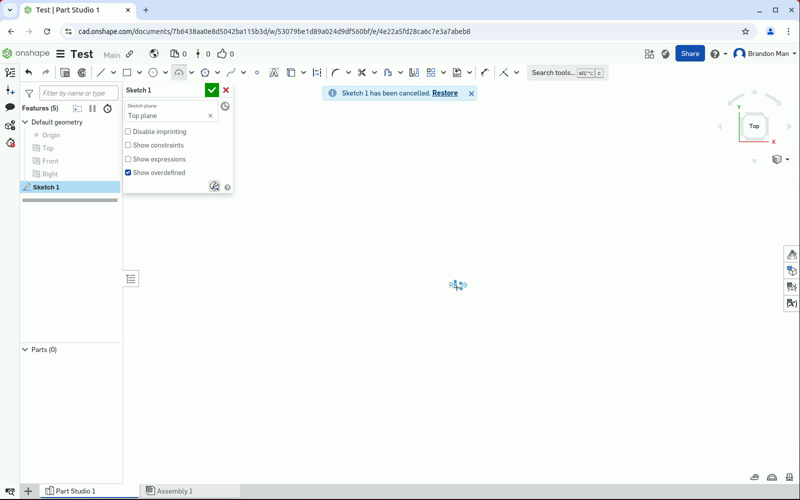
scroll(6)
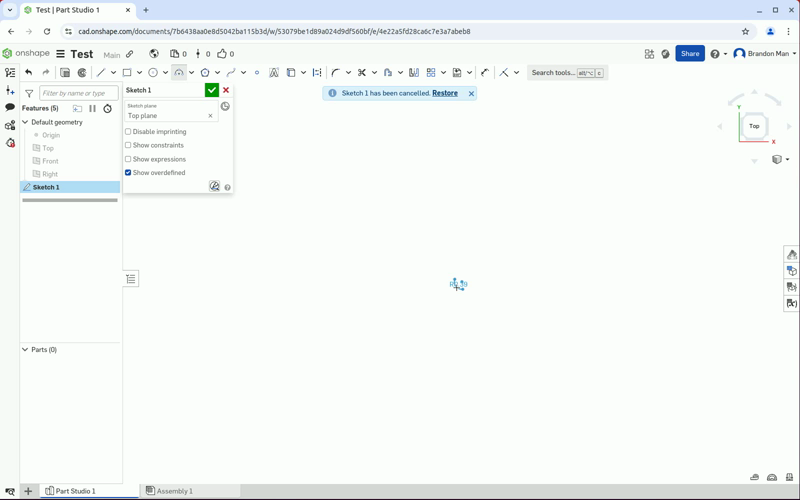
scroll(6)
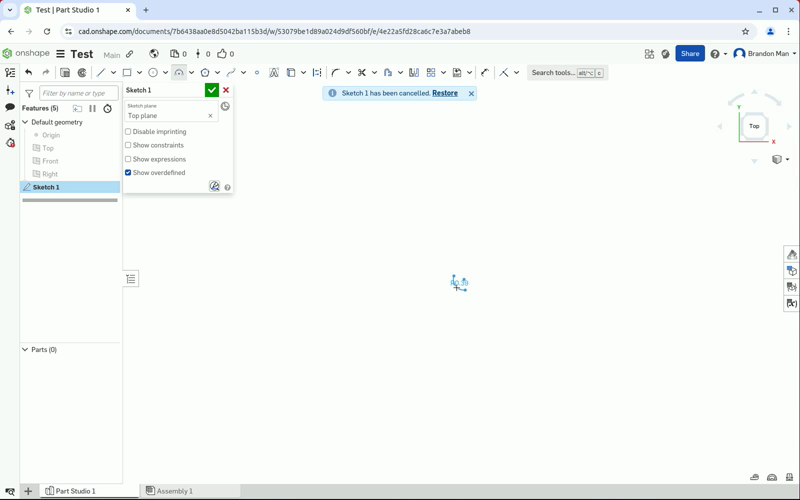
scroll(6)
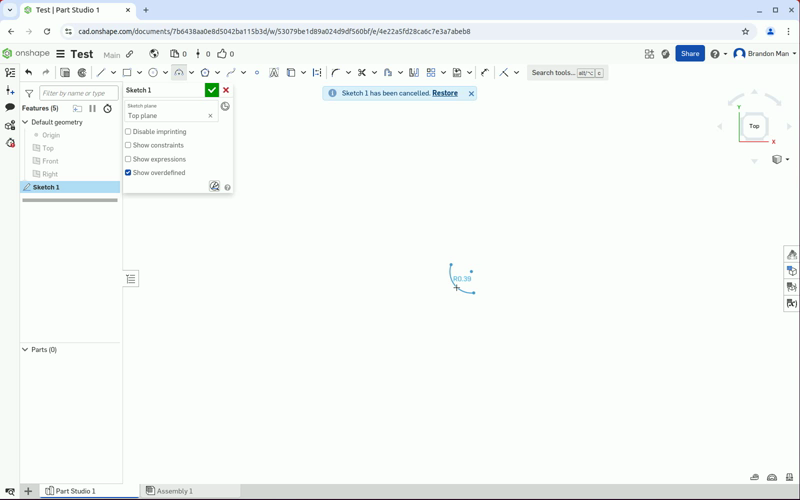
click(456, 287)
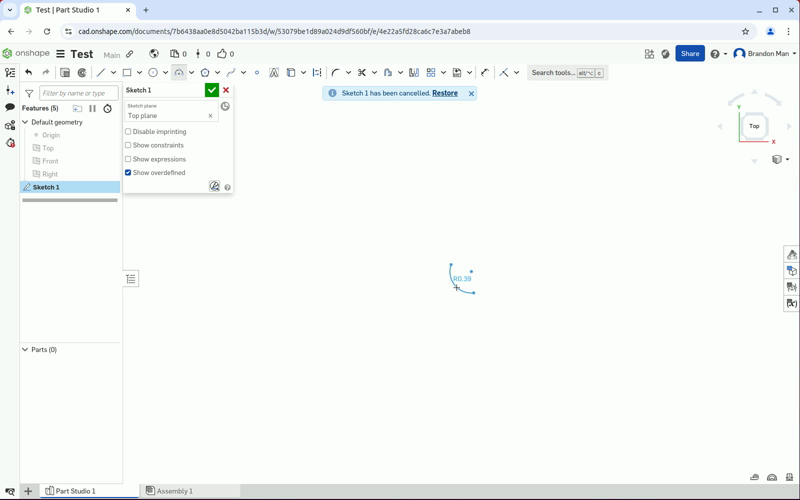
scroll(-6)
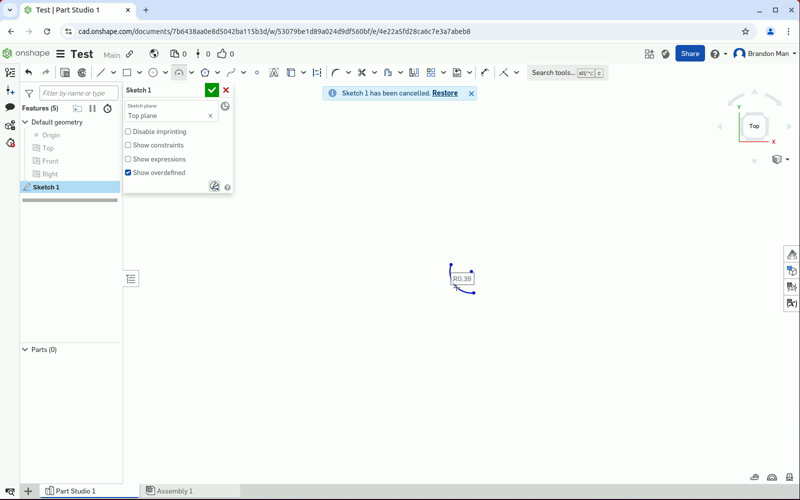
scroll(-6)
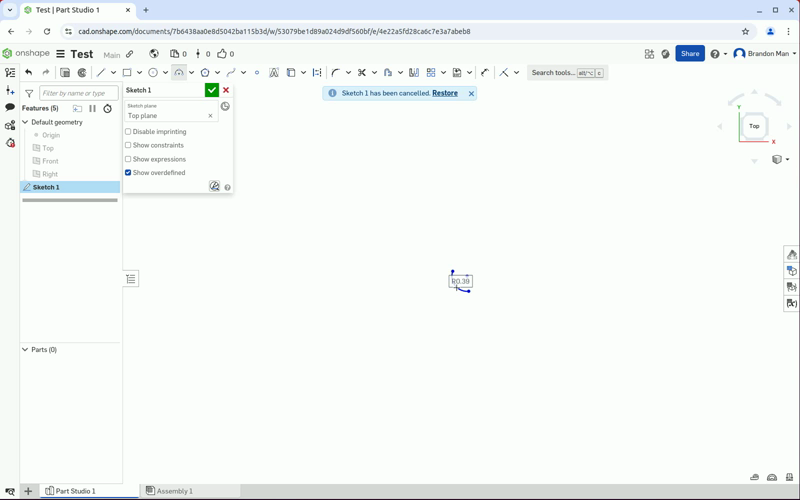
scroll(-6)
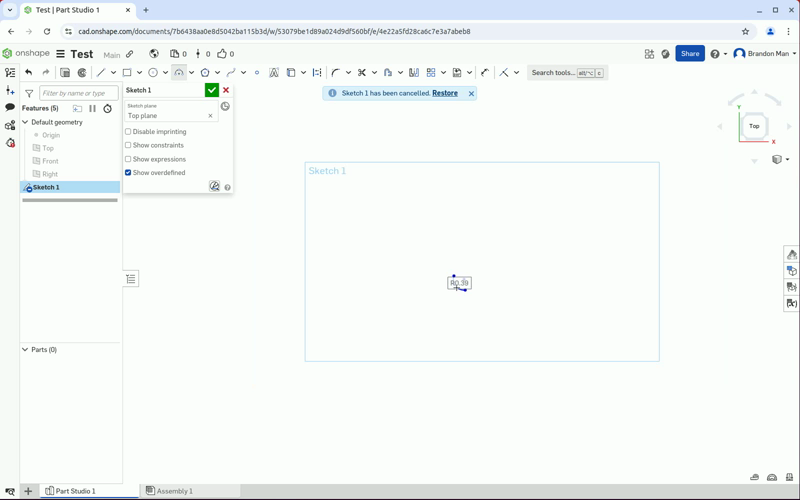
scroll(-6)
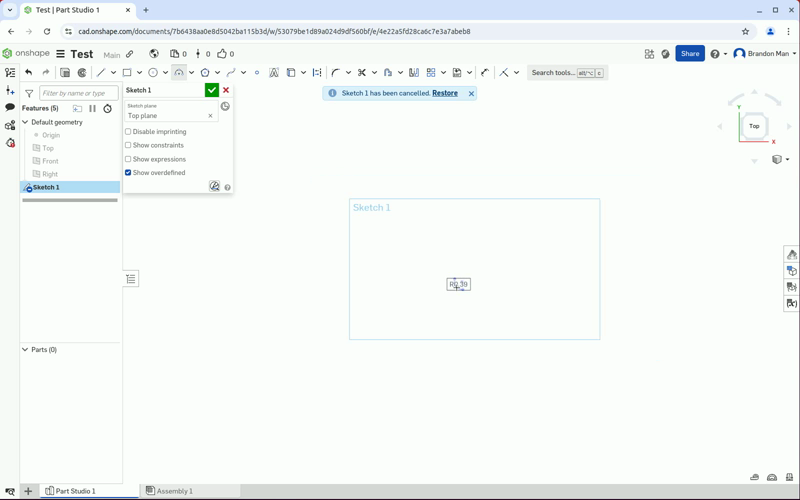
scroll(-6)
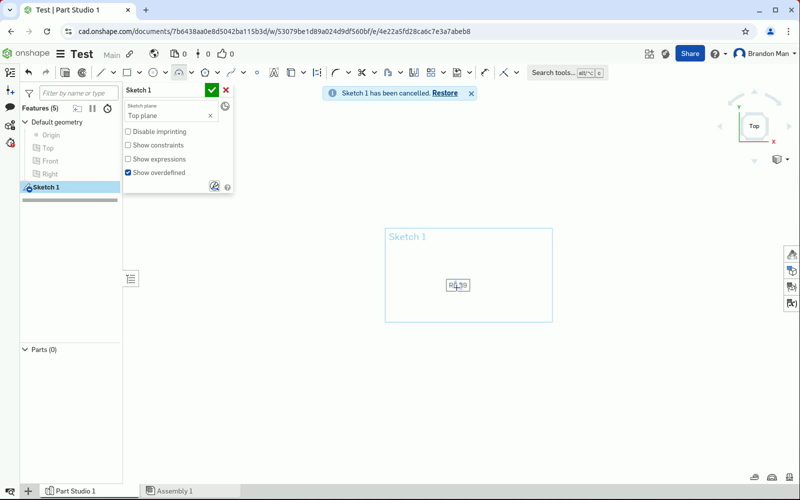
scroll(-6)
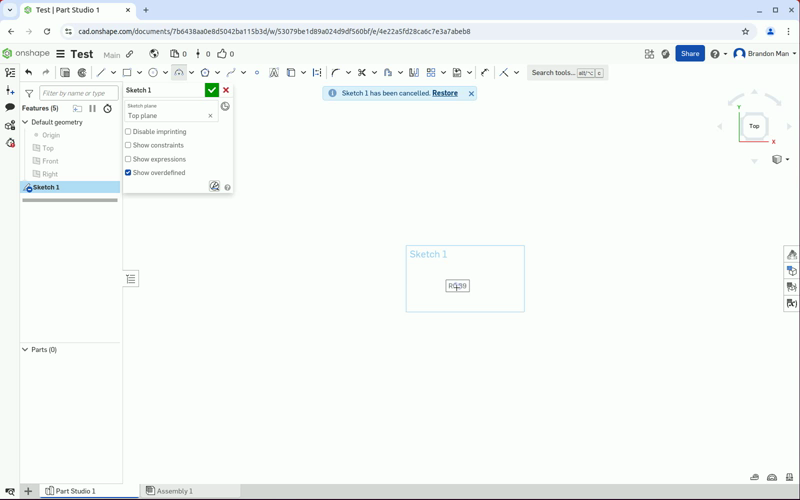
scroll(-6)
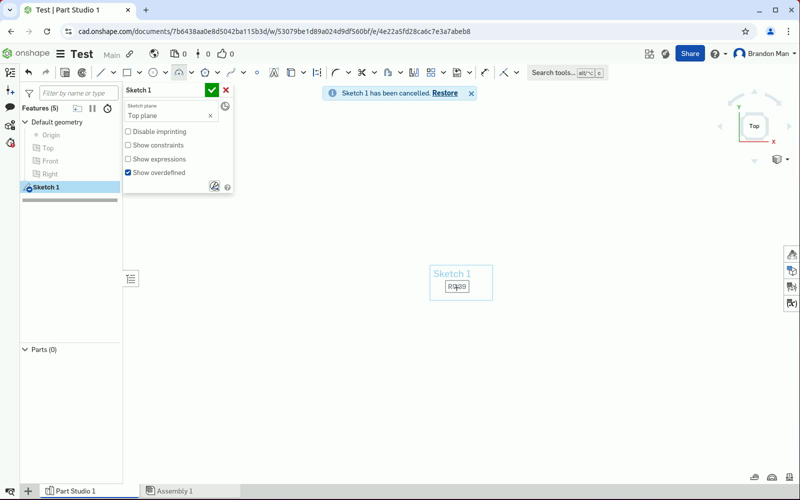
key_up(shift)
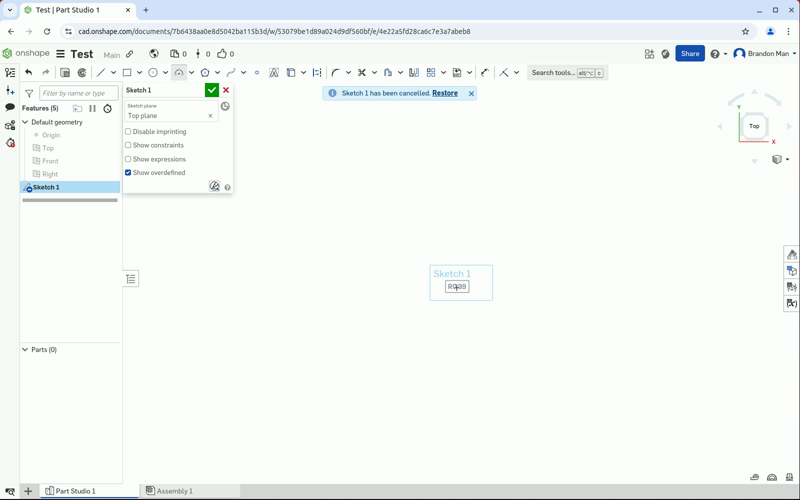
key(esc)
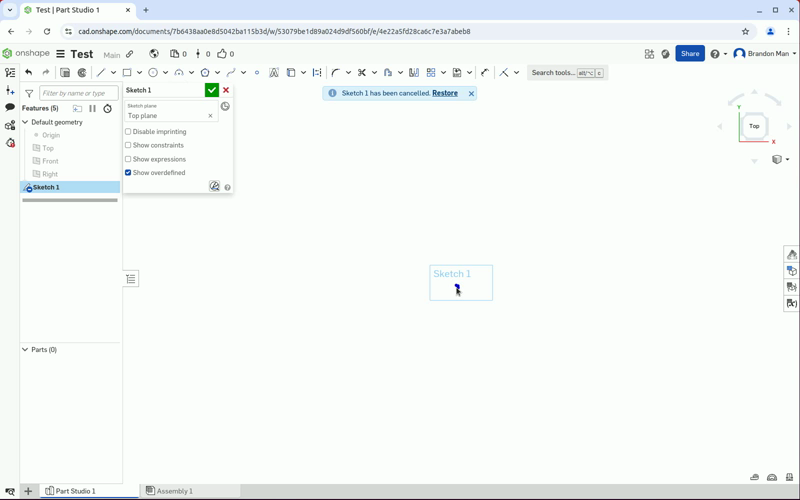
key(l)
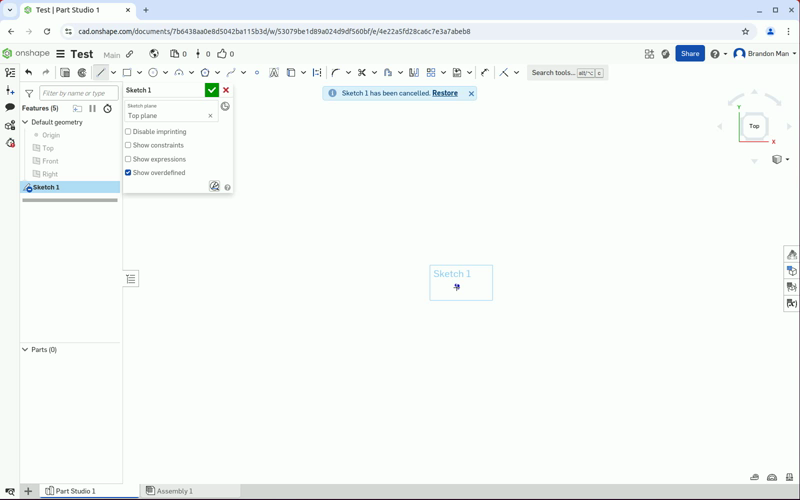
mouse_move(458, 287)
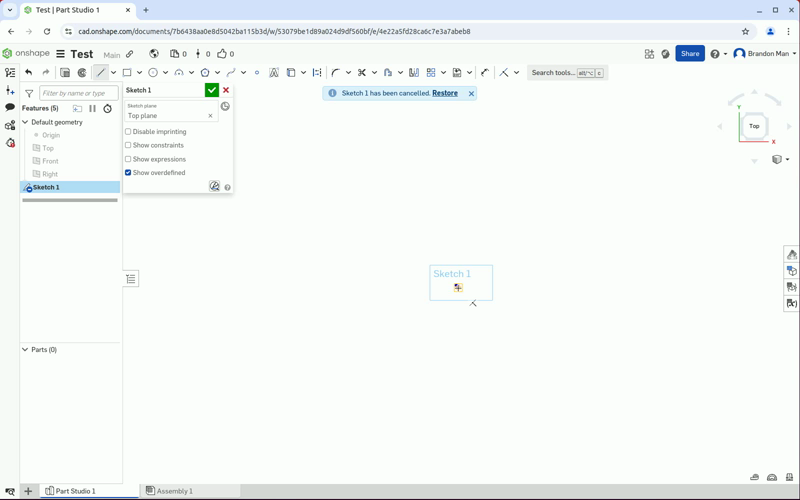
scroll(6)
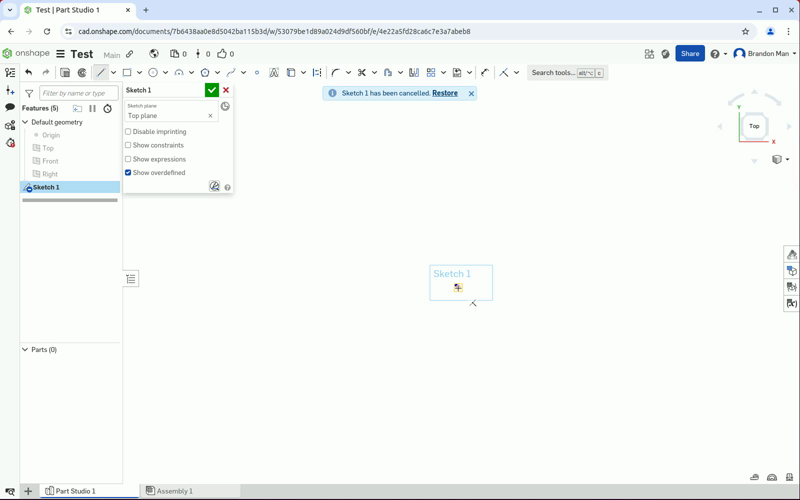
scroll(6)
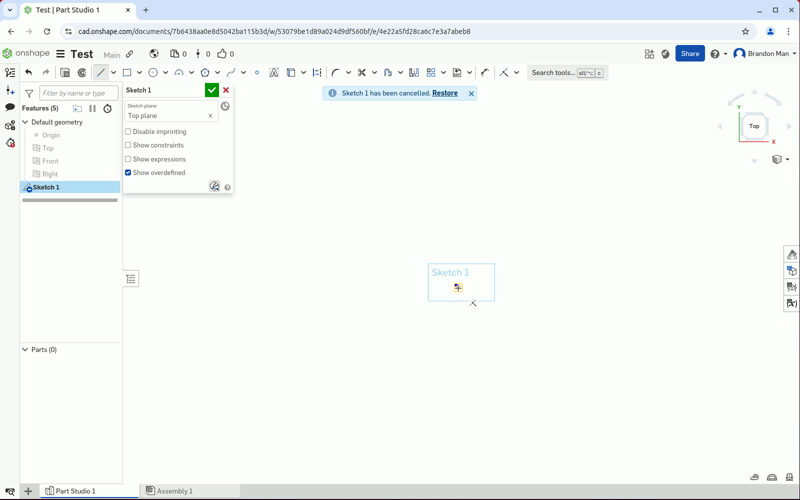
scroll(6)
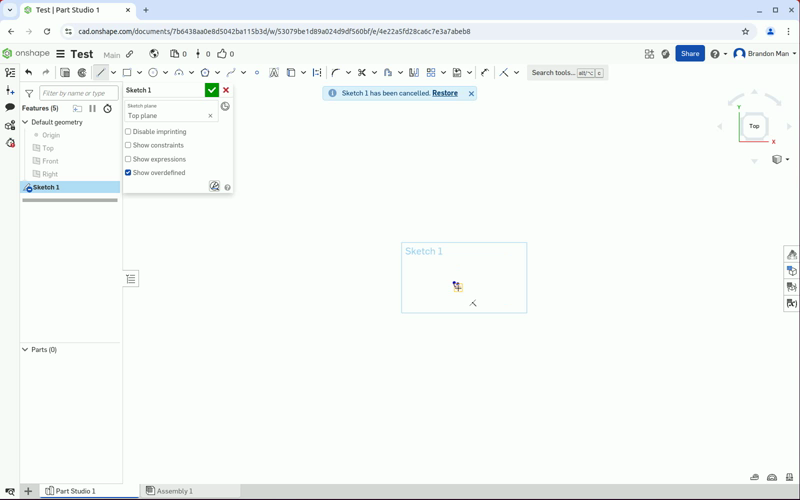
scroll(6)
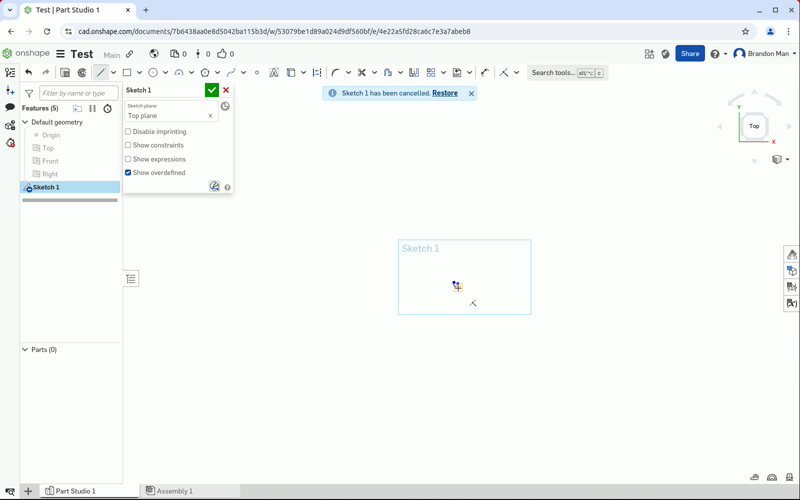
scroll(6)
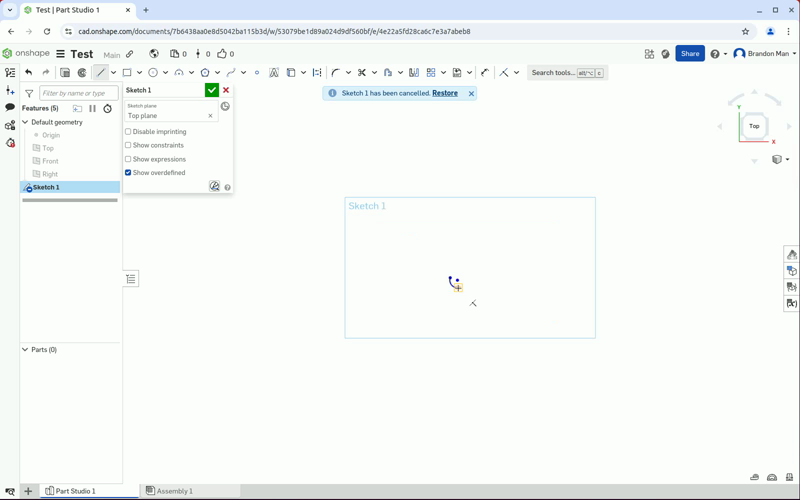
scroll(6)
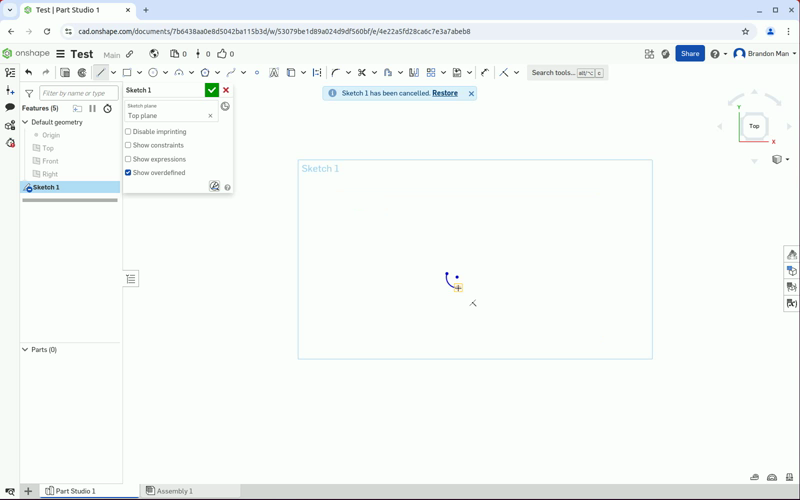
scroll(6)
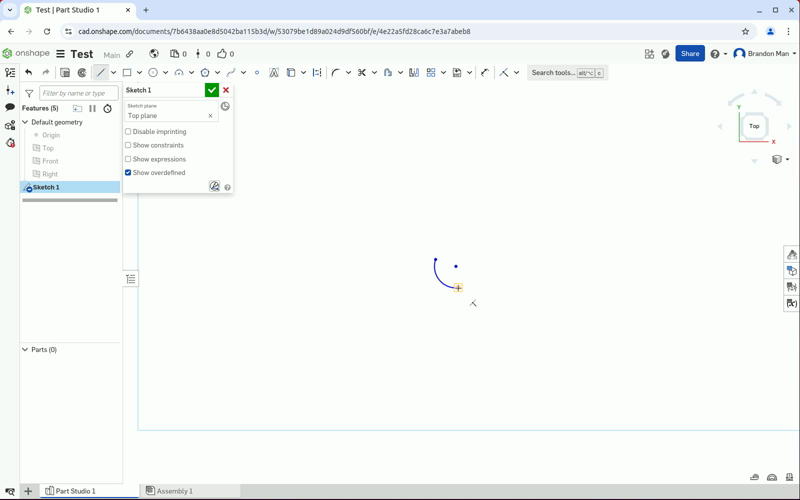
click(458, 287)
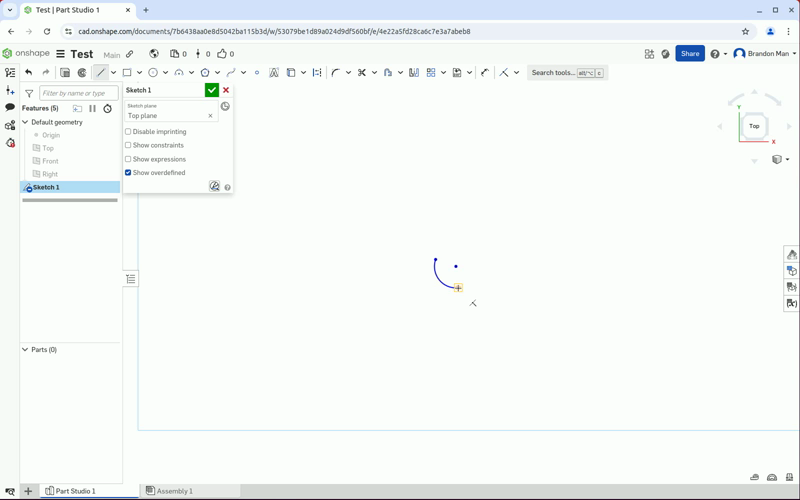
scroll(-6)
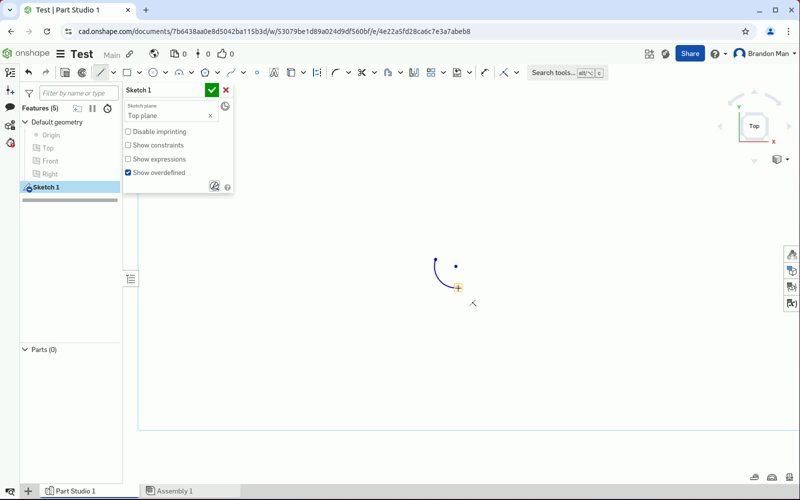
scroll(-6)
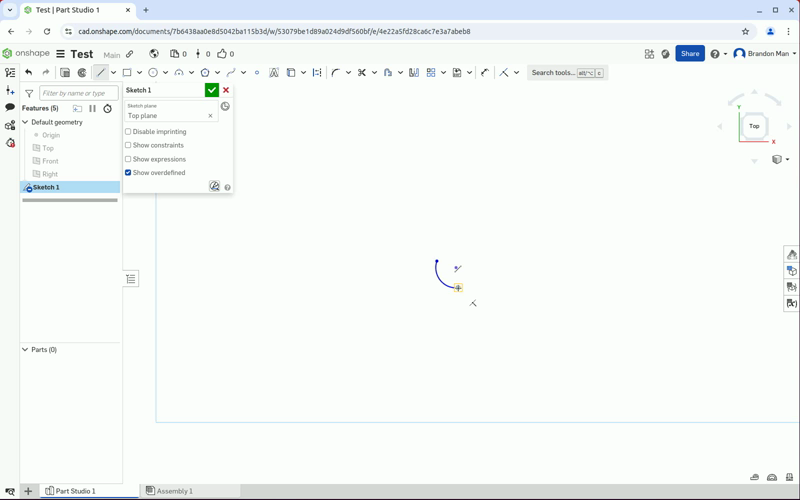
scroll(-6)
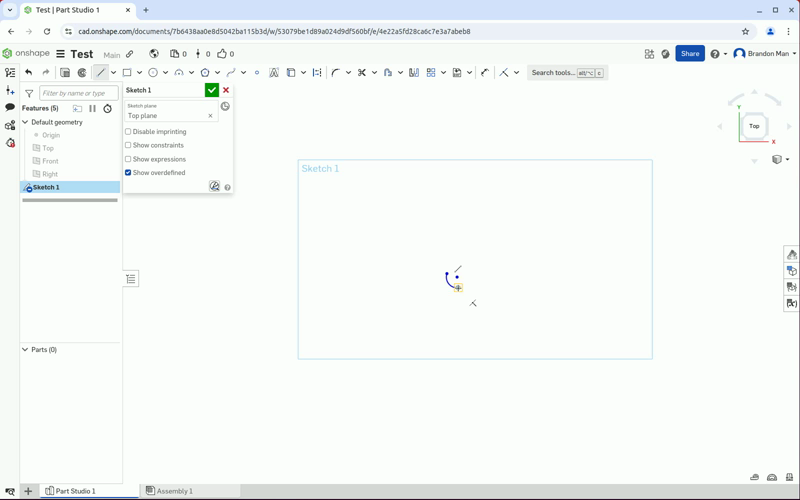
scroll(-6)
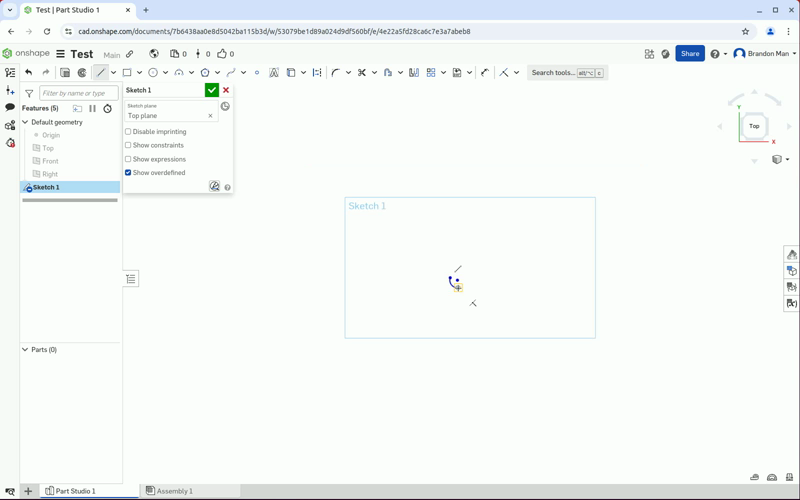
scroll(-6)
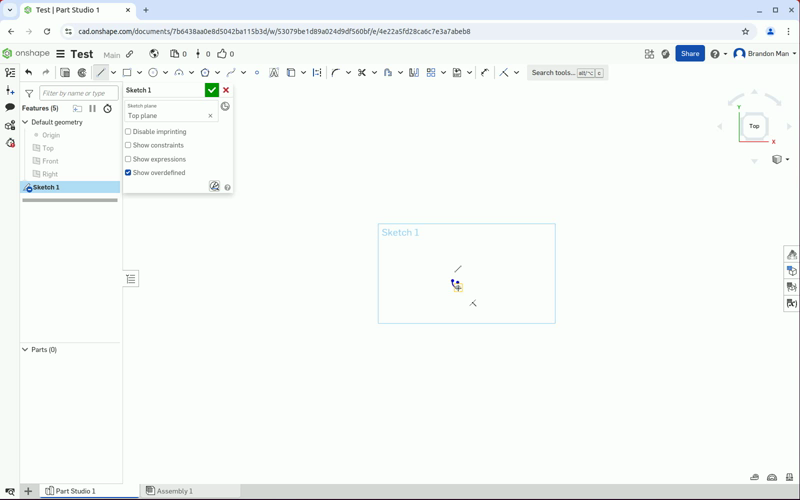
scroll(-6)
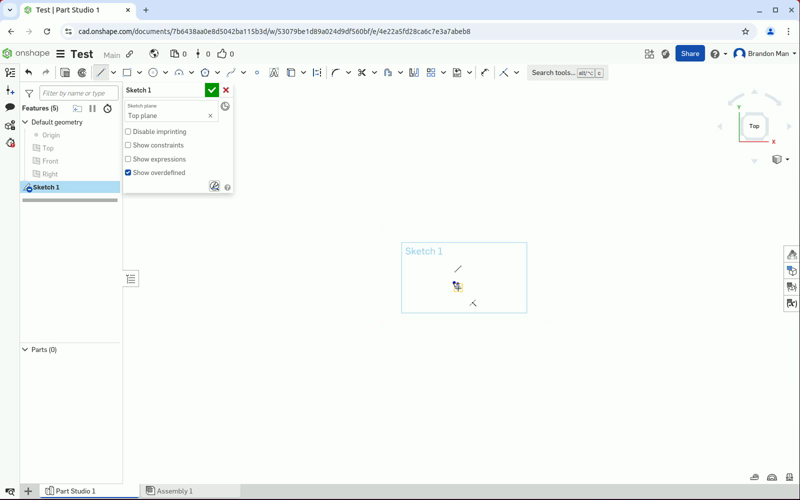
scroll(-6)
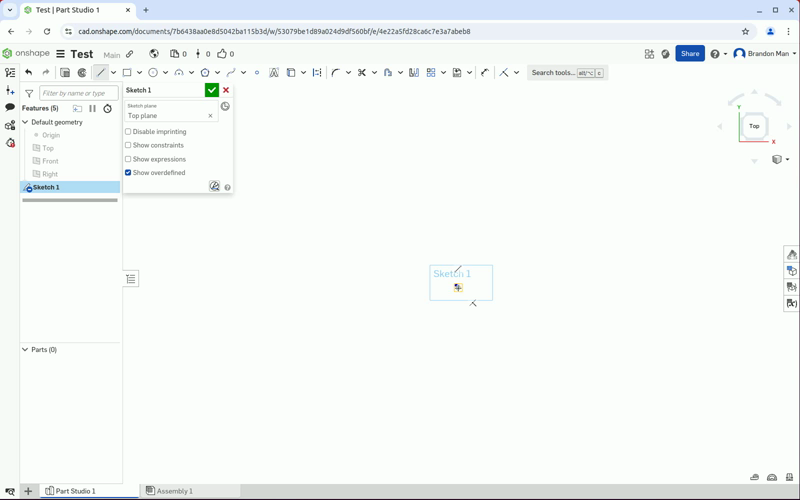
key_down(shift)
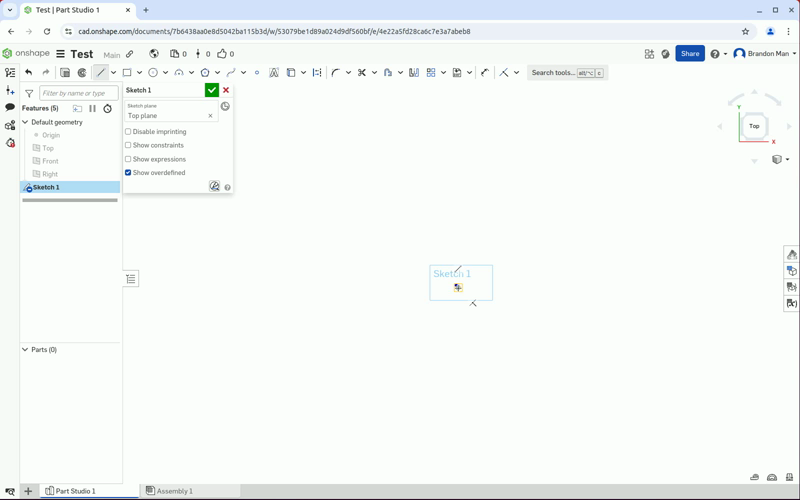
mouse_move(488, 287)
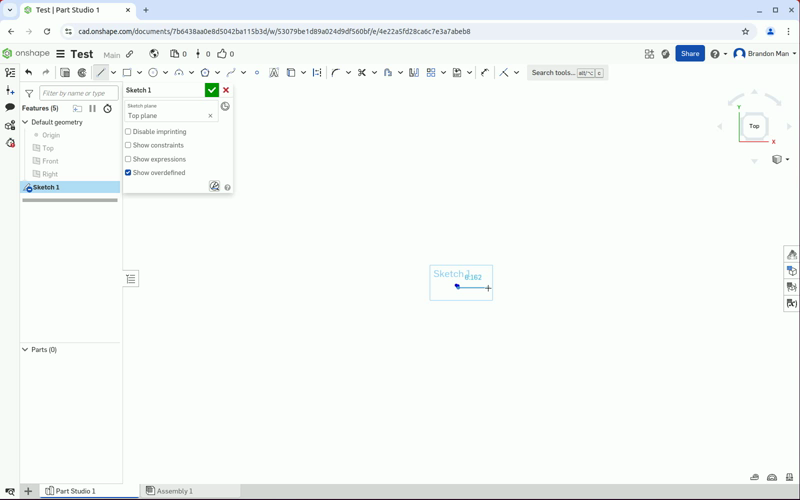
mouse_move(463, 287)
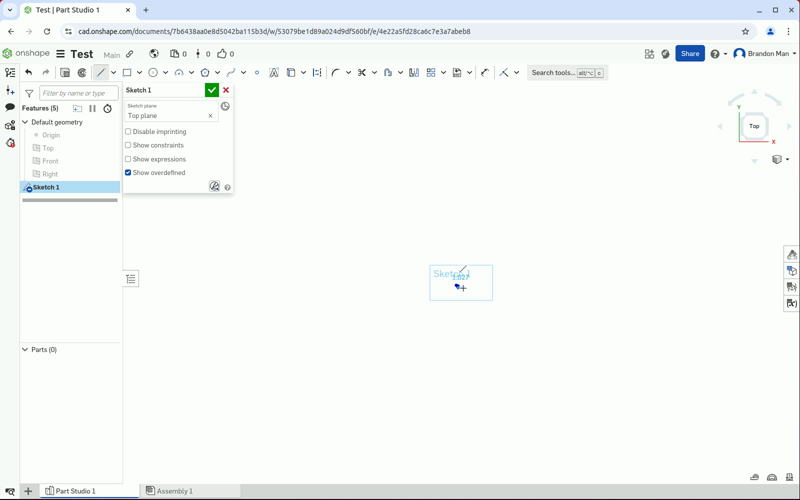
scroll(6)
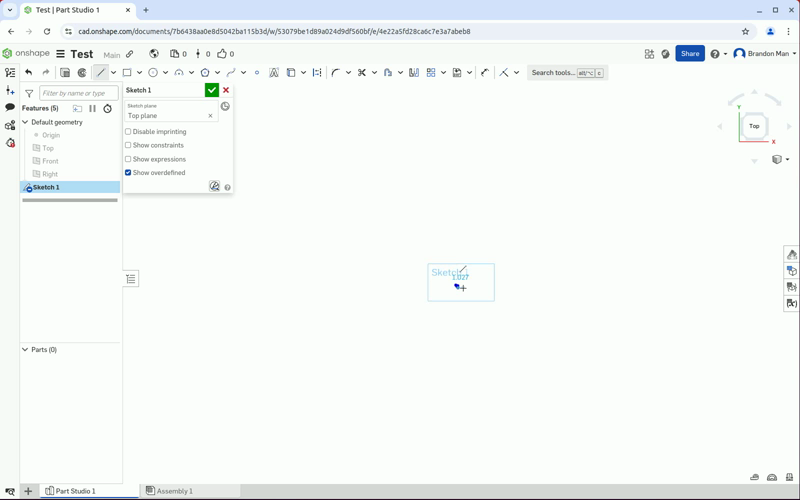
scroll(6)
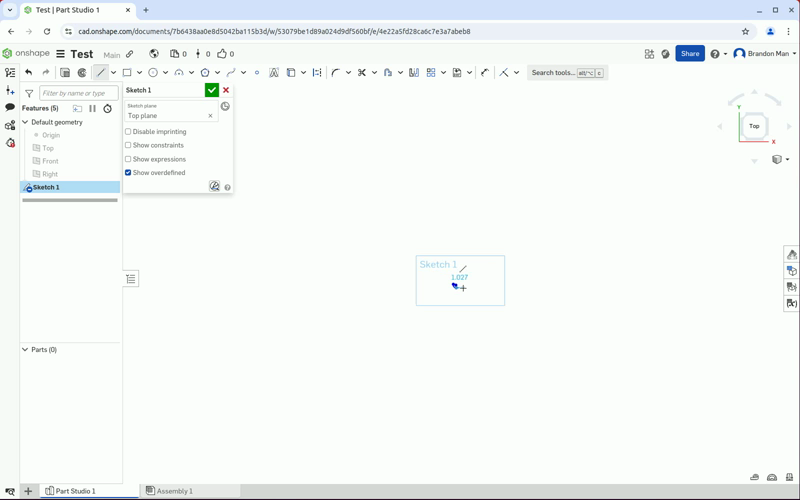
scroll(6)
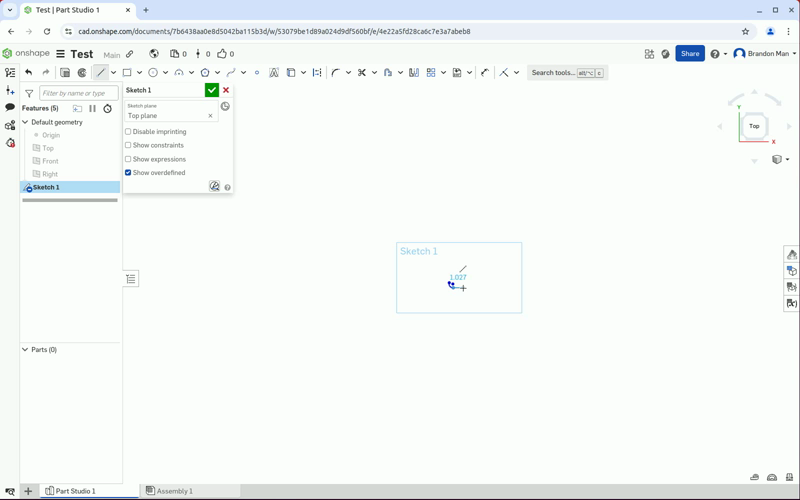
scroll(6)
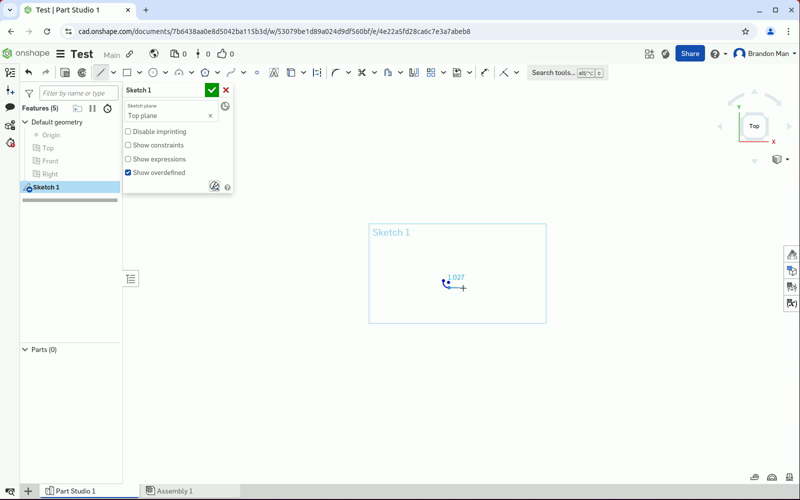
scroll(6)
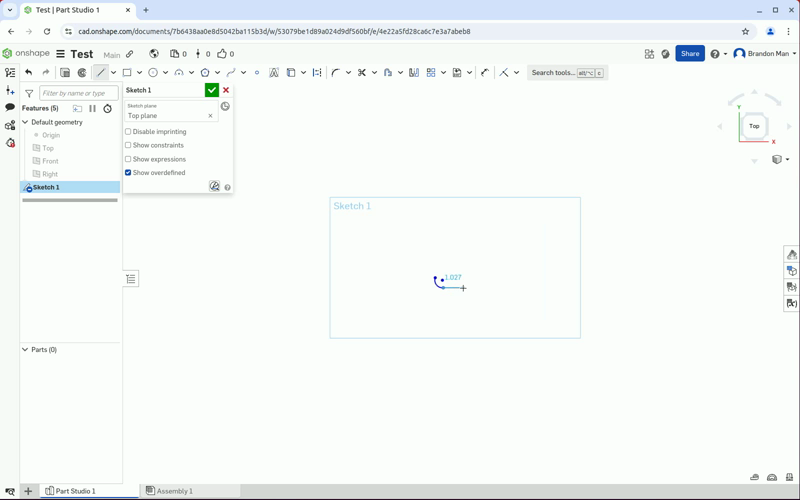
scroll(6)
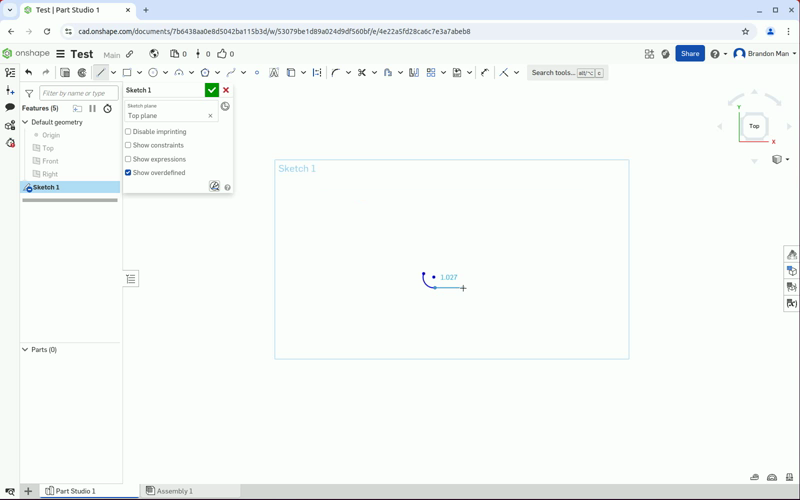
scroll(6)
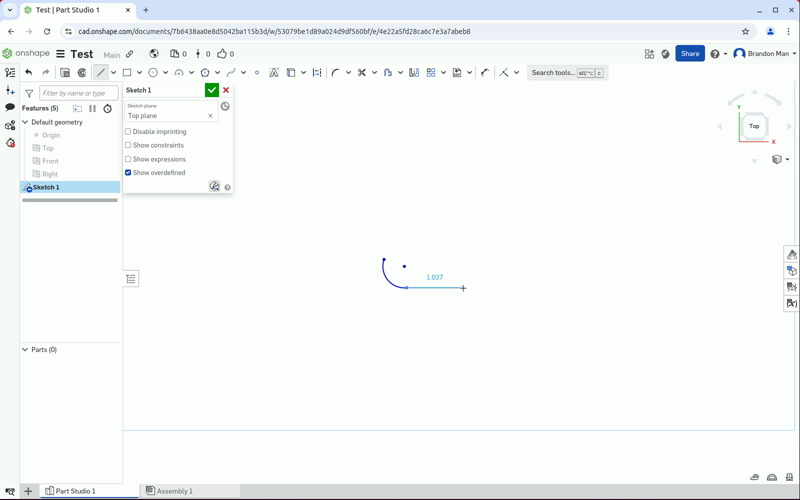
click(463, 287)
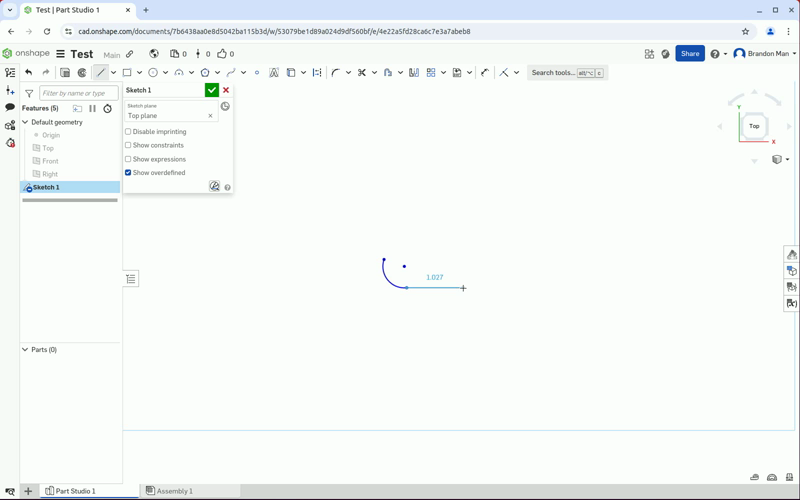
scroll(-6)
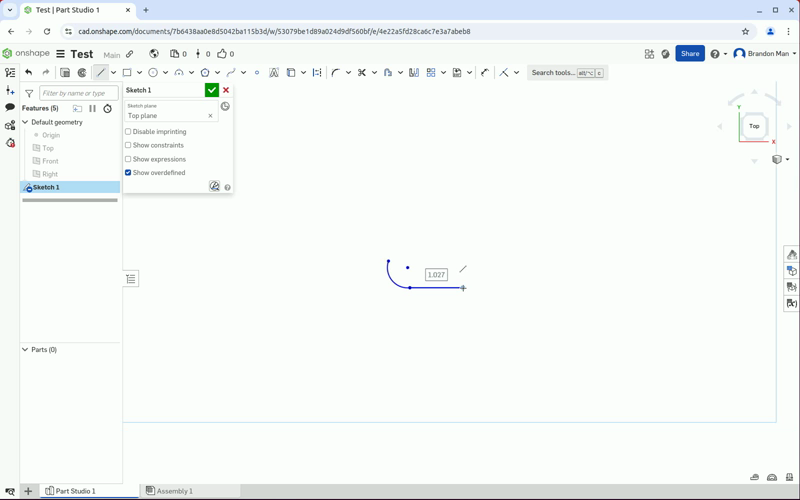
scroll(-6)
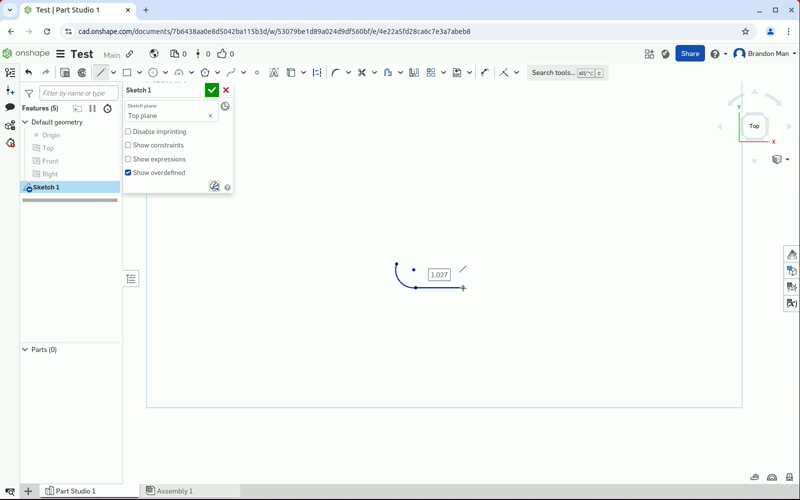
scroll(-6)
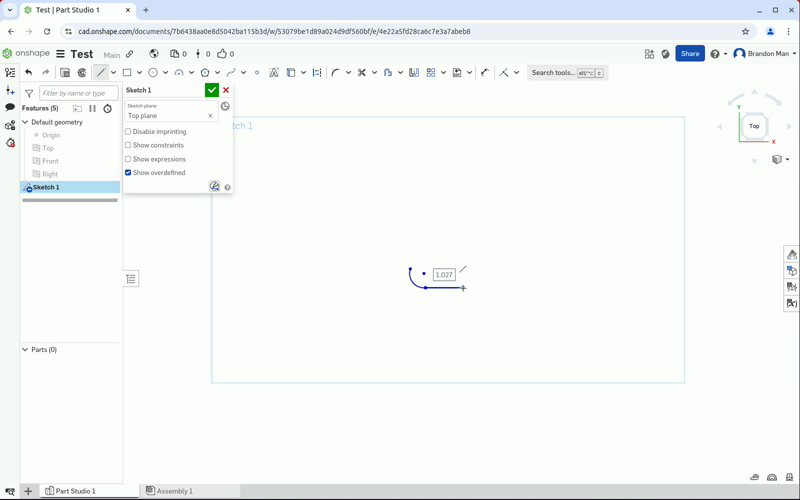
scroll(-6)
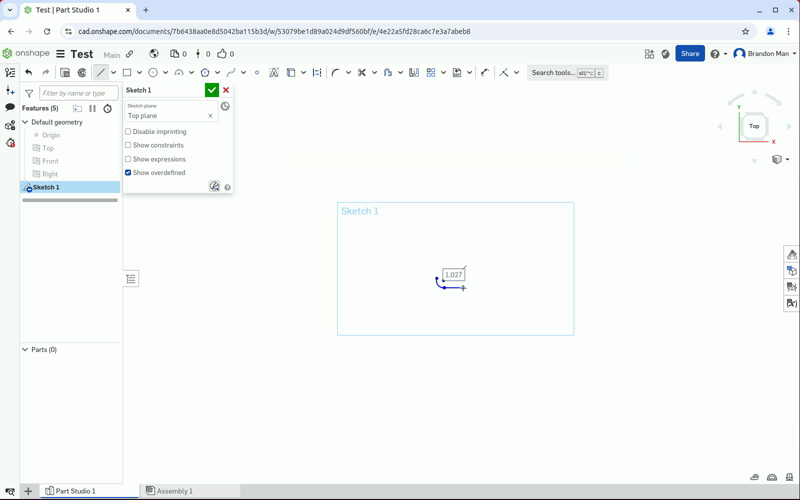
scroll(-6)
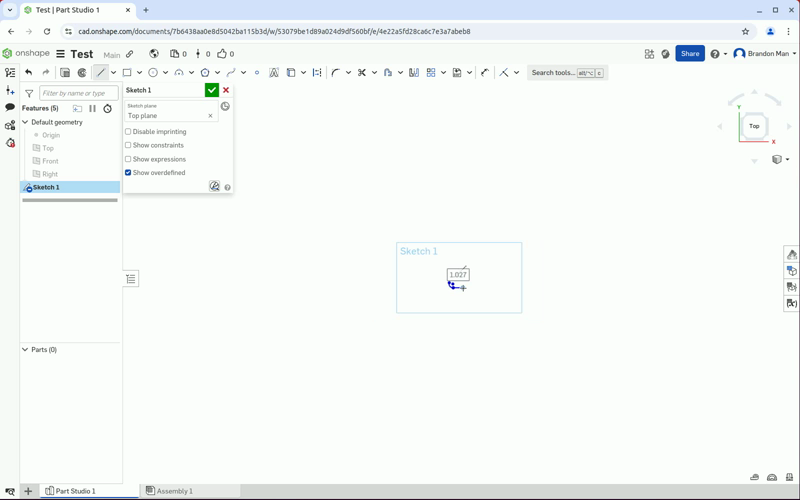
scroll(-6)
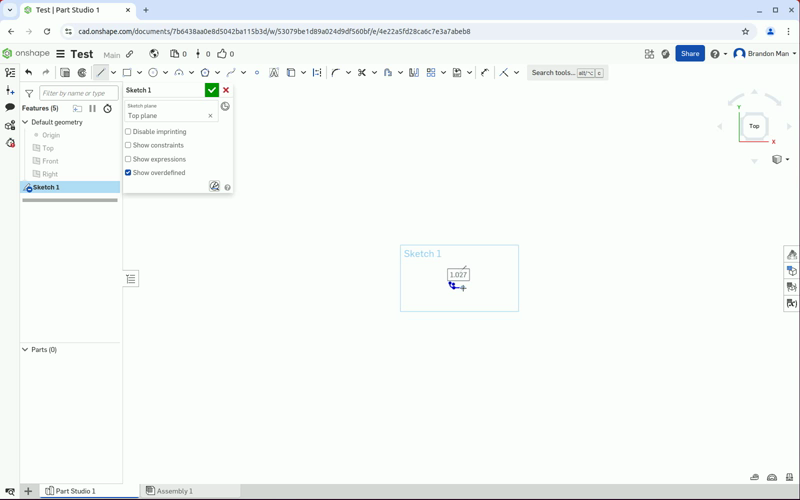
scroll(-6)
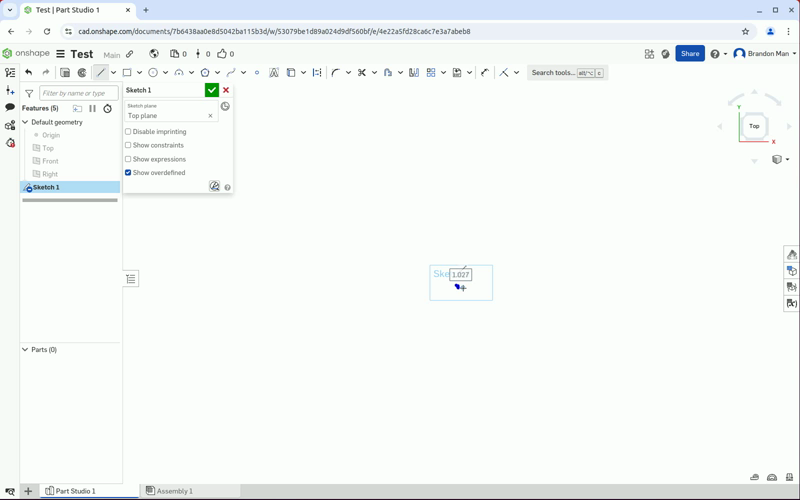
key_up(shift)
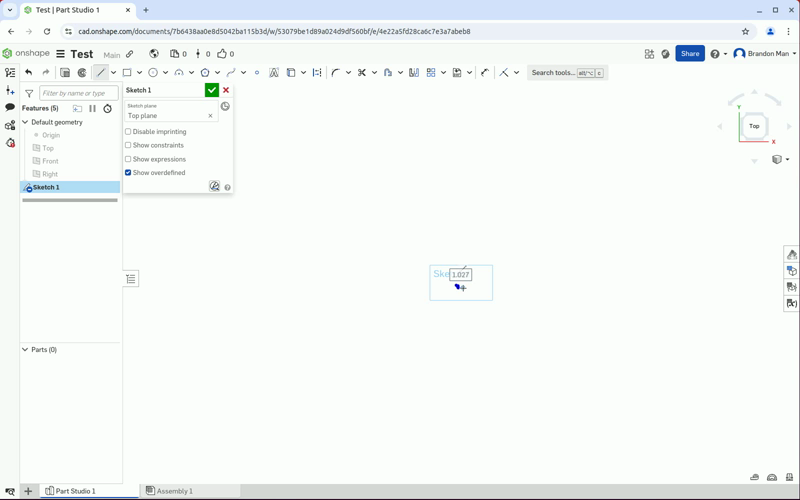
key(esc)
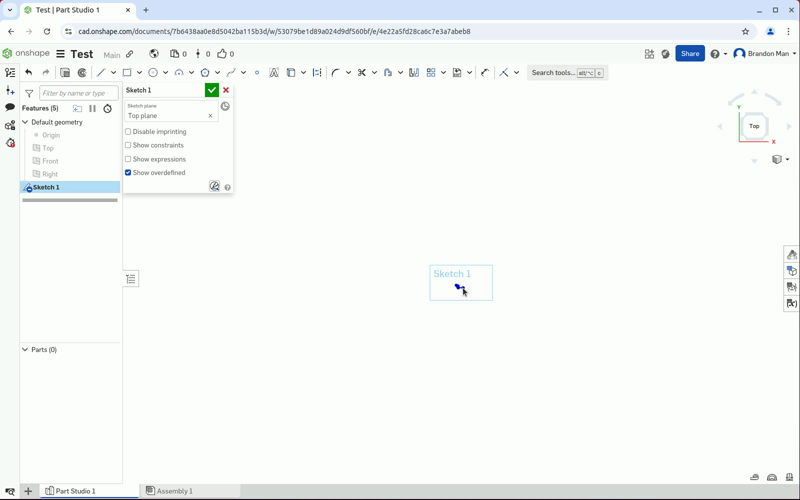
key(a)
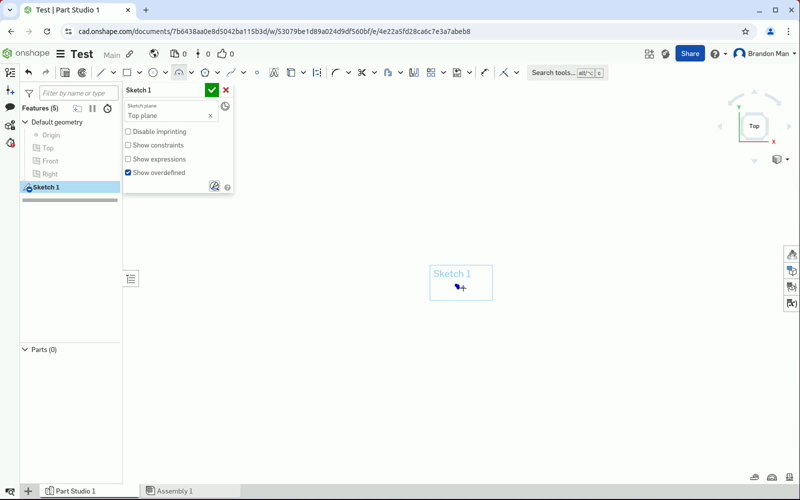
mouse_move(463, 287)
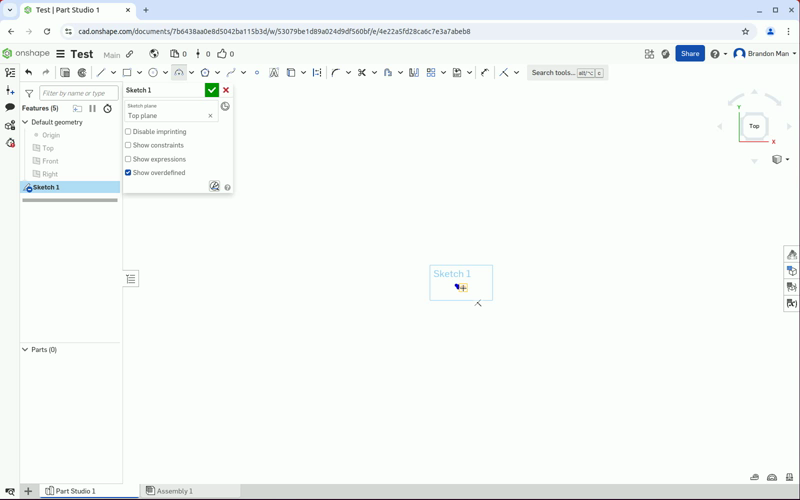
click(463, 287)
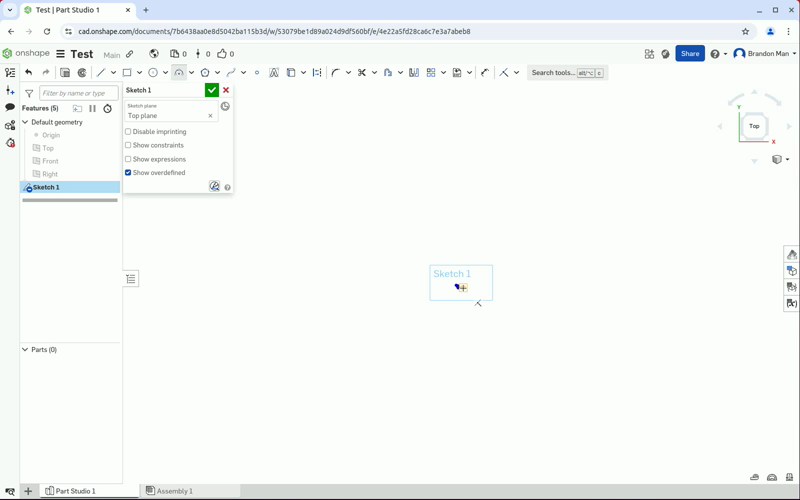
key_down(shift)
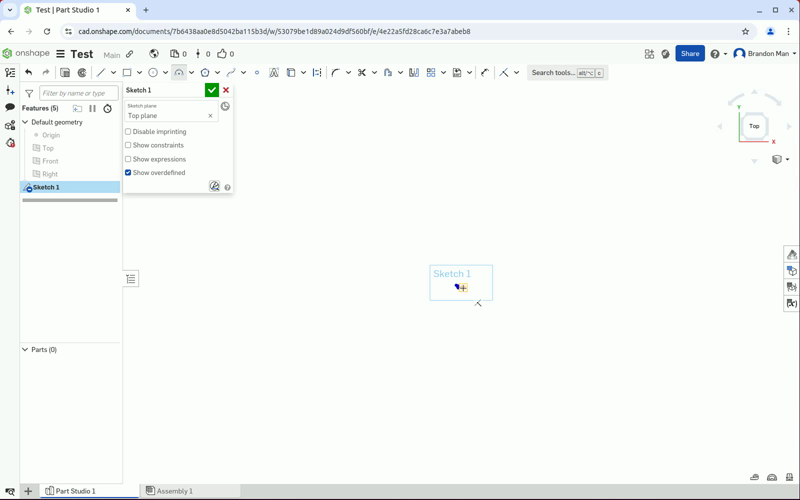
mouse_move(465, 285)
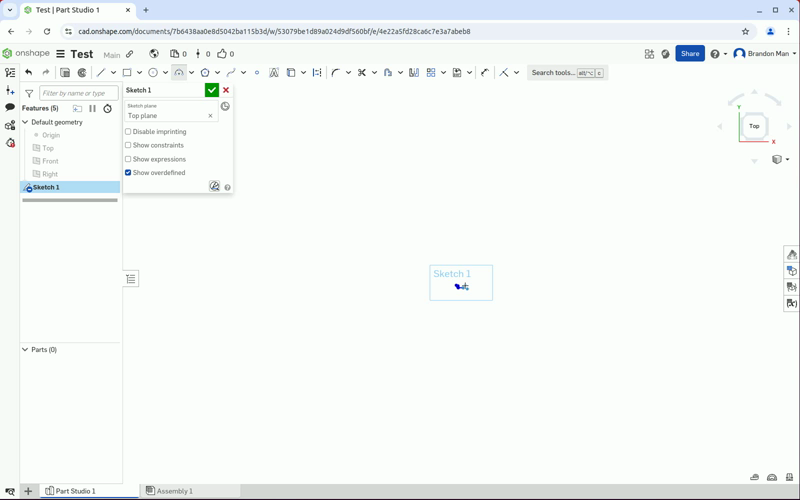
scroll(6)
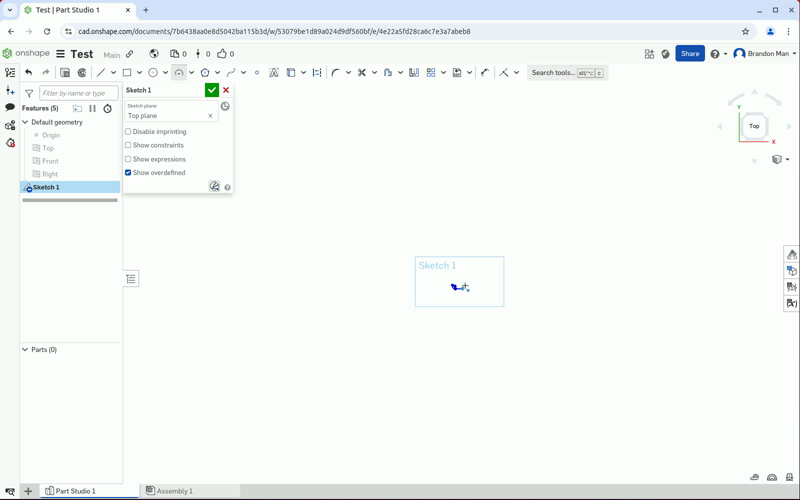
scroll(6)
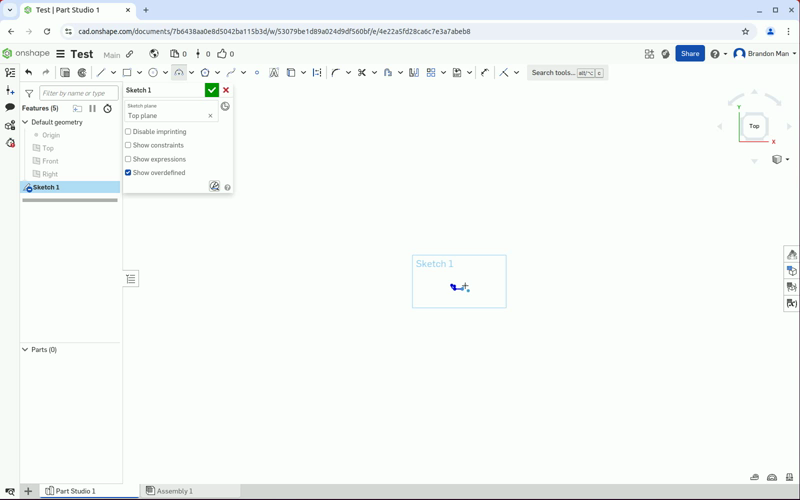
scroll(6)
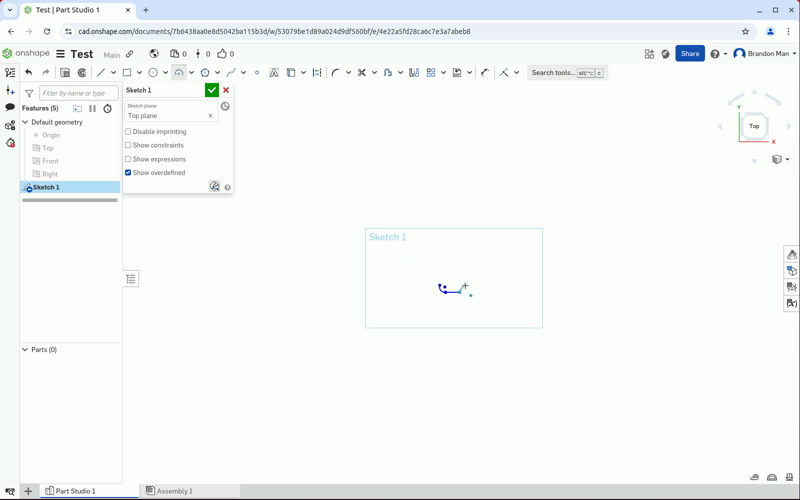
scroll(6)
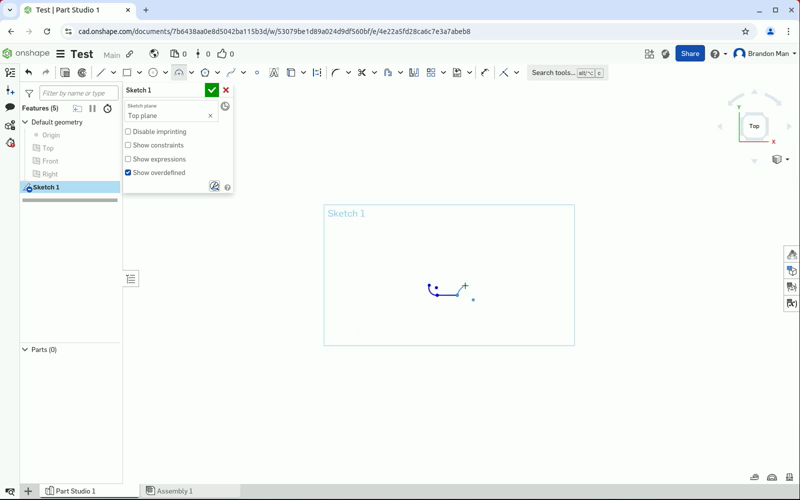
scroll(6)
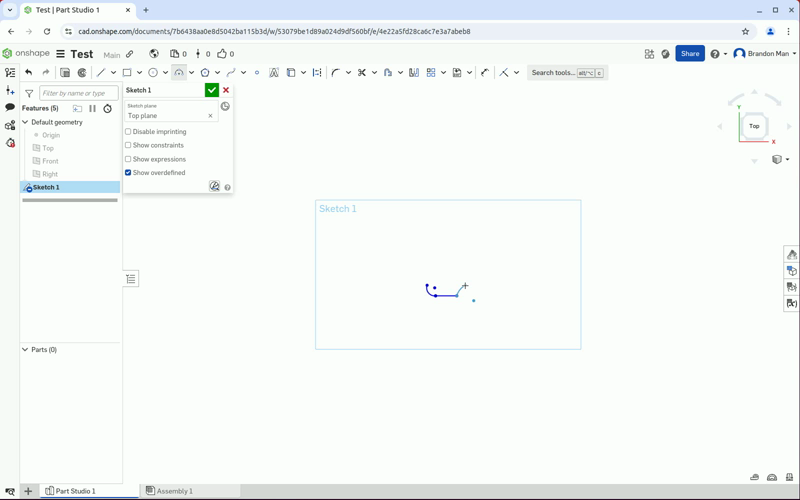
scroll(6)
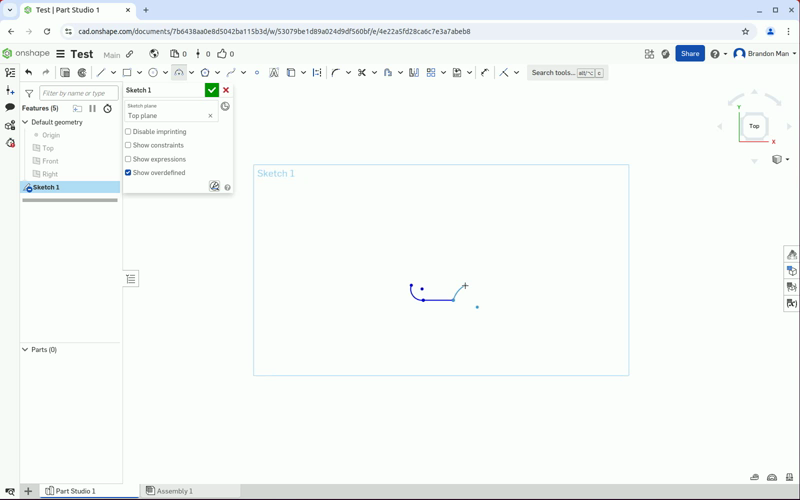
scroll(6)
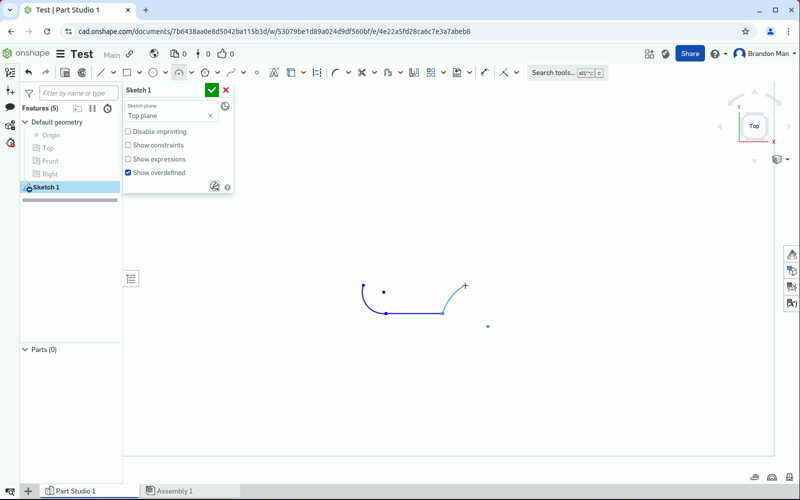
click(465, 285)
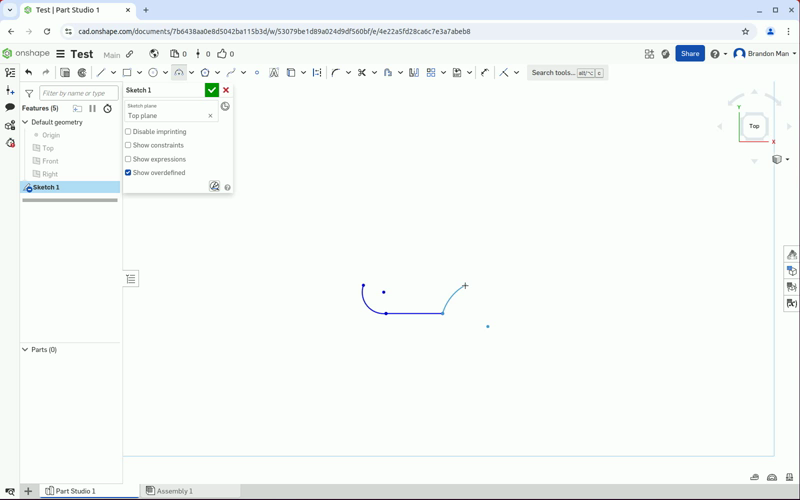
scroll(-6)
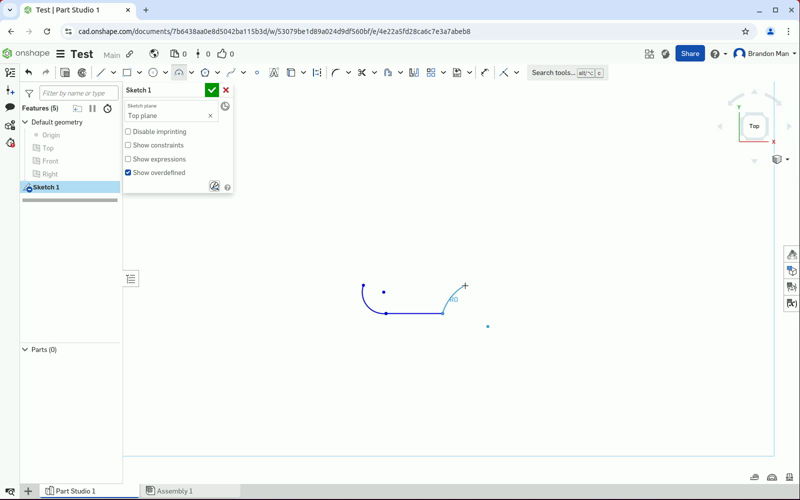
scroll(-6)
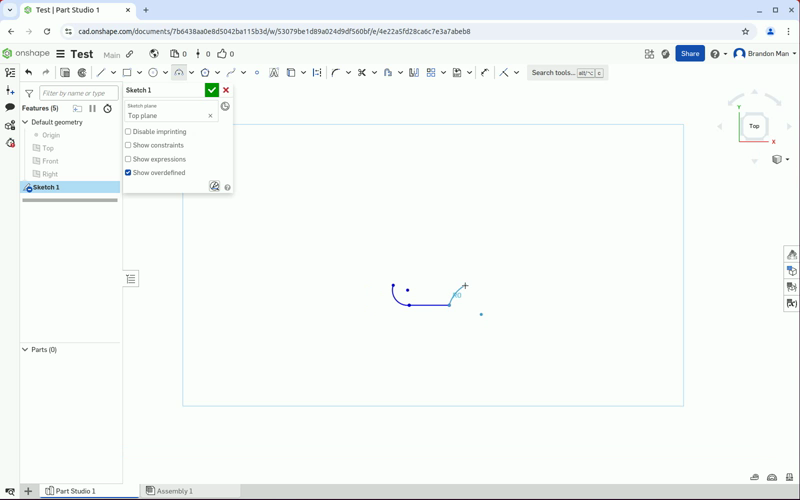
scroll(-6)
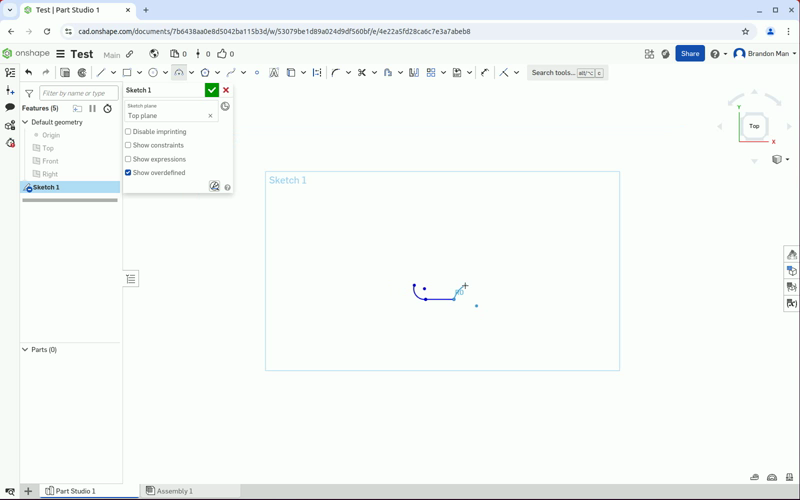
scroll(-6)
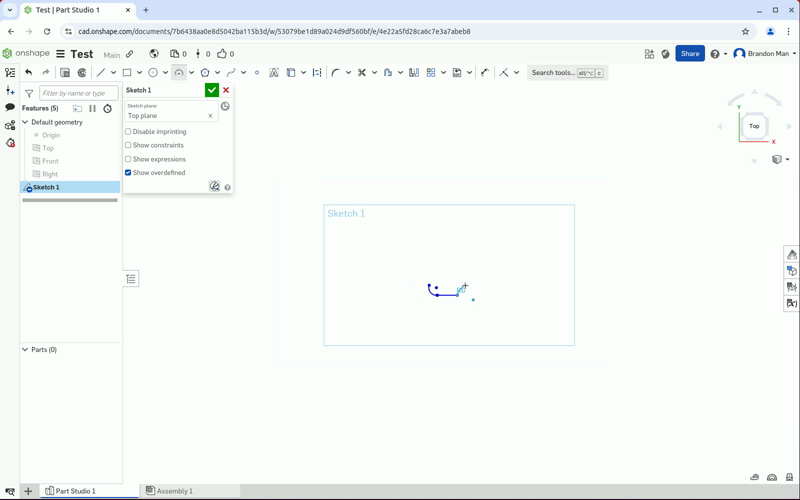
scroll(-6)
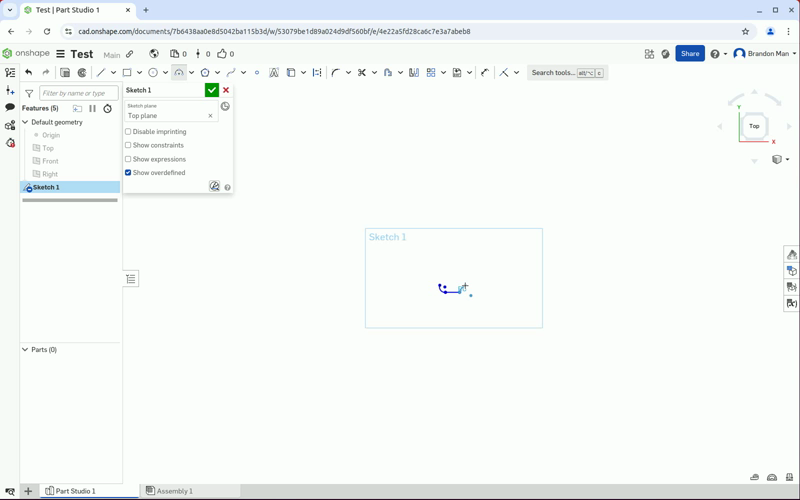
scroll(-6)
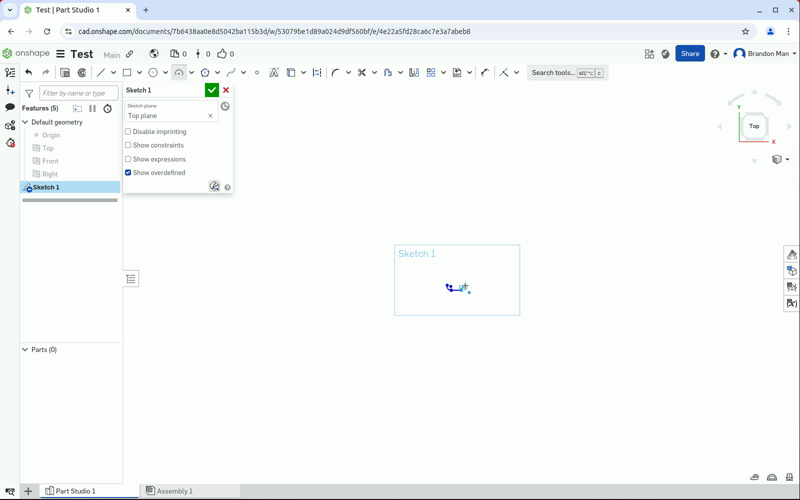
scroll(-6)
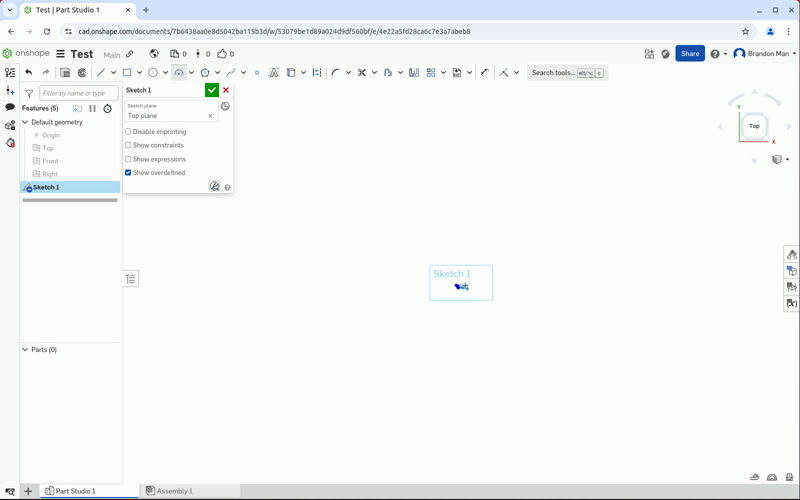
mouse_move(464, 287)
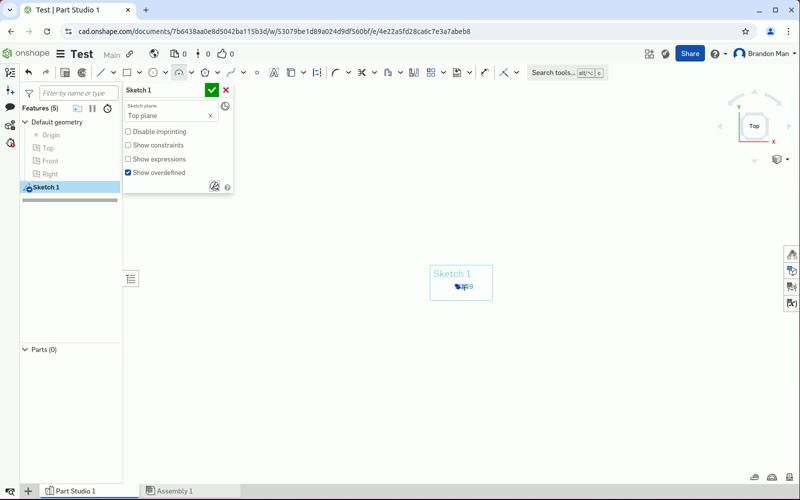
scroll(6)
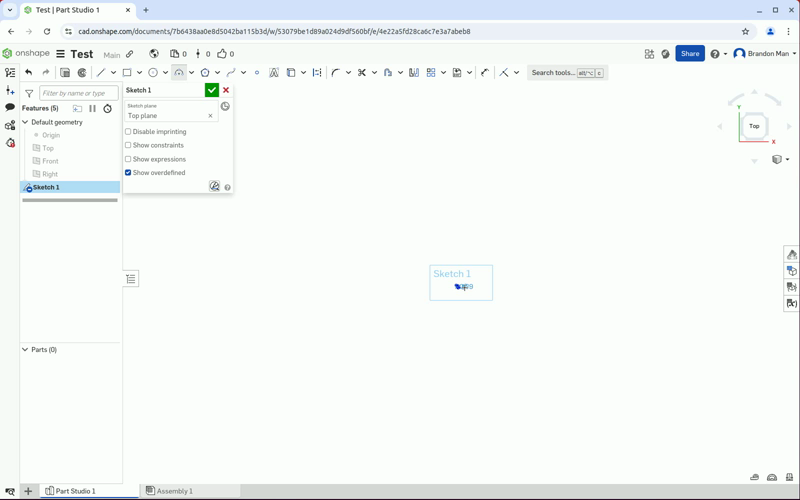
scroll(6)
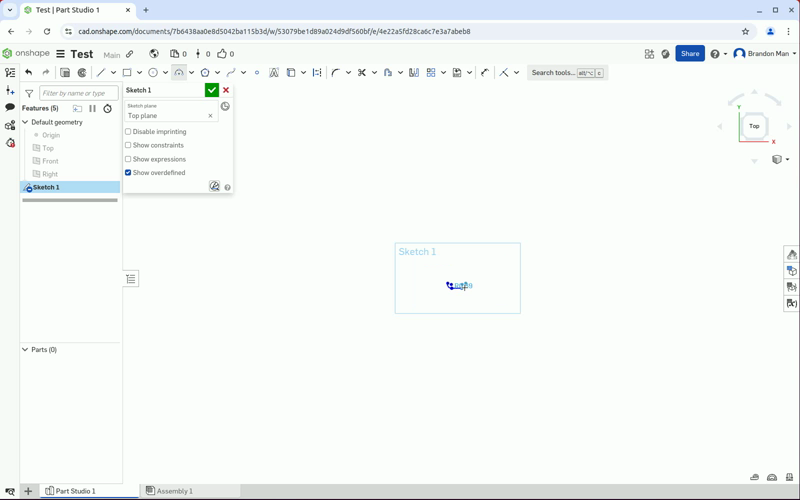
scroll(6)
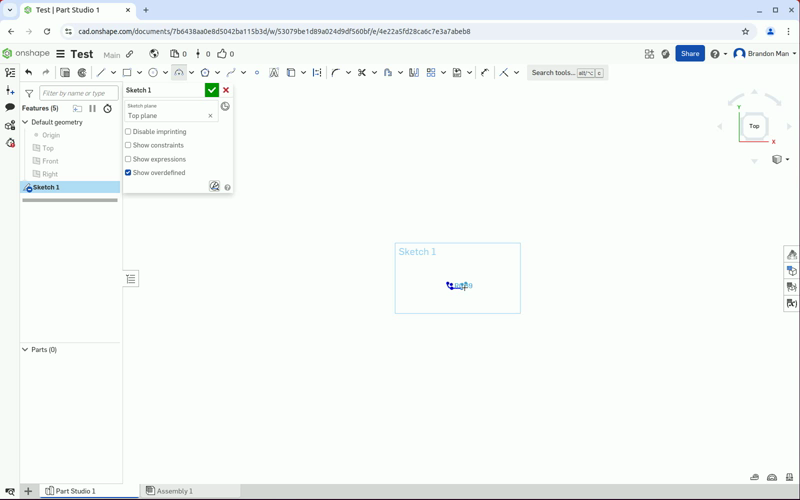
scroll(6)
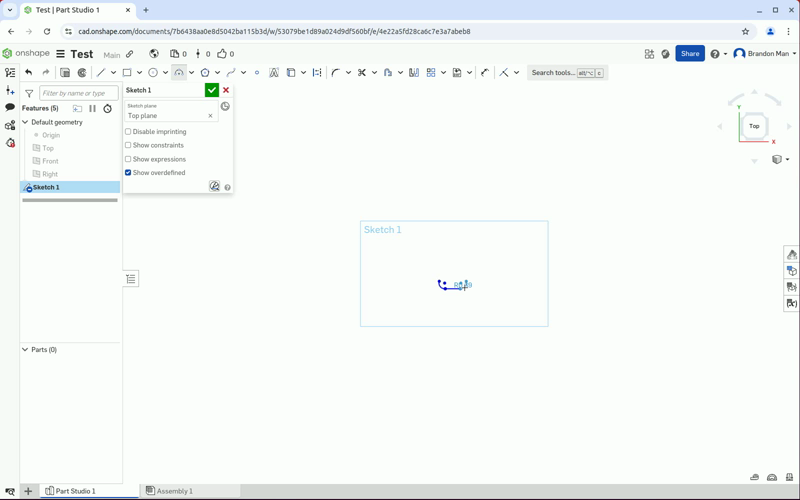
scroll(6)
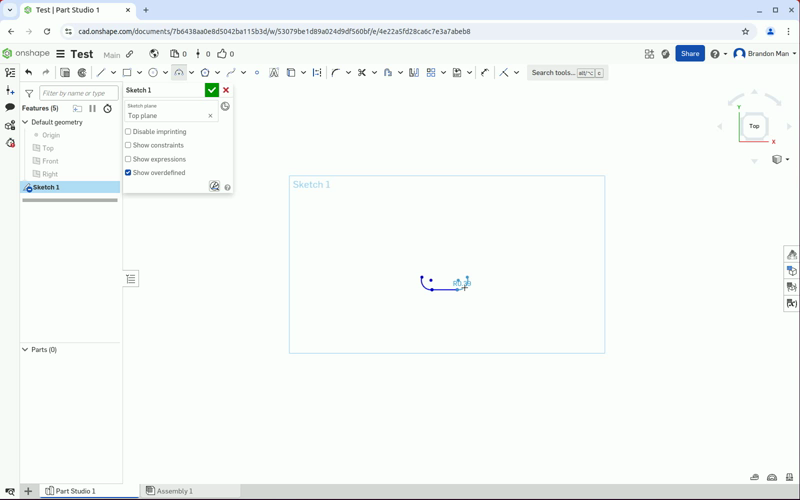
scroll(6)
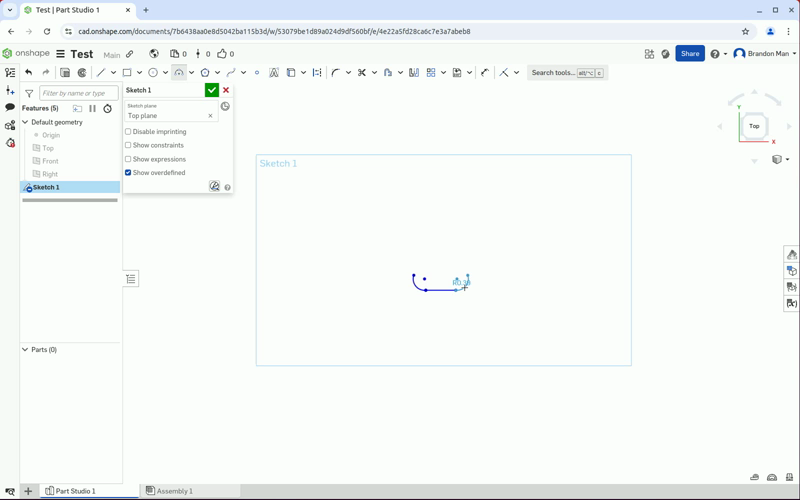
scroll(6)
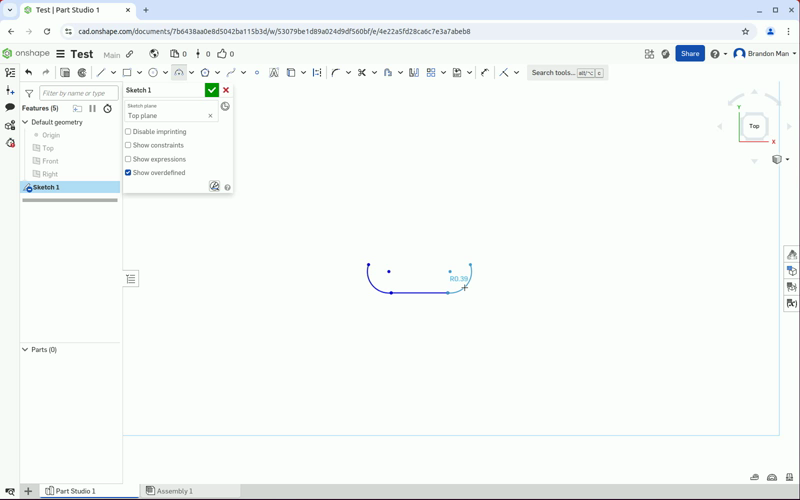
click(464, 287)
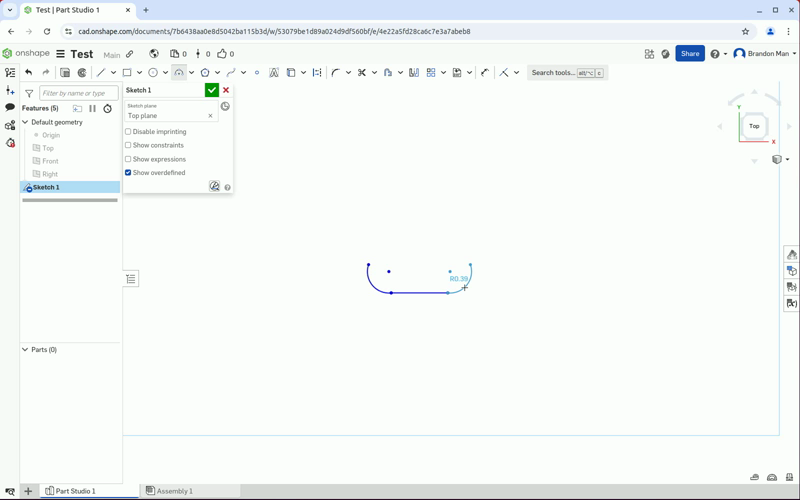
scroll(-6)
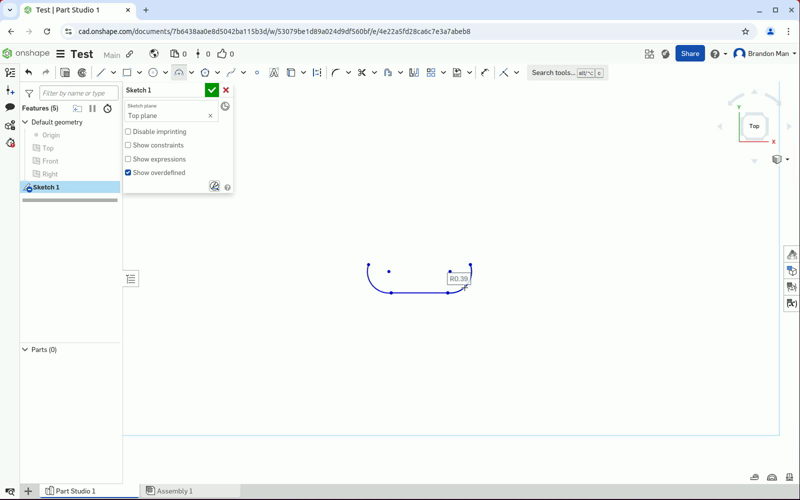
scroll(-6)
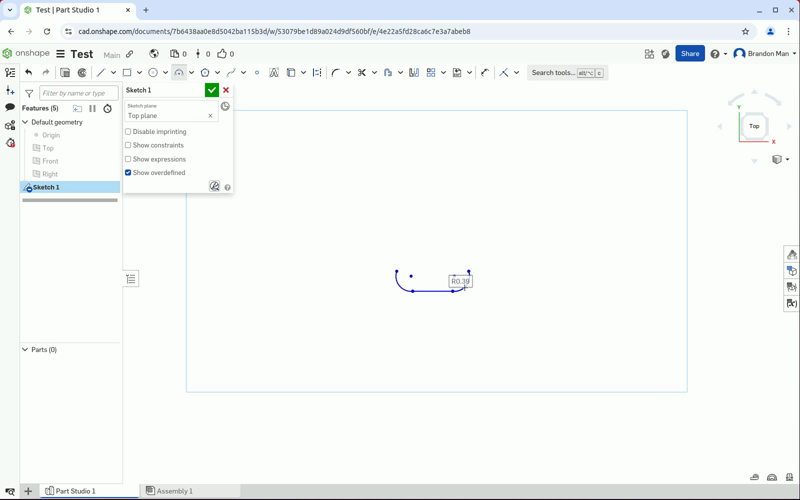
scroll(-6)
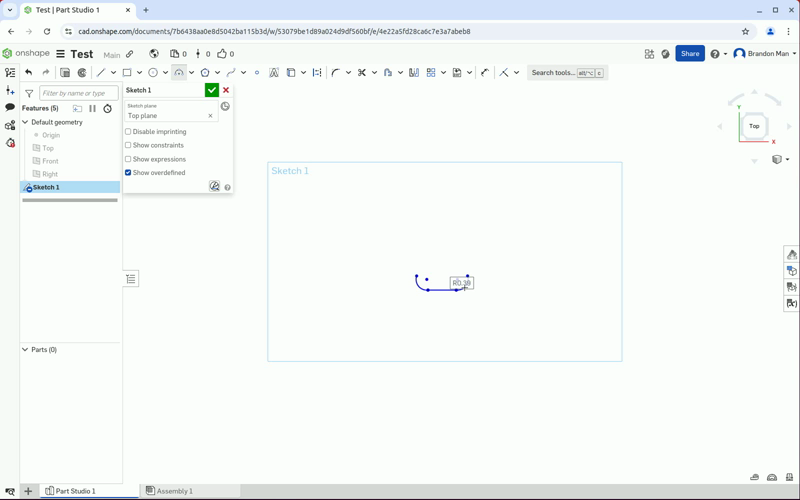
scroll(-6)
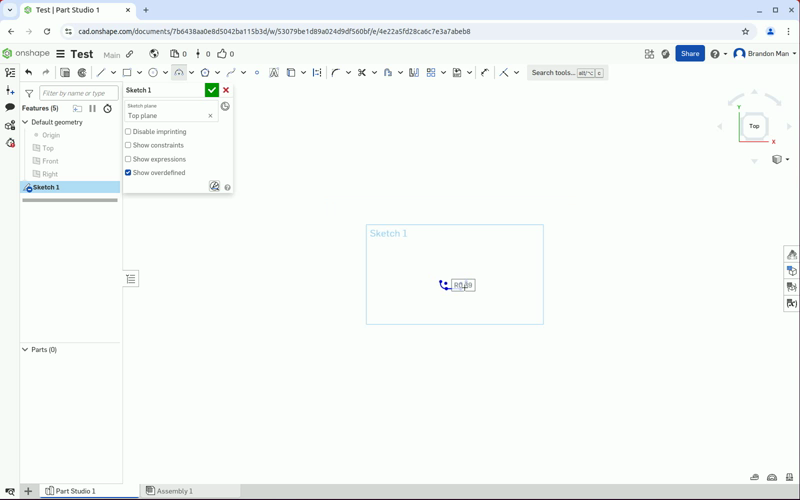
scroll(-6)
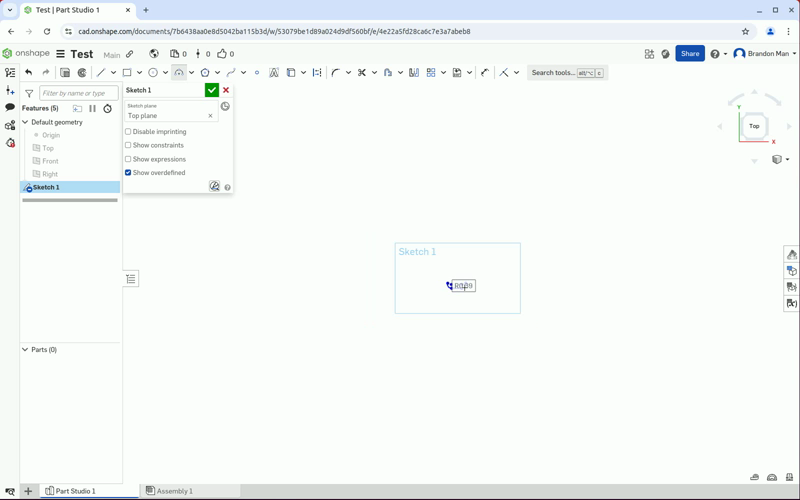
scroll(-6)
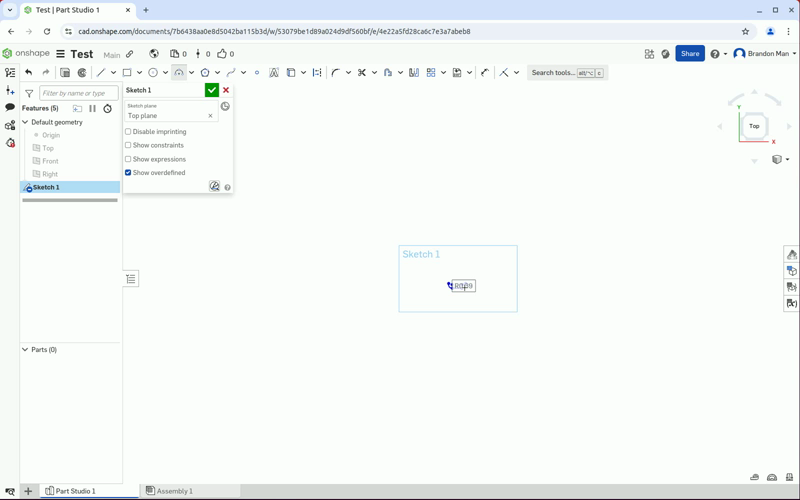
scroll(-6)
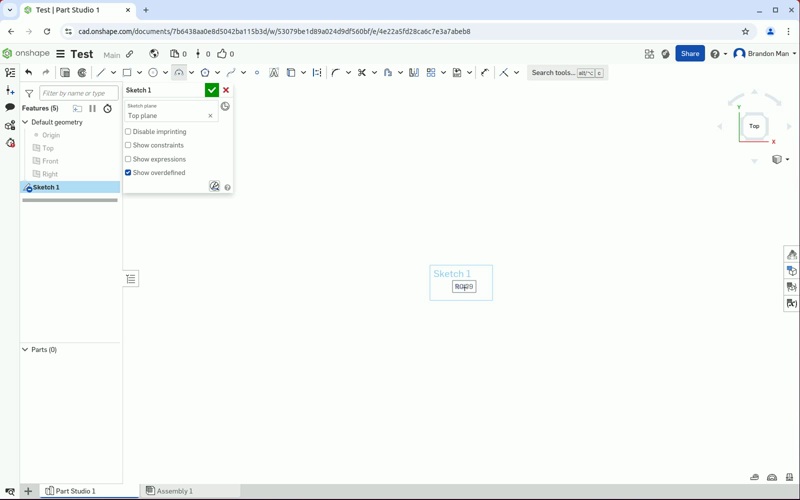
key_up(shift)
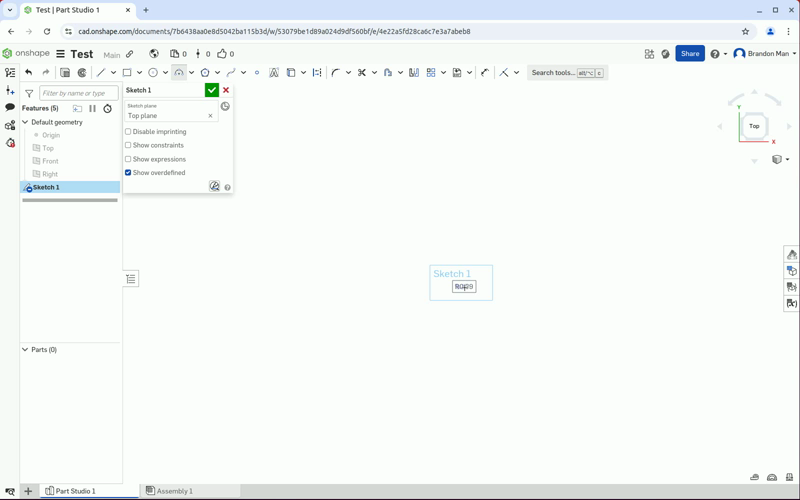
key(esc)
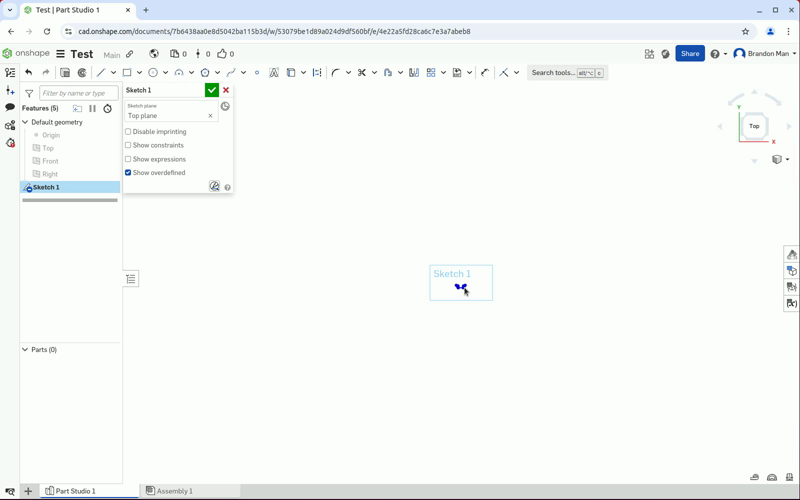
key(l)
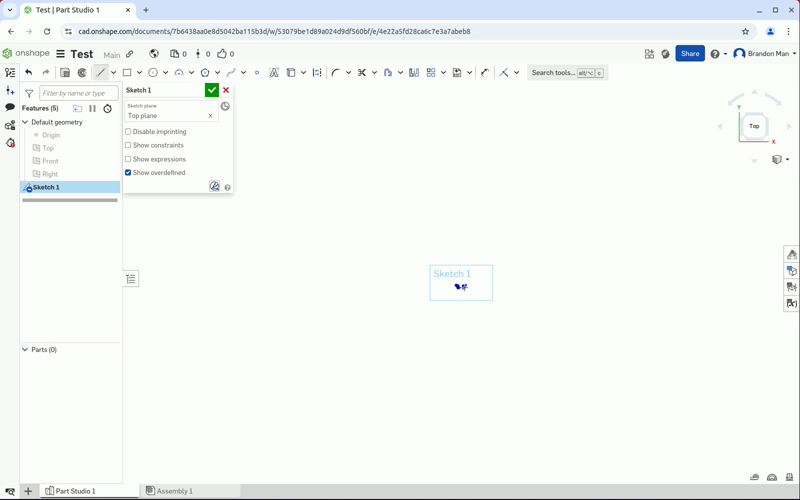
mouse_move(465, 285)
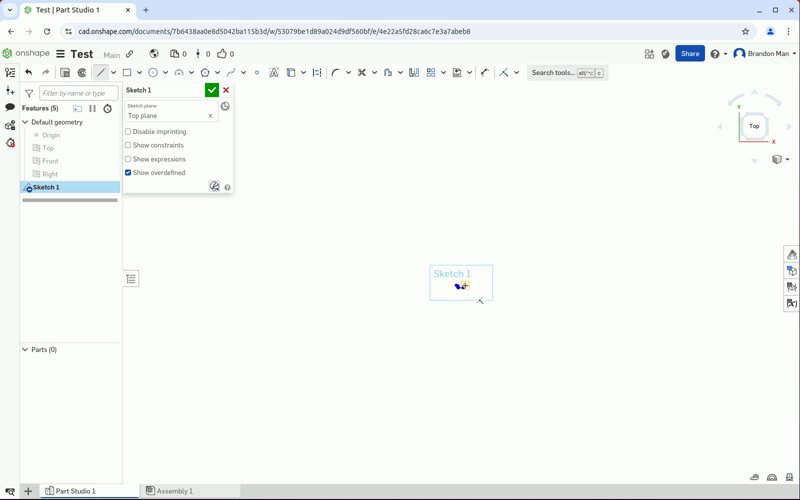
scroll(6)
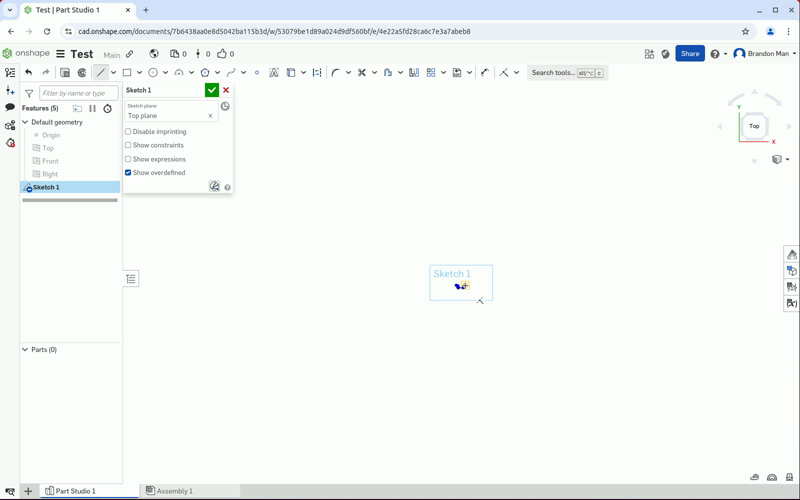
scroll(6)
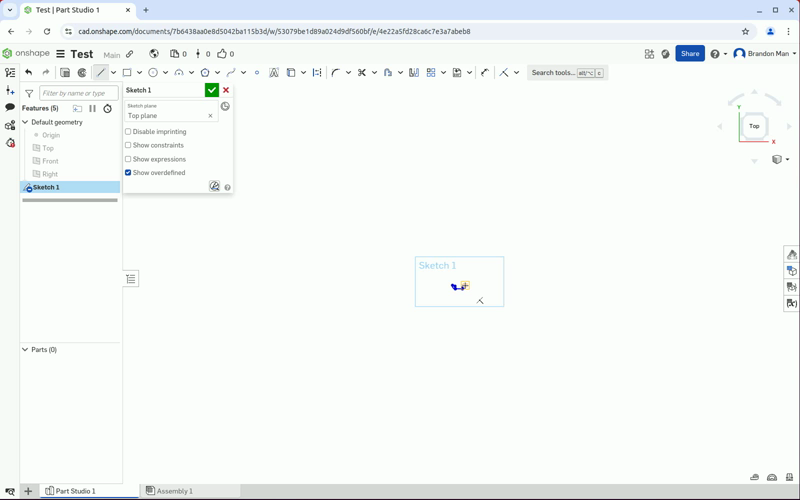
scroll(6)
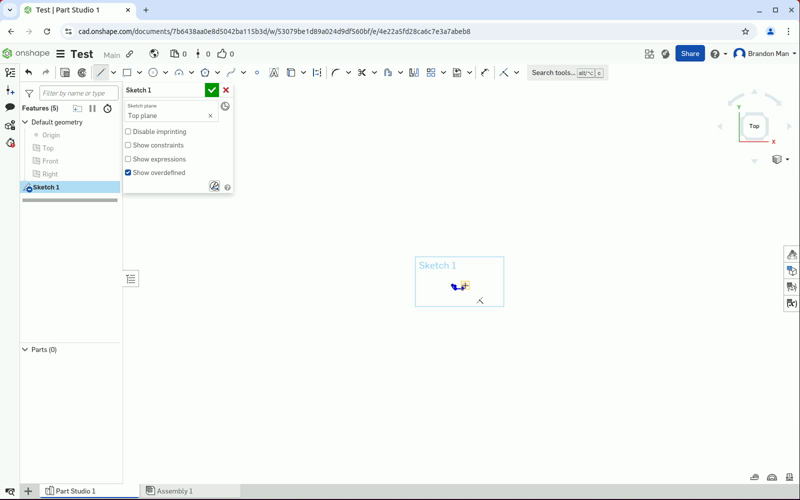
scroll(6)
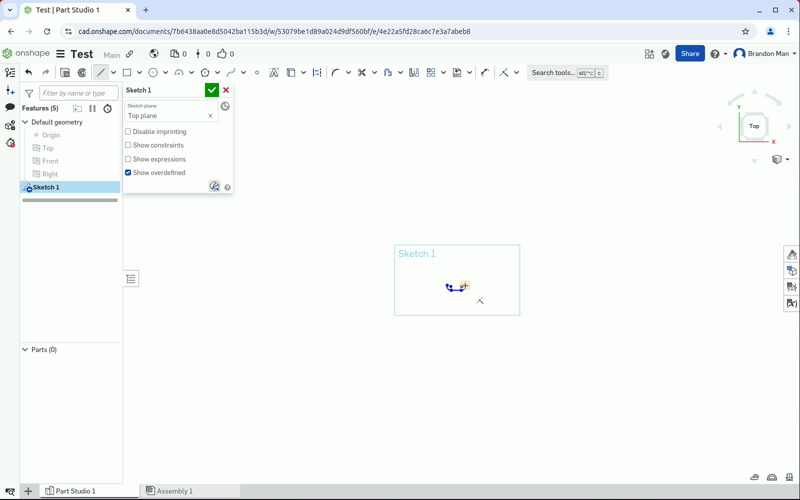
scroll(6)
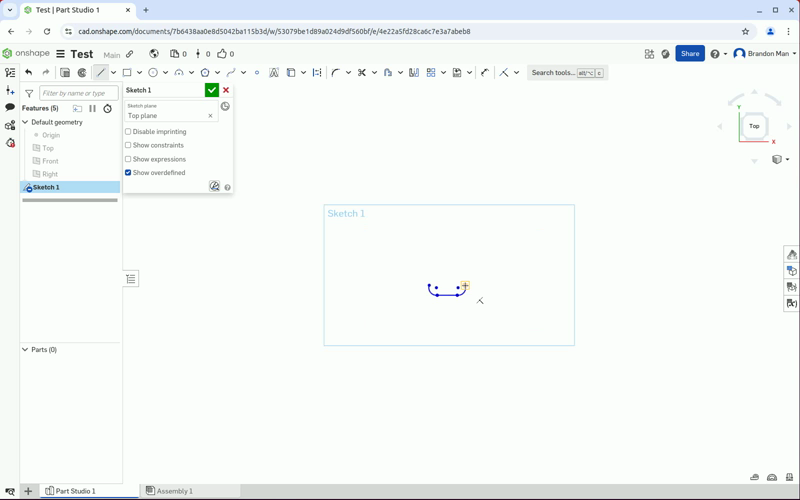
scroll(6)
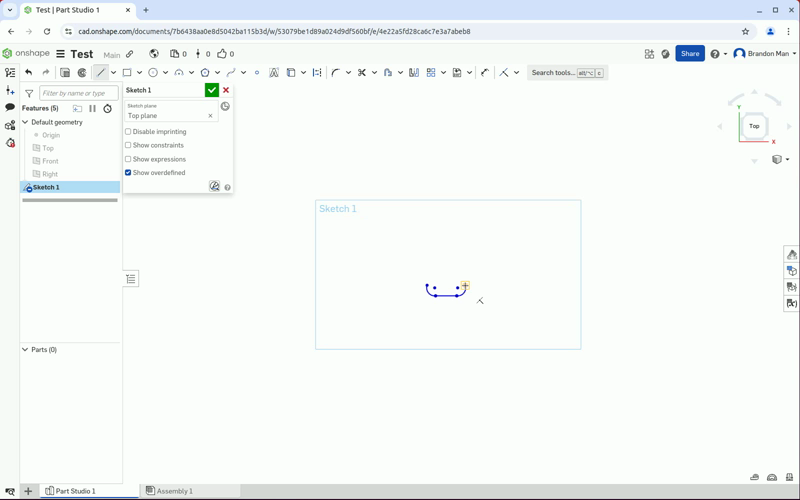
scroll(6)
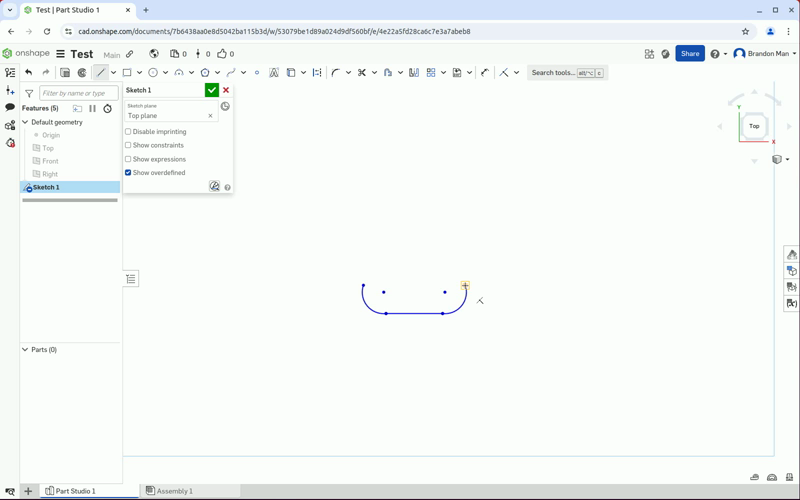
click(465, 285)
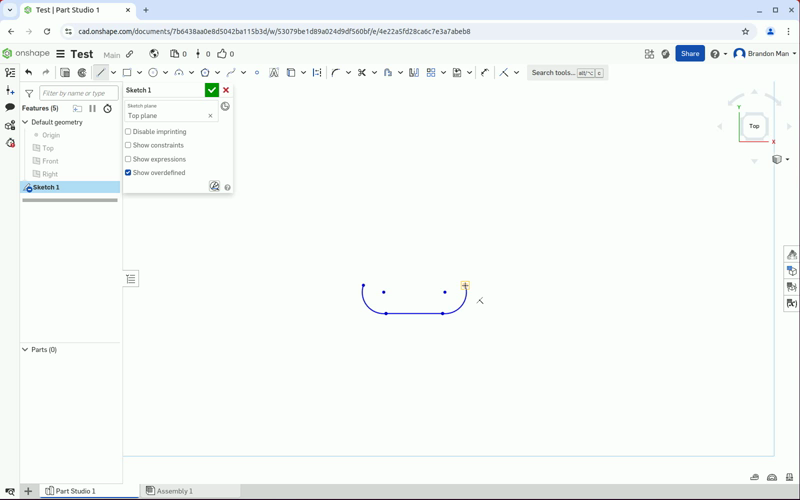
scroll(-6)
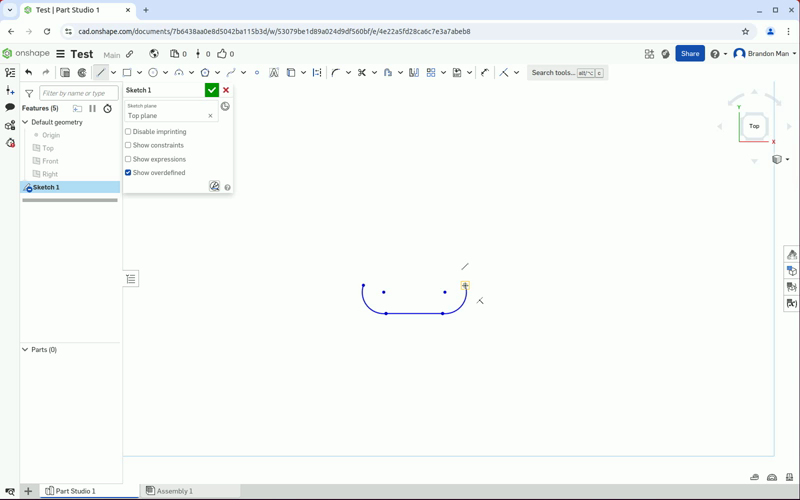
scroll(-6)
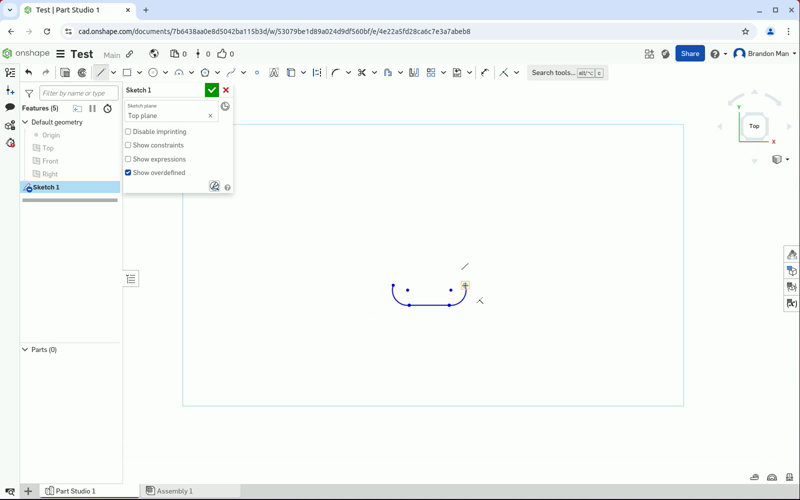
scroll(-6)
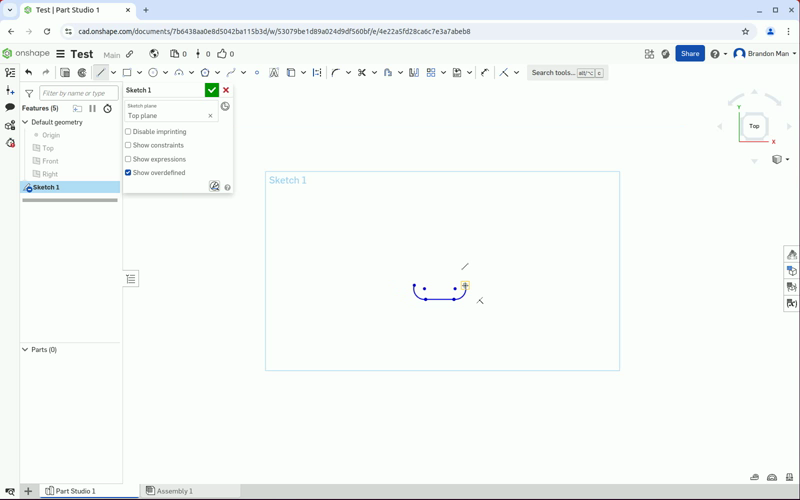
scroll(-6)
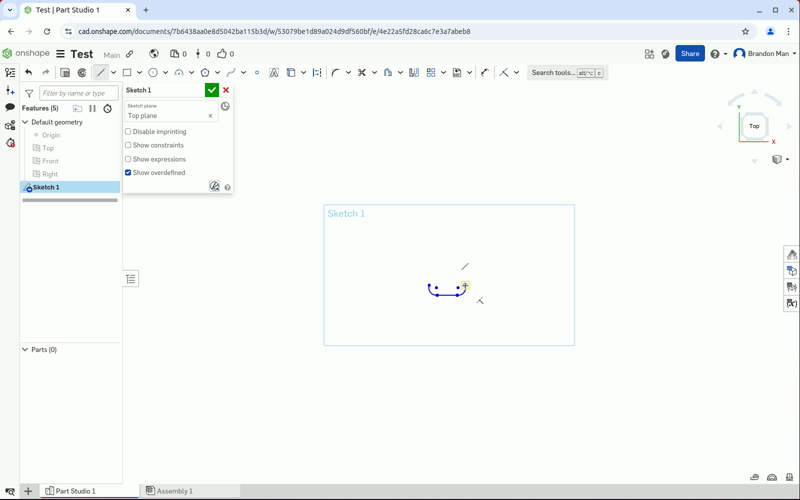
scroll(-6)
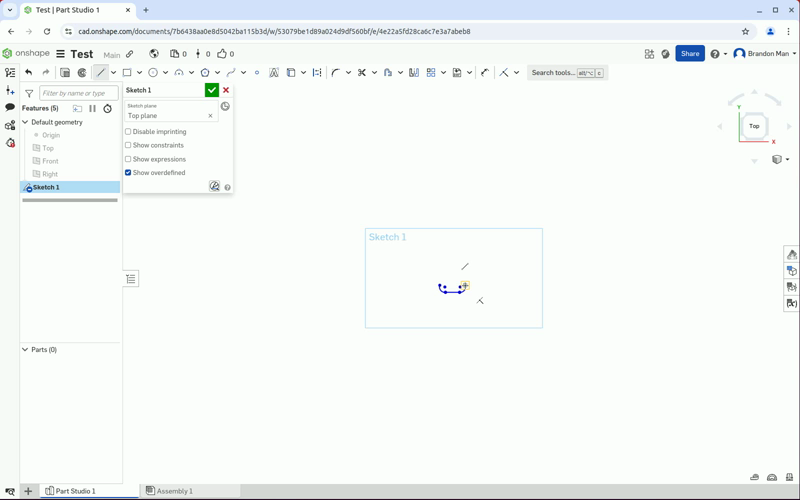
scroll(-6)
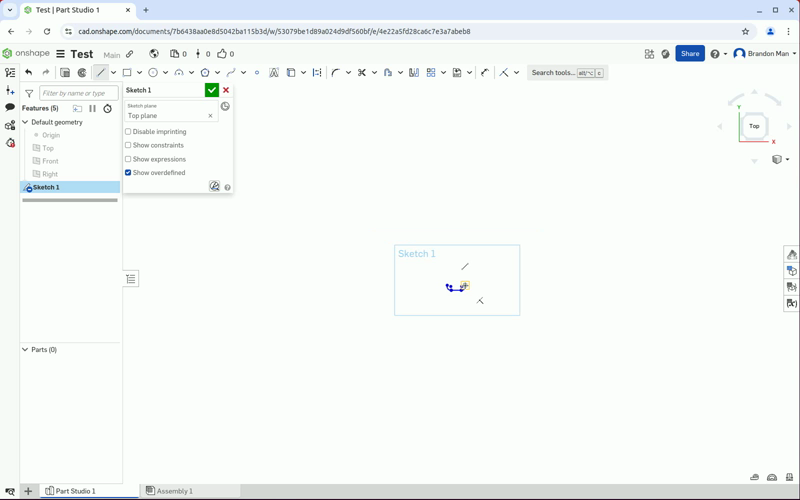
scroll(-6)
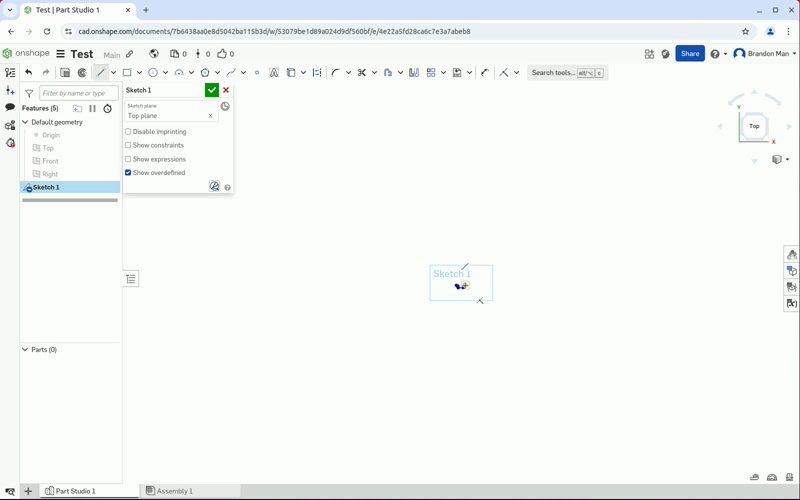
key_down(shift)
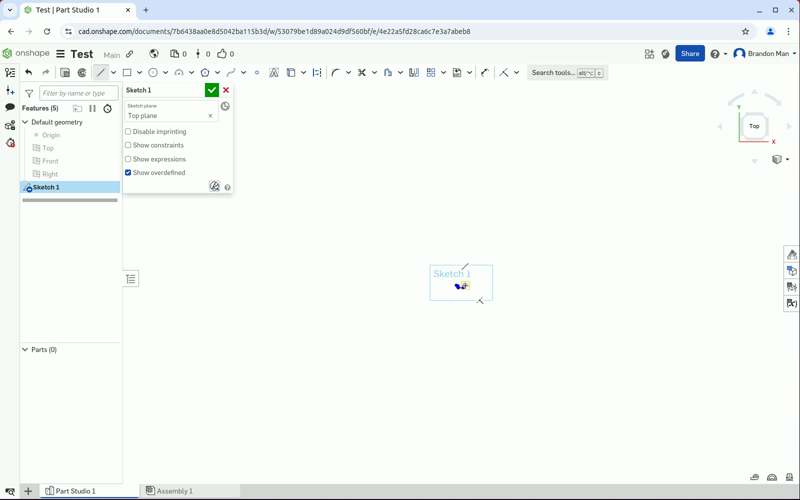
mouse_move(495, 285)
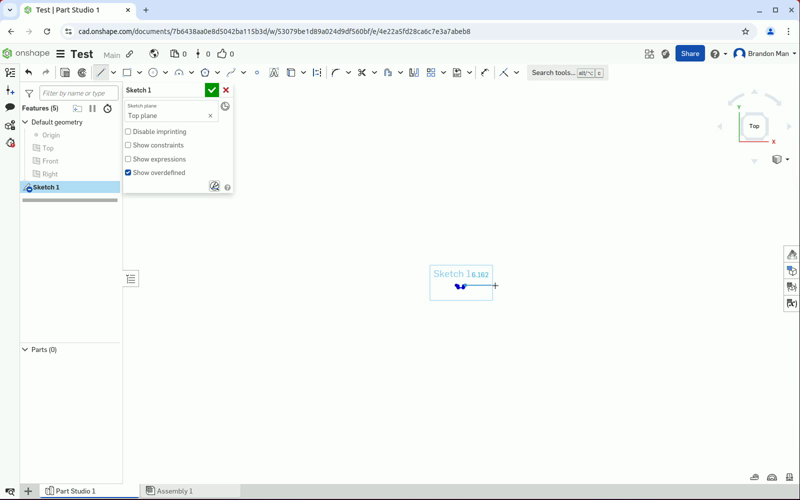
mouse_move(465, 280)
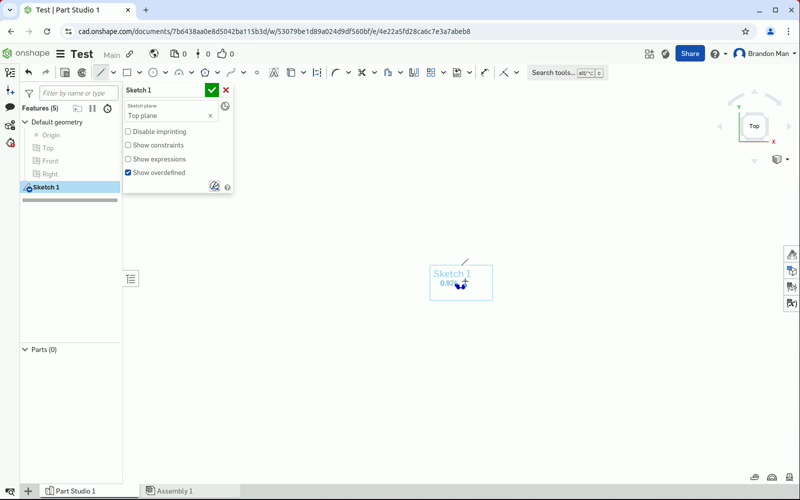
scroll(6)
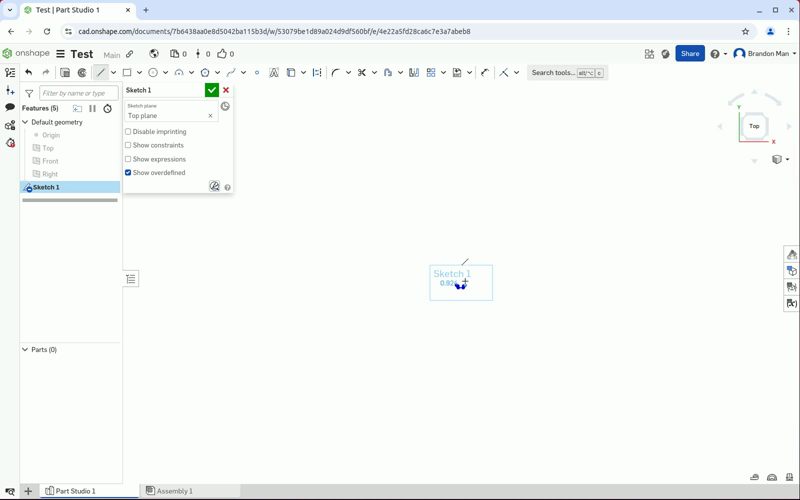
scroll(6)
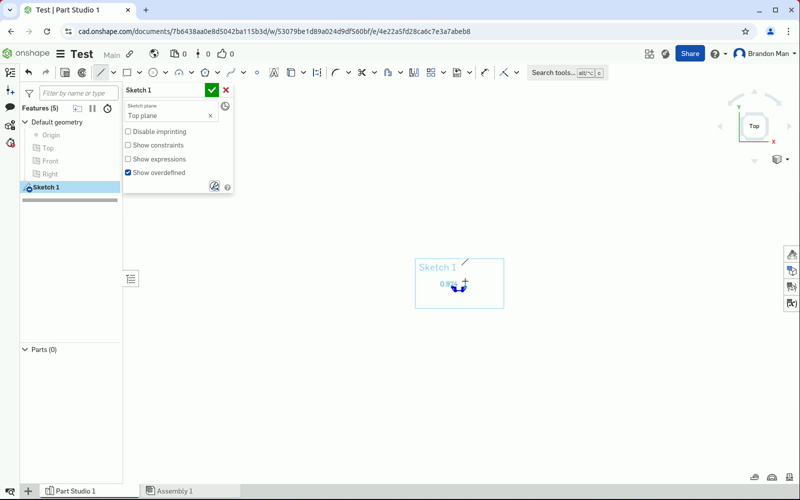
scroll(6)
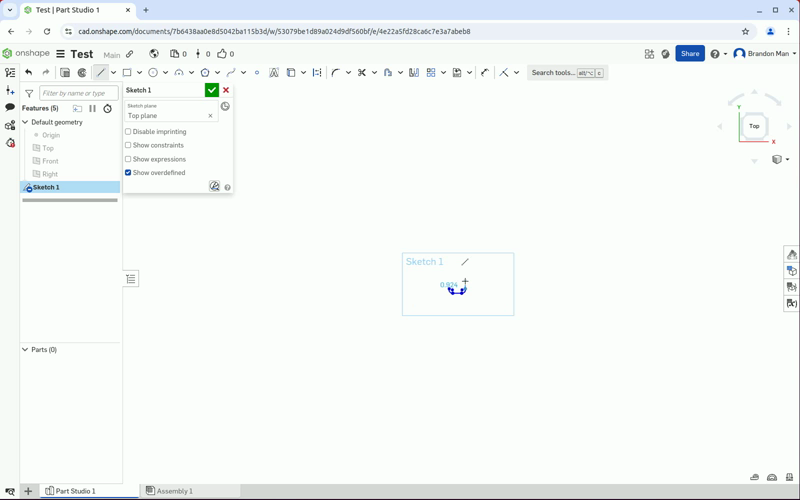
scroll(6)
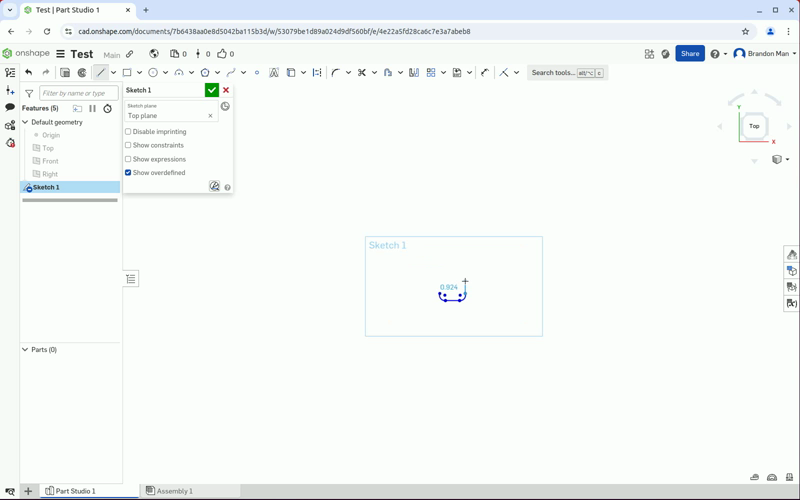
scroll(6)
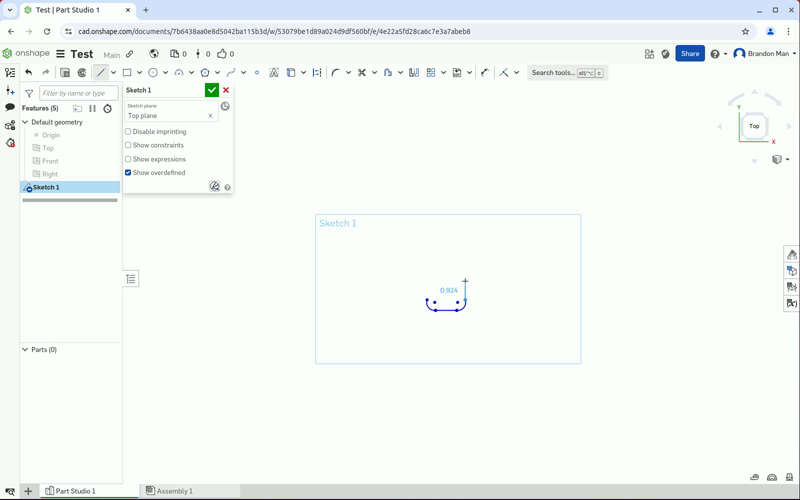
scroll(6)
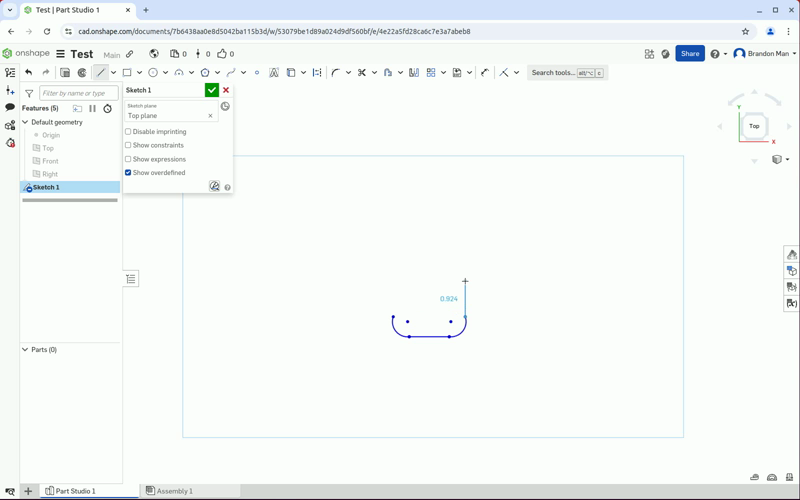
scroll(6)
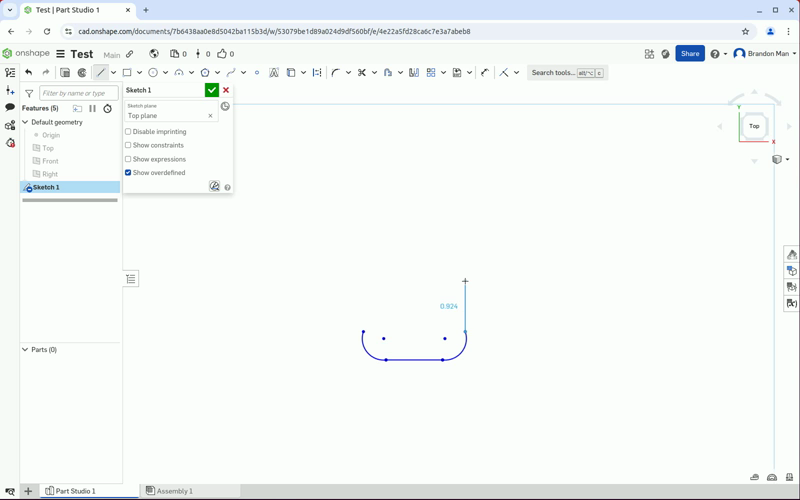
click(465, 280)
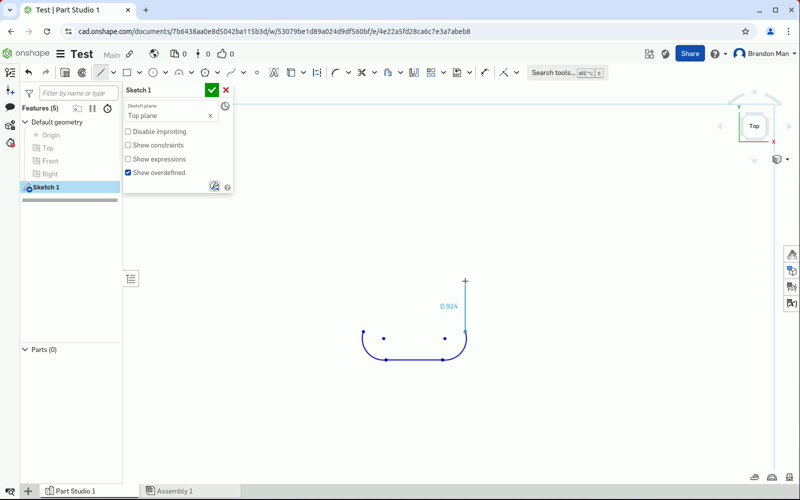
scroll(-6)
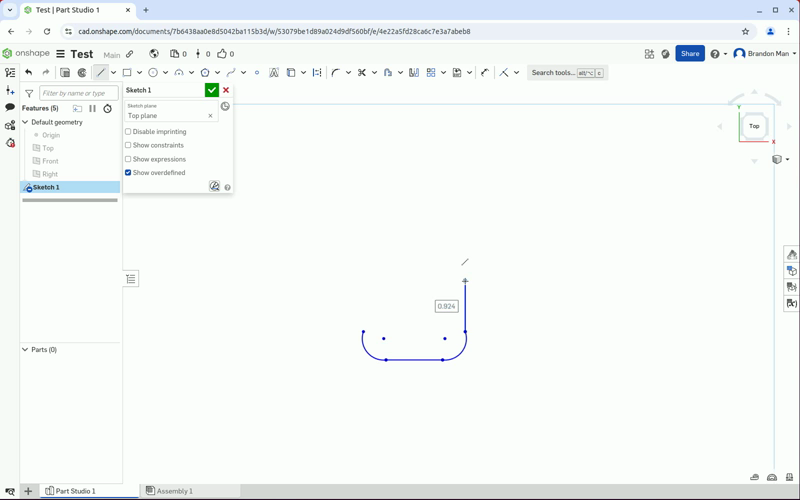
scroll(-6)
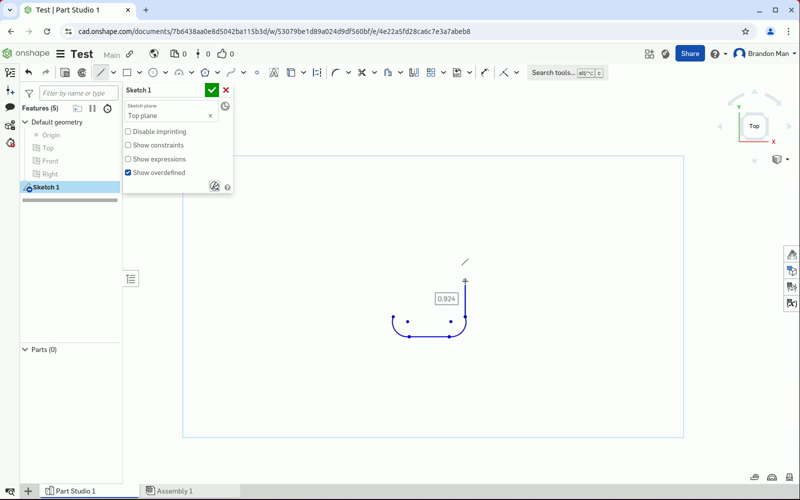
scroll(-6)
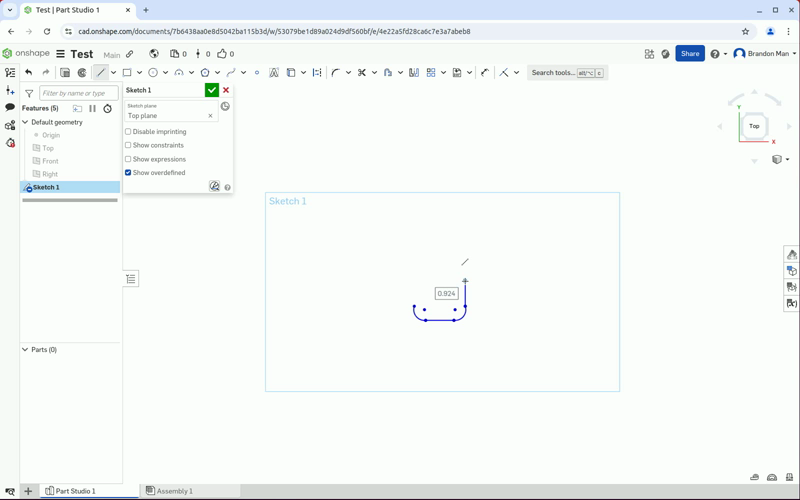
scroll(-6)
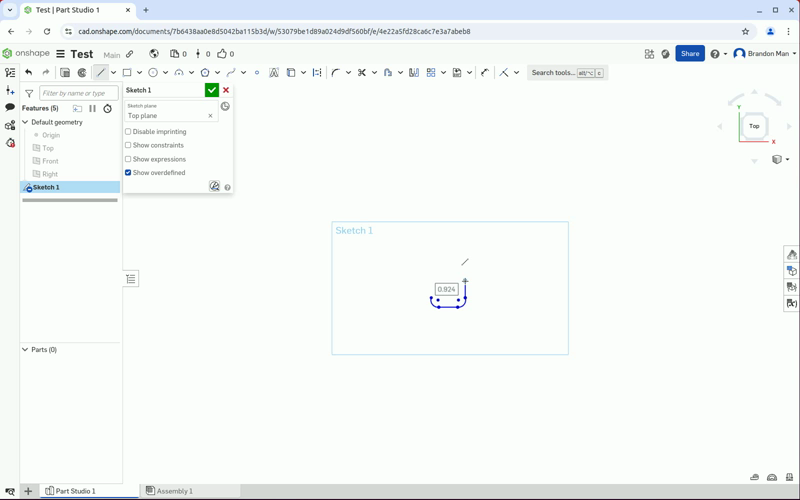
scroll(-6)
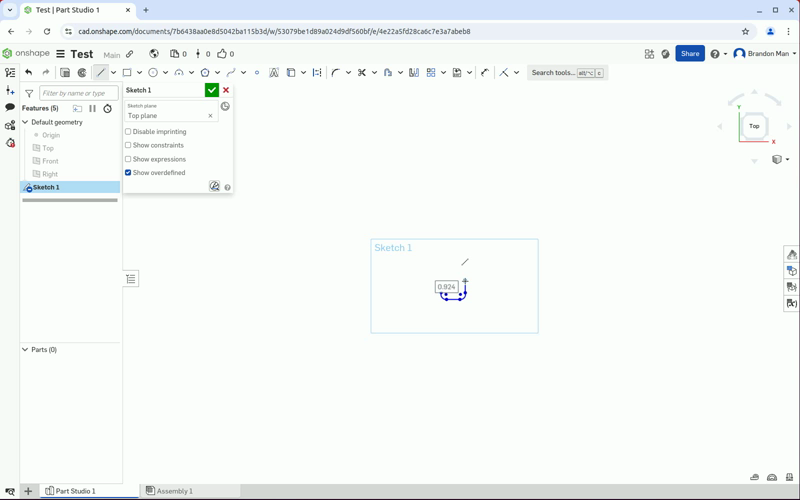
scroll(-6)
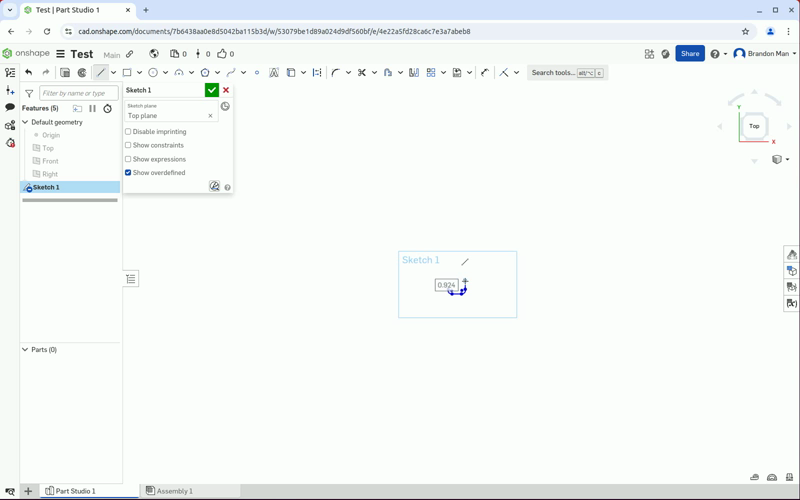
scroll(-6)
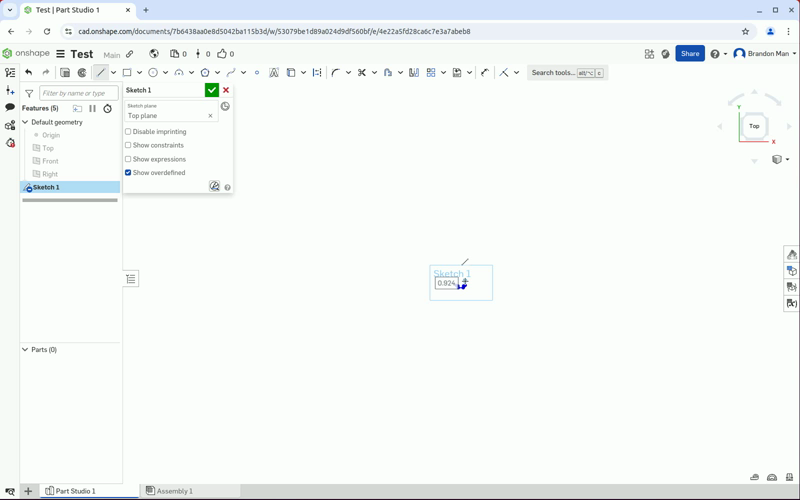
key_up(shift)
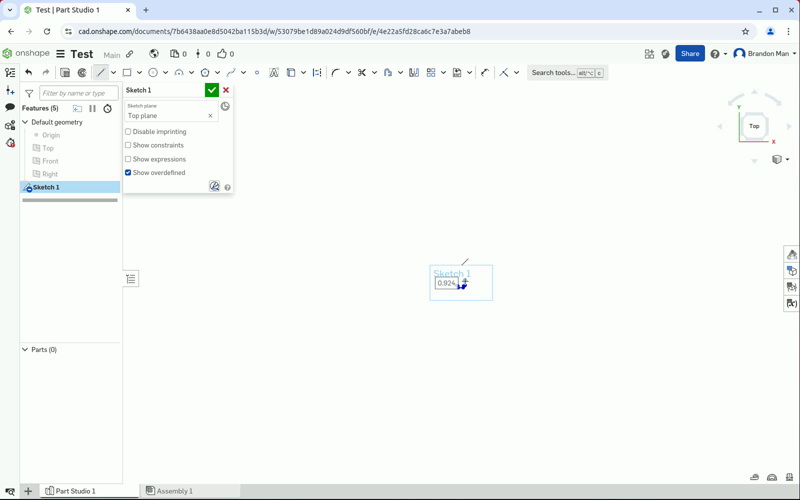
key(esc)
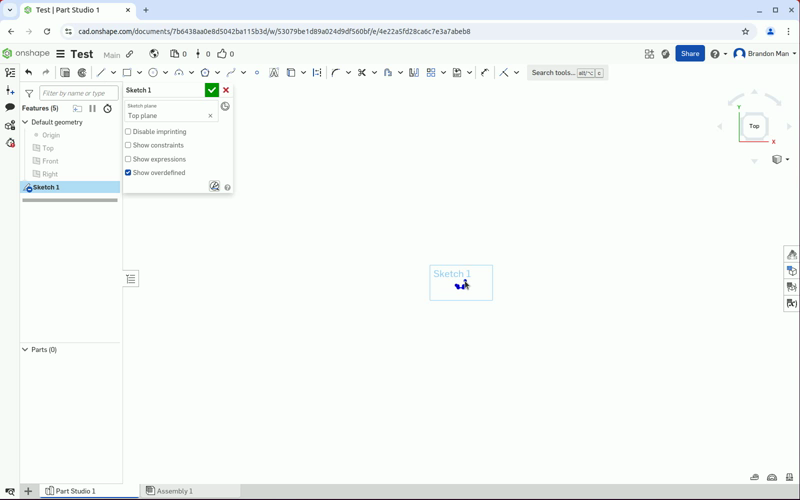
key(a)
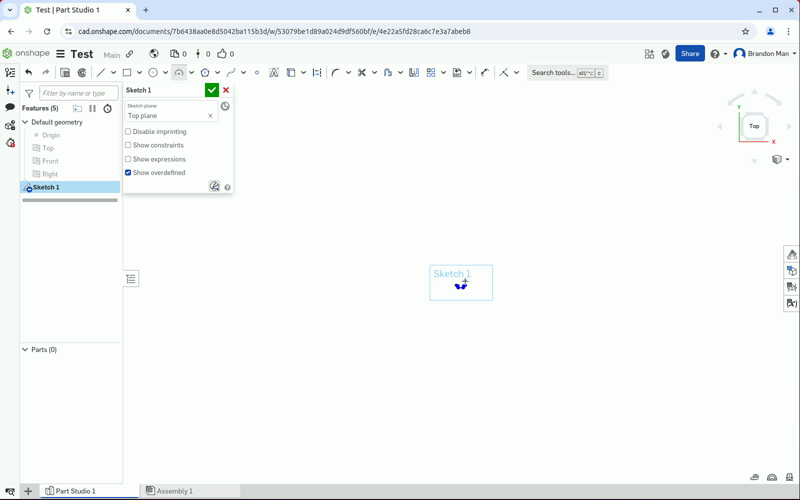
mouse_move(465, 280)
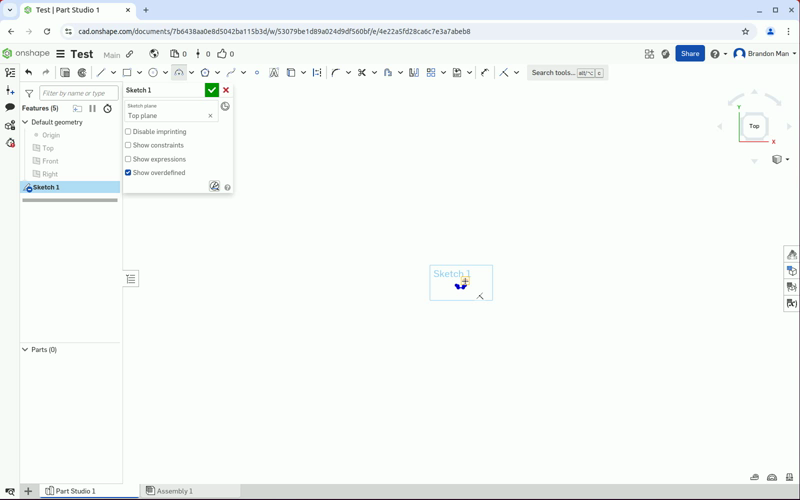
click(465, 280)
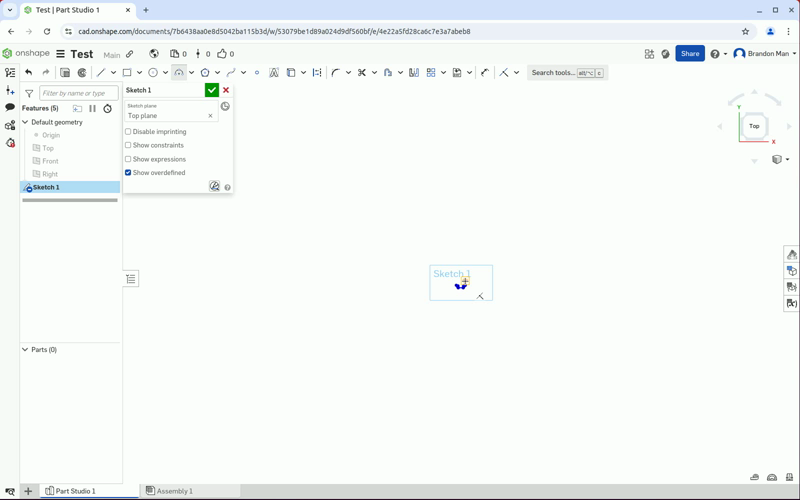
key_down(shift)
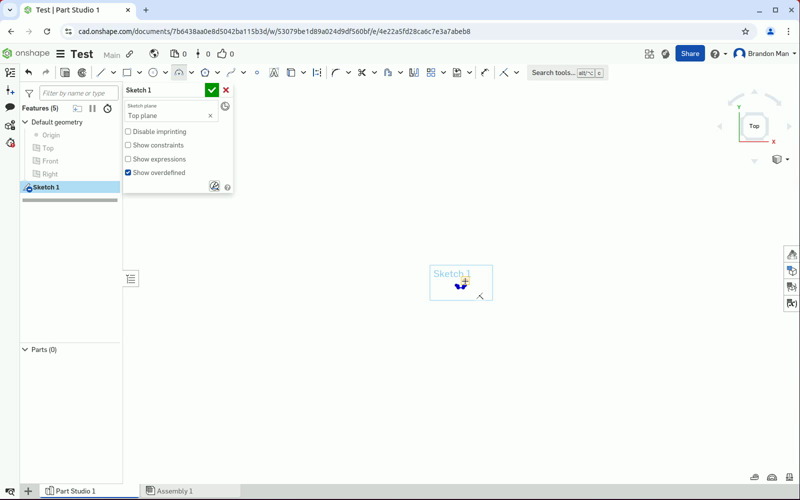
mouse_move(463, 278)
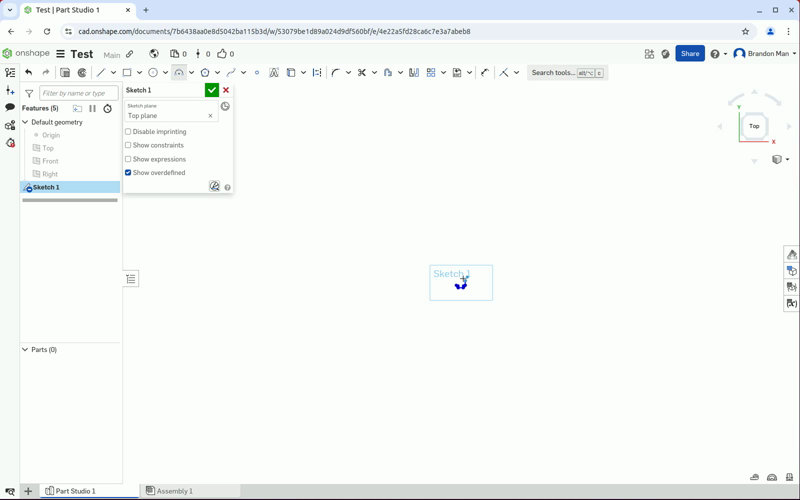
scroll(6)
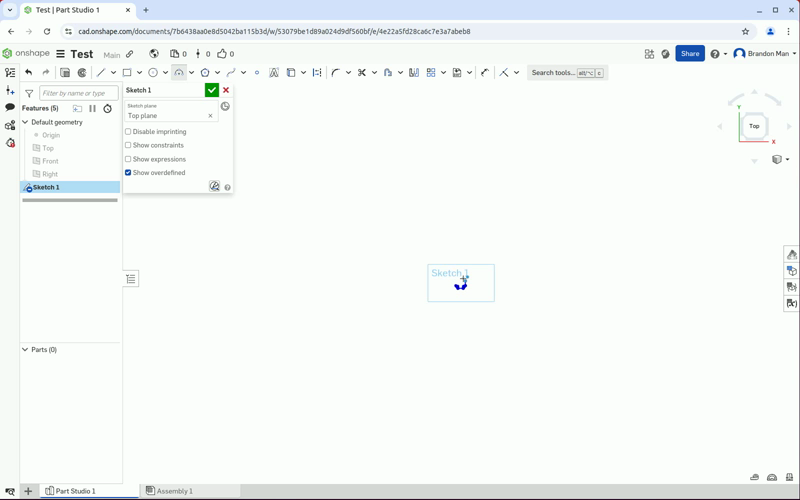
scroll(6)
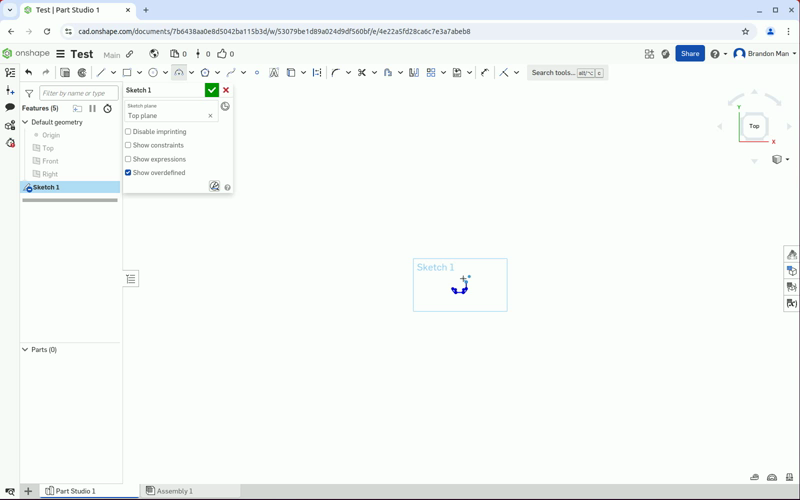
scroll(6)
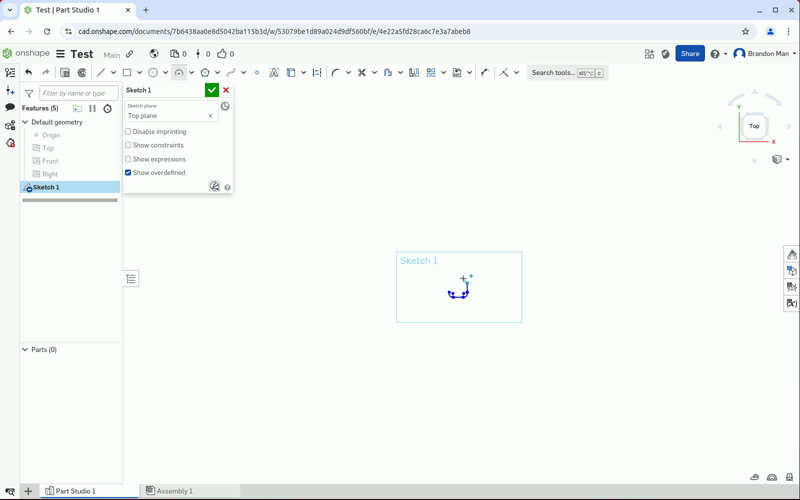
scroll(6)
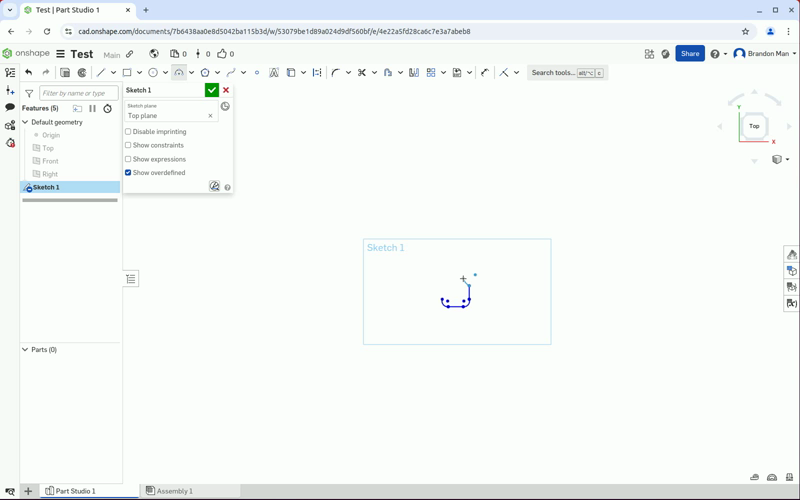
scroll(6)
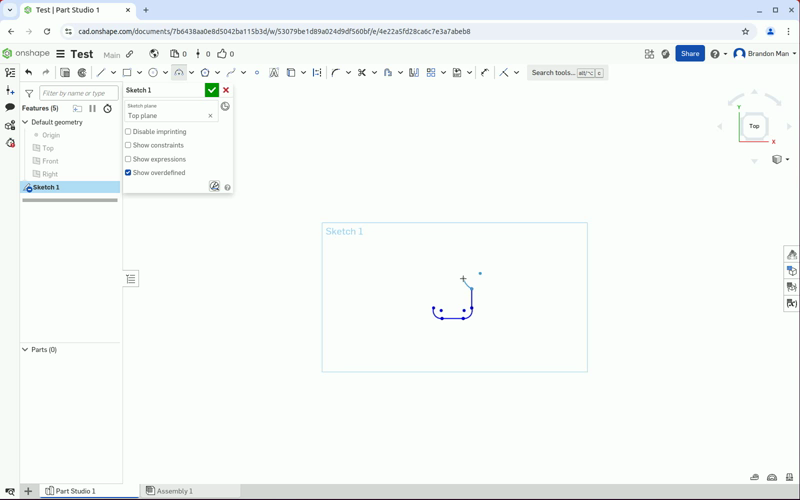
scroll(6)
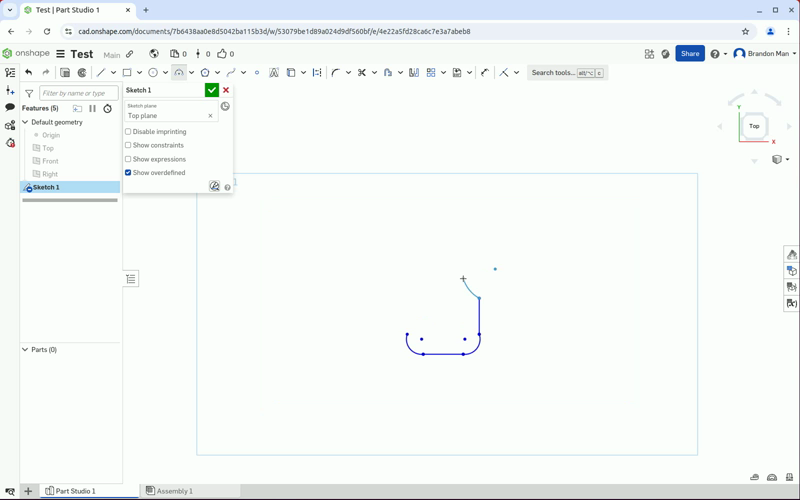
scroll(6)
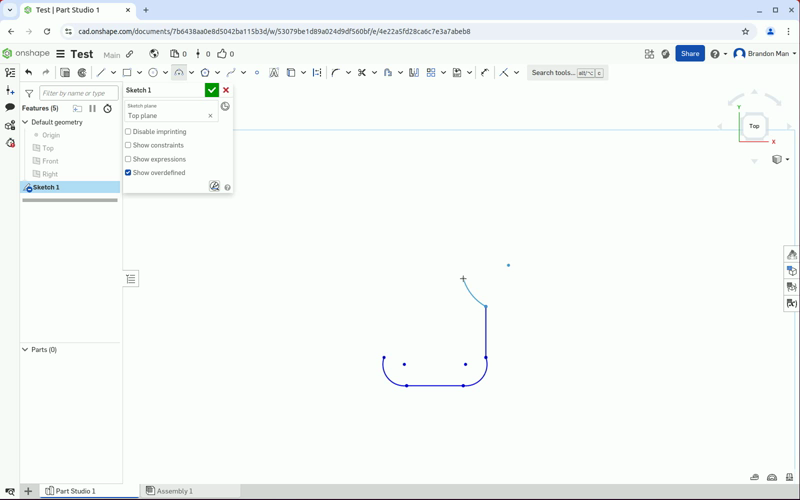
click(463, 278)
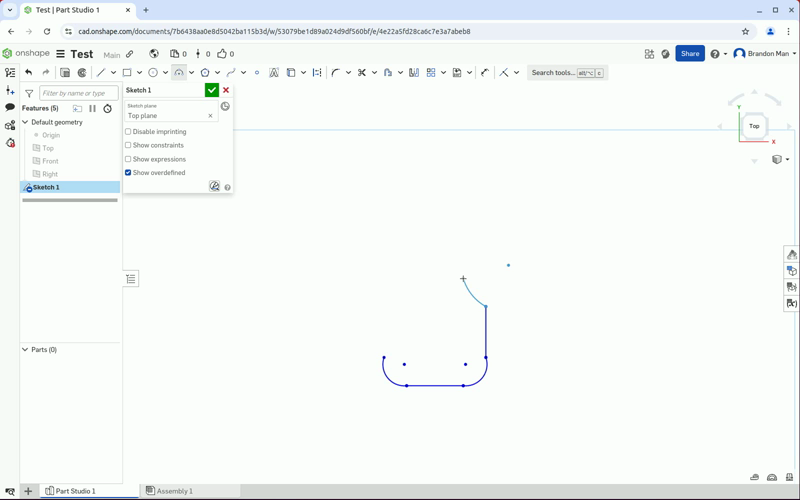
scroll(-6)
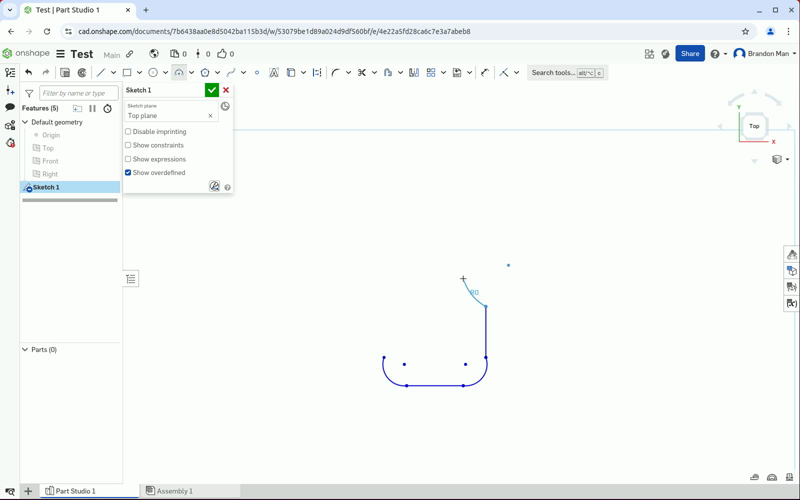
scroll(-6)
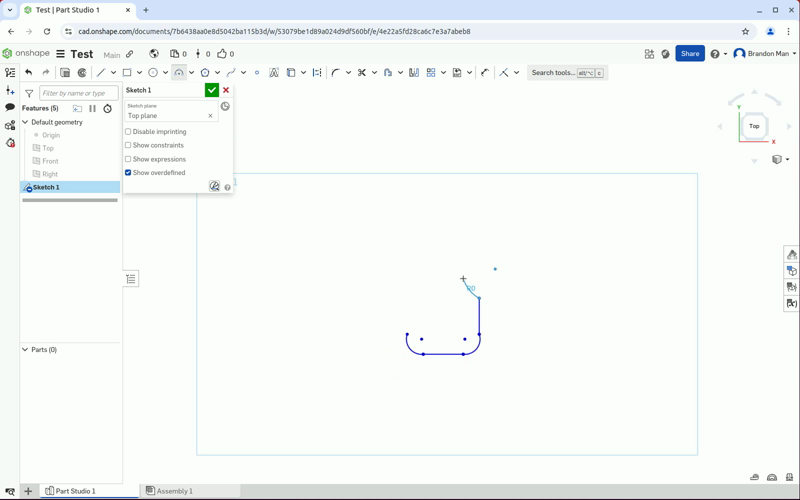
scroll(-6)
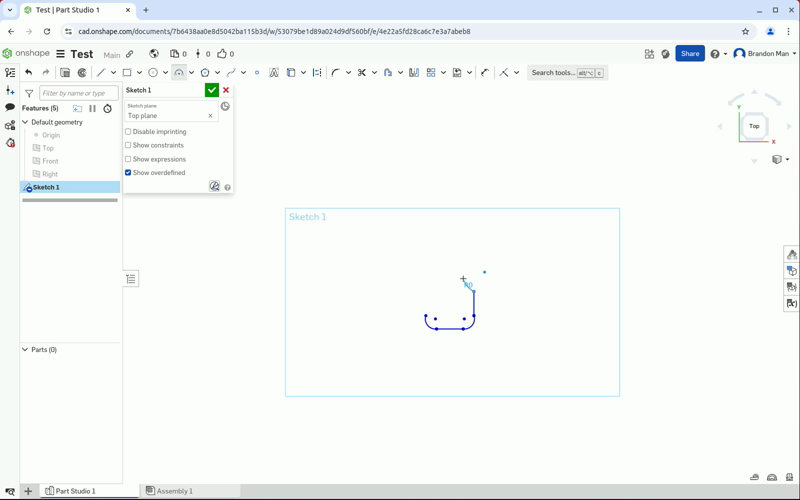
scroll(-6)
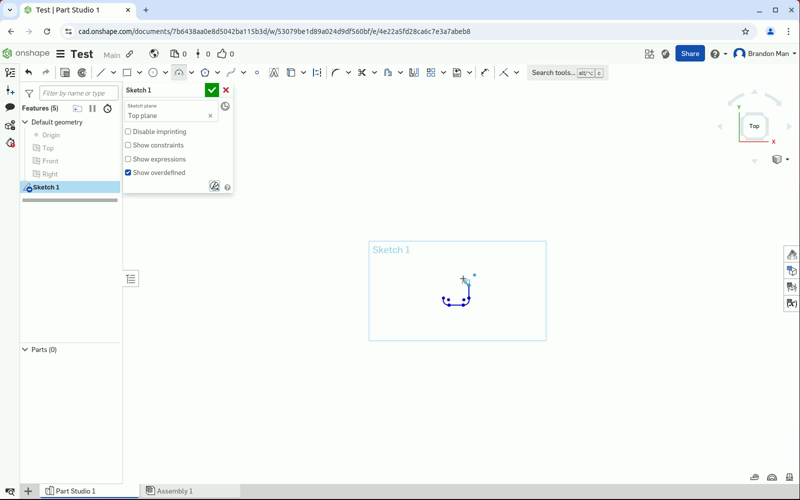
scroll(-6)
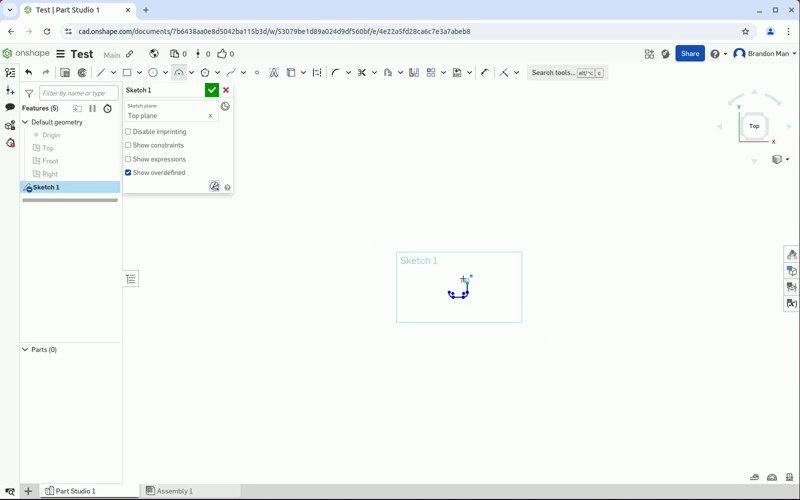
scroll(-6)
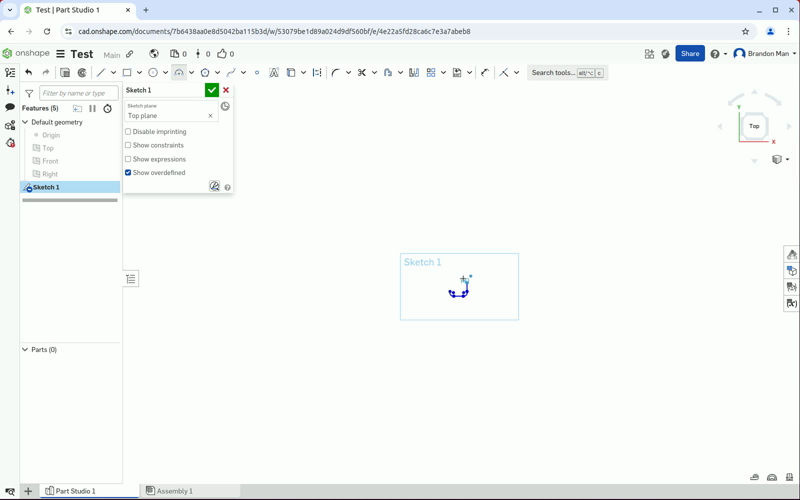
scroll(-6)
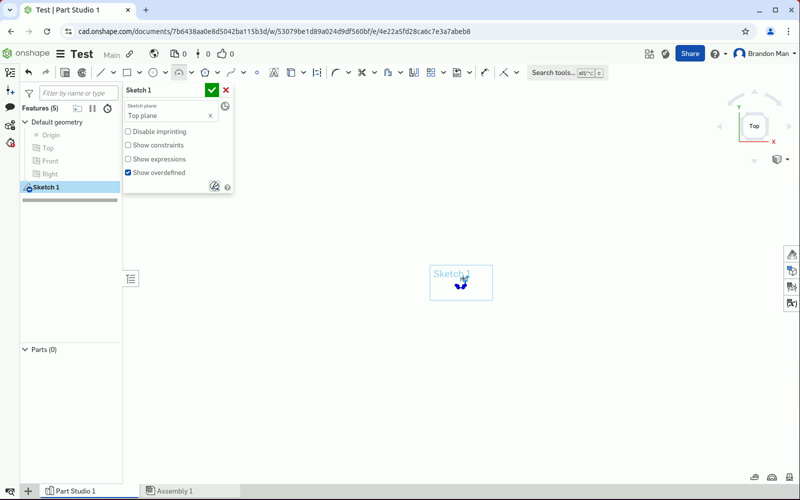
mouse_move(464, 279)
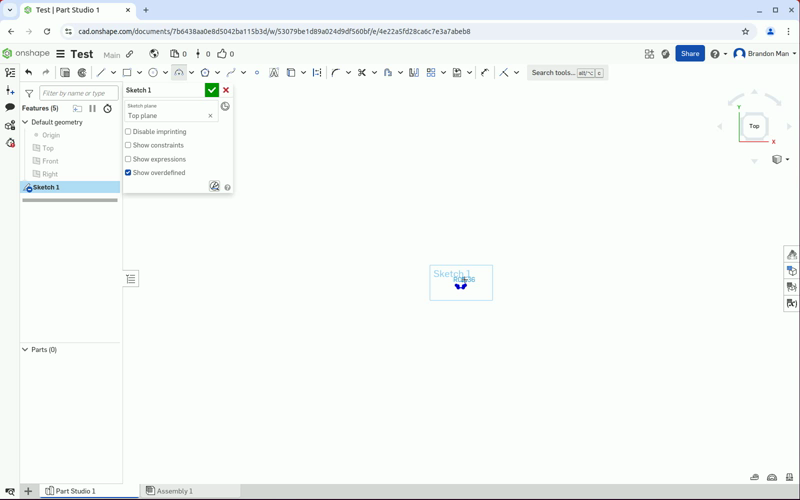
scroll(6)
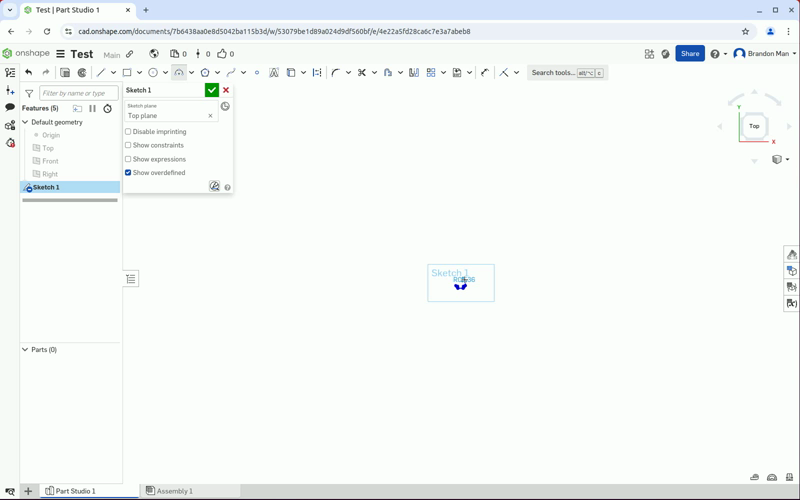
scroll(6)
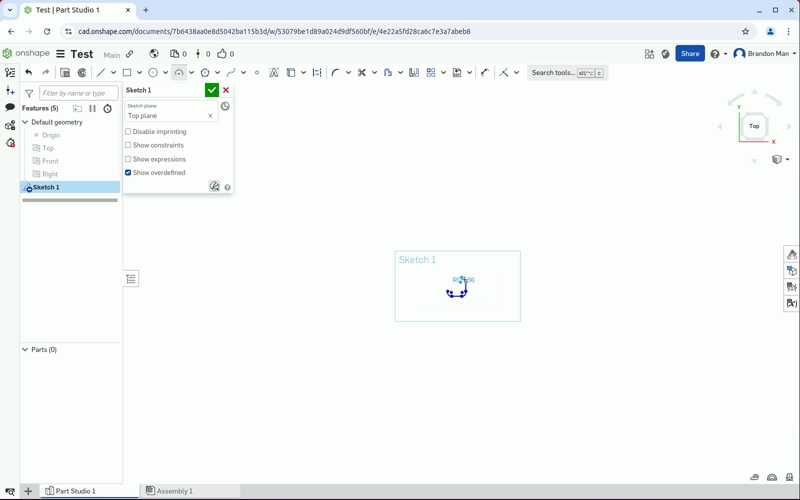
scroll(6)
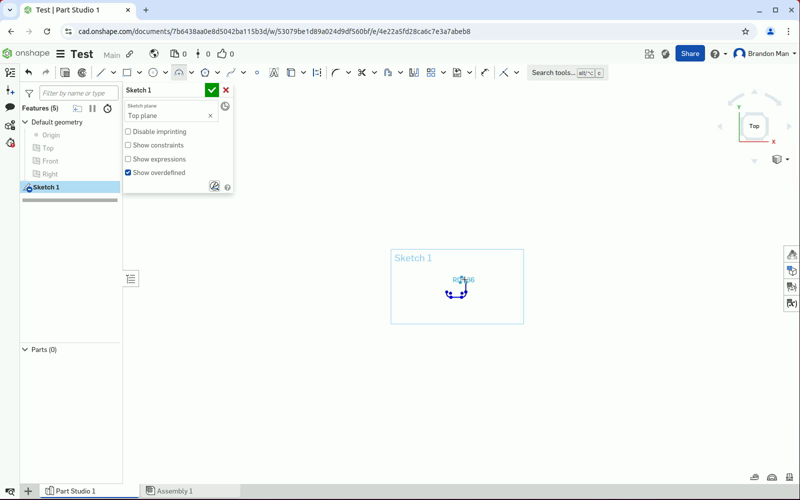
scroll(6)
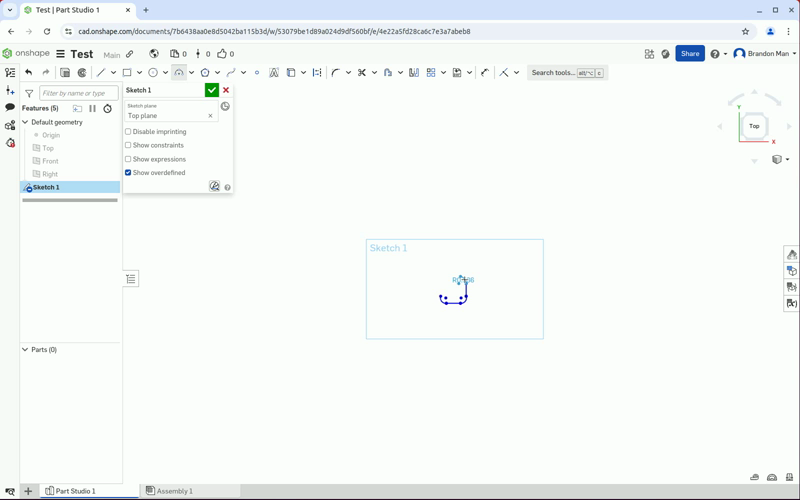
scroll(6)
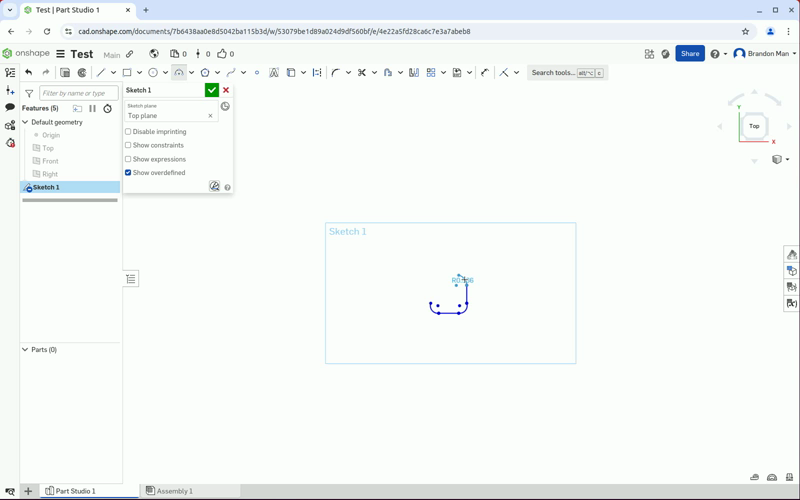
scroll(6)
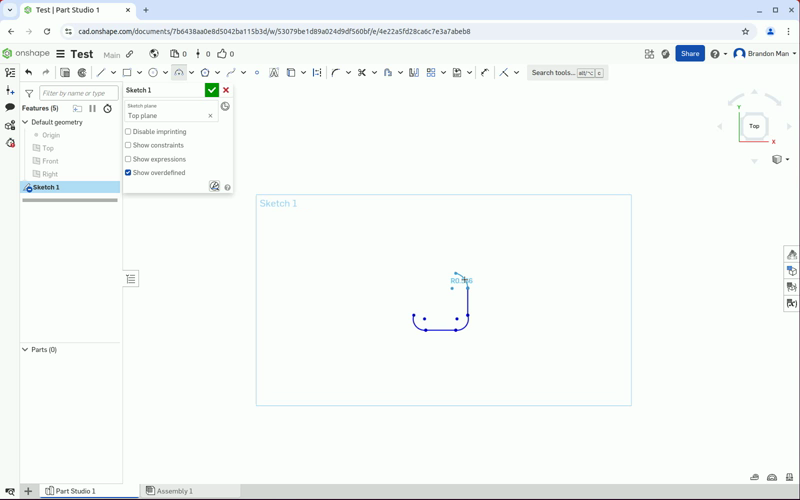
scroll(6)
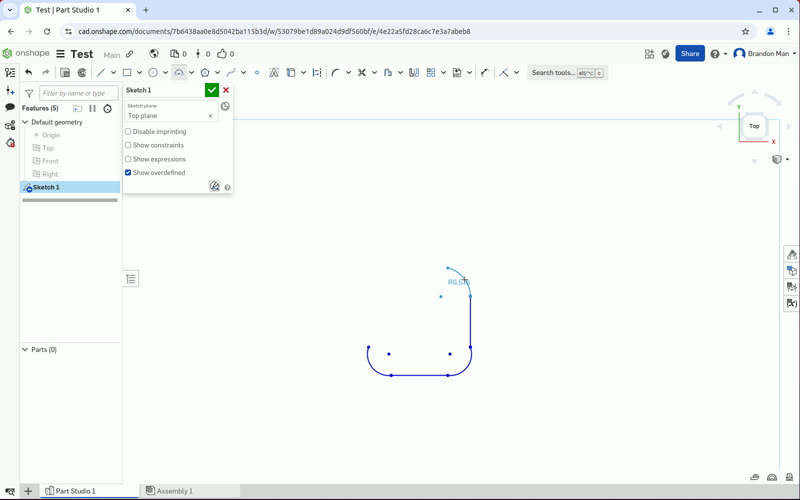
click(464, 279)
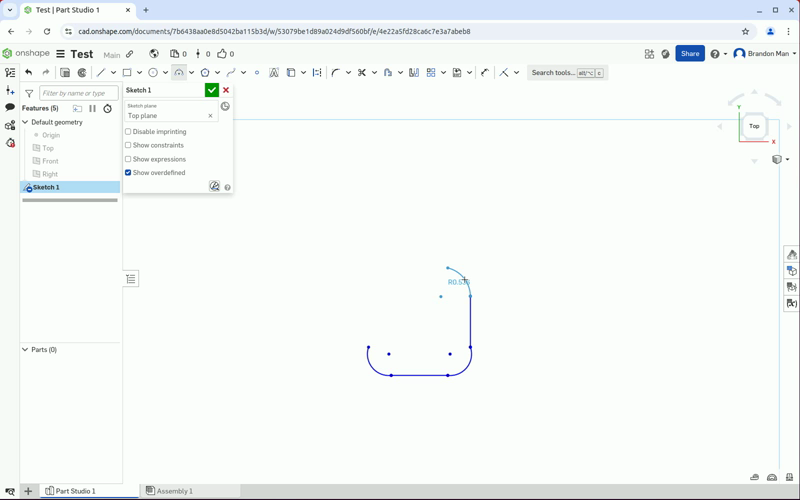
scroll(-6)
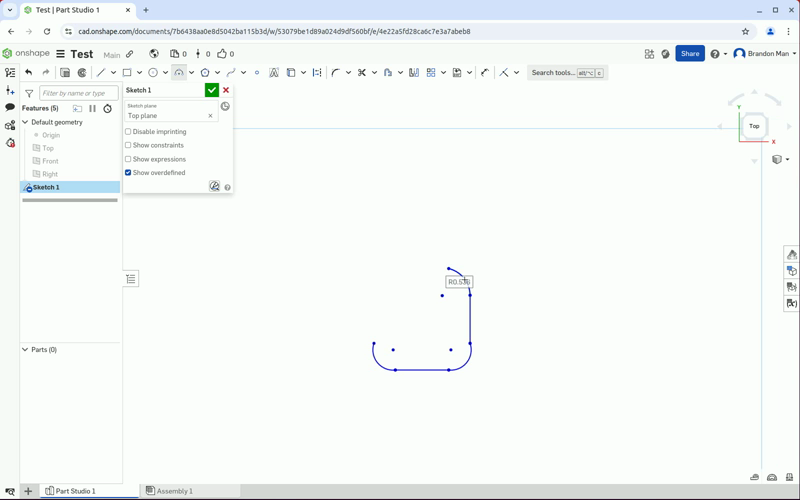
scroll(-6)
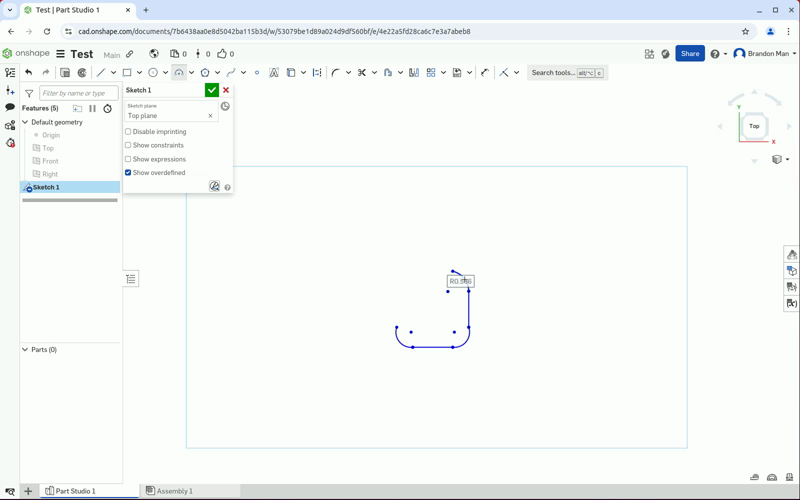
scroll(-6)
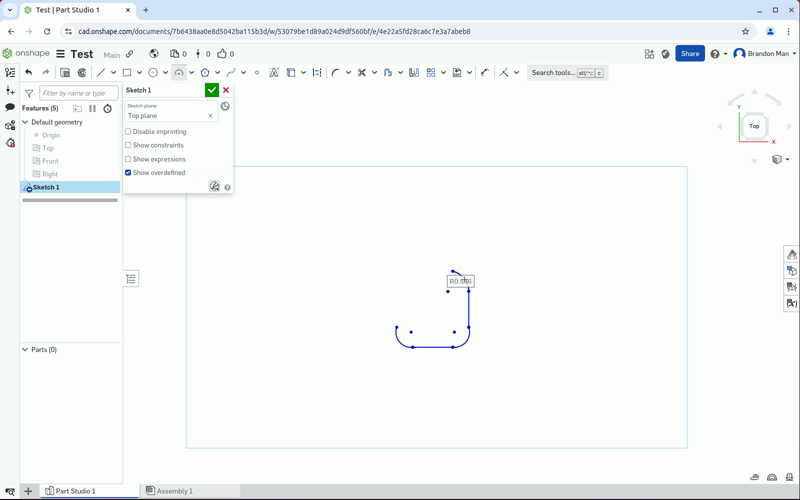
scroll(-6)
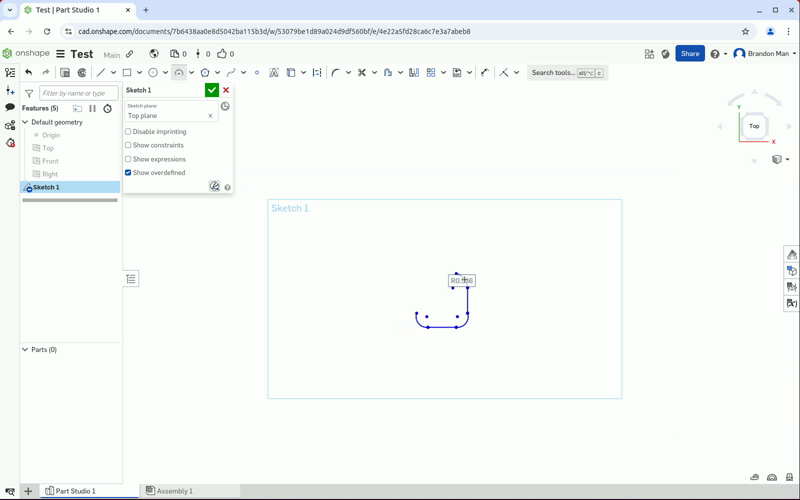
scroll(-6)
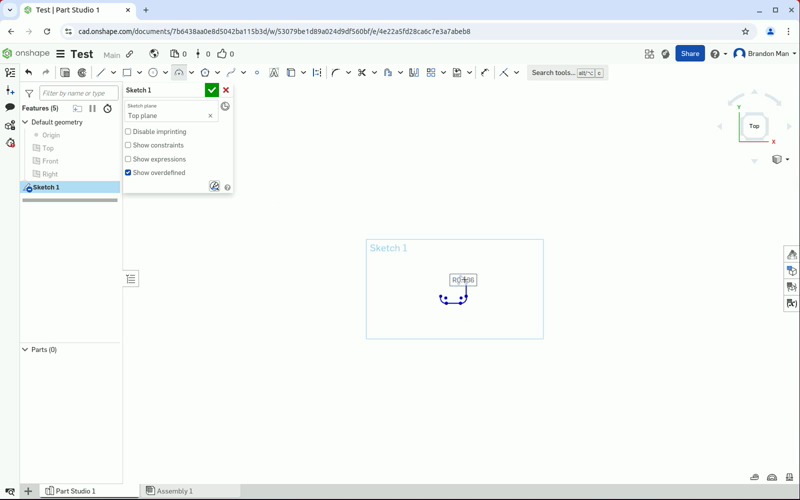
scroll(-6)
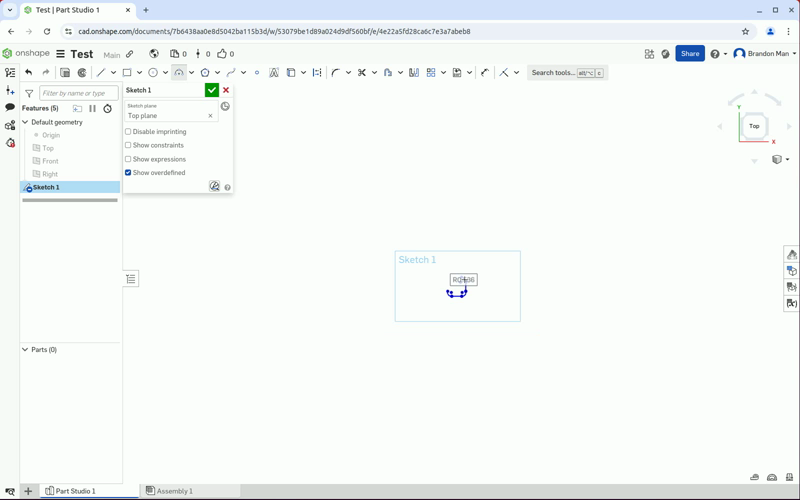
scroll(-6)
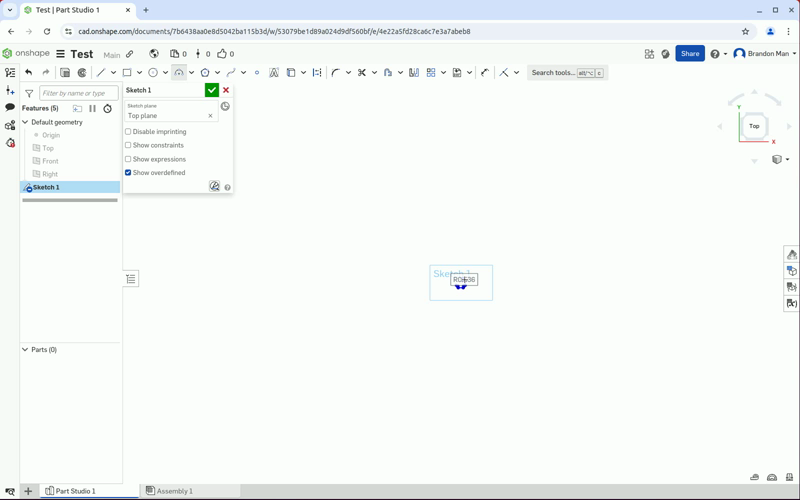
key_up(shift)
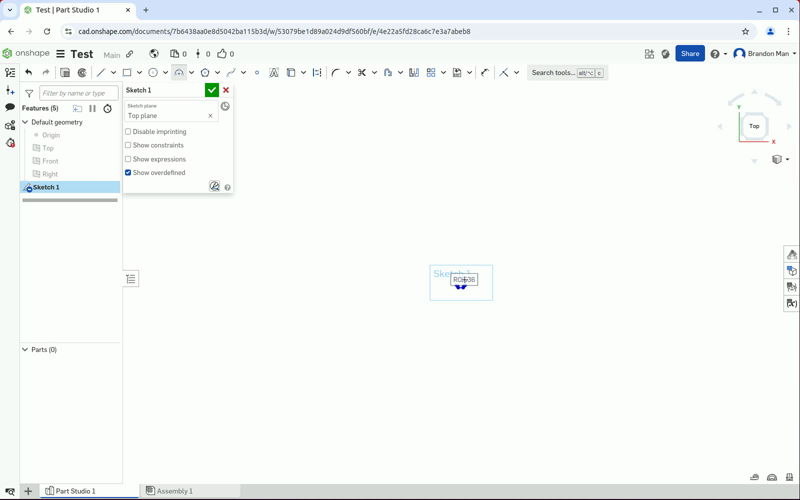
key(esc)
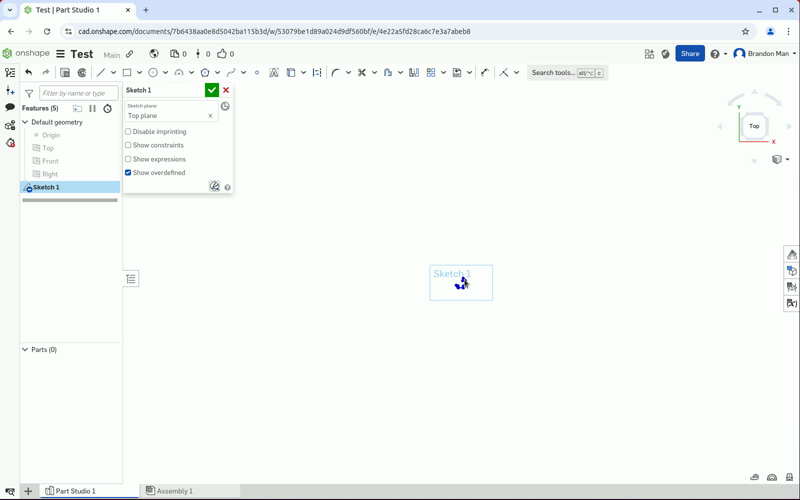
key(l)
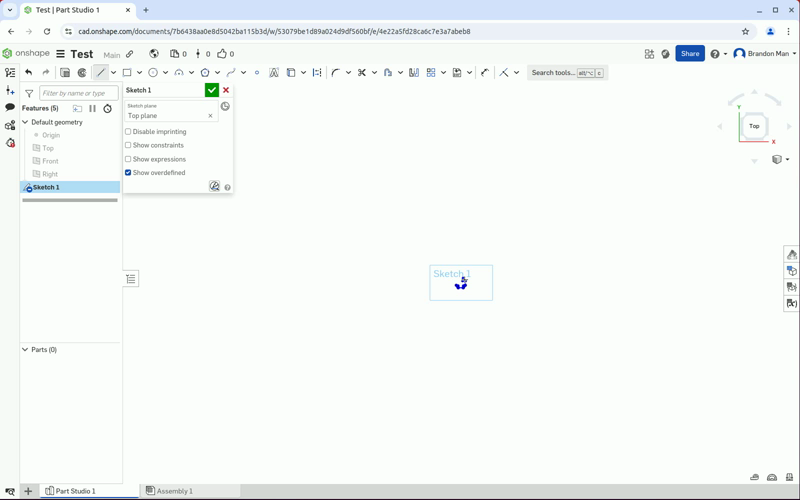
mouse_move(463, 278)
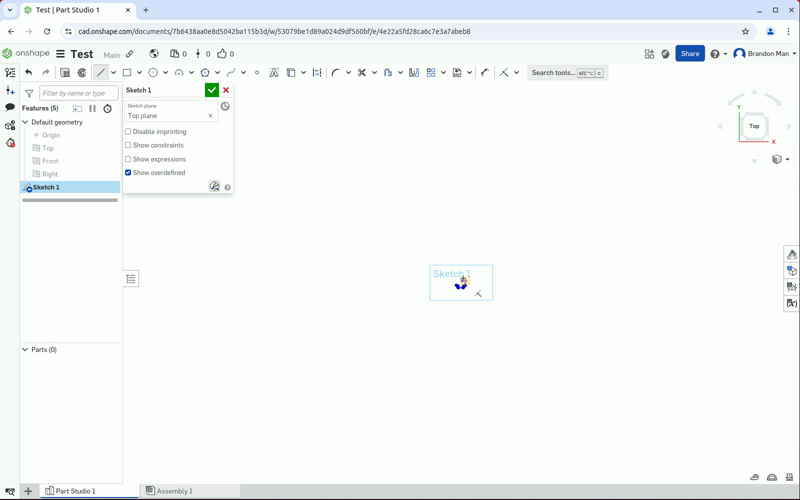
scroll(6)
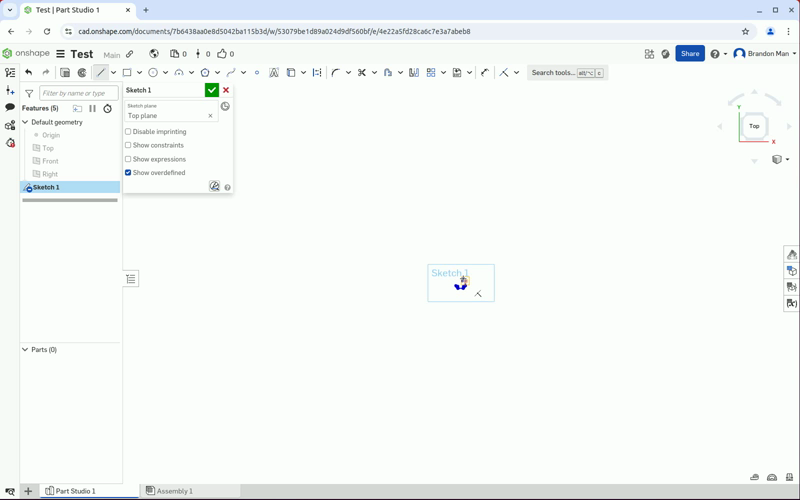
scroll(6)
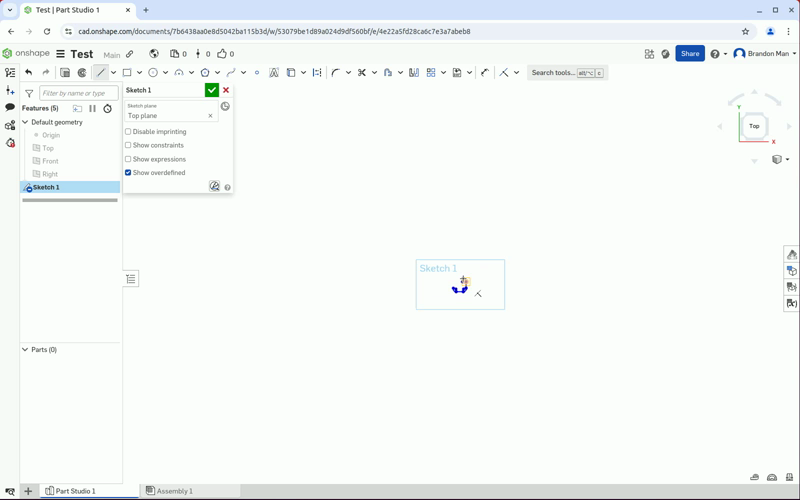
scroll(6)
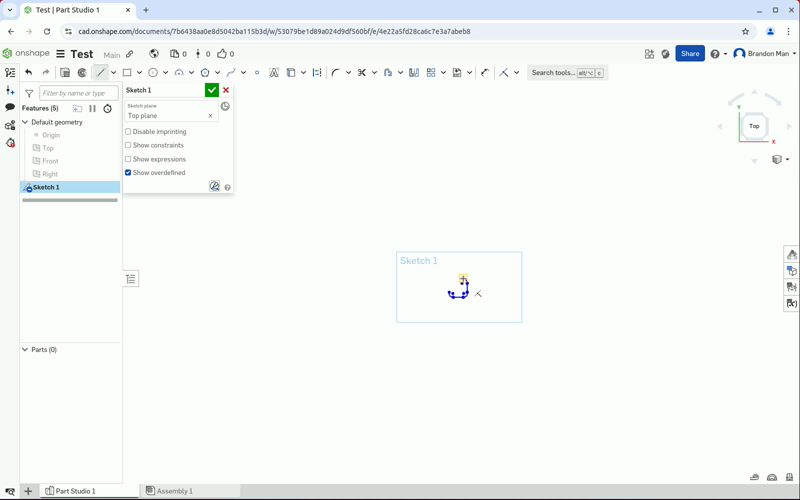
scroll(6)
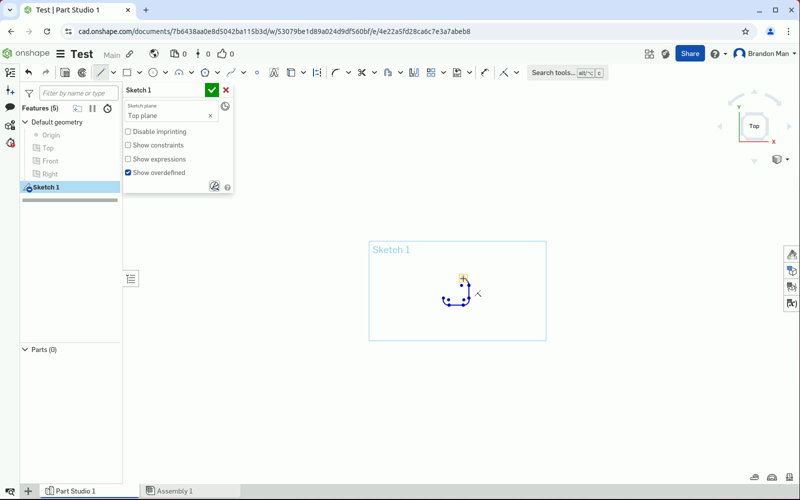
scroll(6)
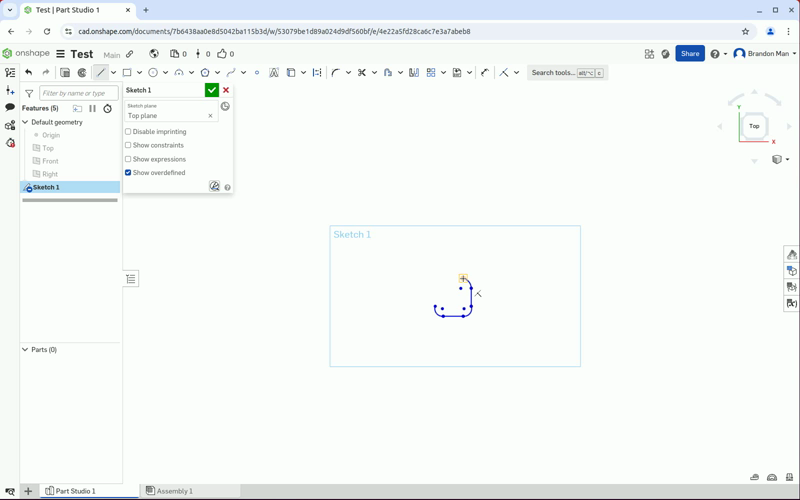
scroll(6)
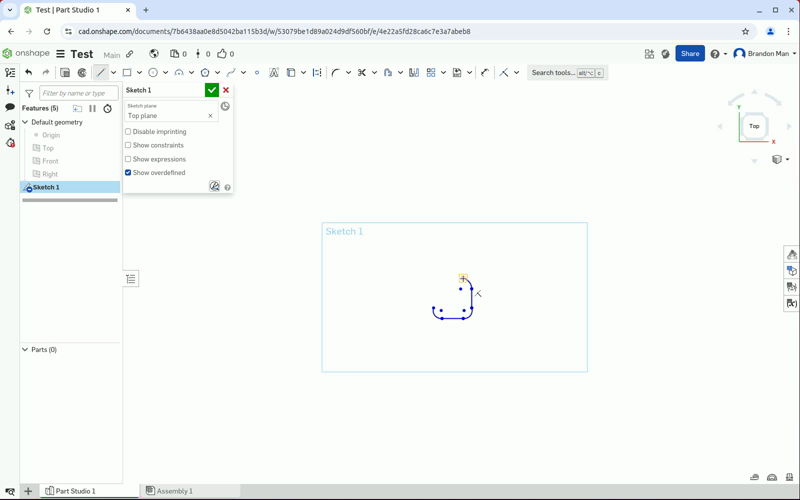
scroll(6)
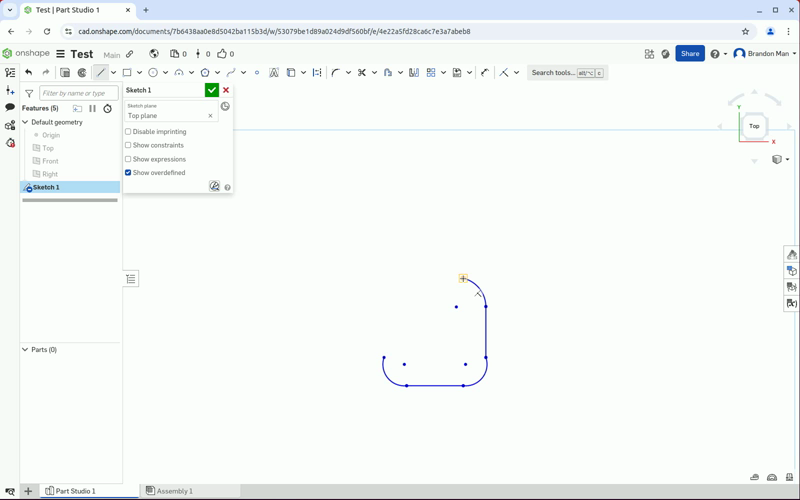
click(463, 278)
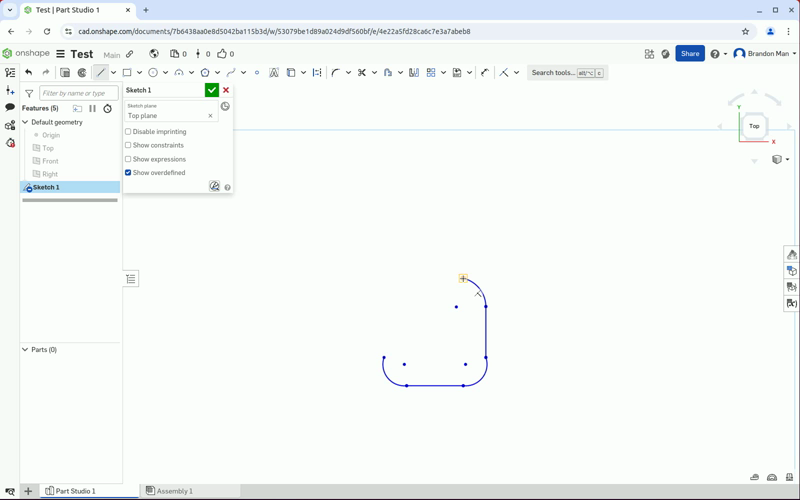
scroll(-6)
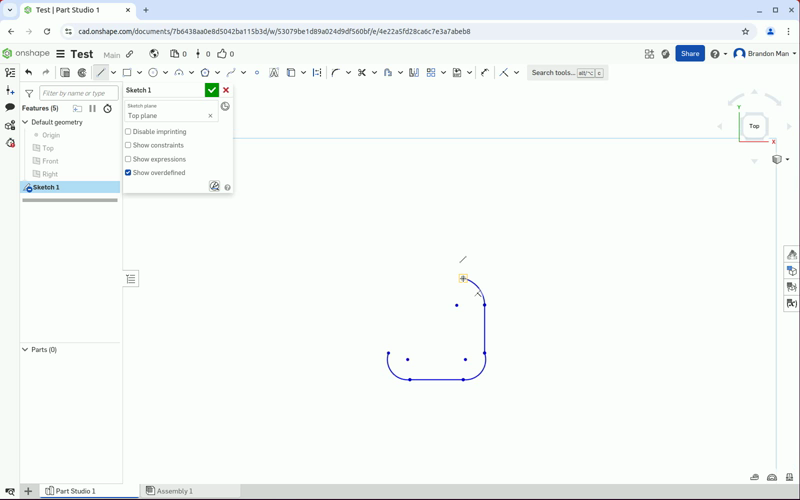
scroll(-6)
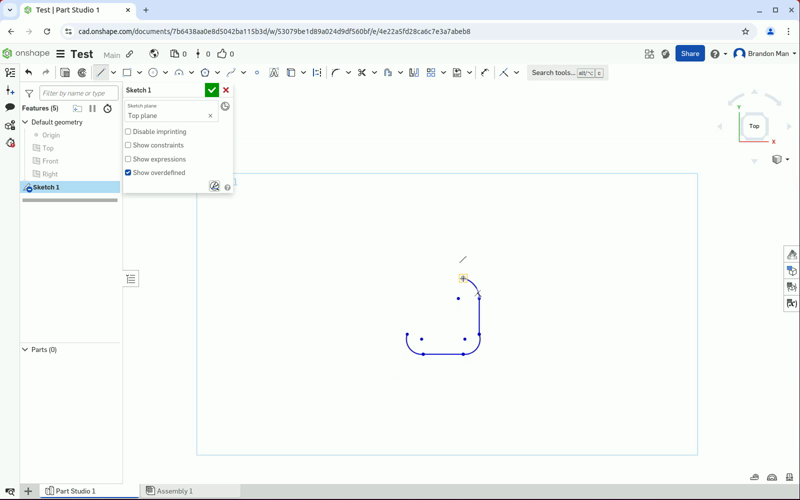
scroll(-6)
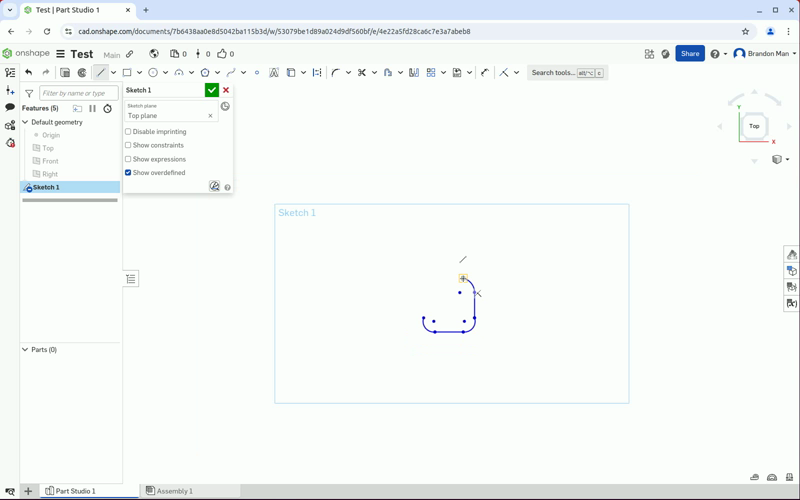
scroll(-6)
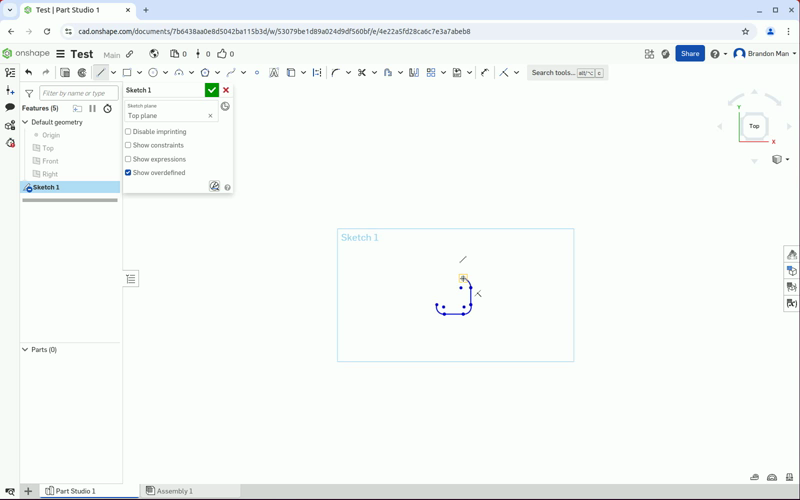
scroll(-6)
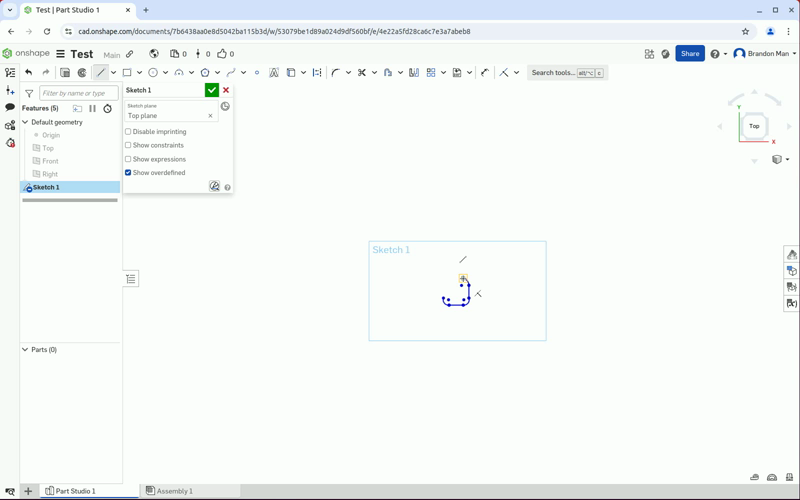
scroll(-6)
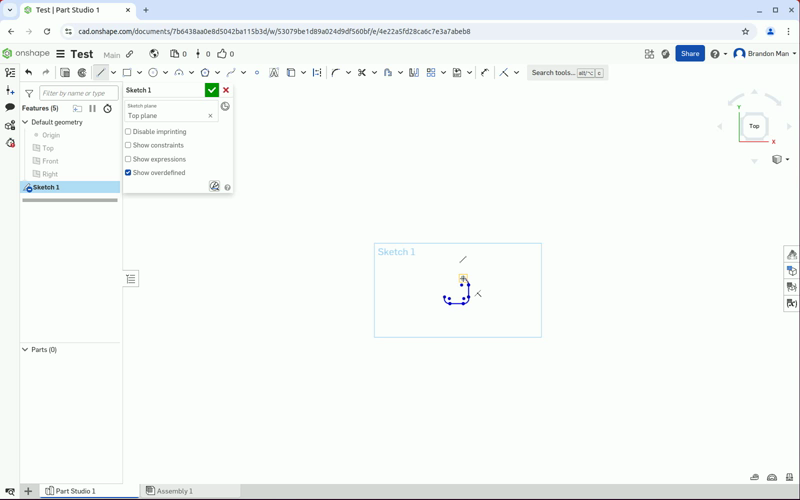
scroll(-6)
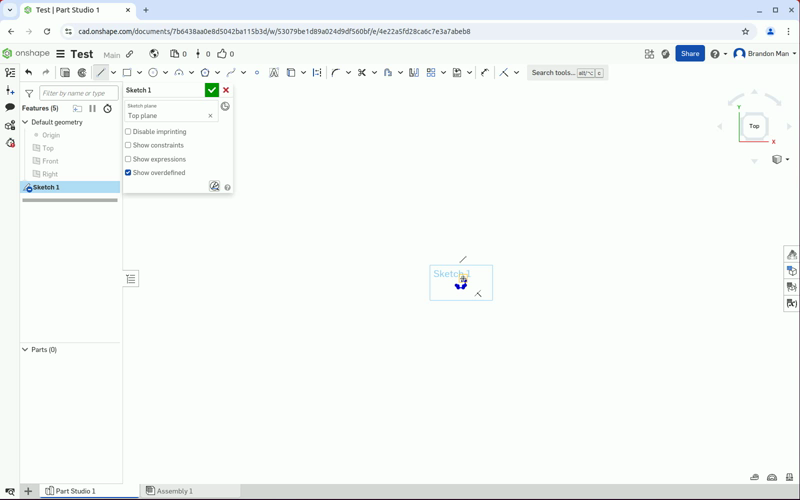
key_down(shift)
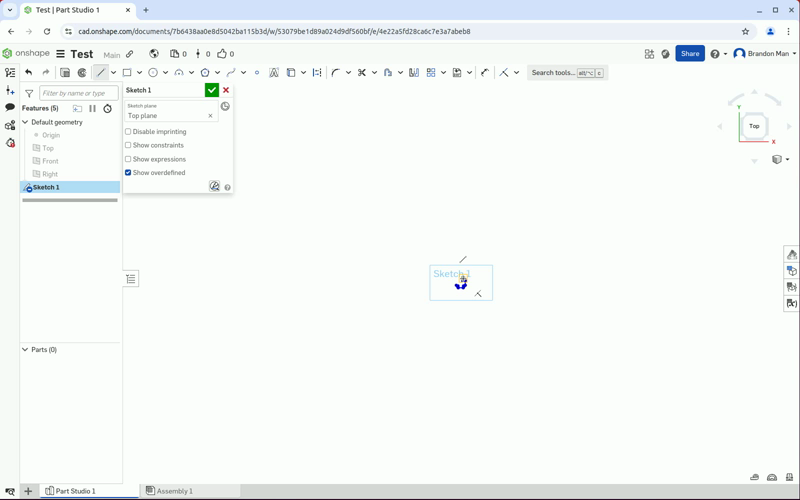
mouse_move(493, 278)
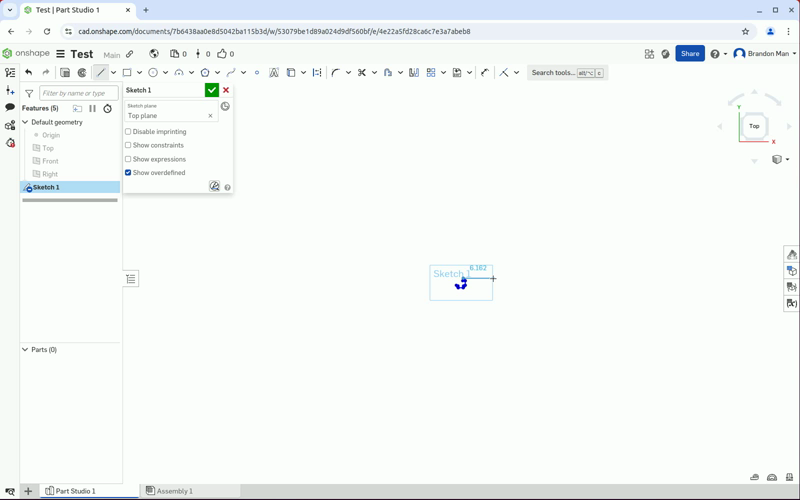
mouse_move(458, 278)
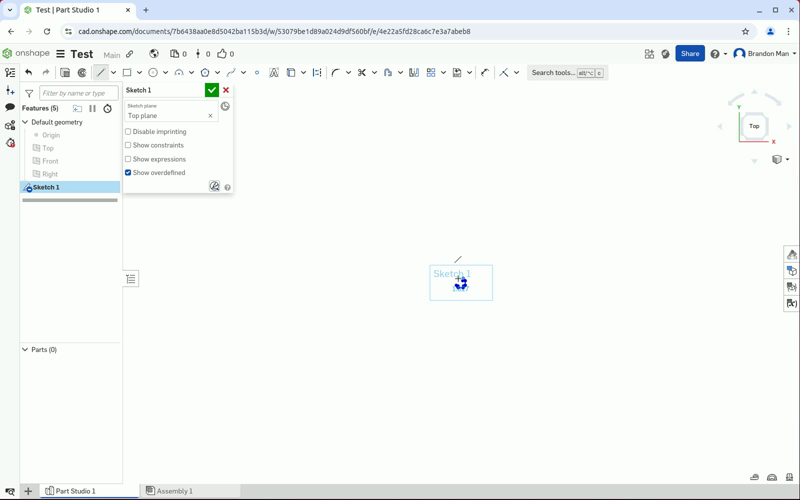
scroll(6)
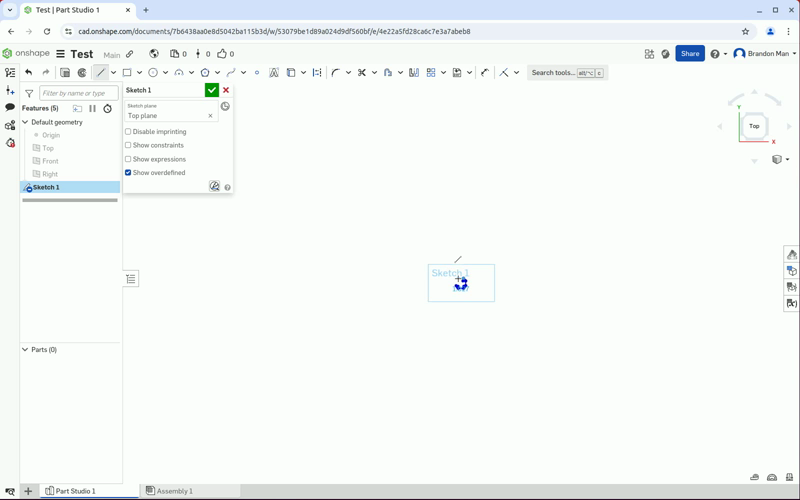
scroll(6)
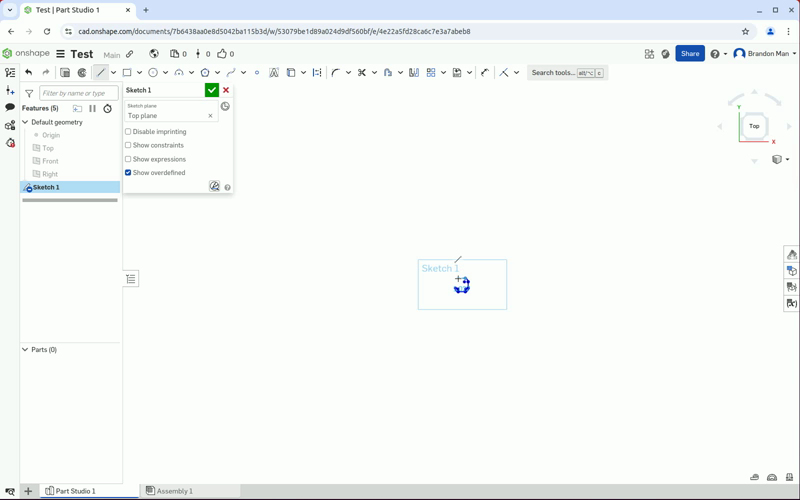
scroll(6)
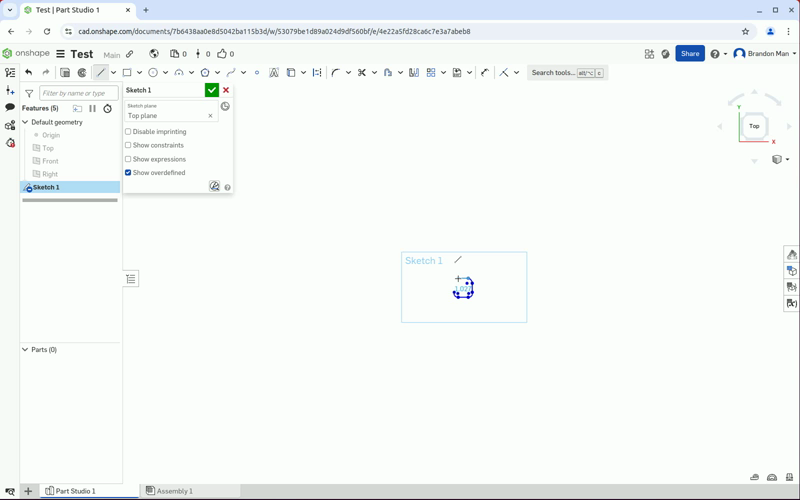
scroll(6)
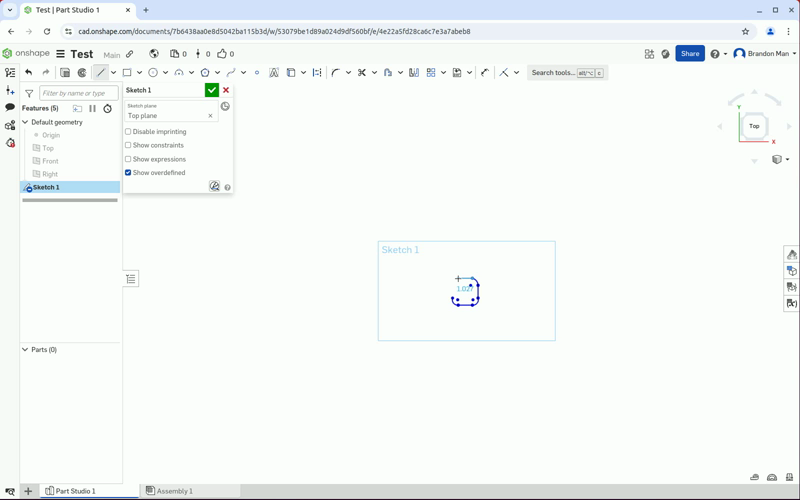
scroll(6)
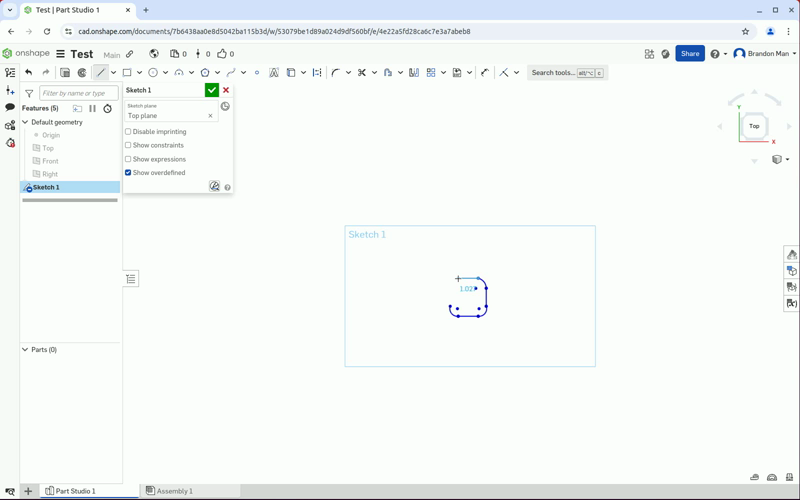
scroll(6)
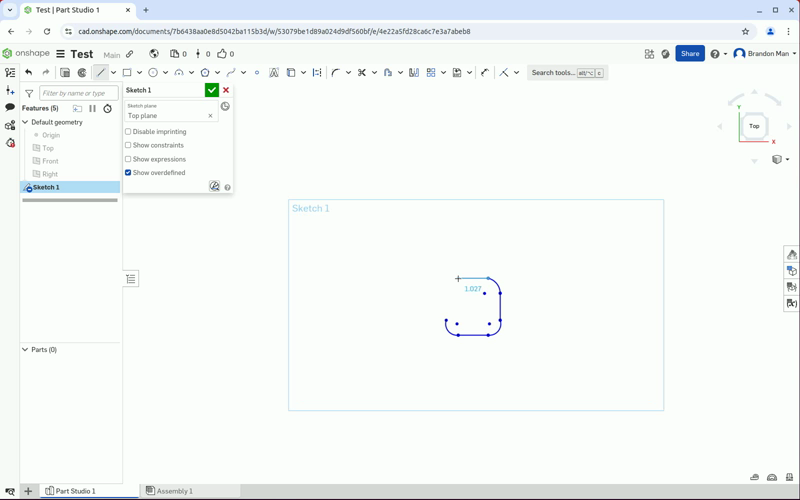
scroll(6)
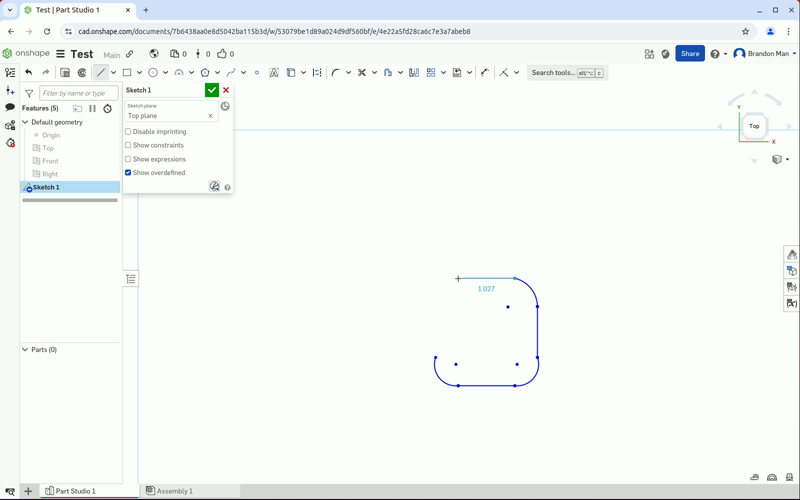
click(458, 278)
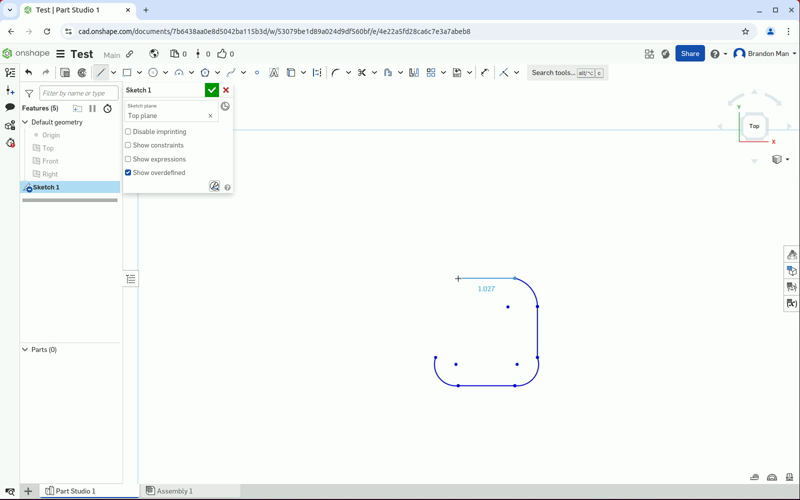
scroll(-6)
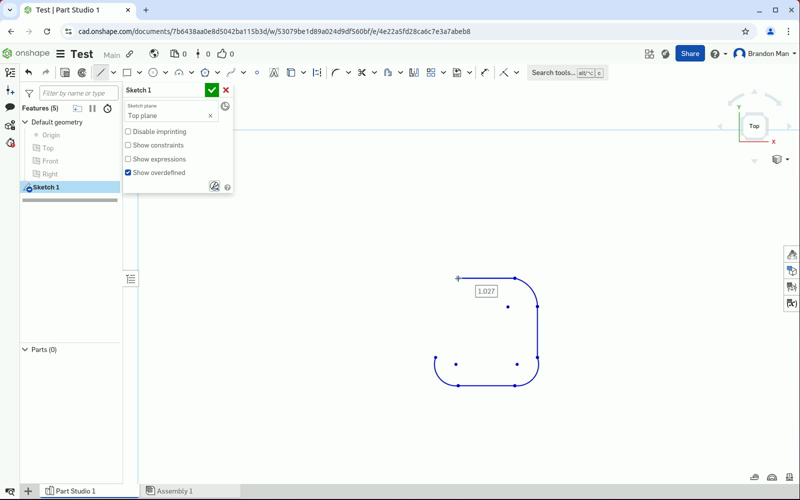
scroll(-6)
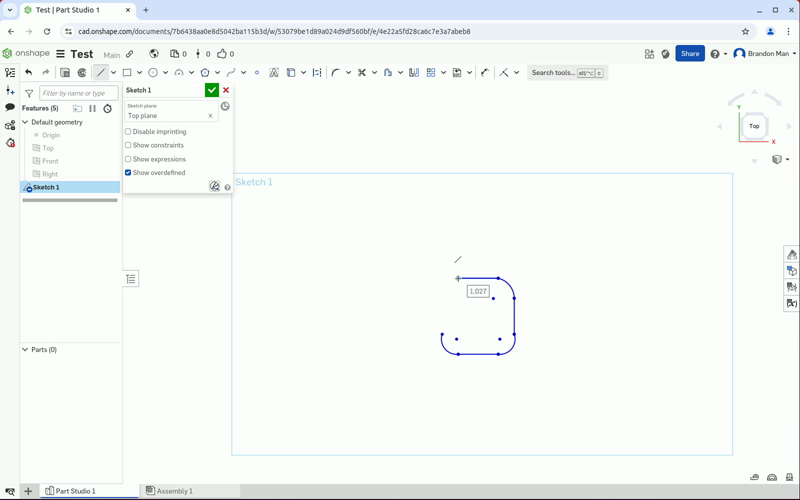
scroll(-6)
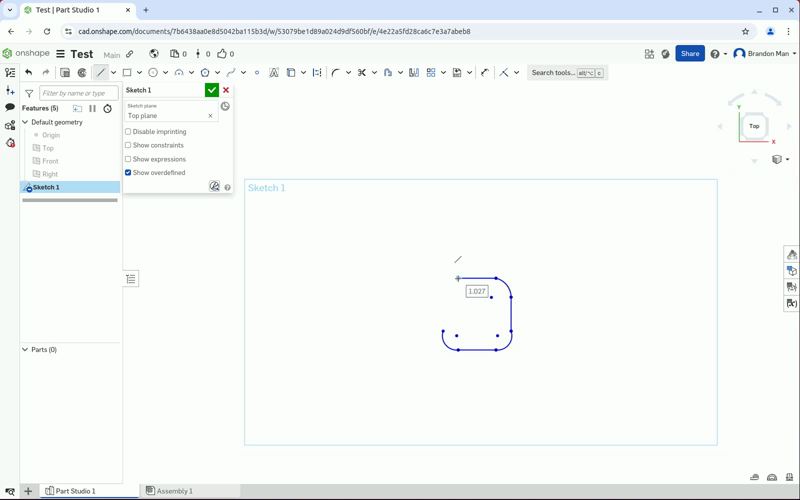
scroll(-6)
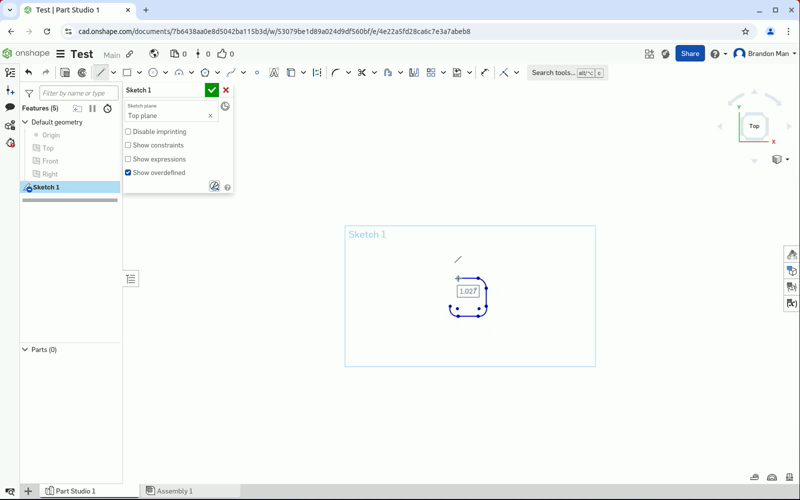
scroll(-6)
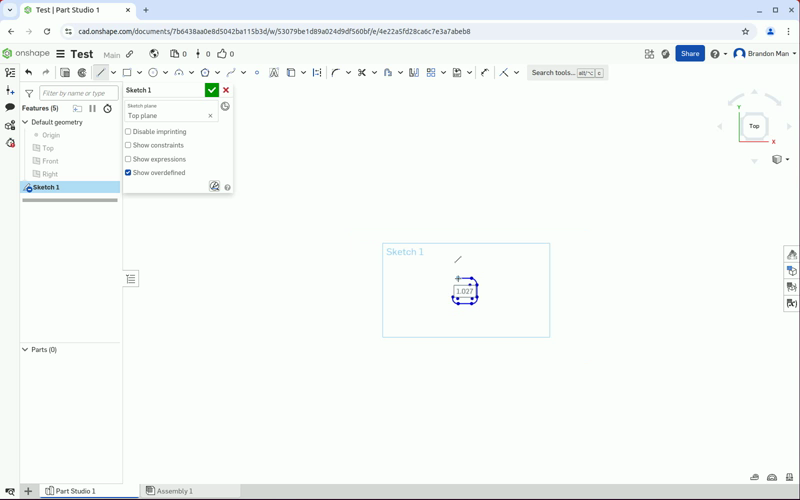
scroll(-6)
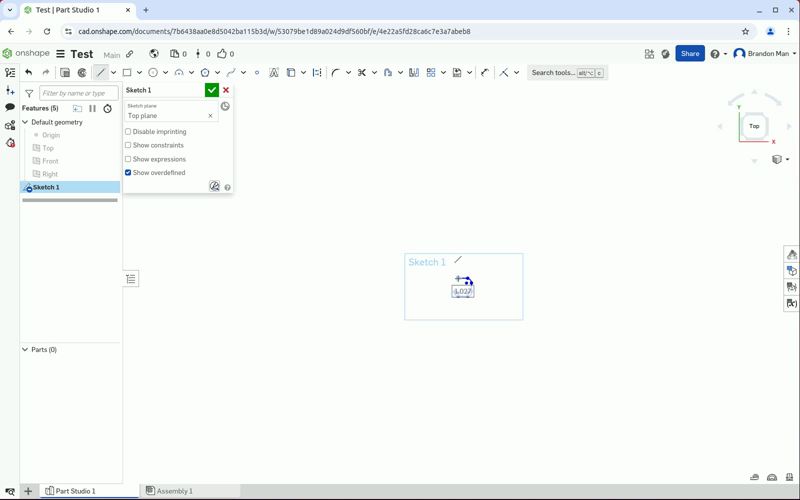
scroll(-6)
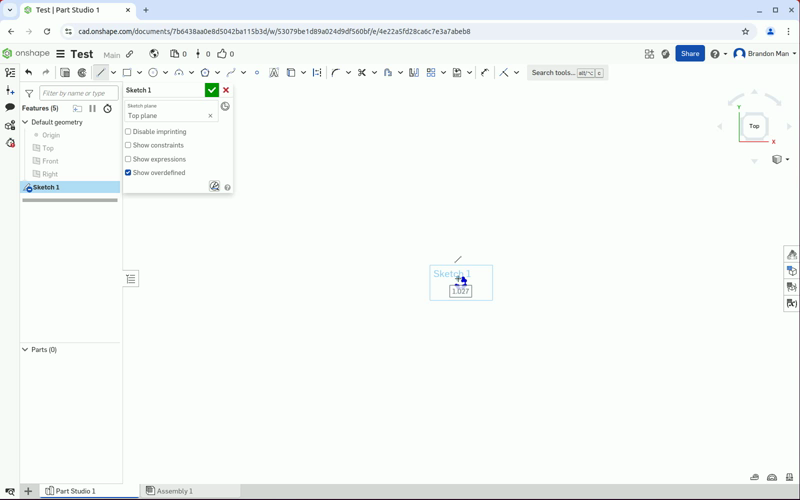
key_up(shift)
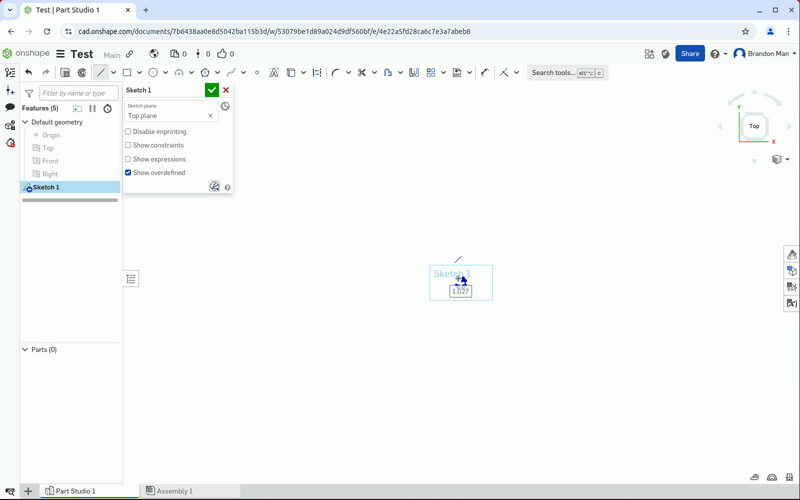
key(esc)
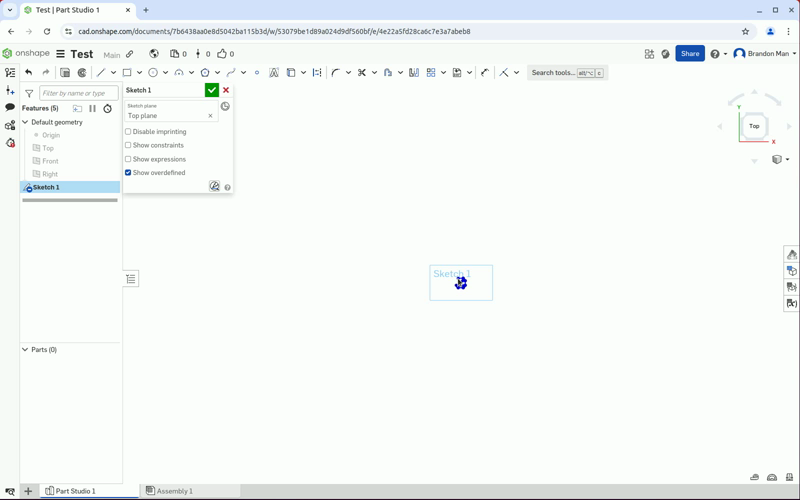
key(a)
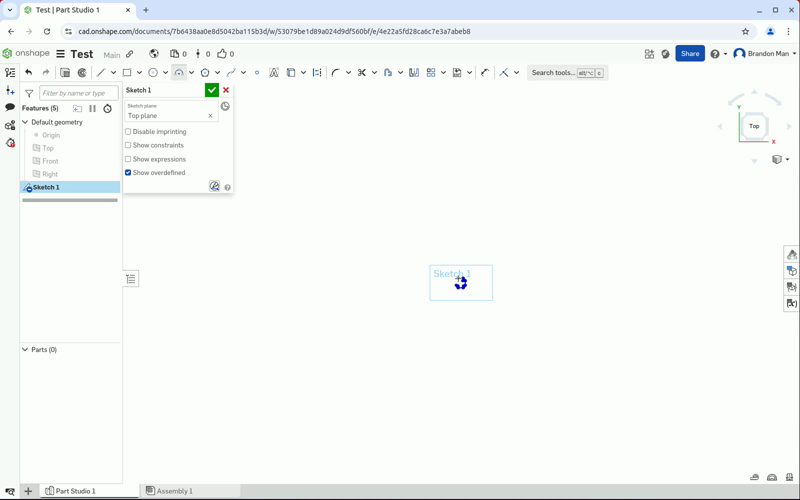
mouse_move(458, 278)
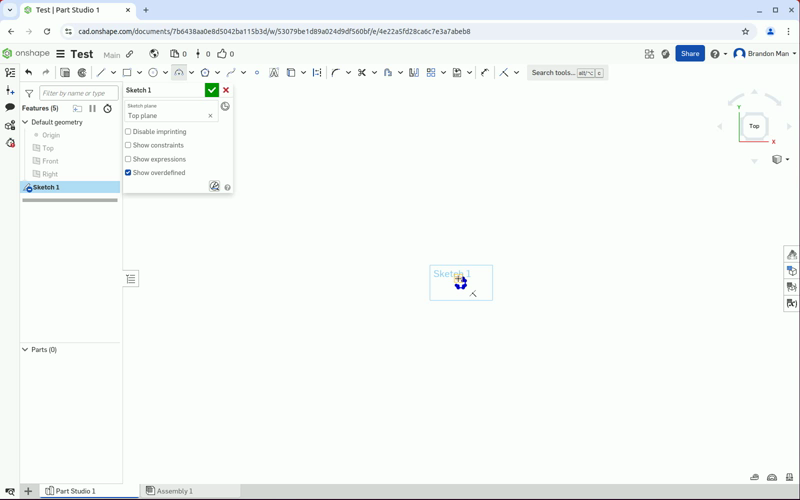
click(458, 278)
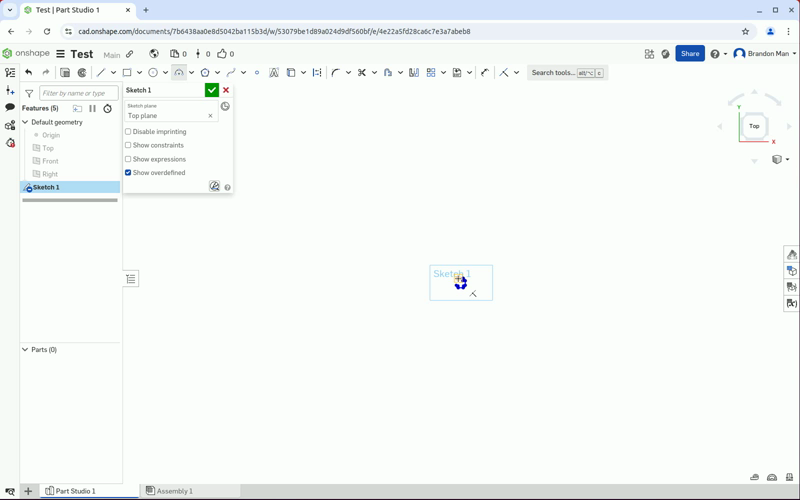
key_down(shift)
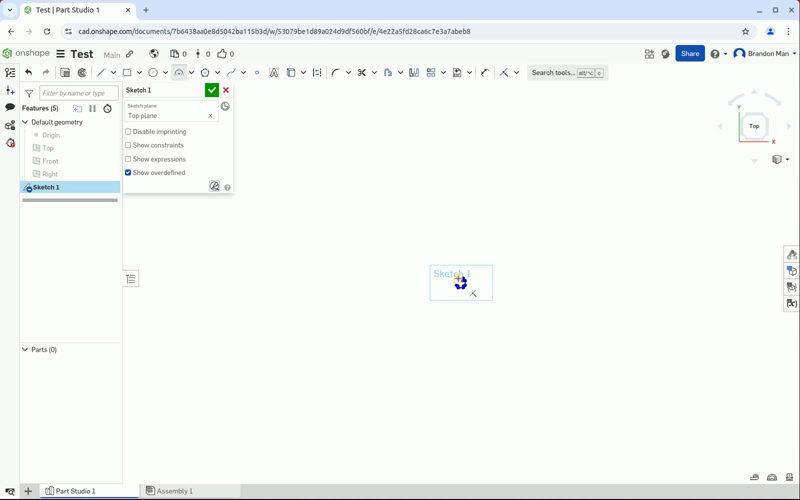
mouse_move(456, 280)
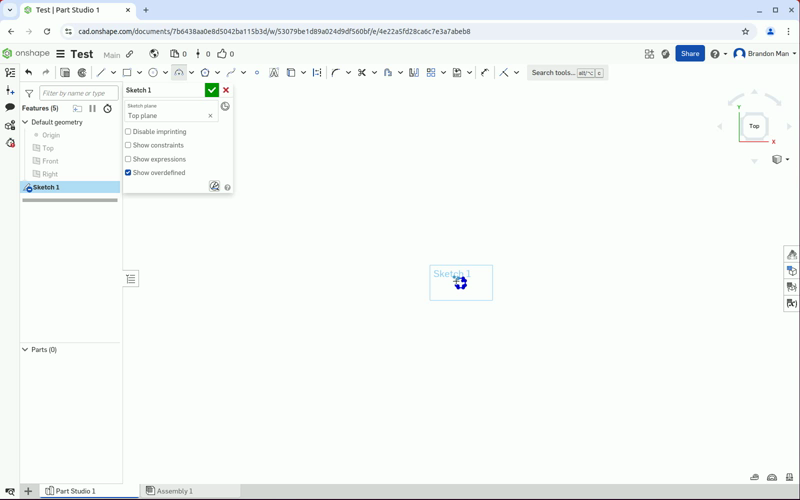
scroll(6)
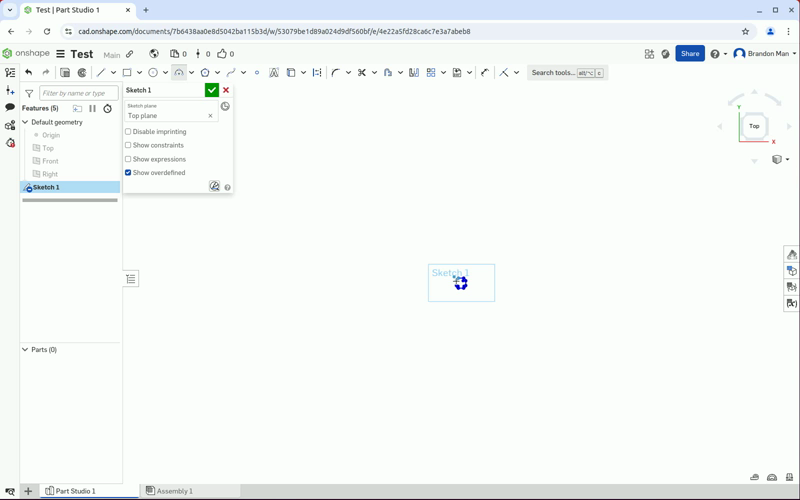
scroll(6)
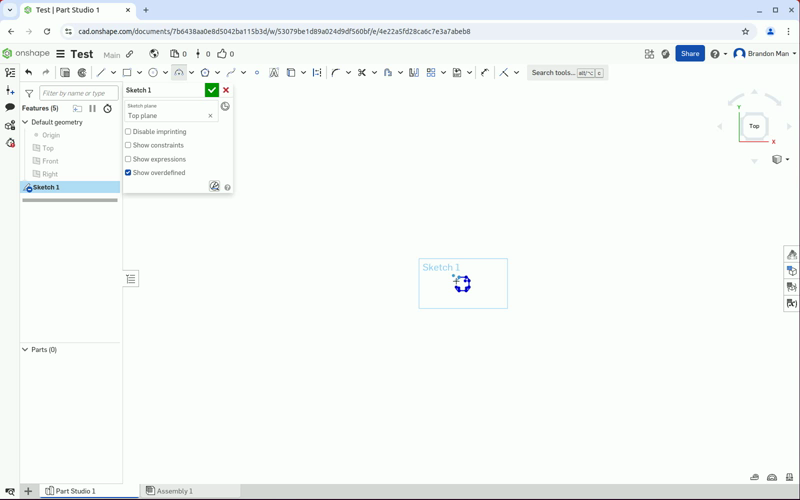
scroll(6)
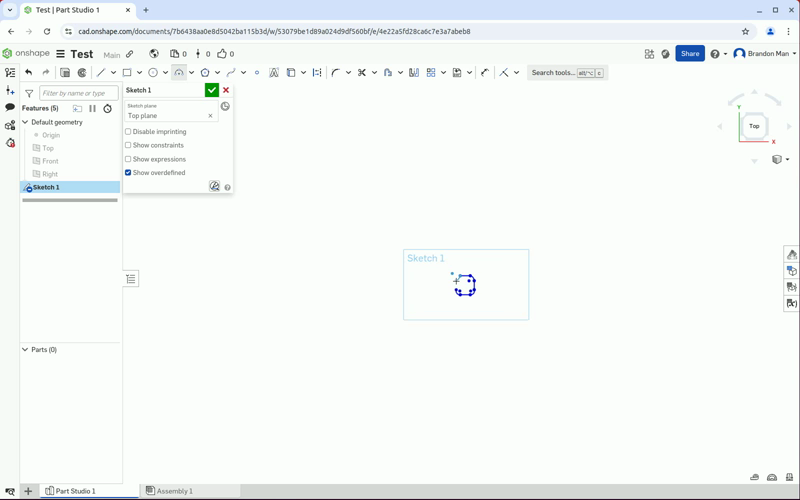
scroll(6)
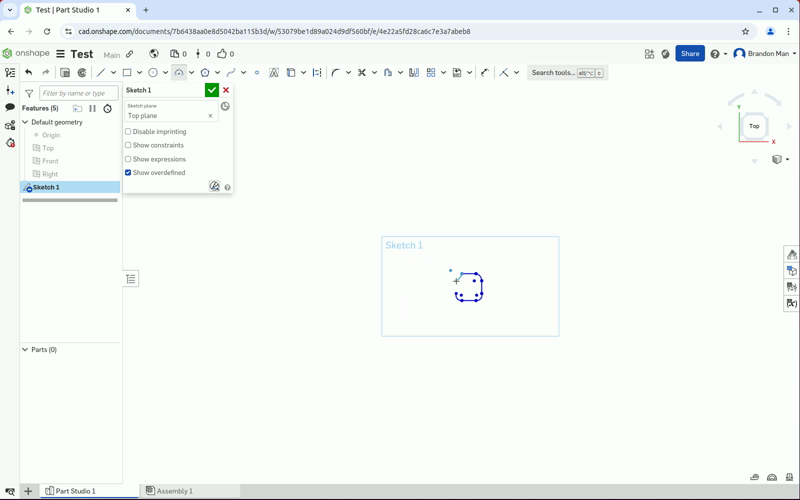
scroll(6)
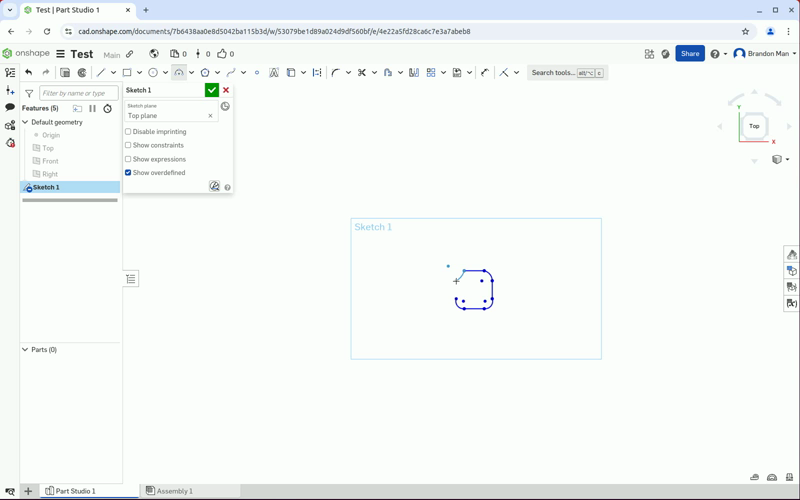
scroll(6)
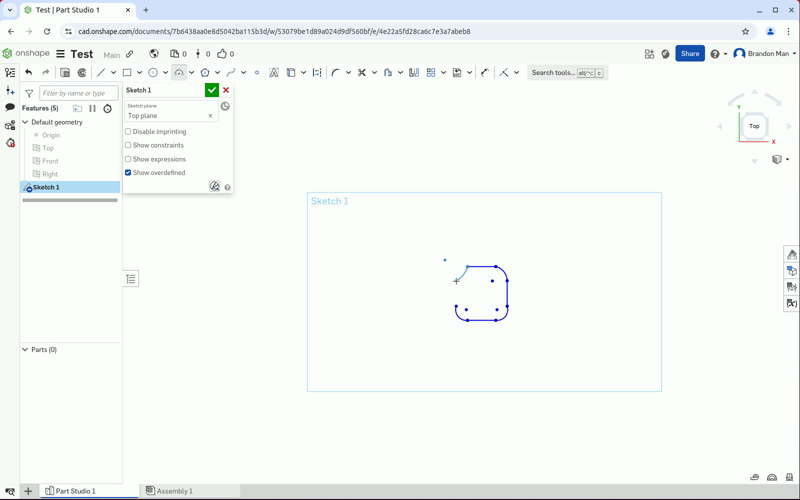
scroll(6)
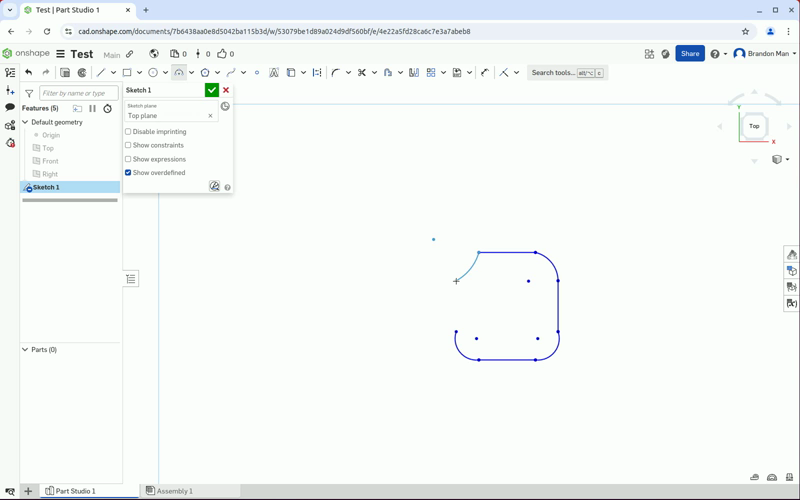
click(456, 280)
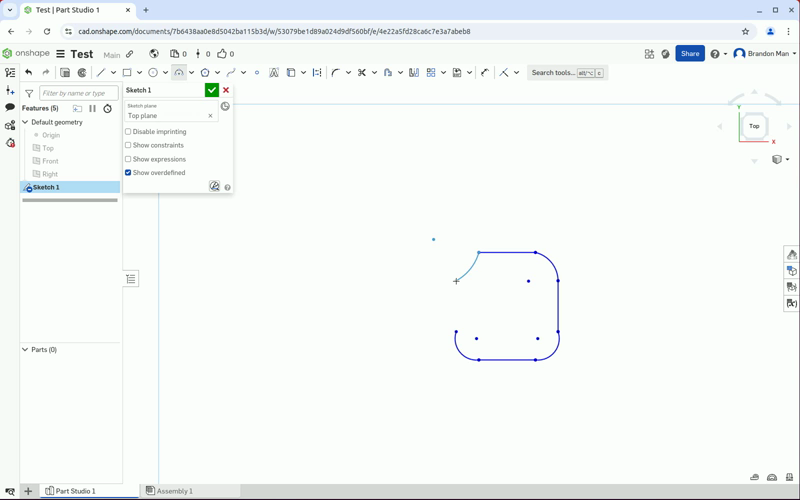
scroll(-6)
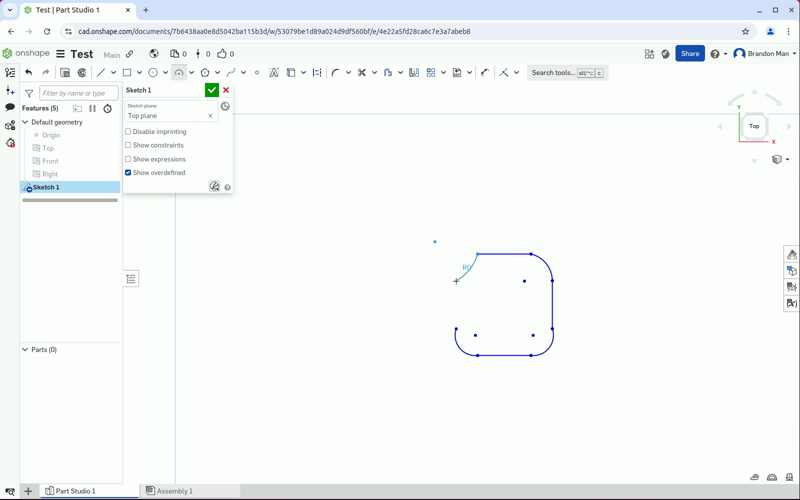
scroll(-6)
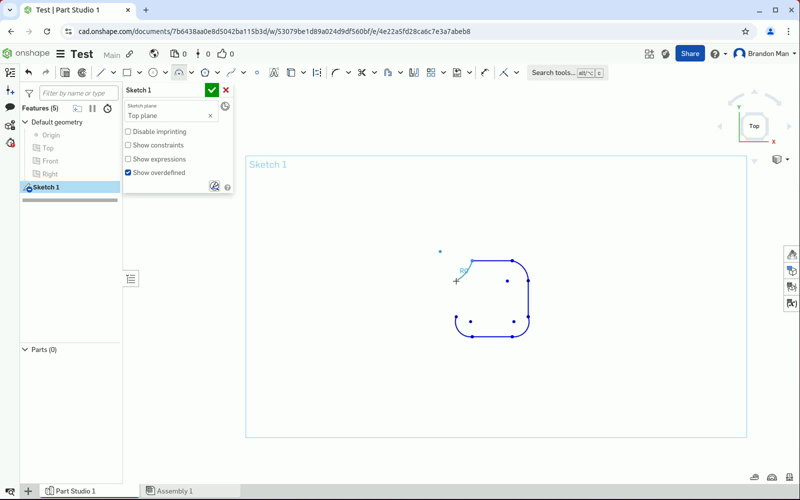
scroll(-6)
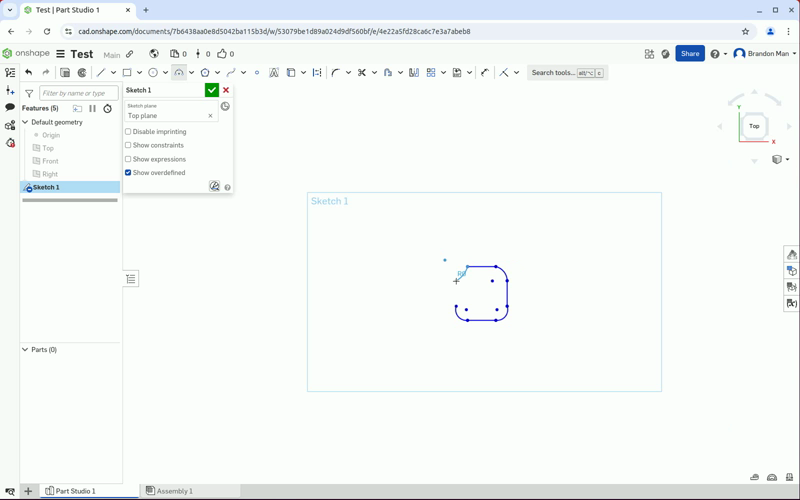
scroll(-6)
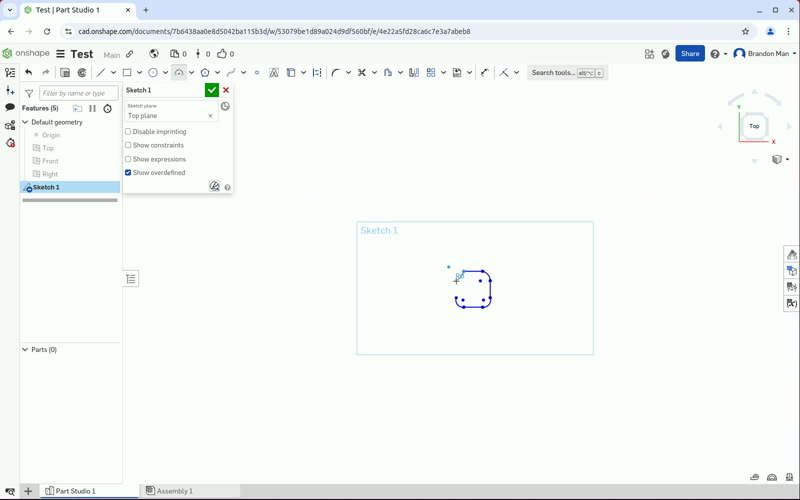
scroll(-6)
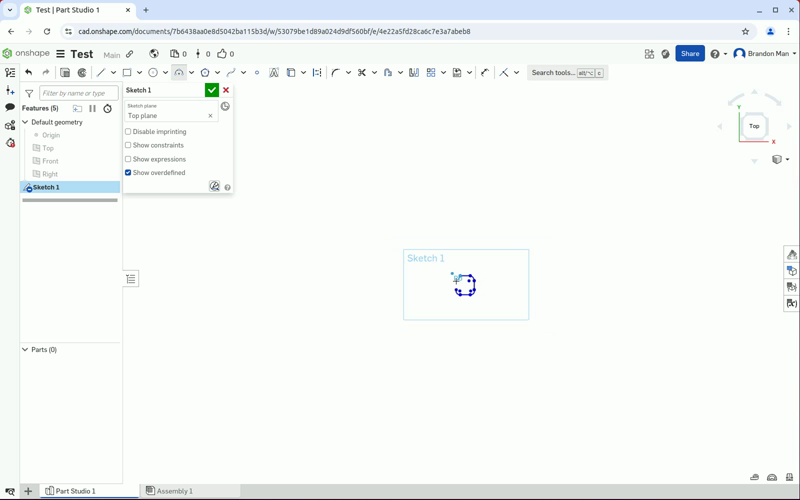
scroll(-6)
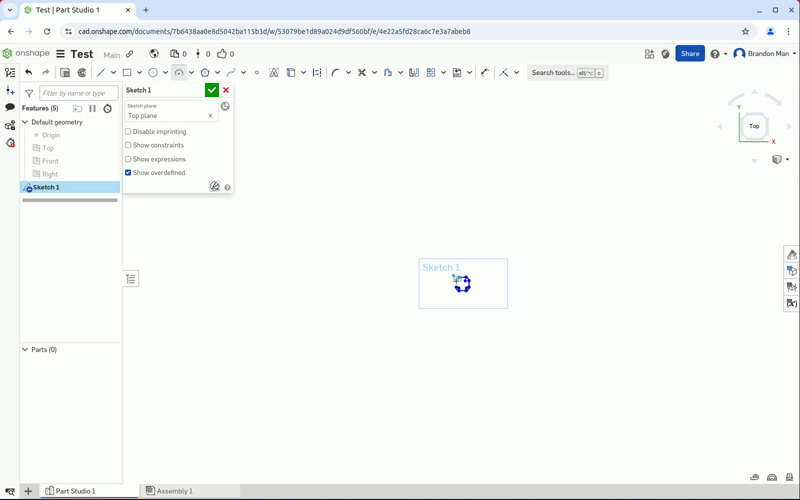
scroll(-6)
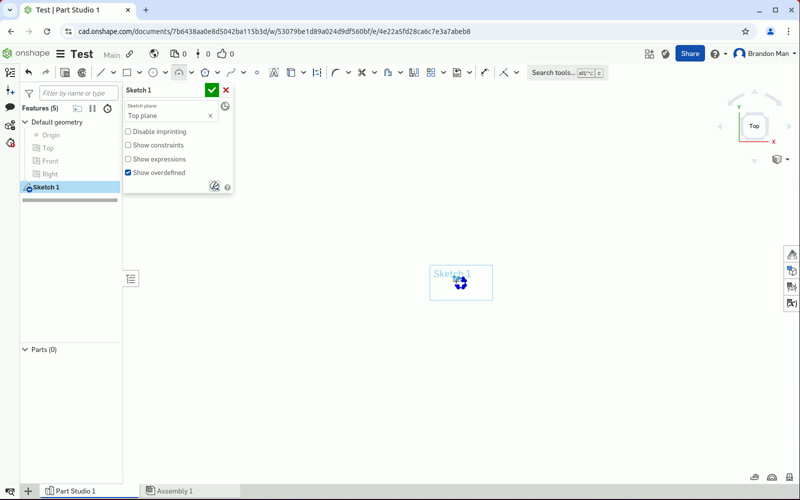
mouse_move(456, 279)
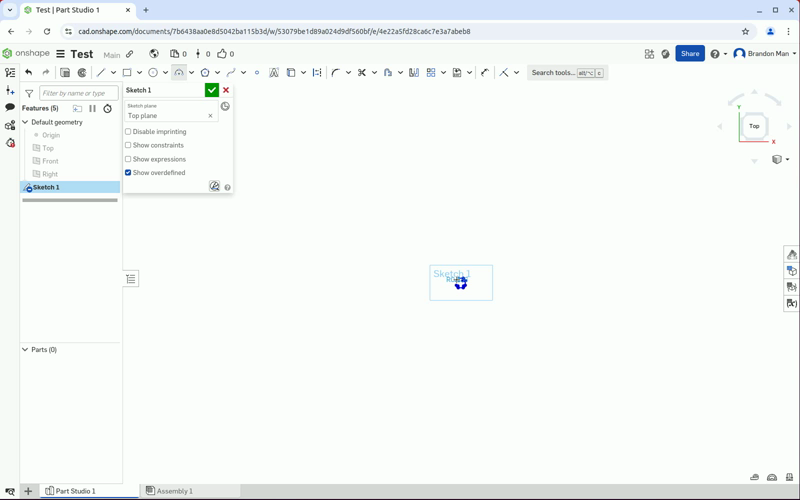
scroll(6)
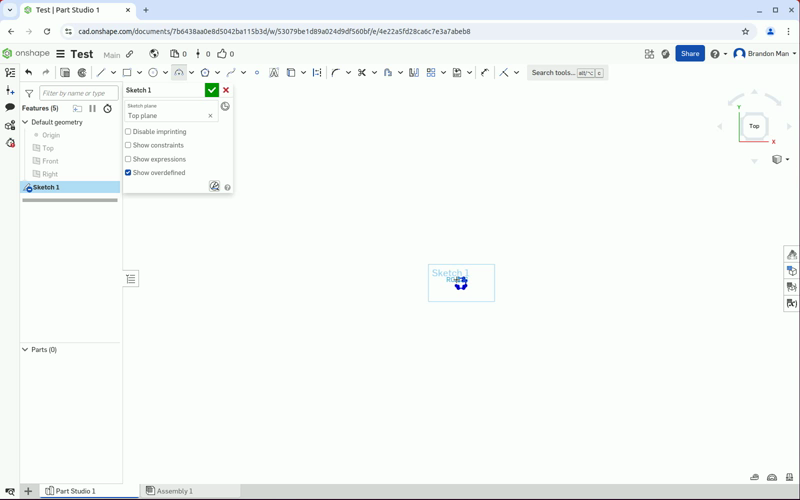
scroll(6)
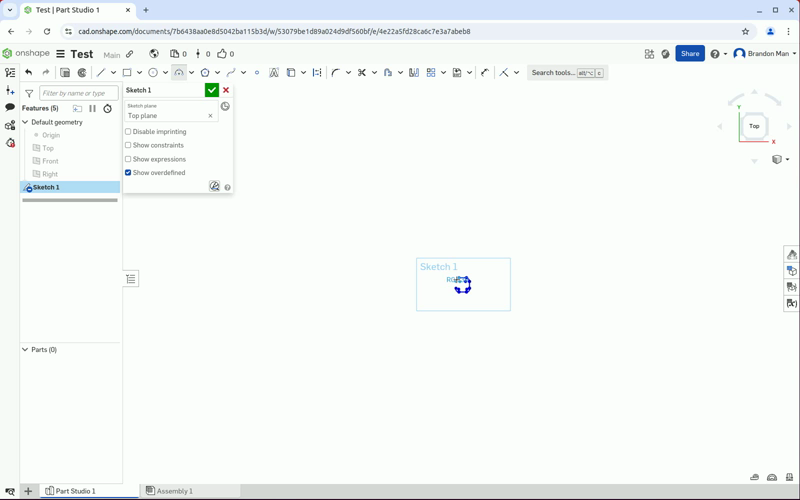
scroll(6)
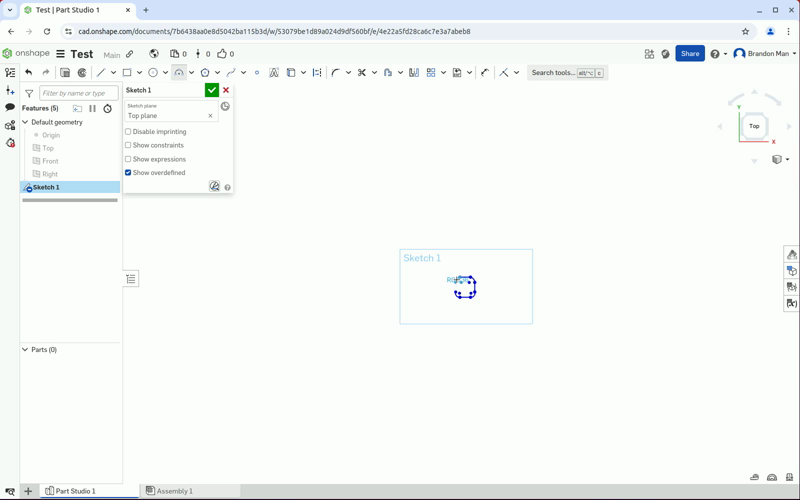
scroll(6)
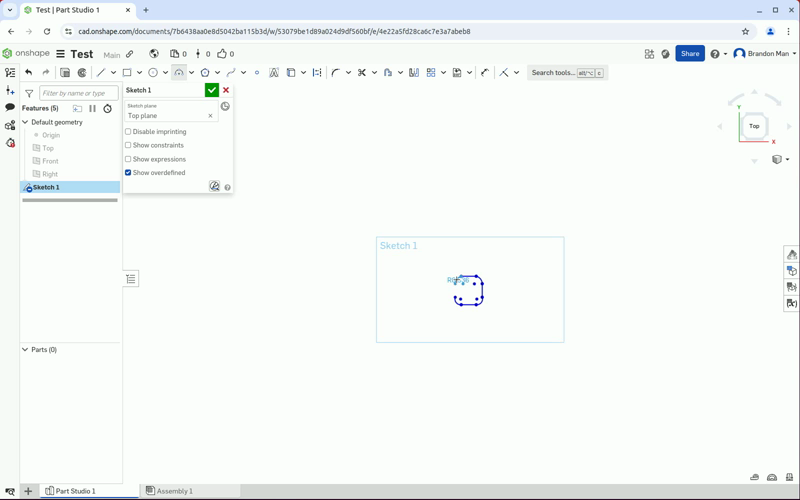
scroll(6)
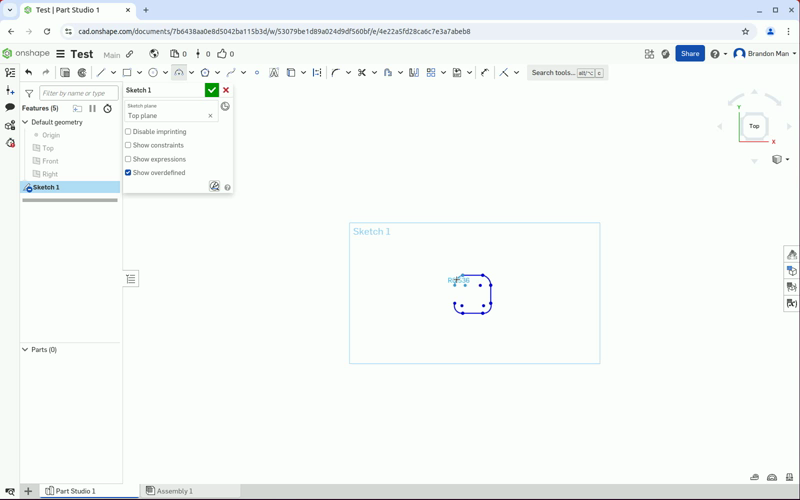
scroll(6)
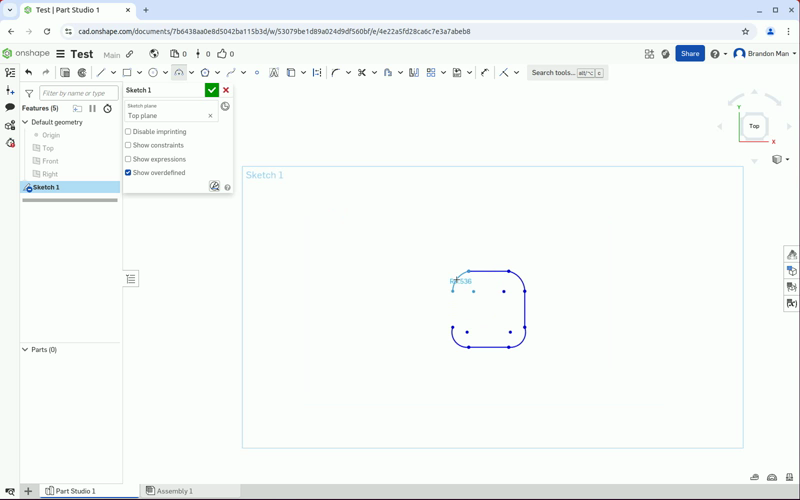
scroll(6)
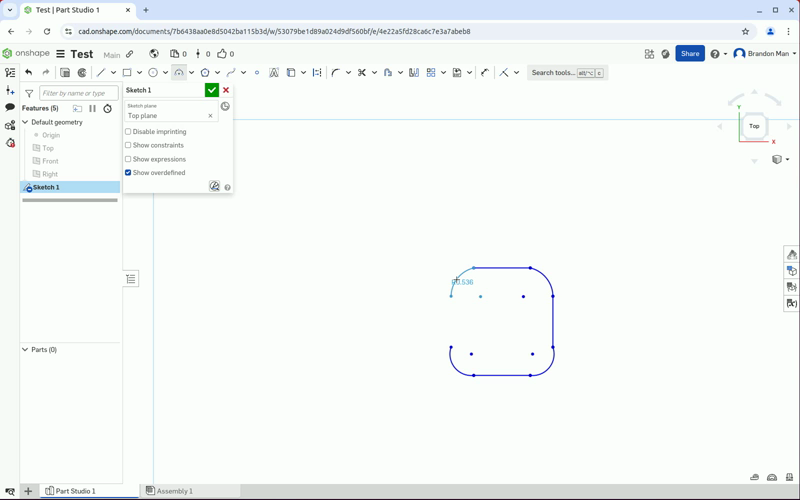
click(456, 279)
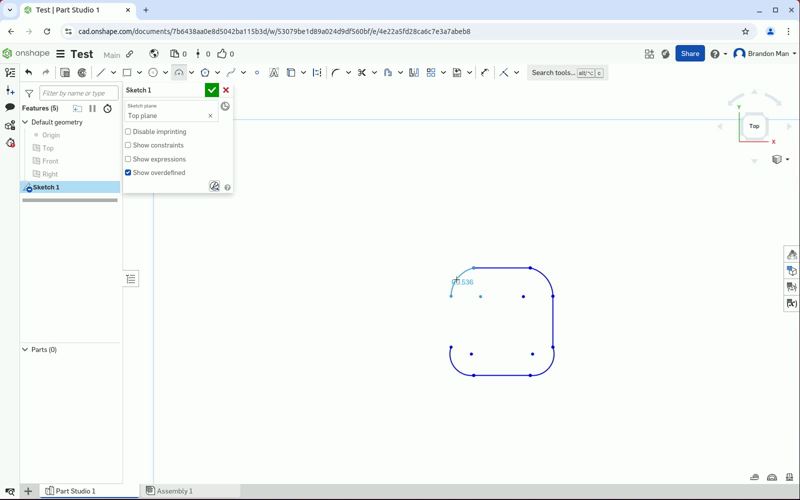
scroll(-6)
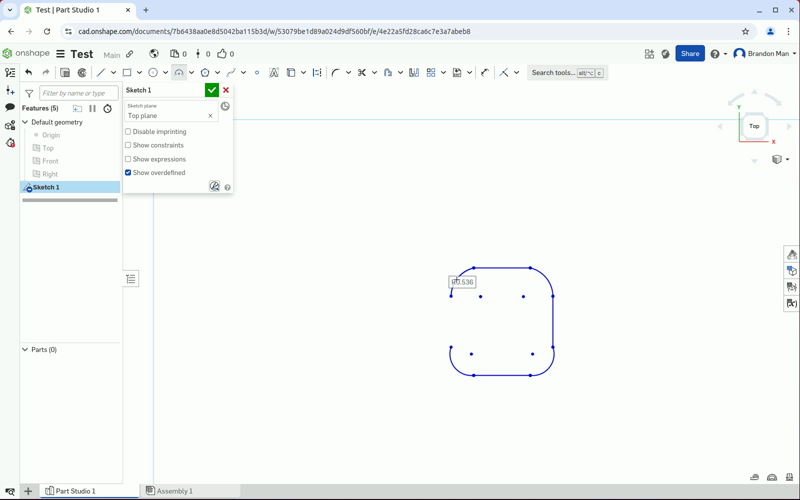
scroll(-6)
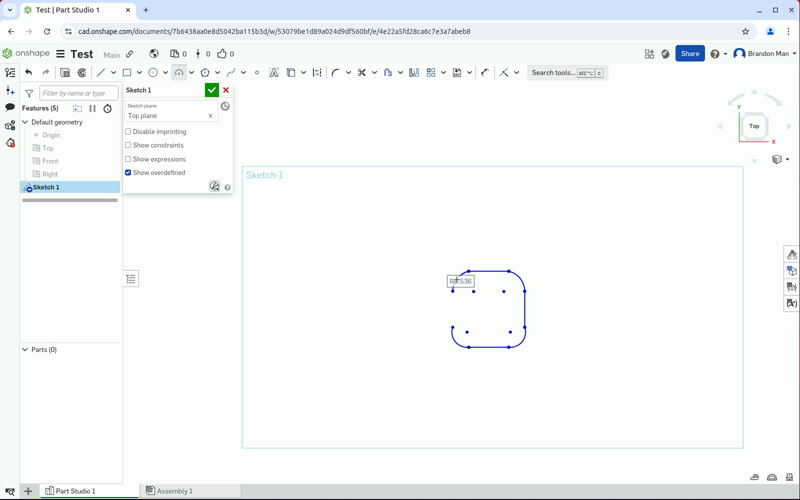
scroll(-6)
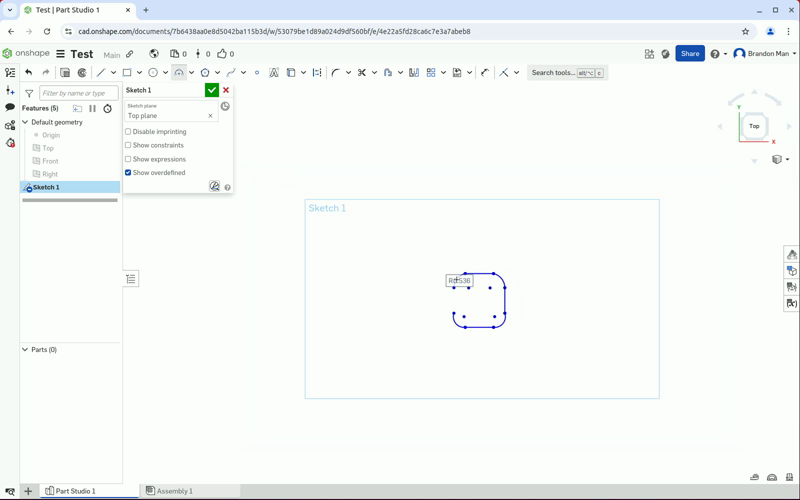
scroll(-6)
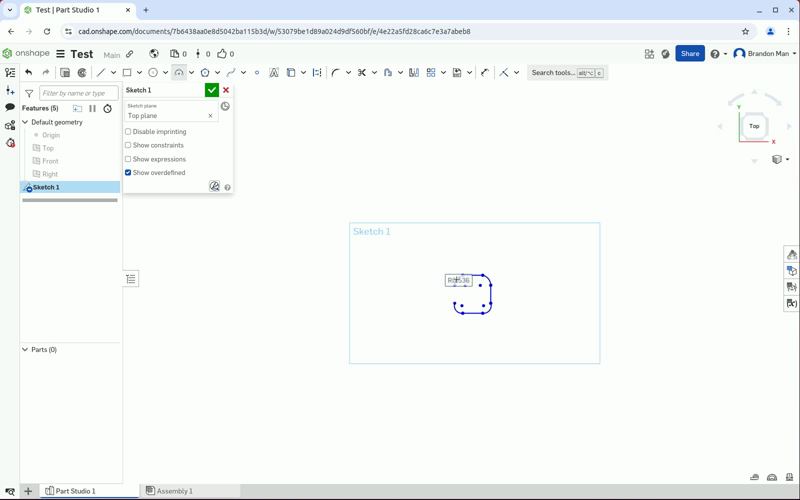
scroll(-6)
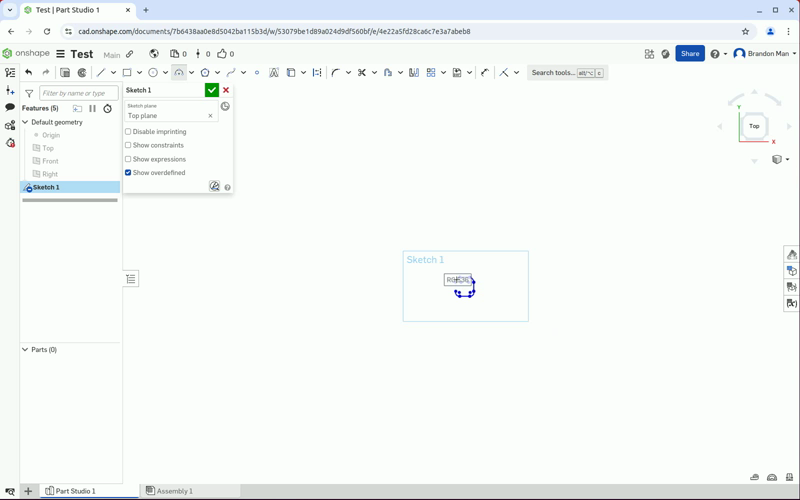
scroll(-6)
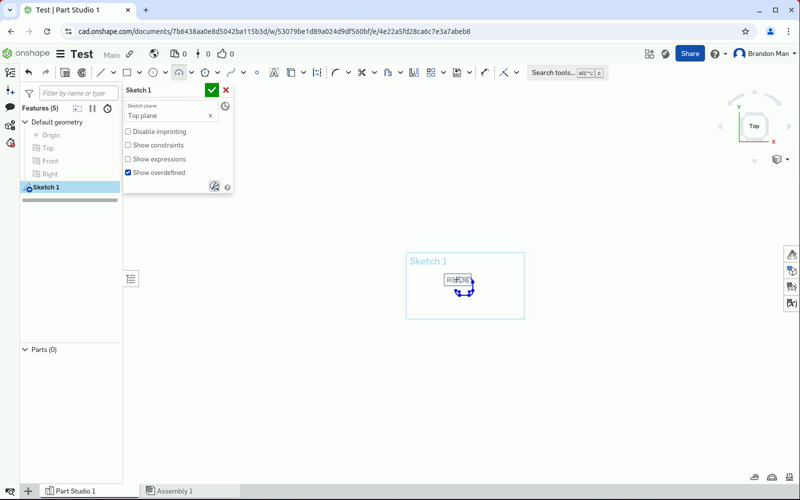
scroll(-6)
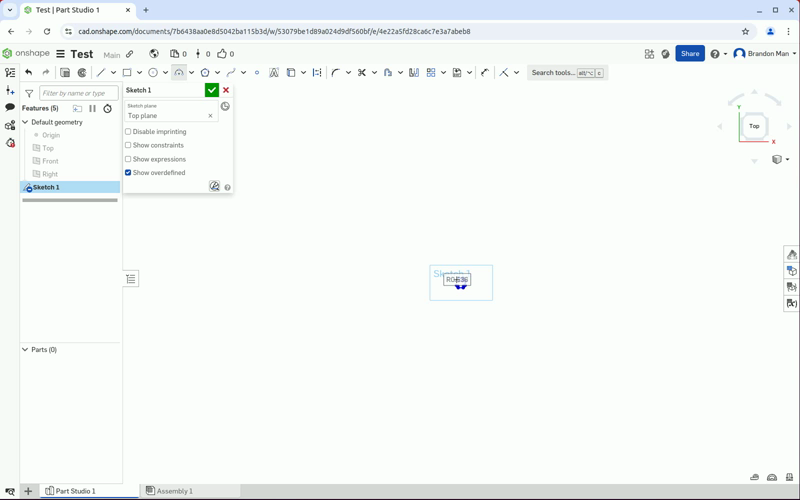
key_up(shift)
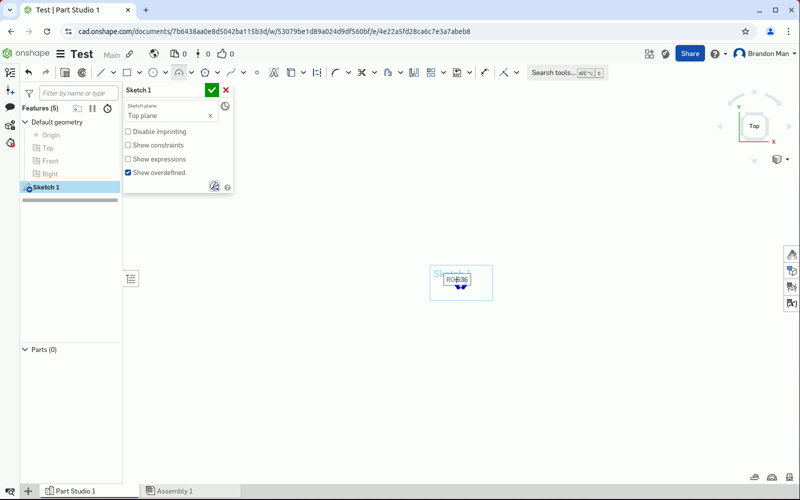
key(esc)
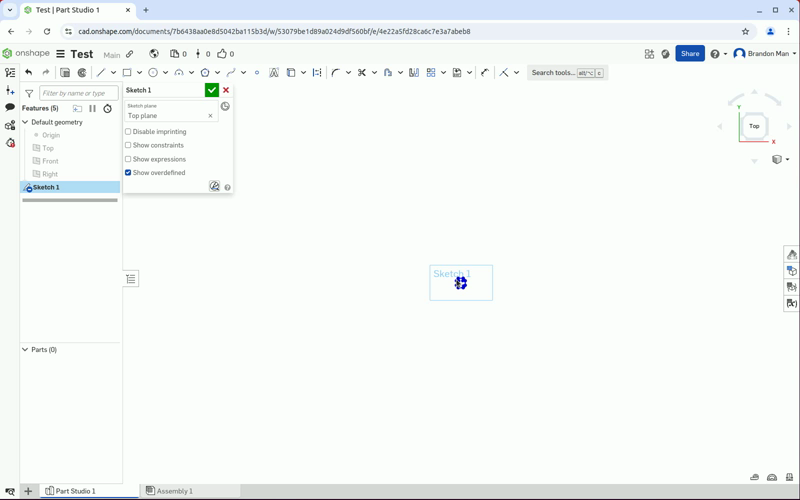
key(l)
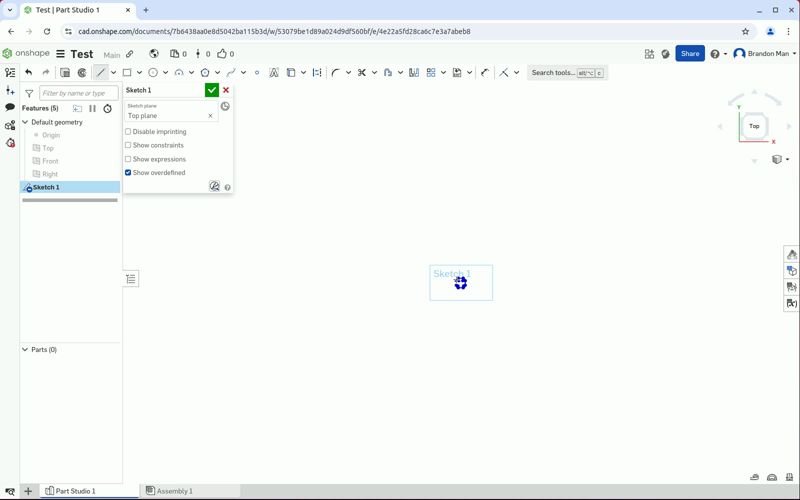
mouse_move(456, 280)
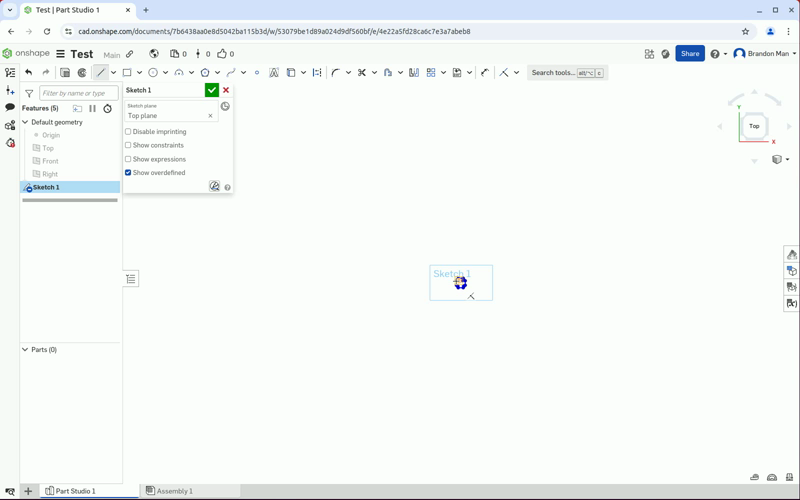
scroll(6)
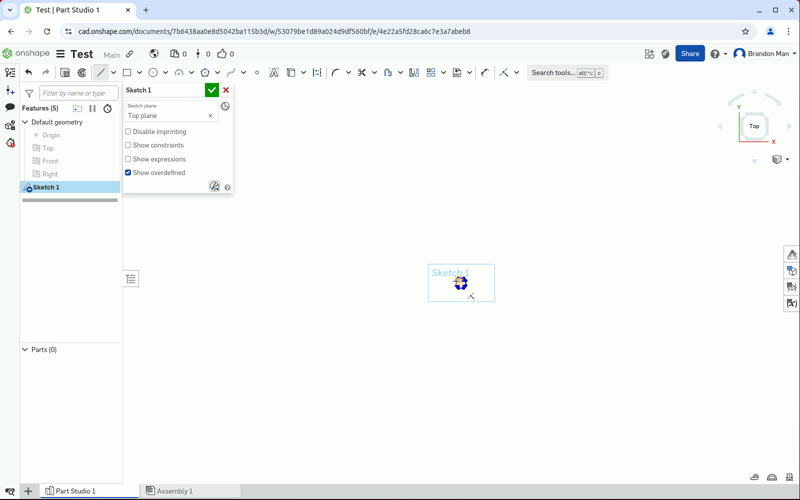
scroll(6)
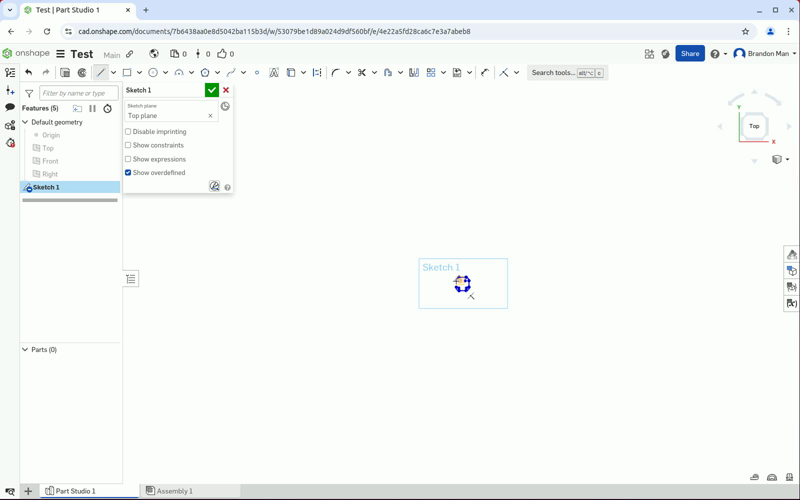
scroll(6)
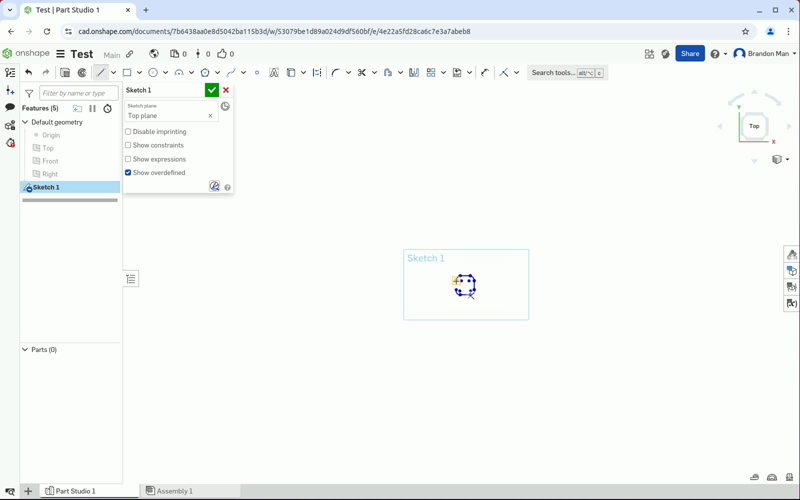
scroll(6)
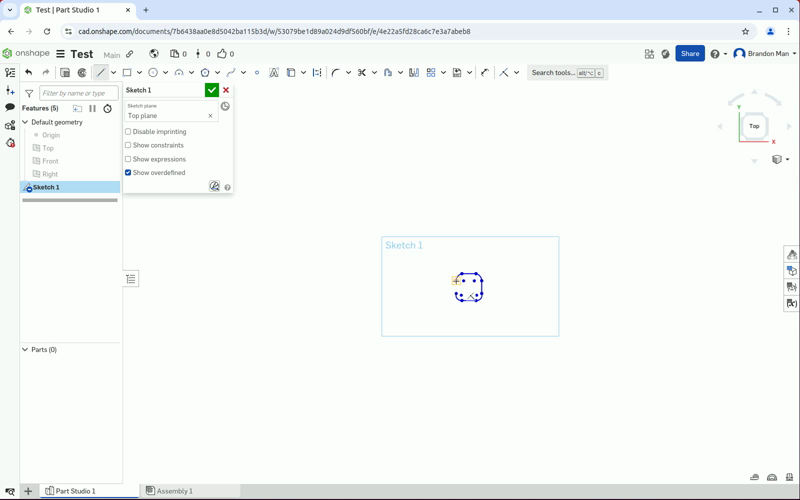
scroll(6)
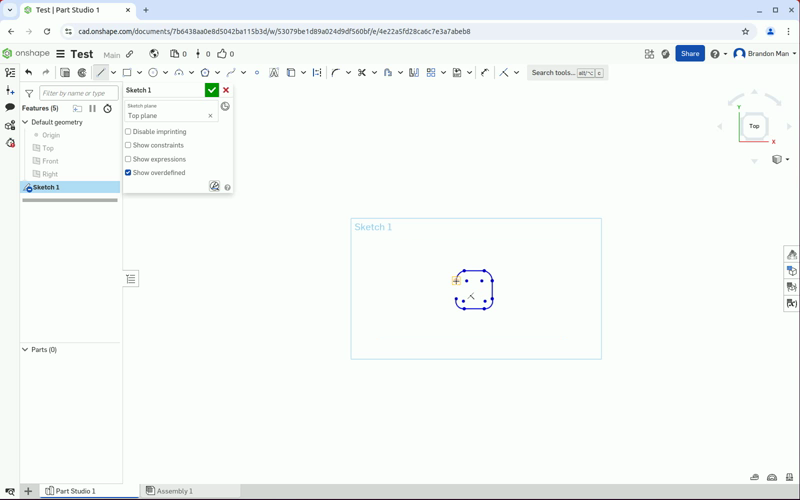
scroll(6)
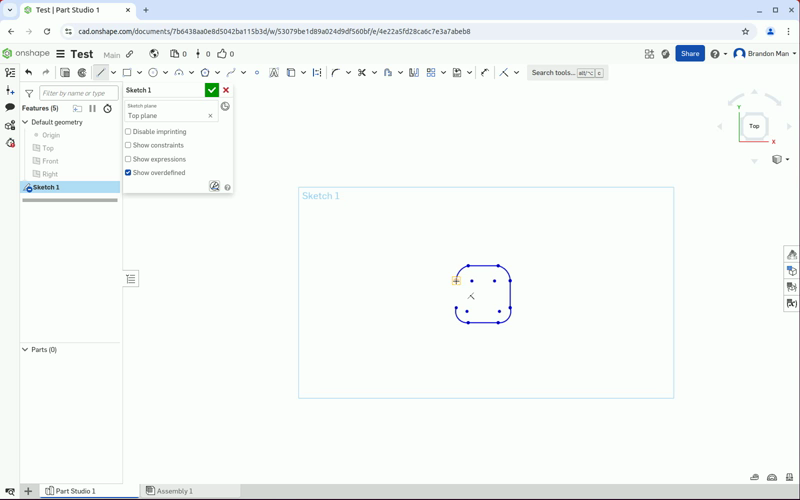
scroll(6)
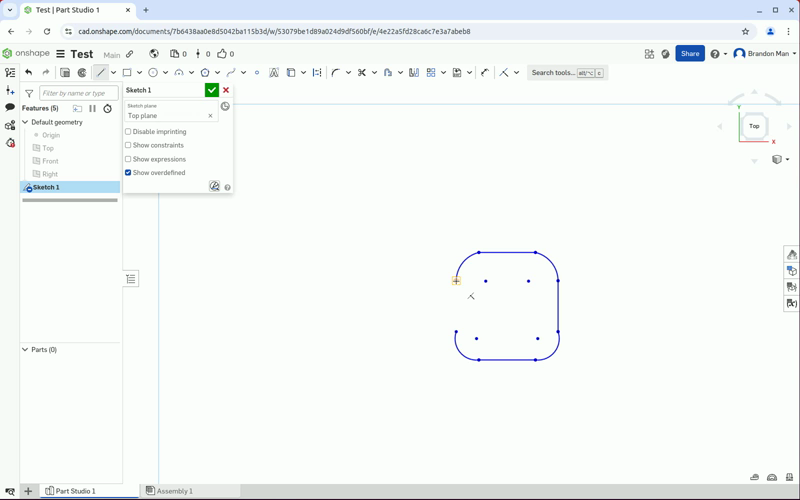
click(456, 280)
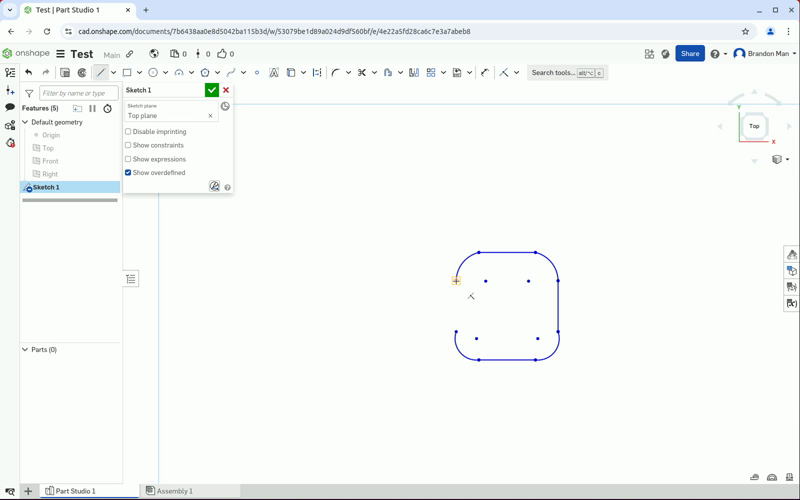
scroll(-6)
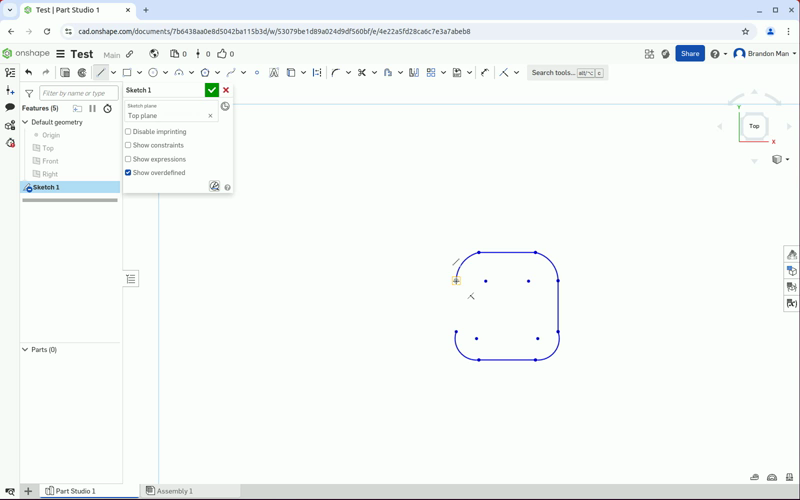
scroll(-6)
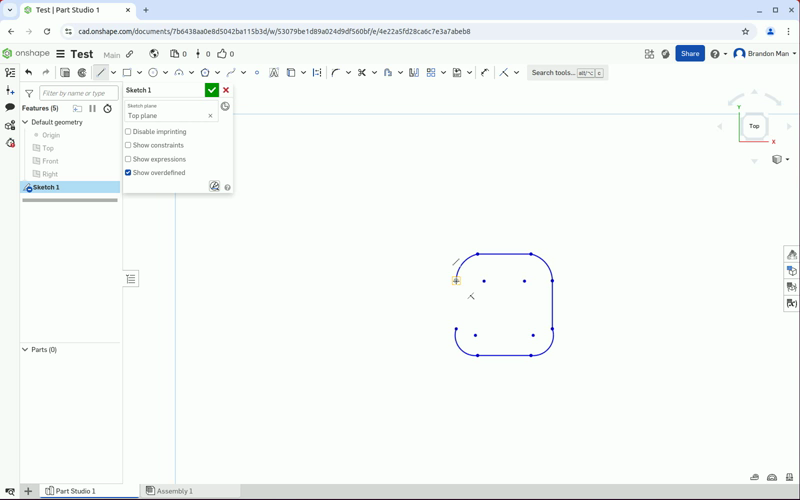
scroll(-6)
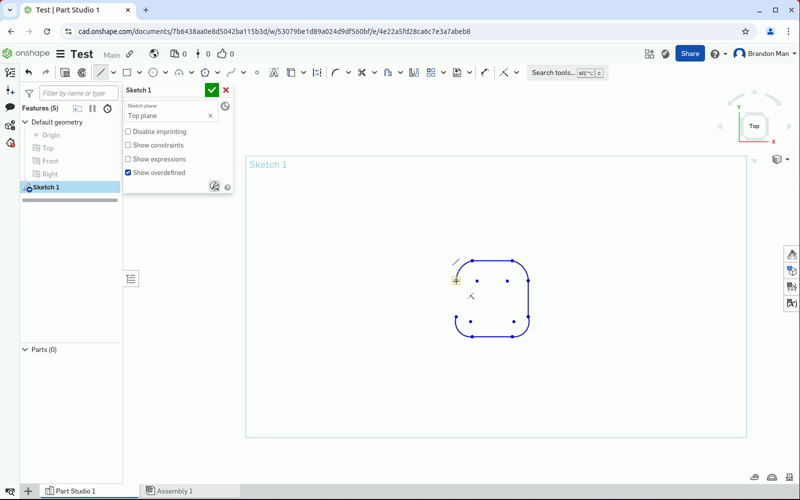
scroll(-6)
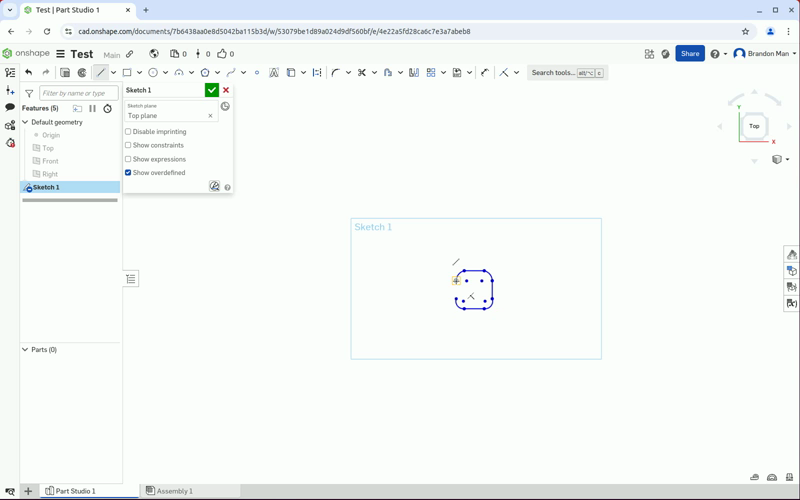
scroll(-6)
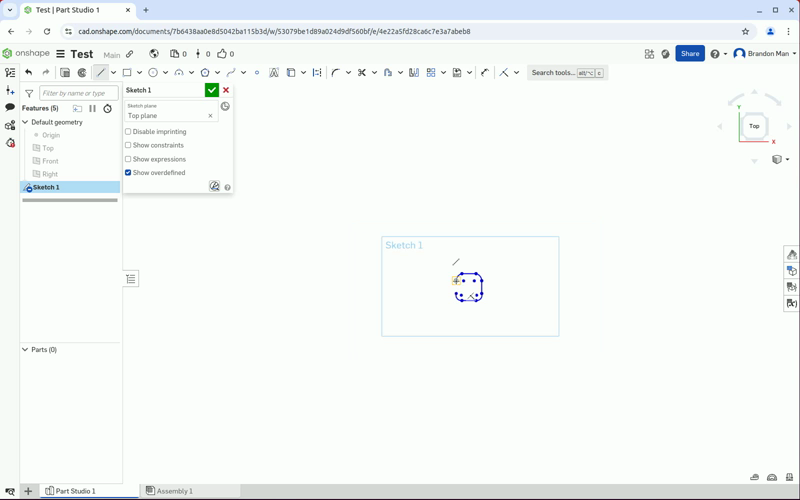
scroll(-6)
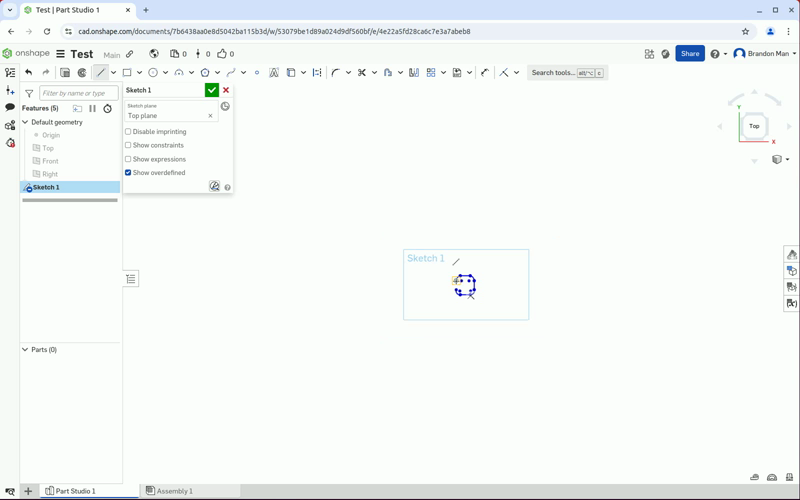
scroll(-6)
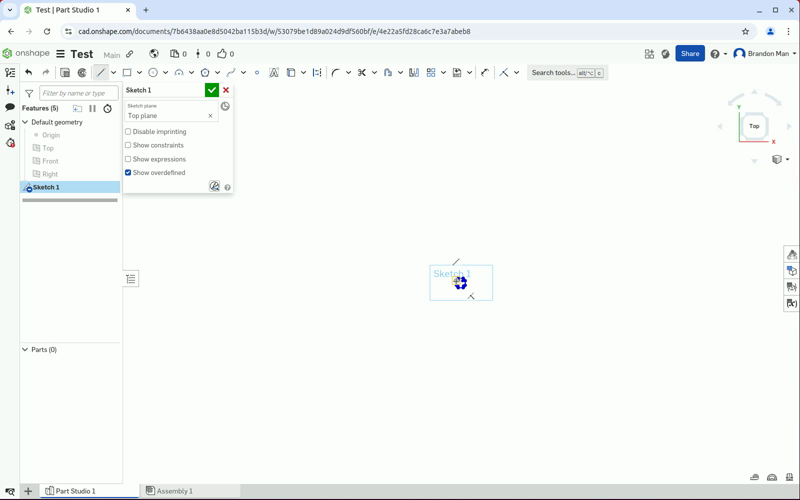
mouse_move(486, 280)
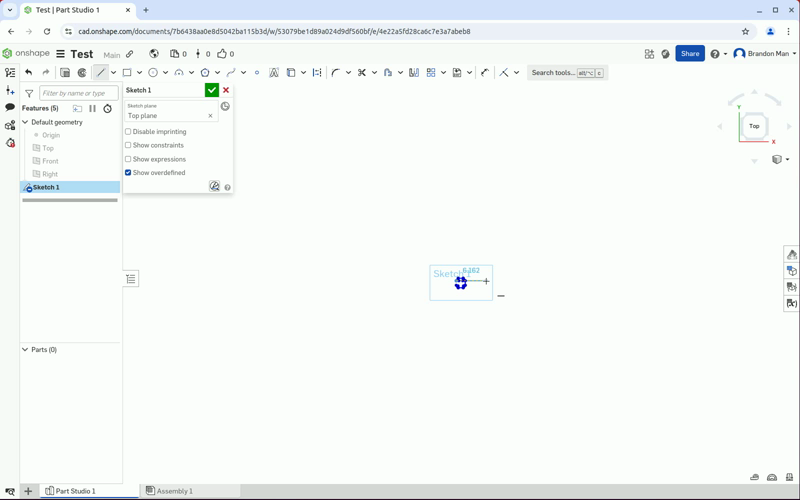
key_down(shift)
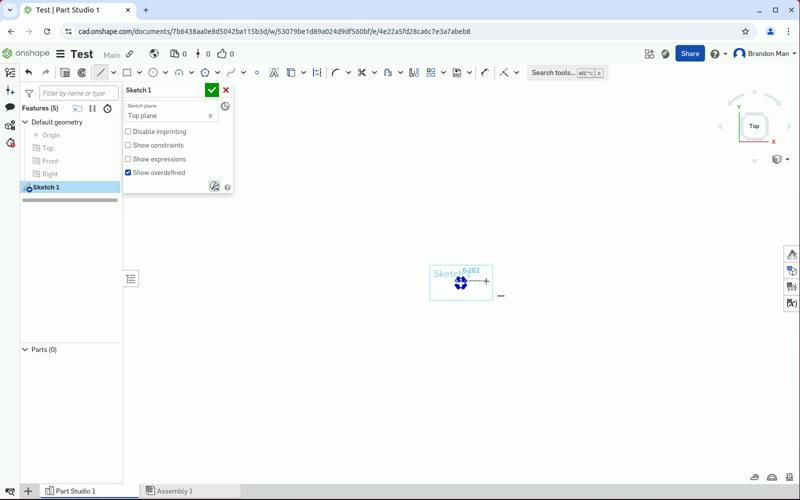
mouse_move(456, 285)
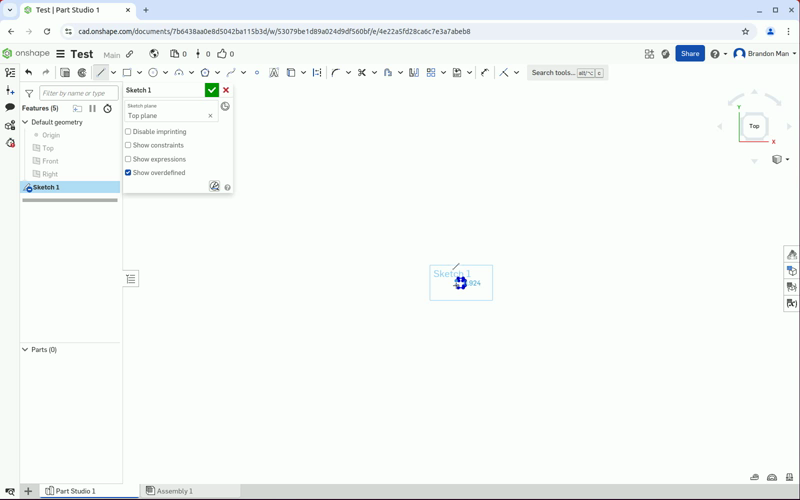
scroll(6)
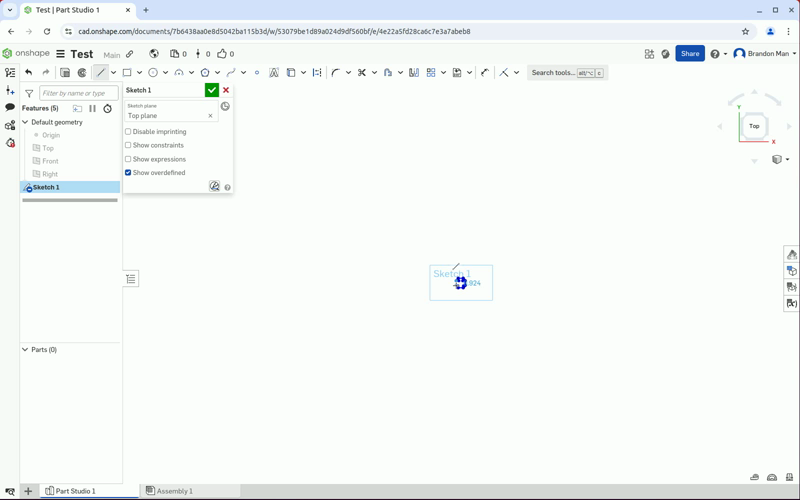
scroll(6)
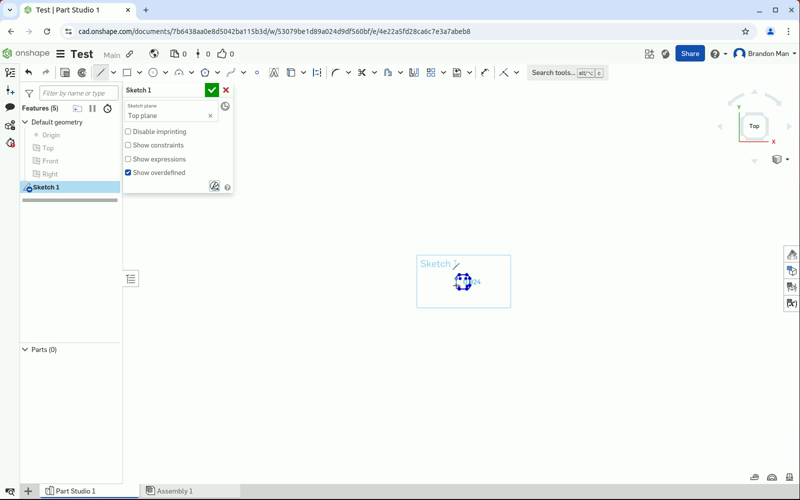
scroll(6)
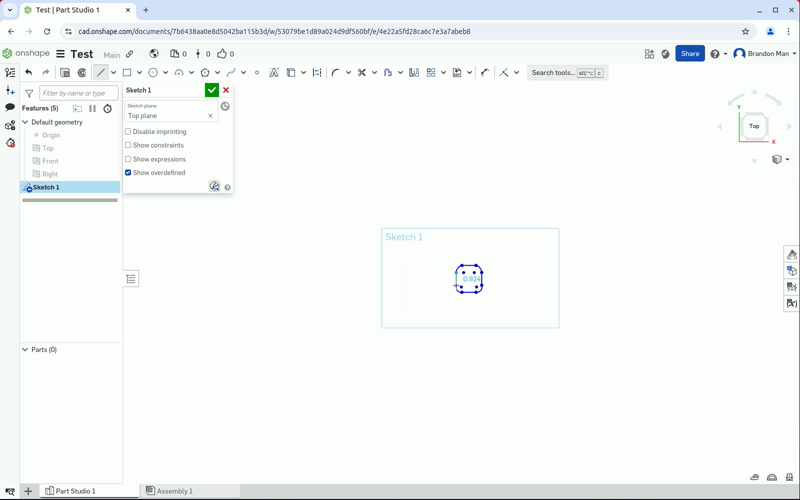
scroll(6)
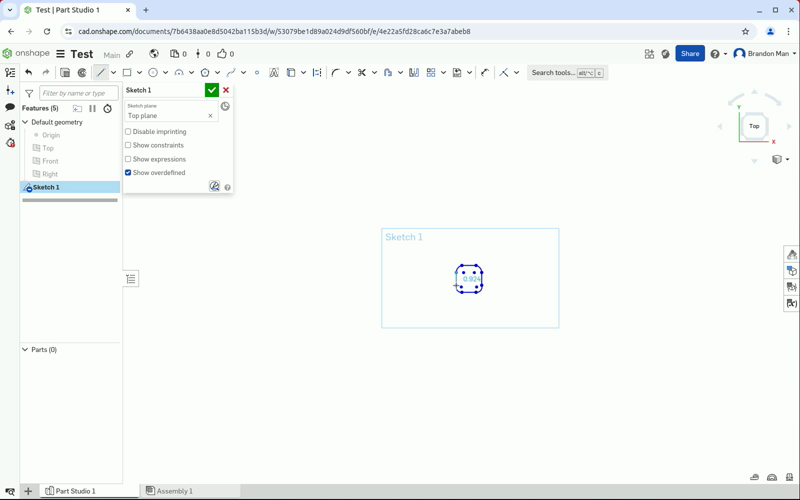
scroll(6)
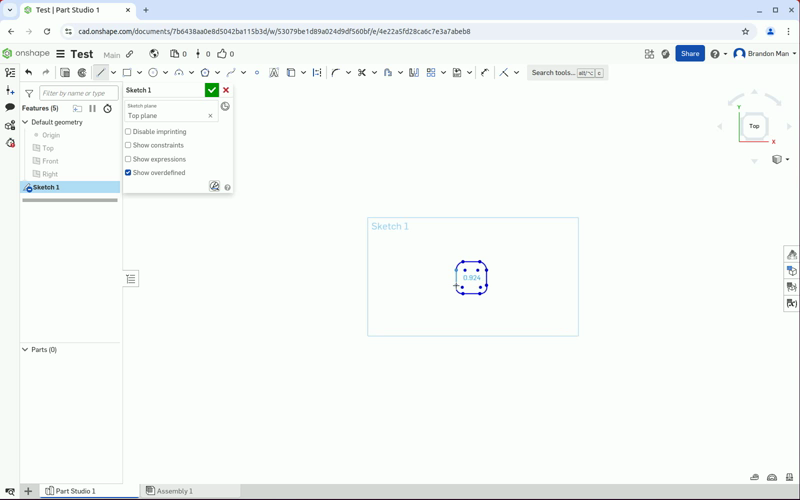
scroll(6)
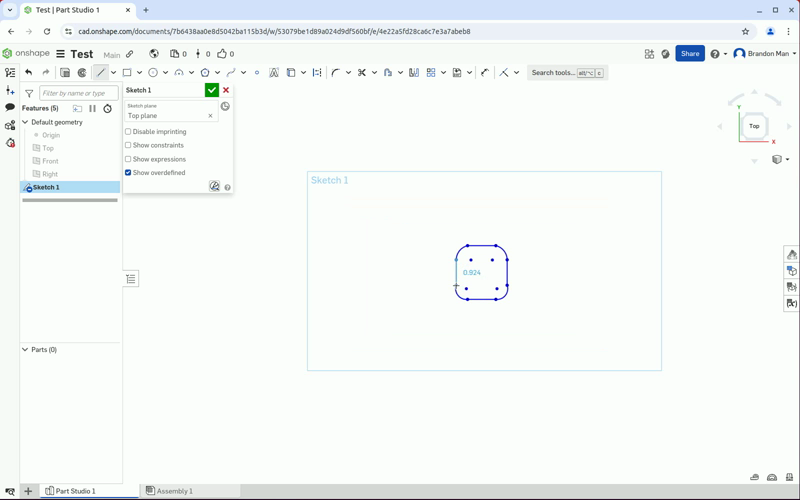
scroll(6)
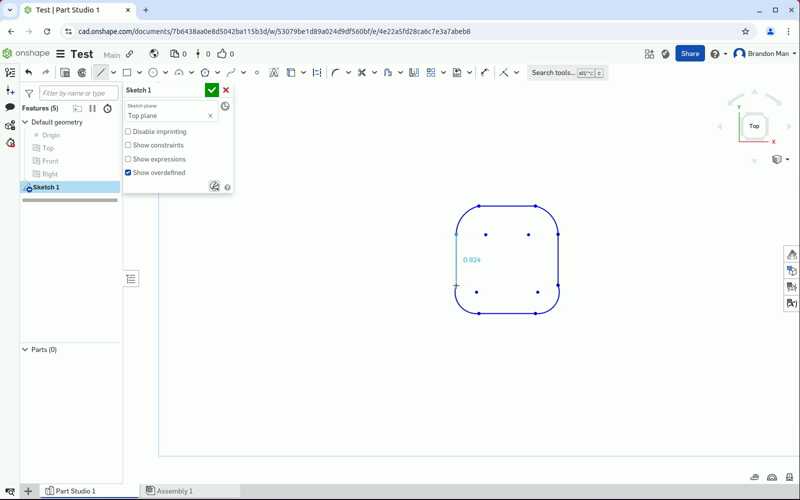
key_up(shift)
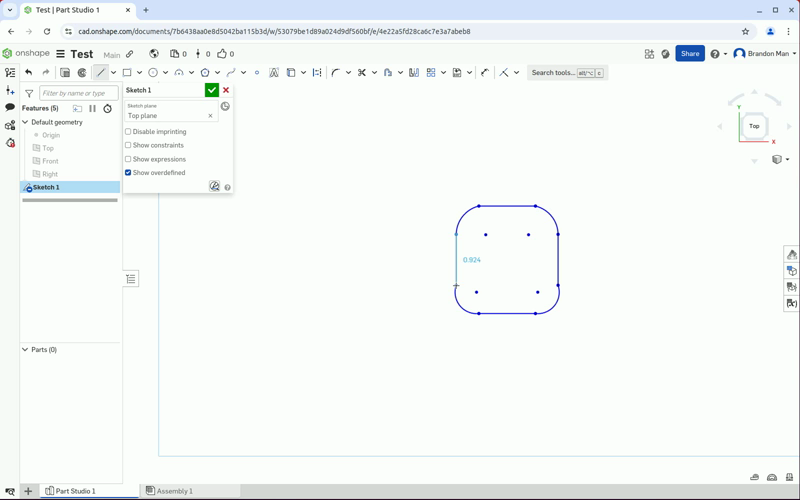
click(456, 285)
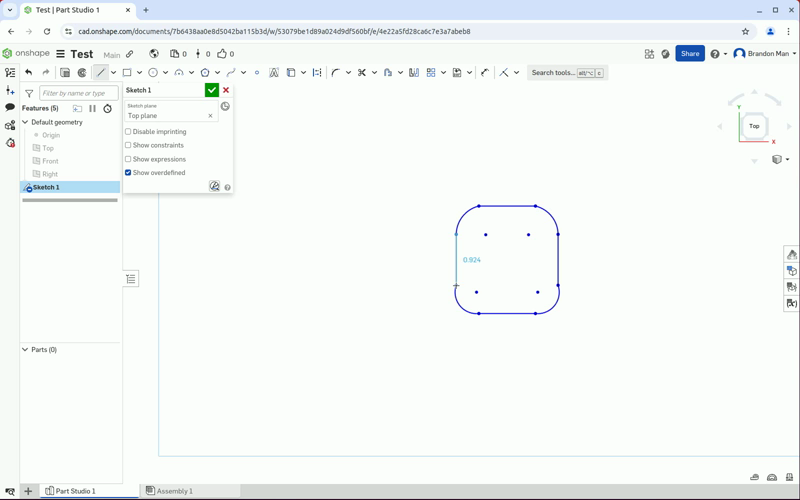
scroll(-6)
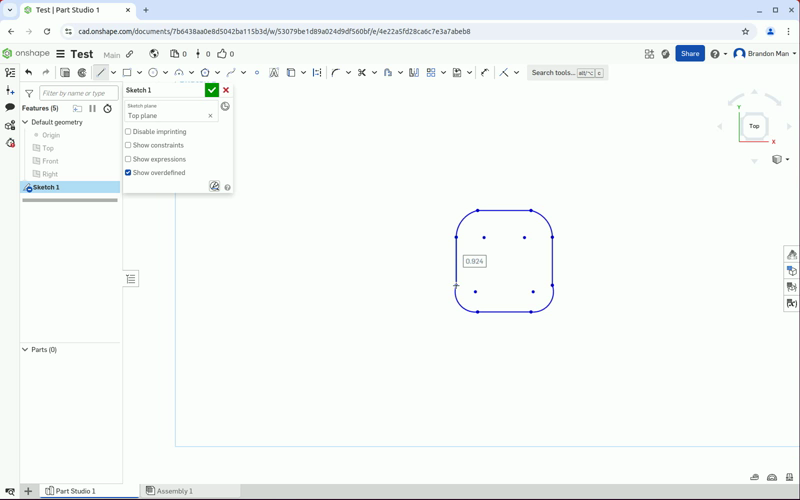
scroll(-6)
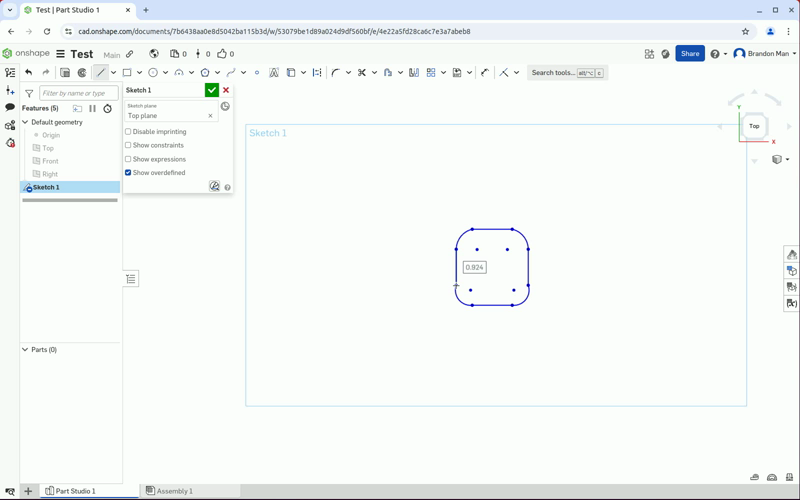
scroll(-6)
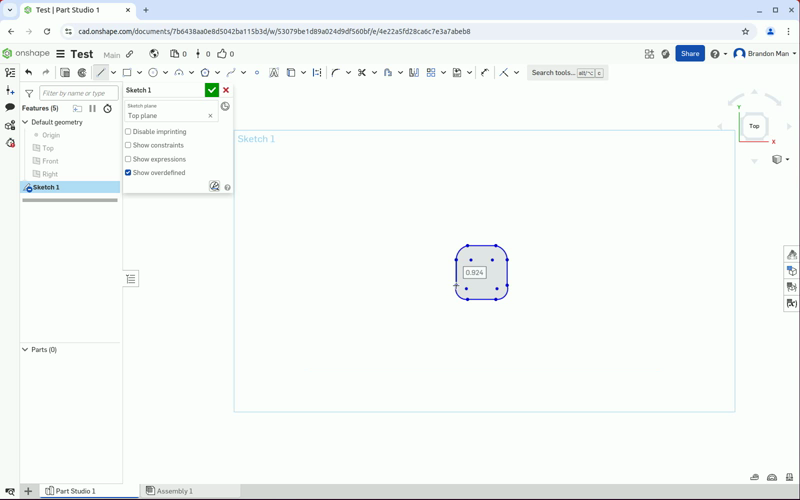
scroll(-6)
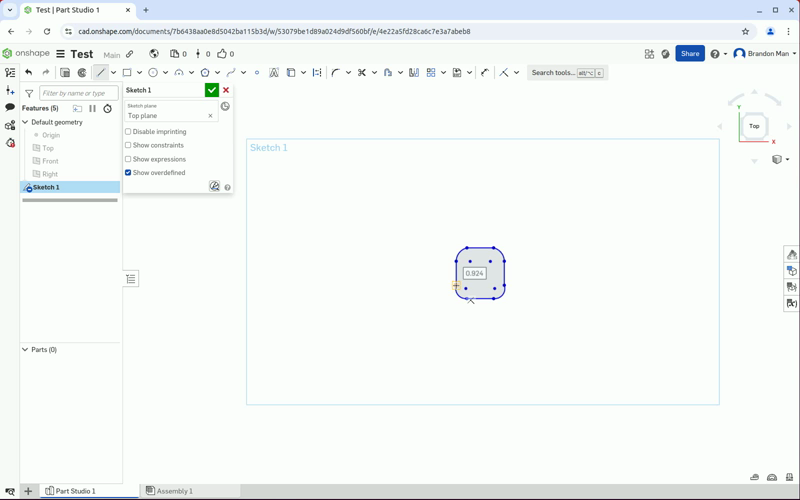
scroll(-6)
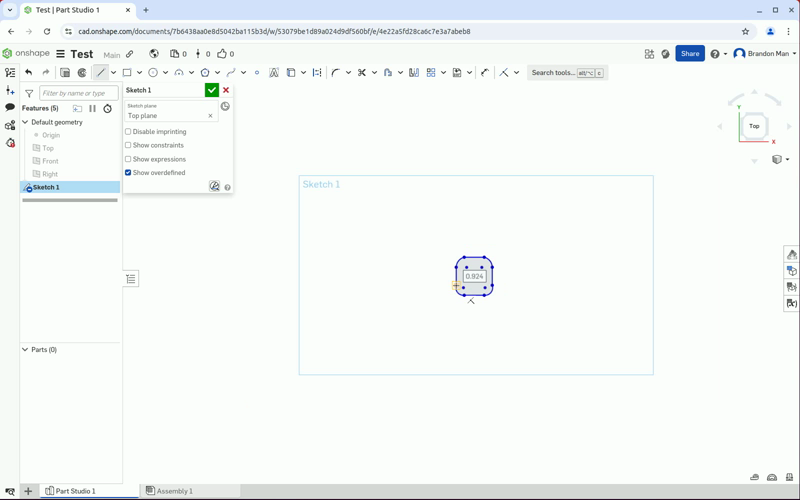
scroll(-6)
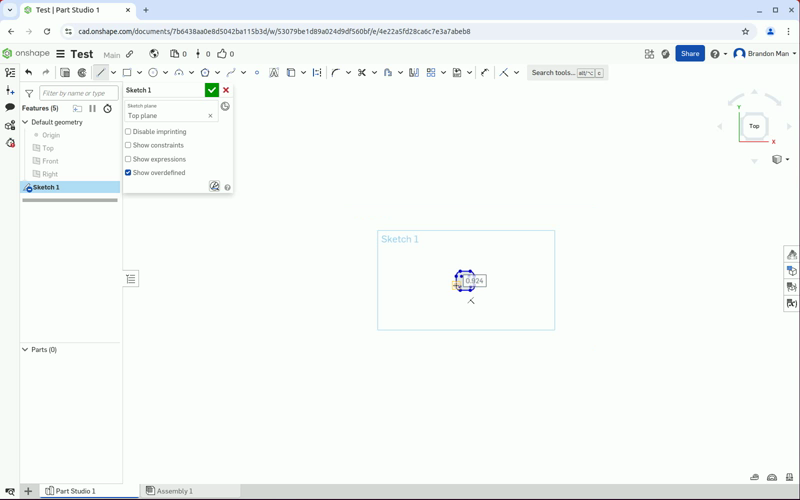
scroll(-6)
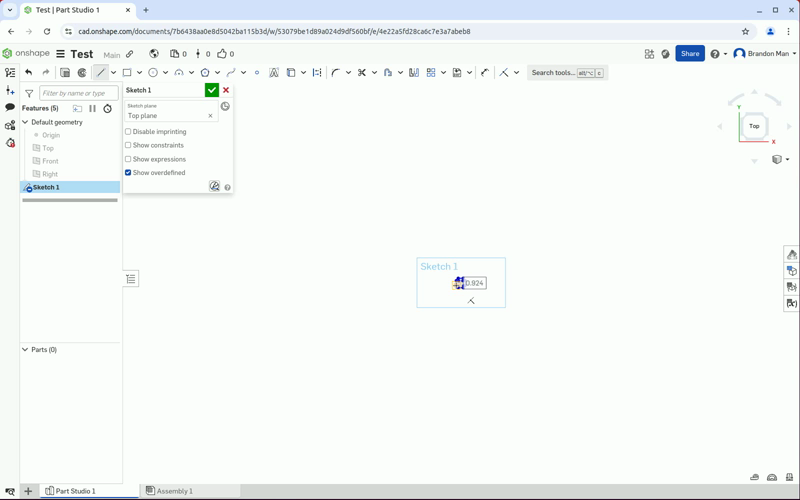
key(esc)
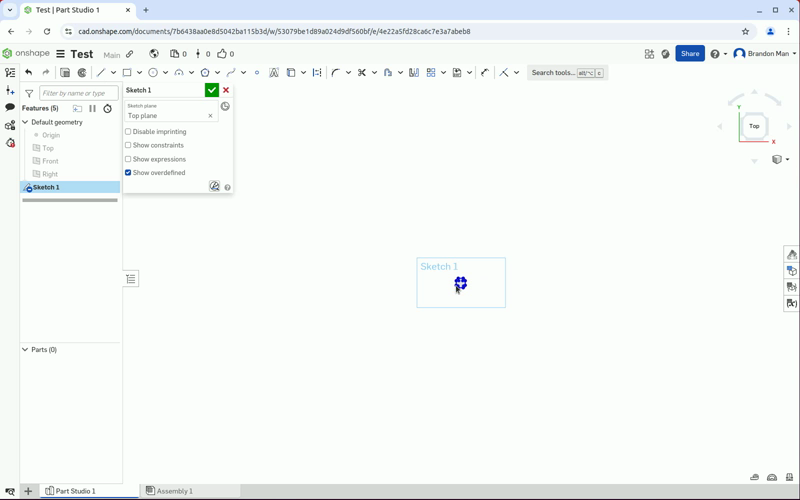
mouse_move(458, 280)
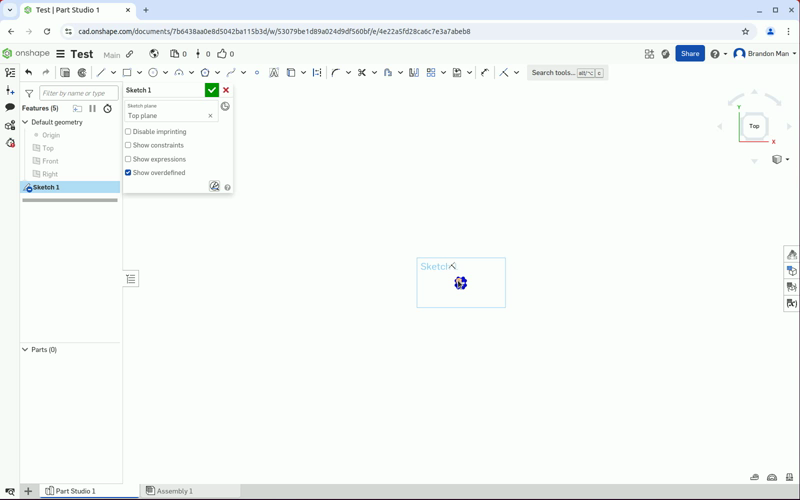
scroll(6)
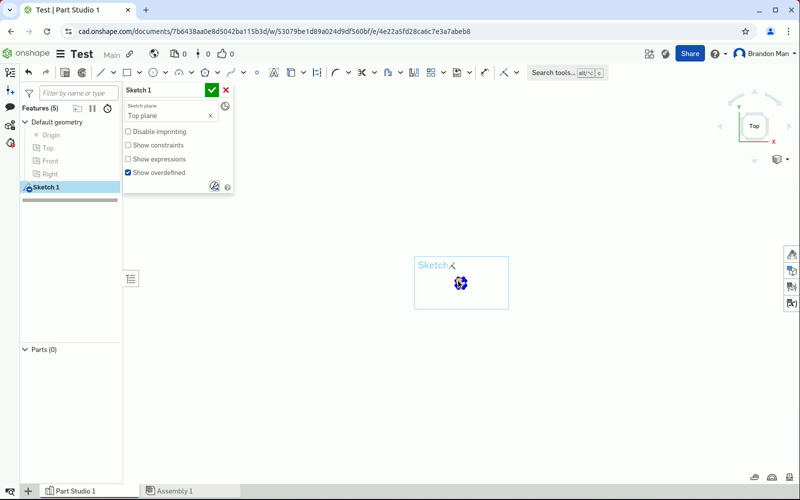
scroll(6)
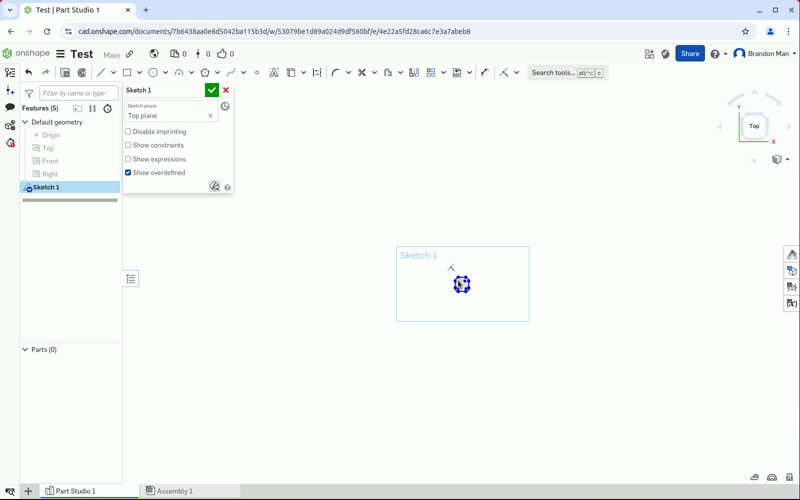
scroll(6)
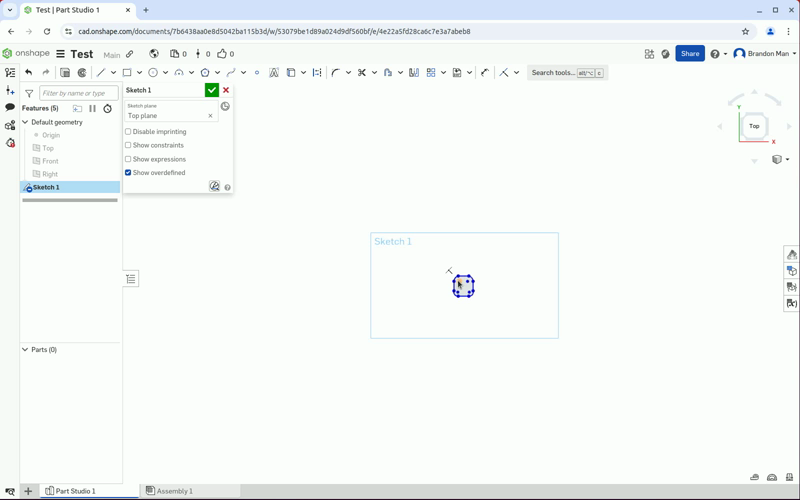
scroll(6)
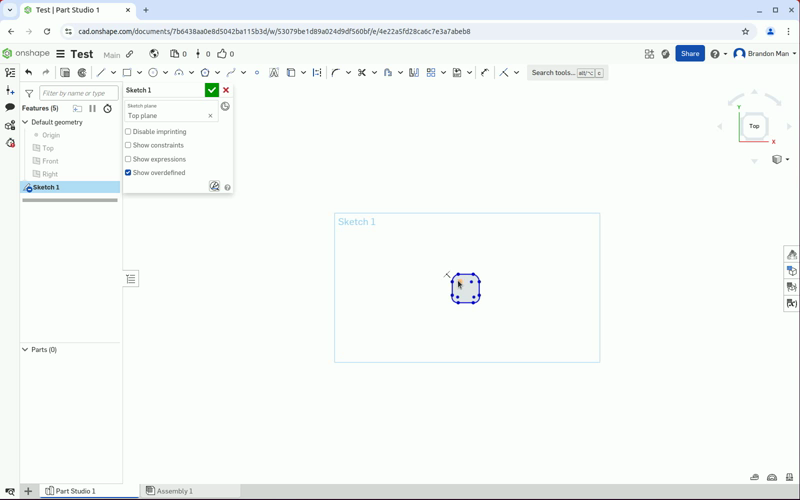
scroll(6)
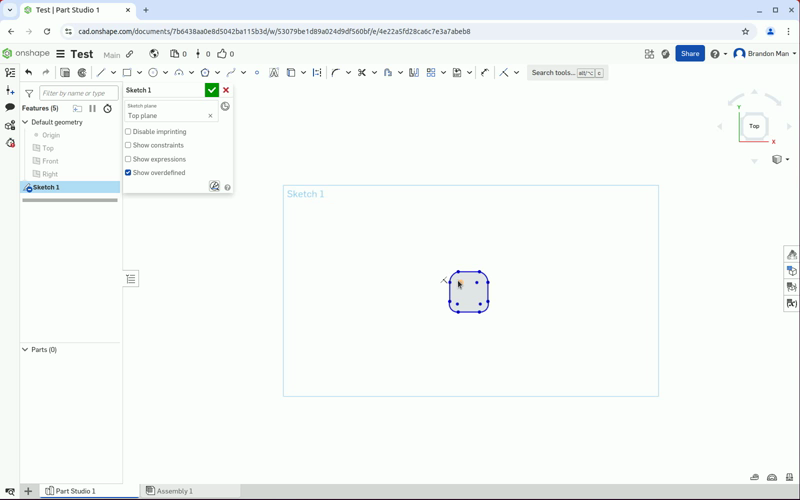
scroll(6)
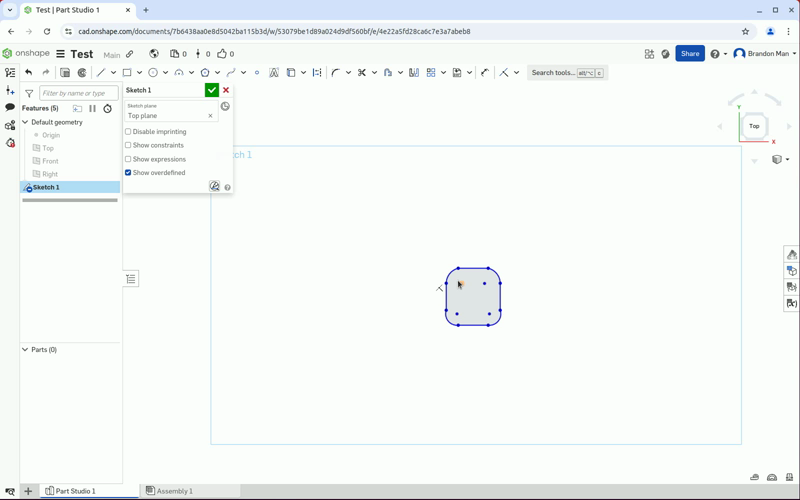
scroll(6)
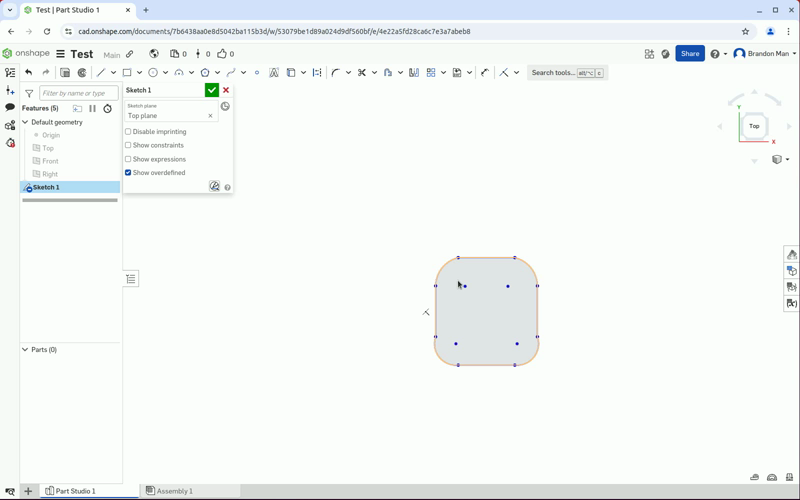
click(458, 280)
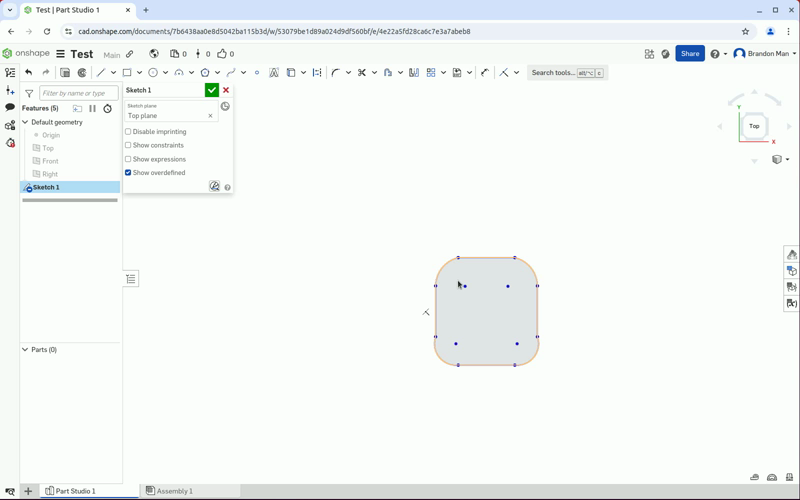
scroll(-6)
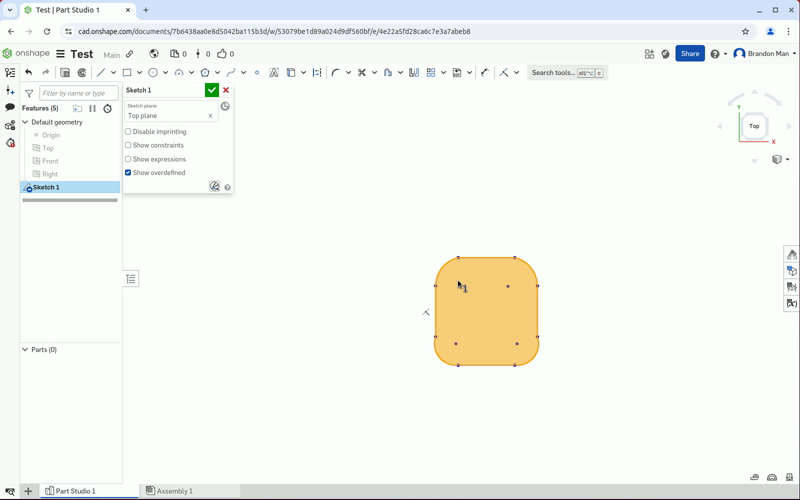
scroll(-6)
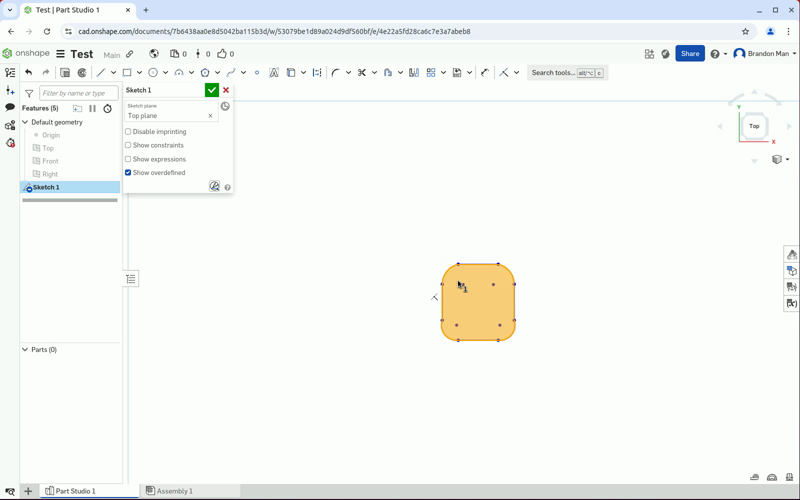
scroll(-6)
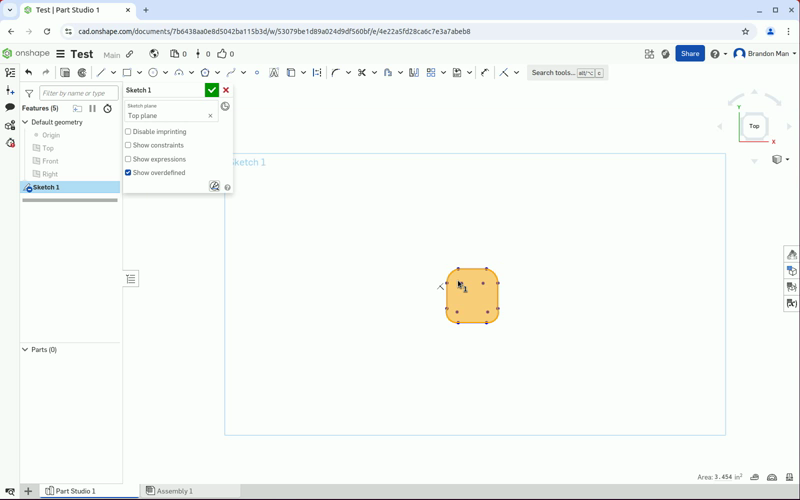
scroll(-6)
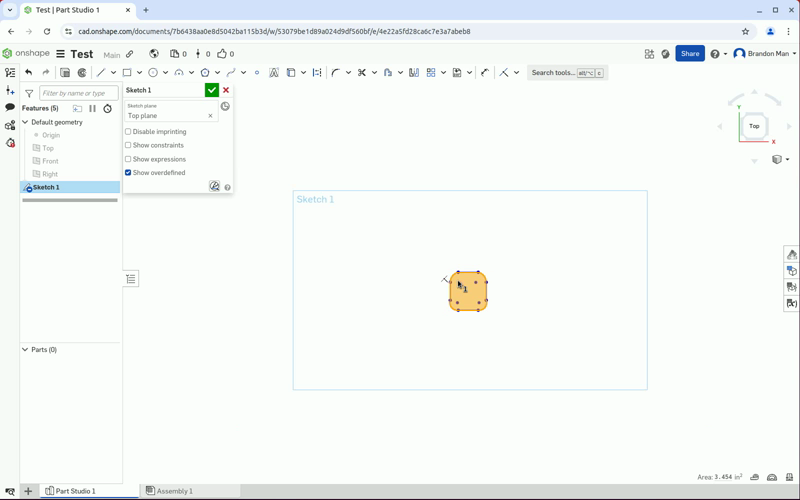
scroll(-6)
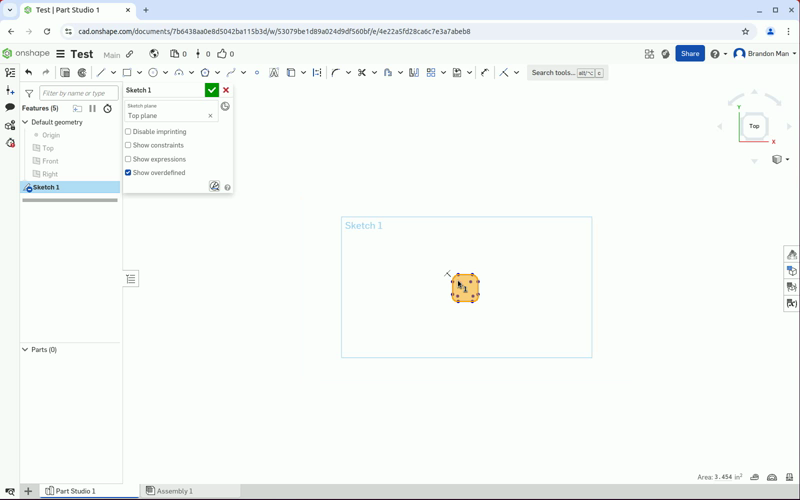
scroll(-6)
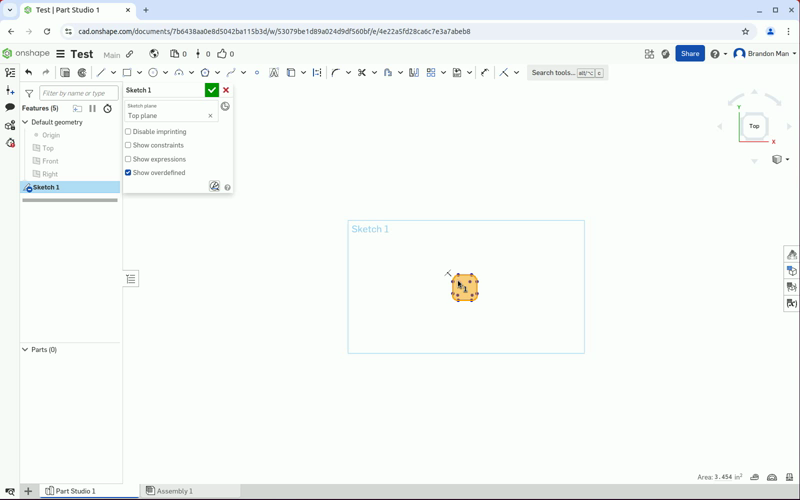
scroll(-6)
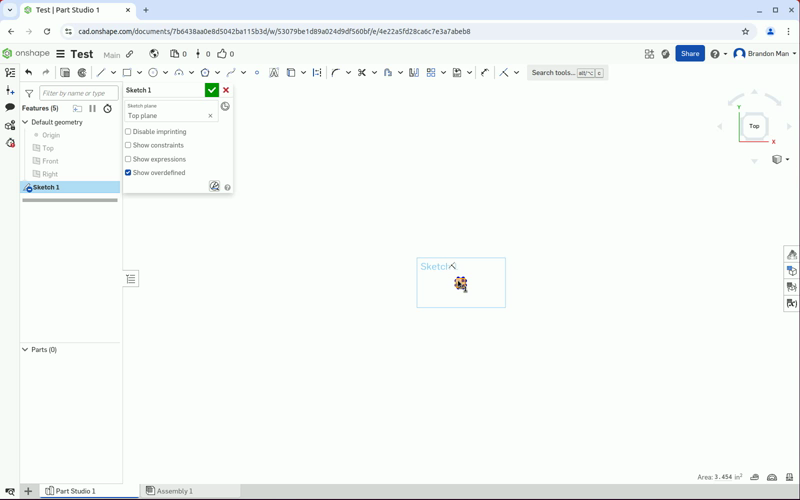
mouse_move(73, 352)
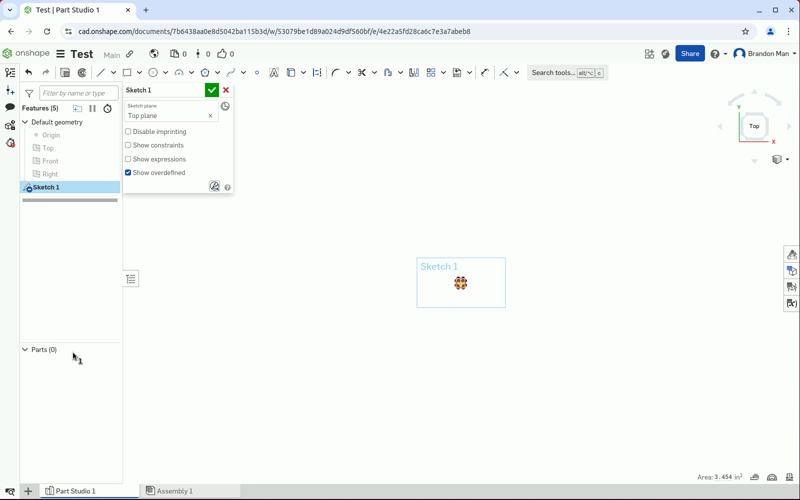
key(shift+y)
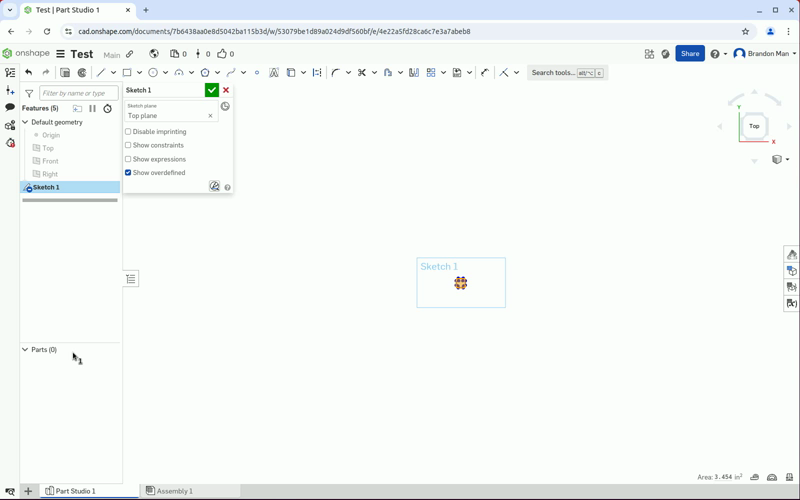
key(shift+e)
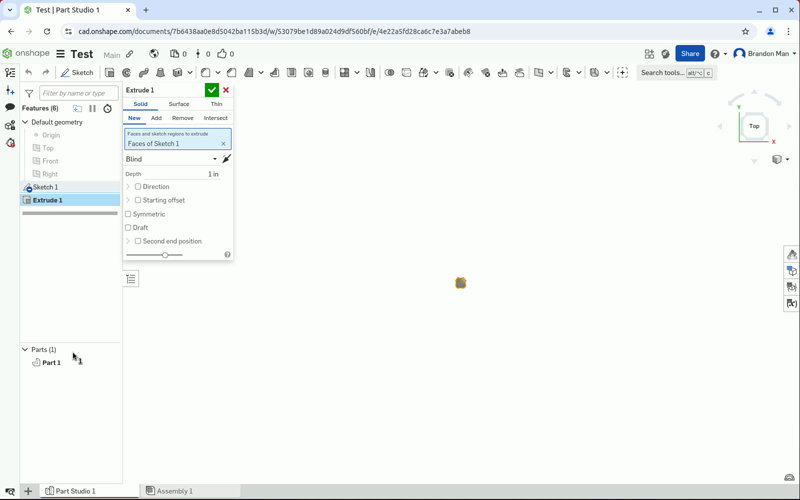
mouse_move(143, 106)
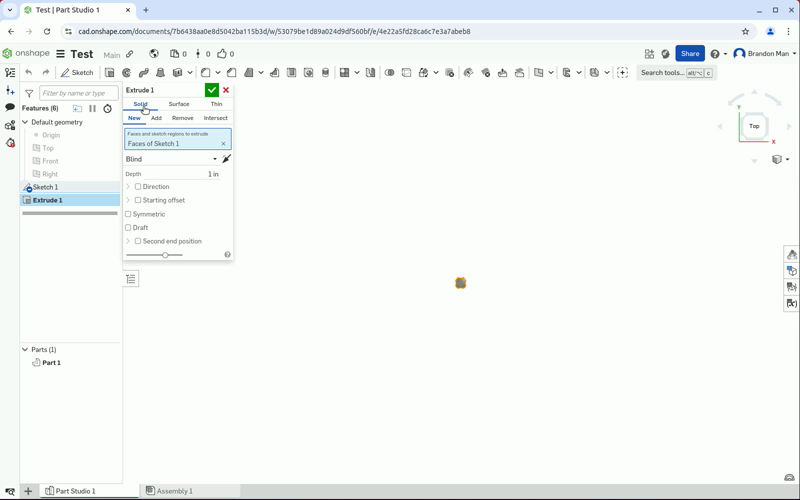
click(143, 106)
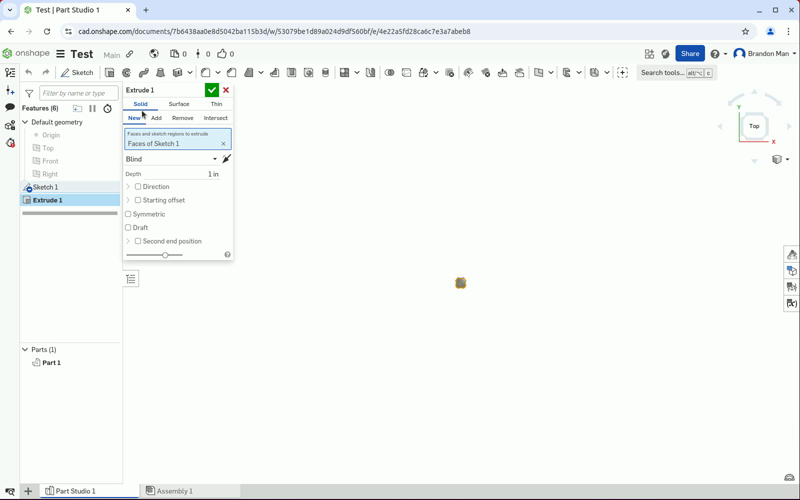
mouse_move(137, 120)
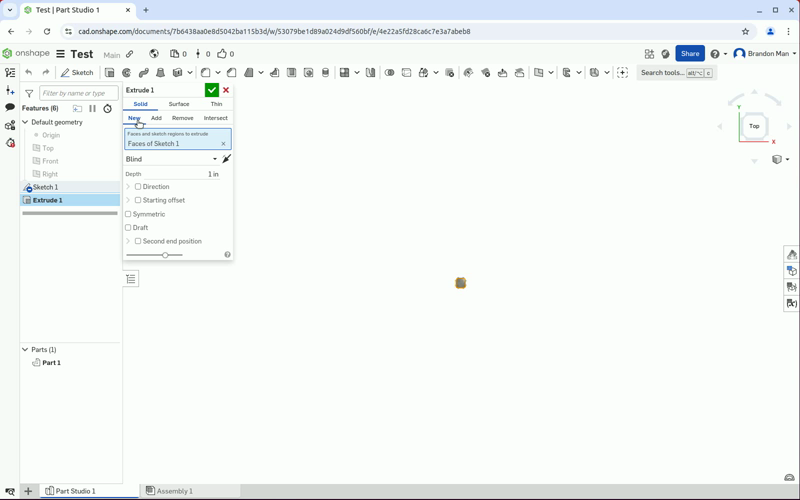
click(137, 120)
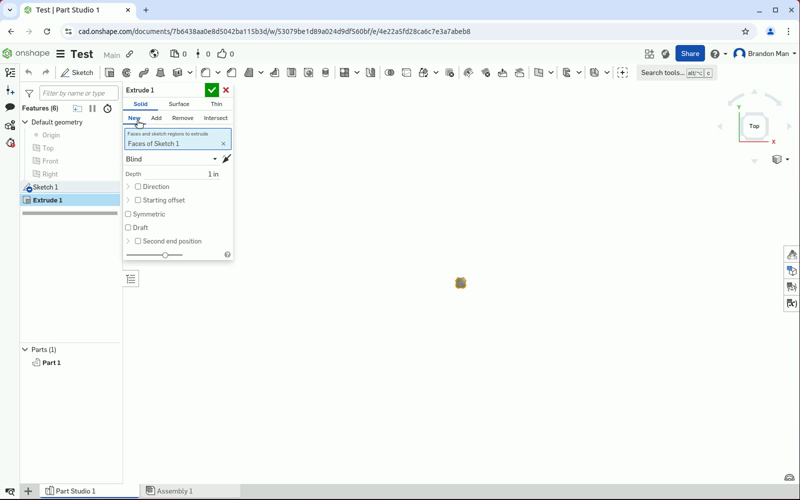
key(tab, 4)
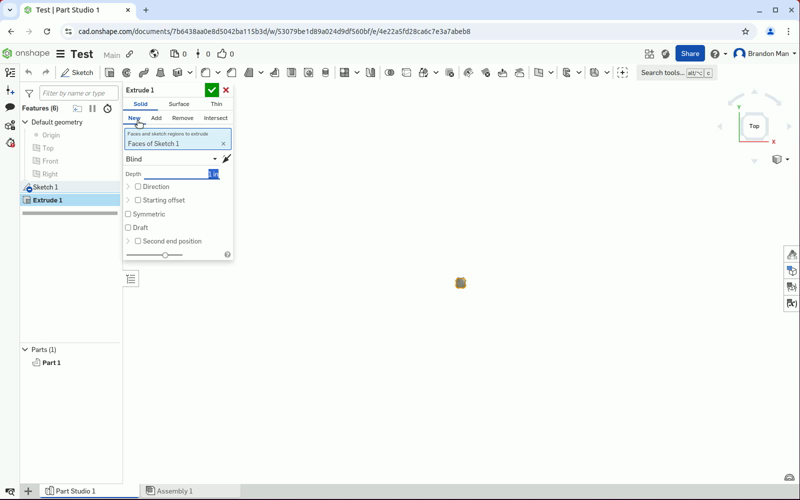
text(23.108)
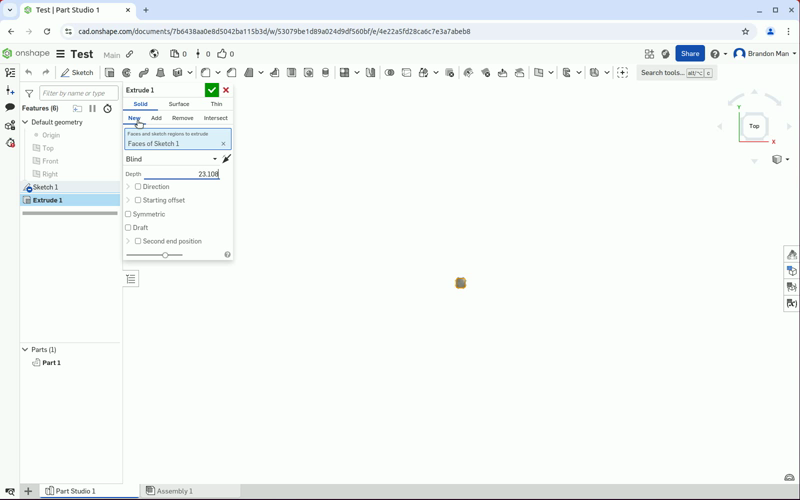
key(enter)
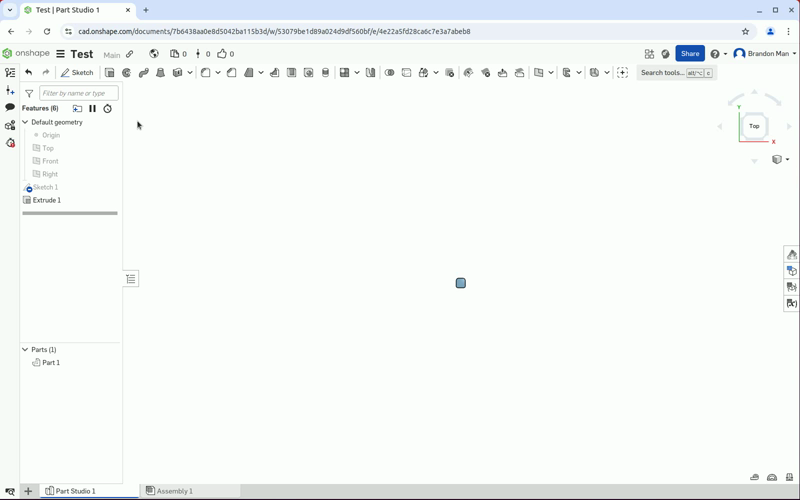
key(shift+h)
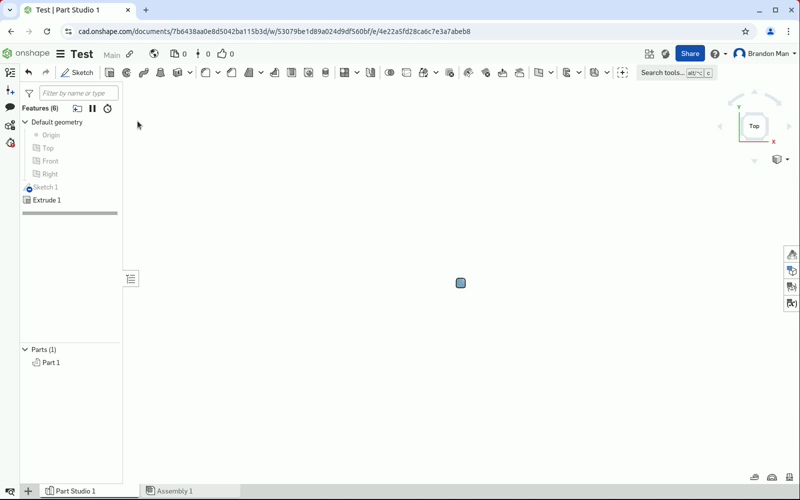
key(shift+h)
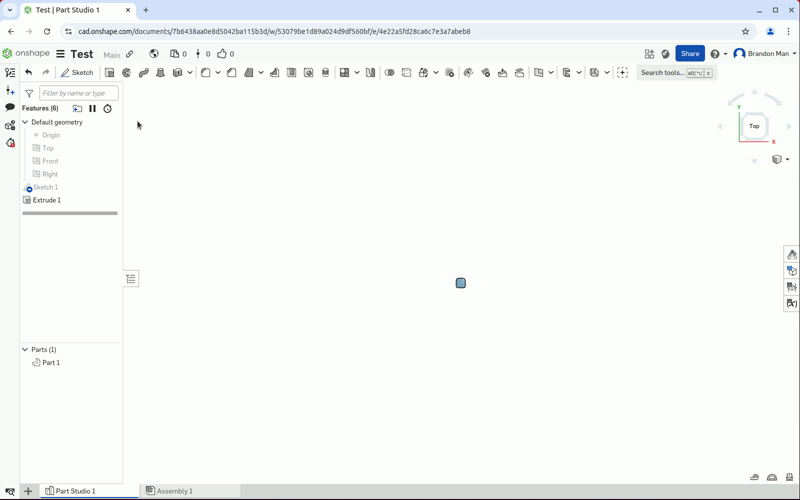
mouse_move(73, 189)
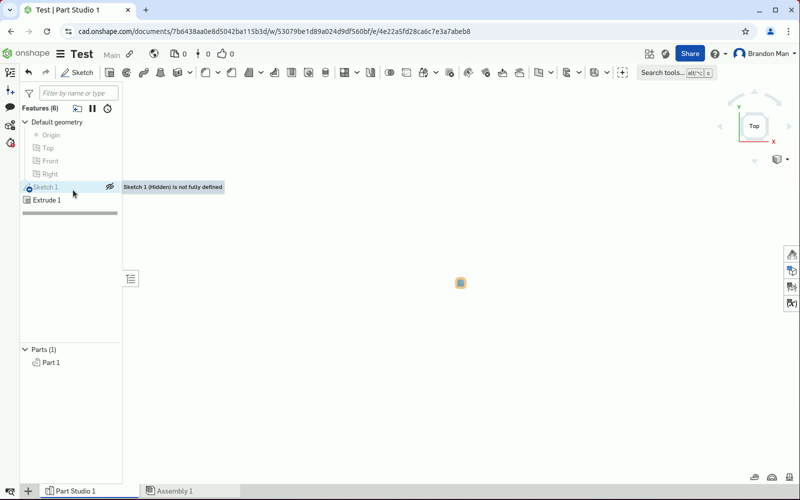
click(73, 189)
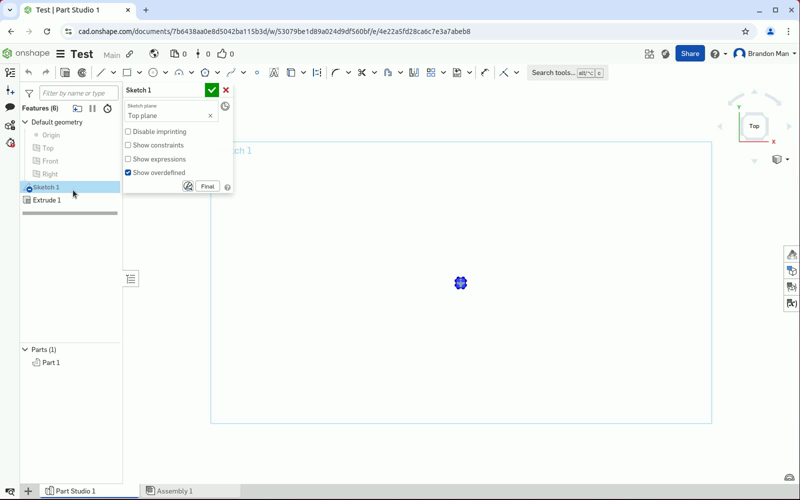
mouse_move(229, 92)
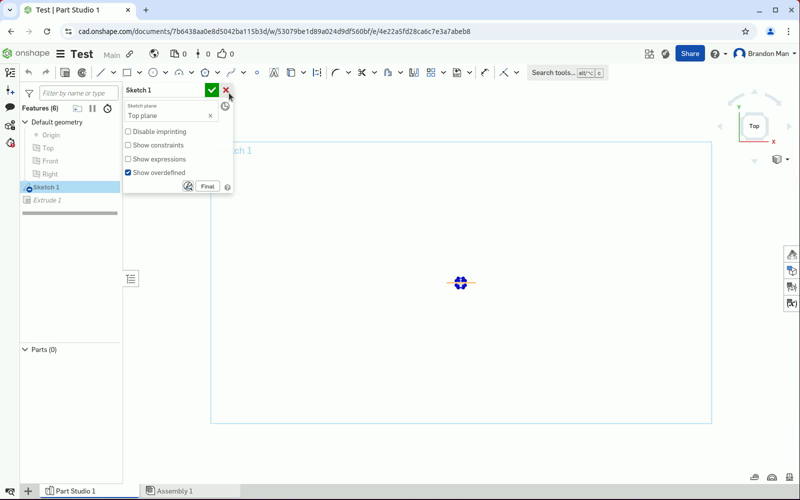
click(229, 92)
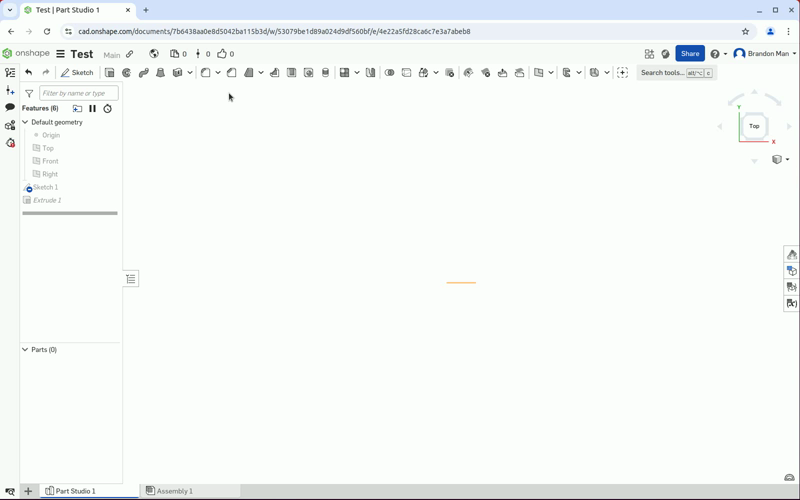
mouse_move(73, 352)
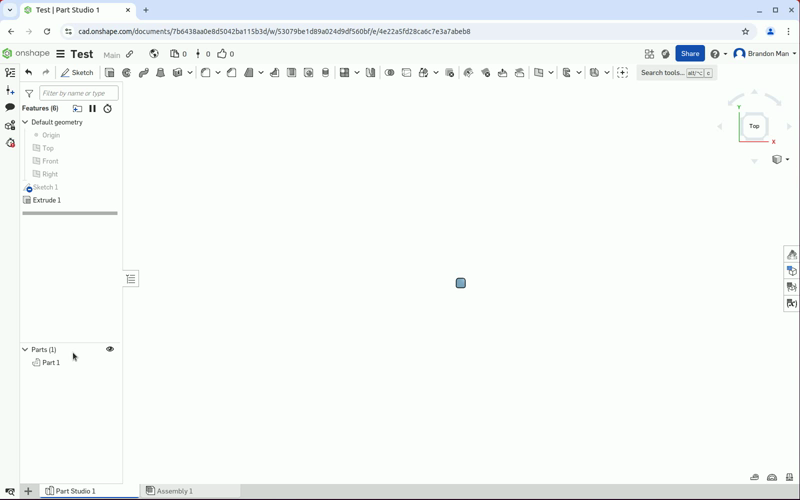
key(y)
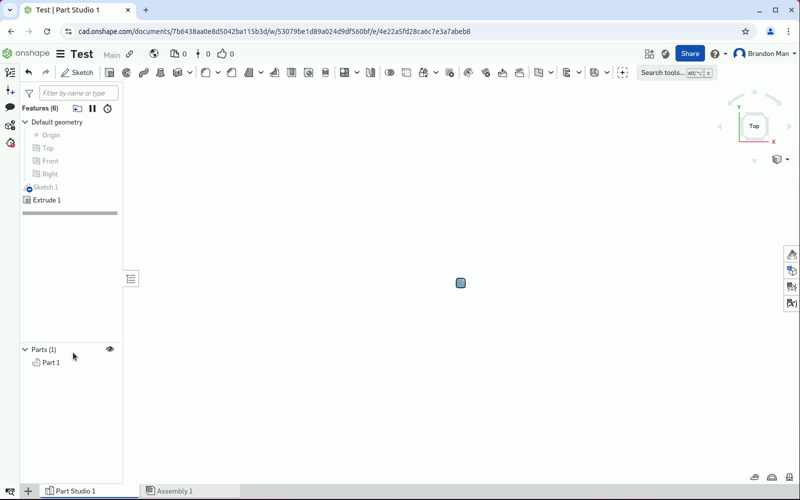
key(shift+p)
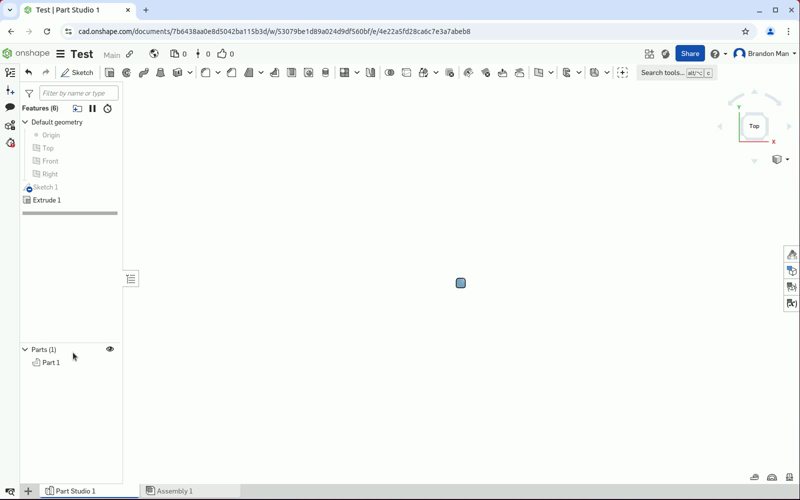
key(space)
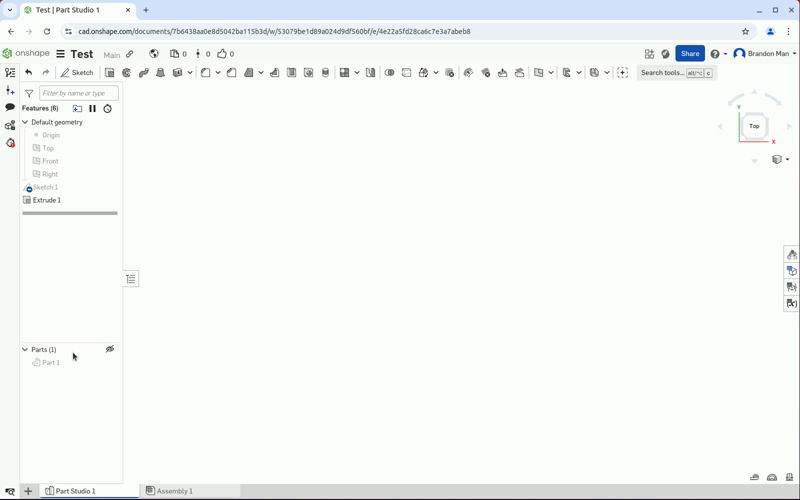
key_down(shift)
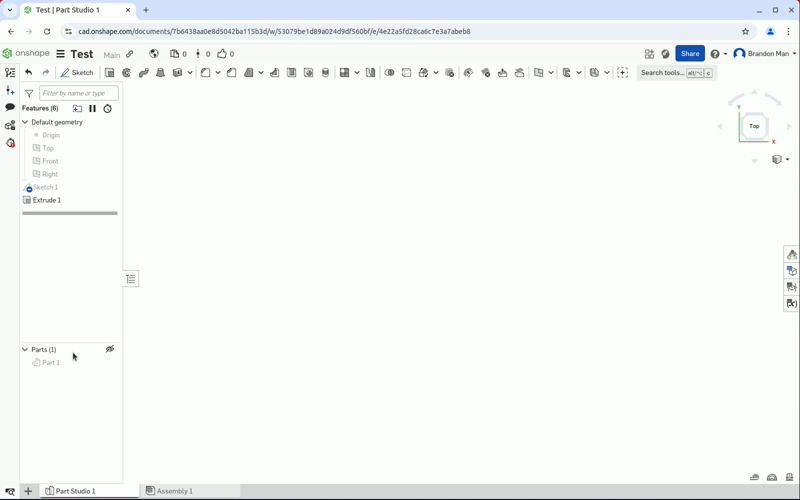
key(up)
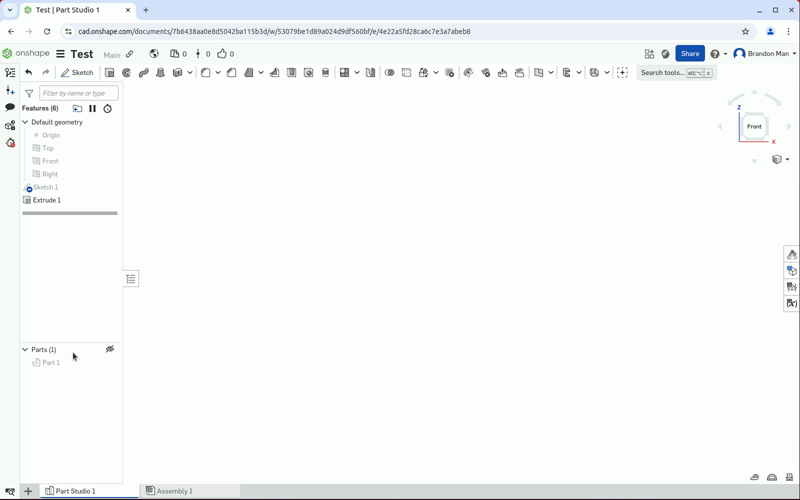
key_up(shift)
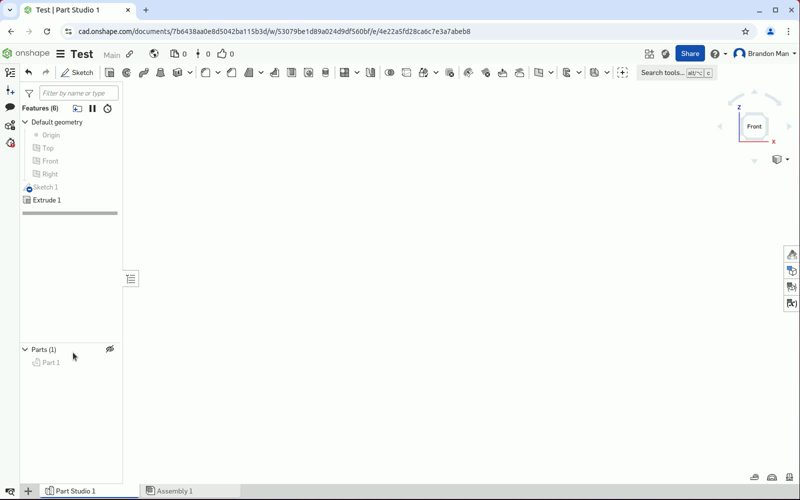
key(space)
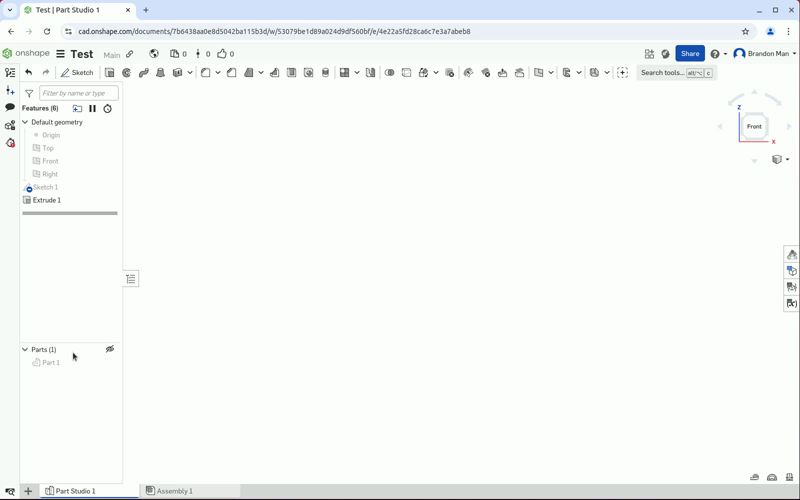
key_down(shift)
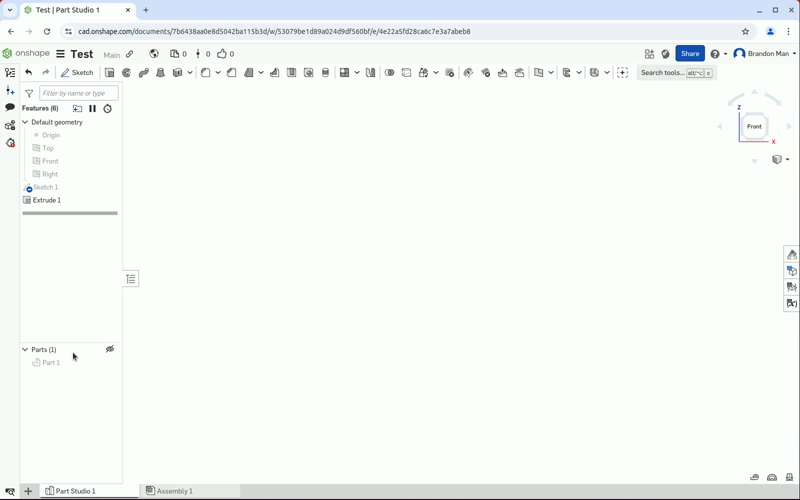
key(left)
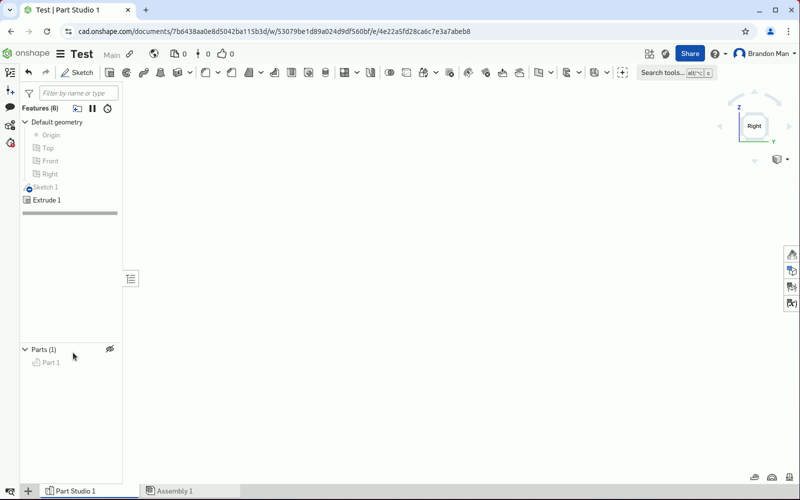
key_up(shift)
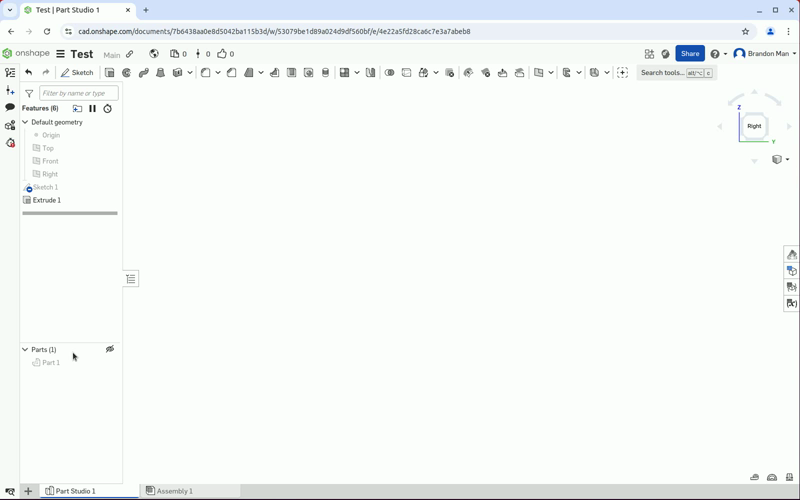
mouse_move(73, 352)
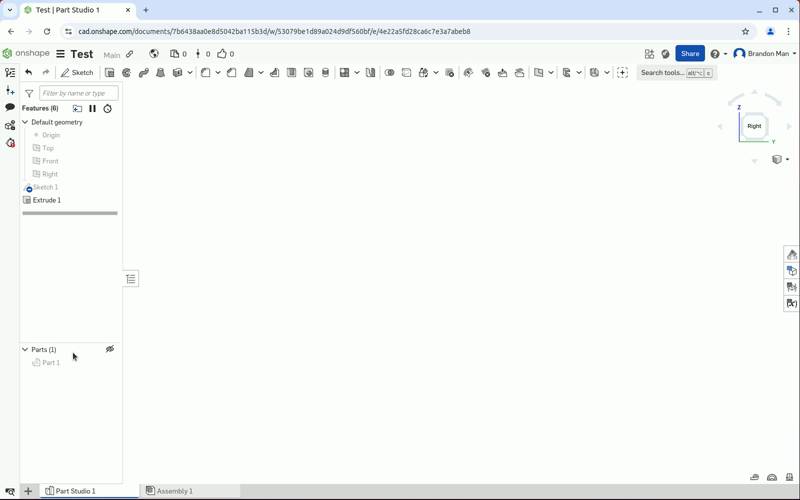
key(shift+y)
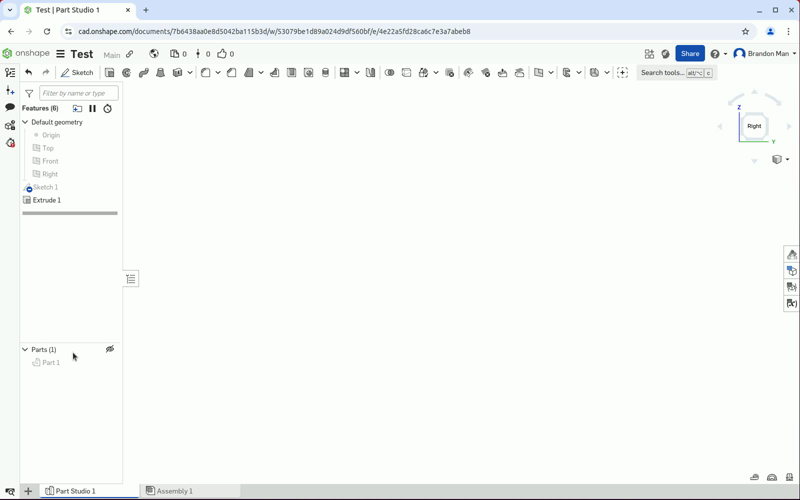
key(shift+s)
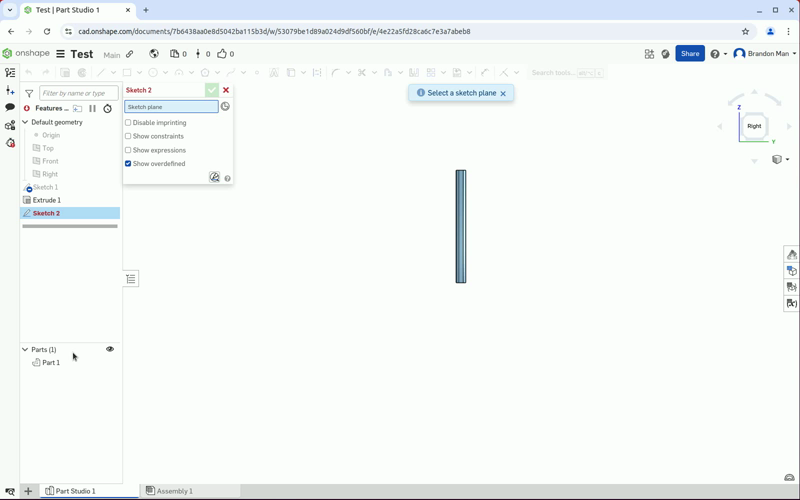
mouse_move(73, 176)
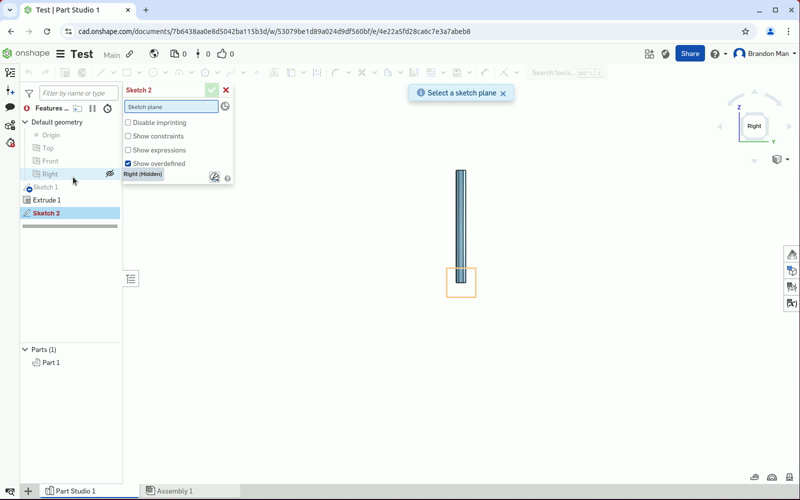
click(73, 176)
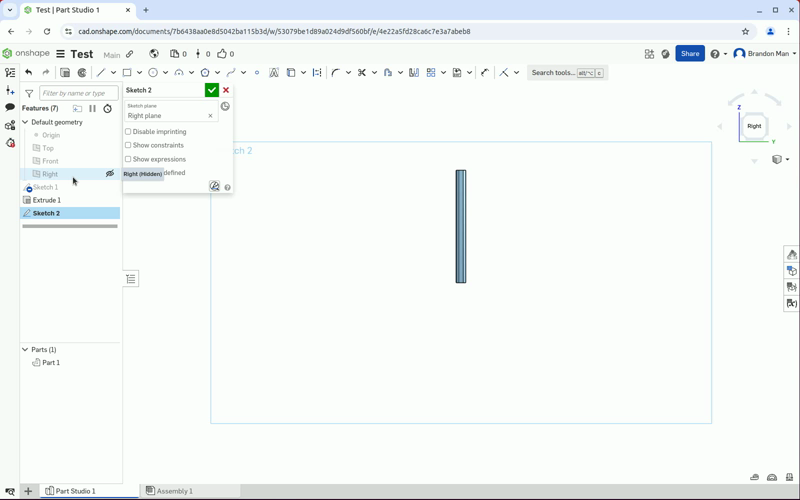
mouse_move(73, 352)
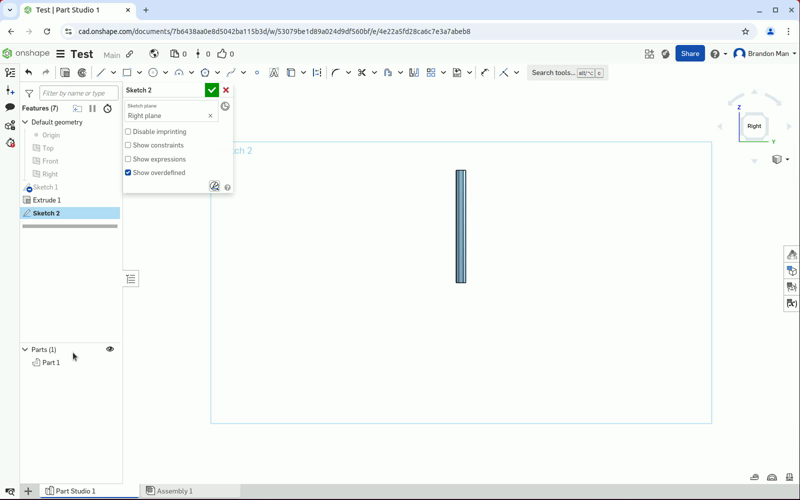
key(y)
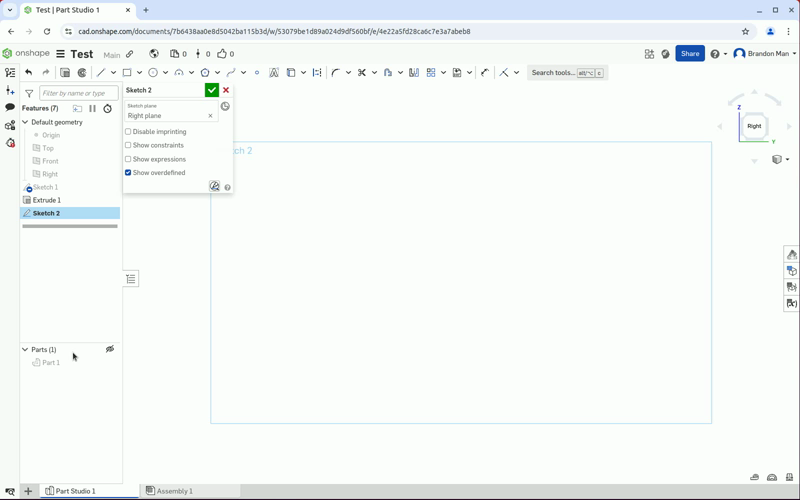
key(l)
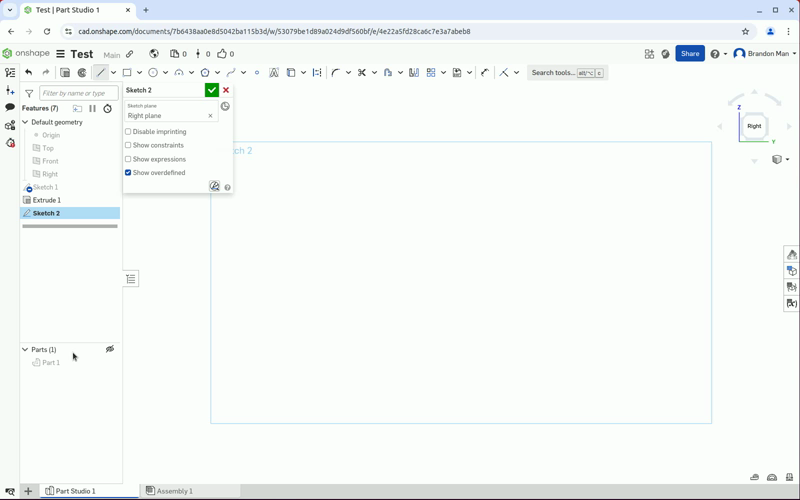
key_down(shift)
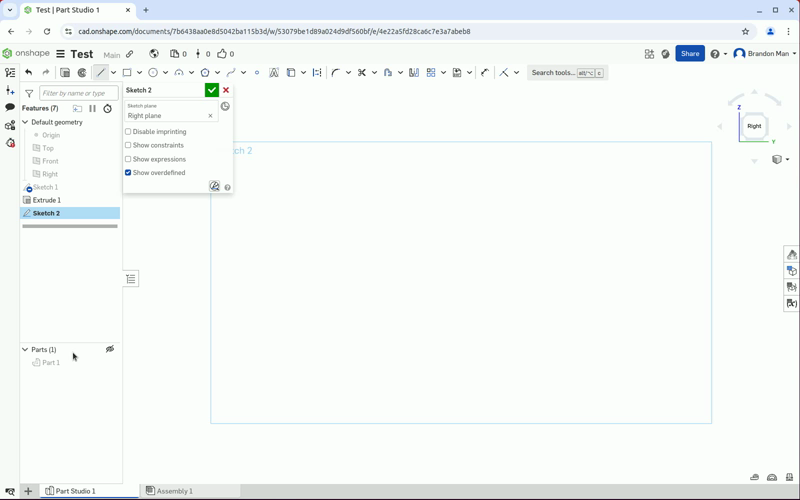
mouse_move(405, 326)
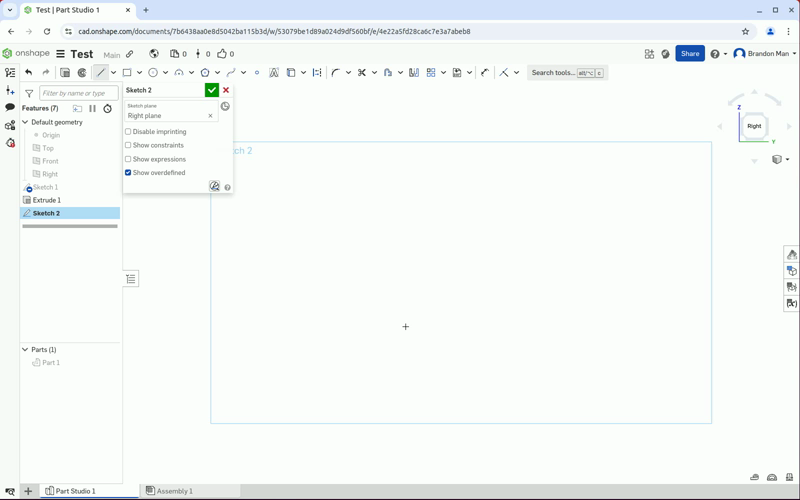
click(405, 326)
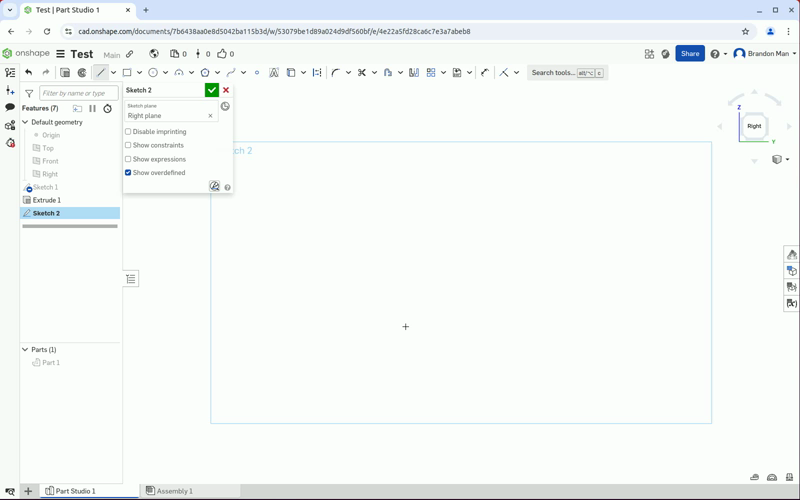
key_up(shift)
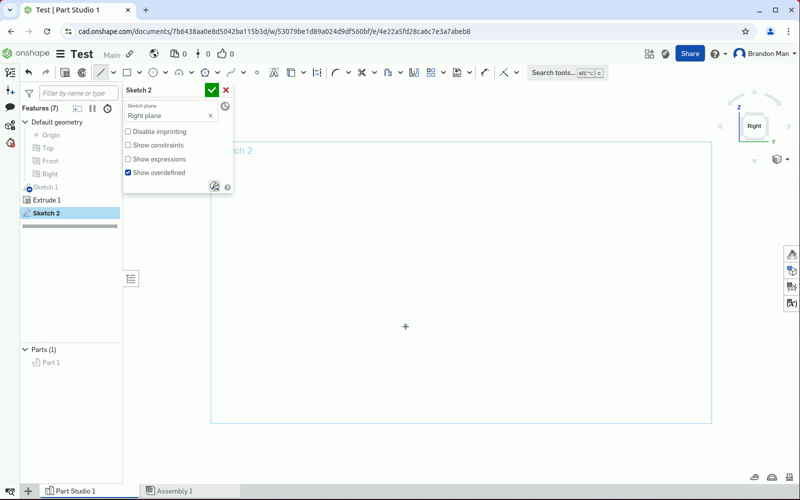
key_down(shift)
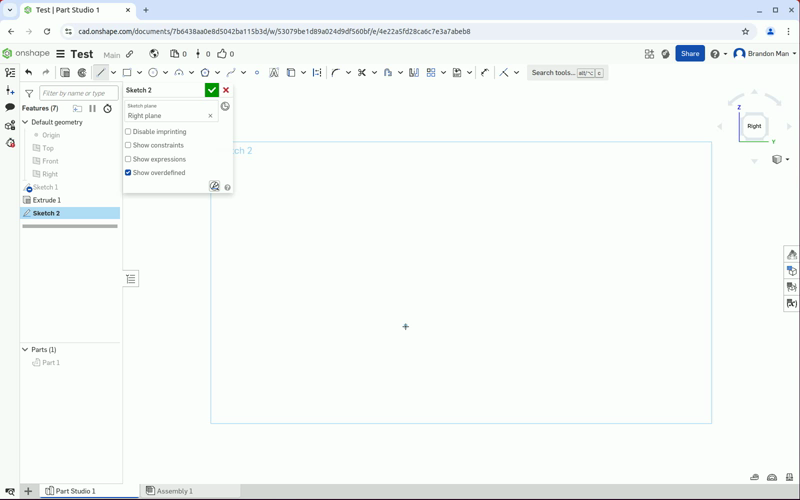
mouse_move(435, 326)
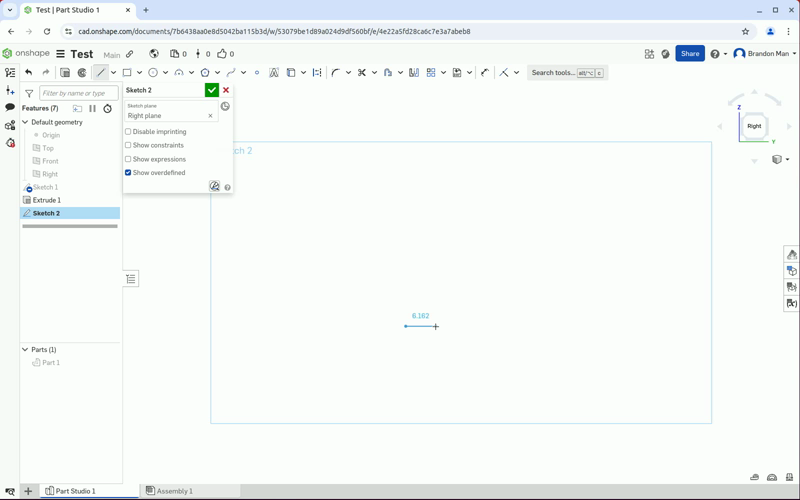
mouse_move(407, 326)
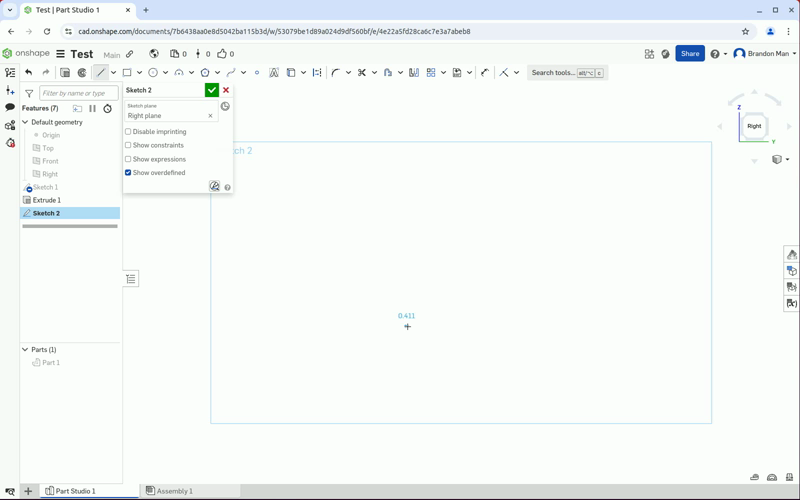
scroll(6)
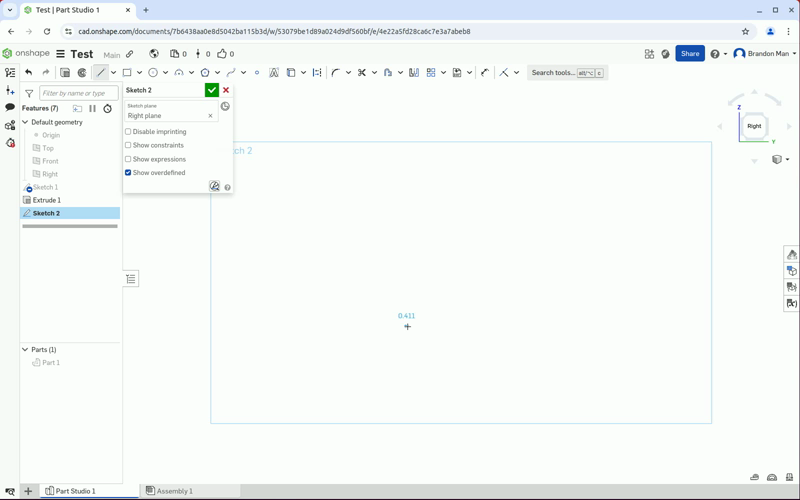
scroll(6)
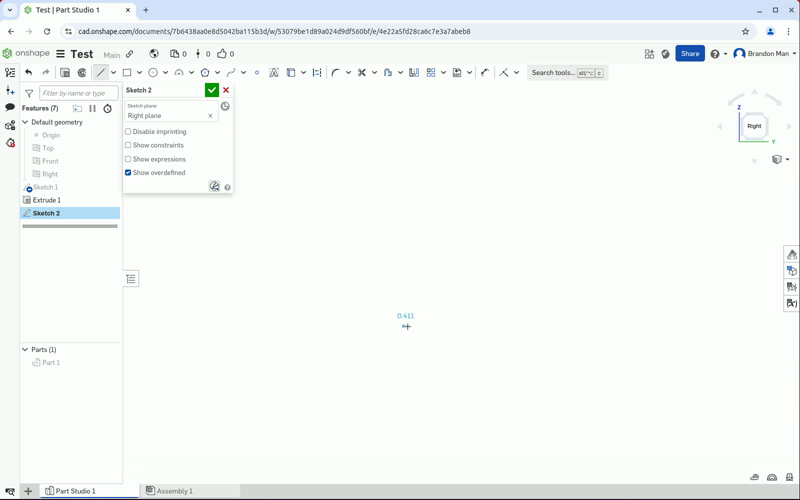
scroll(6)
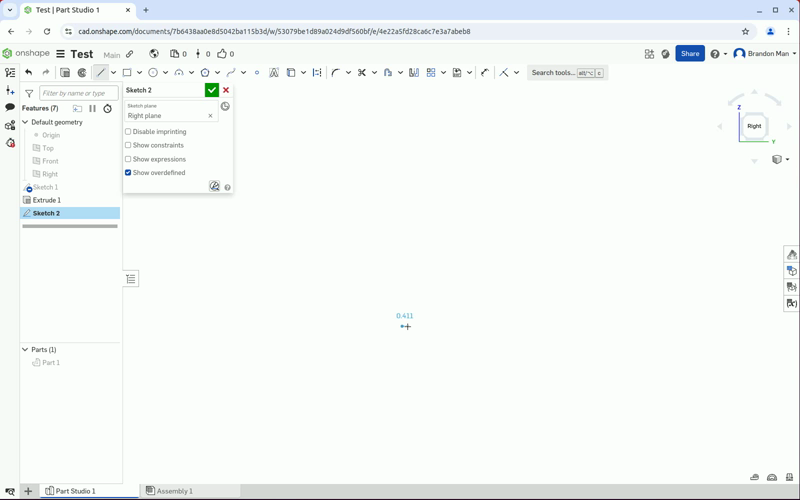
scroll(6)
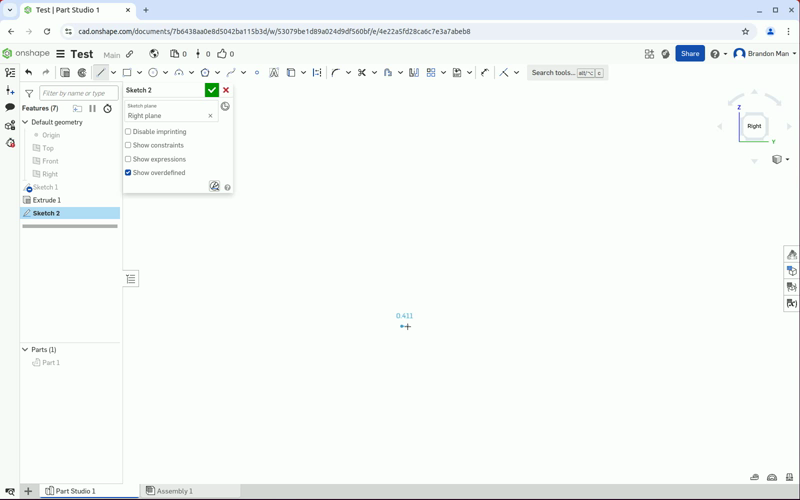
scroll(6)
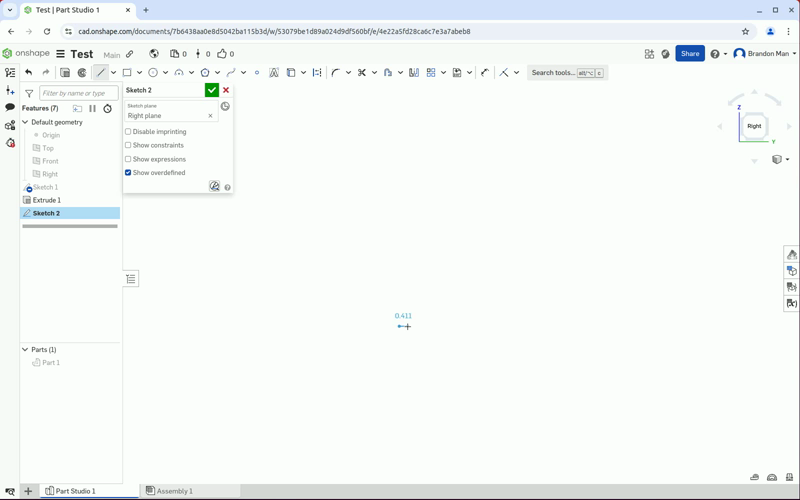
scroll(6)
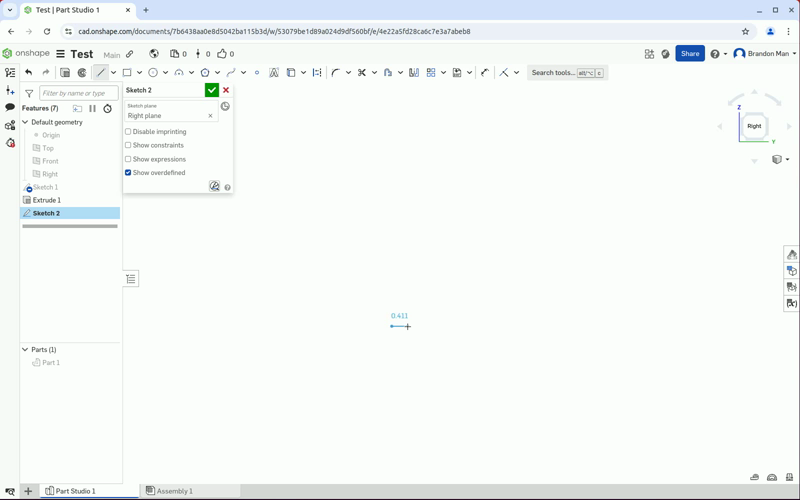
scroll(6)
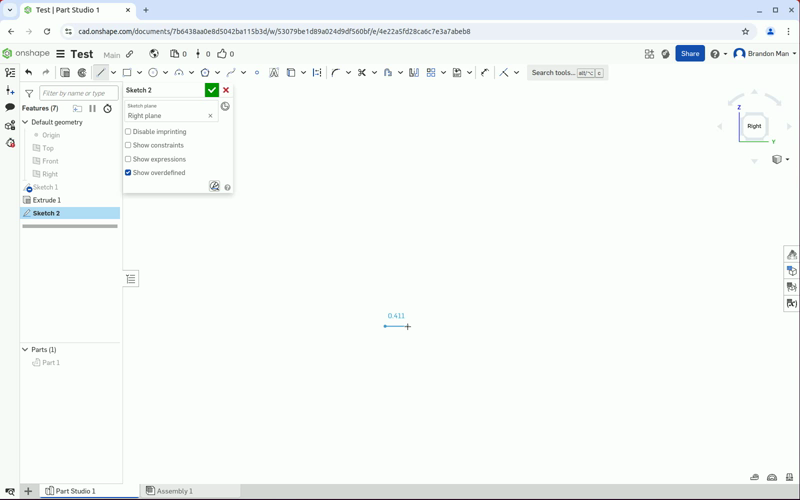
click(407, 326)
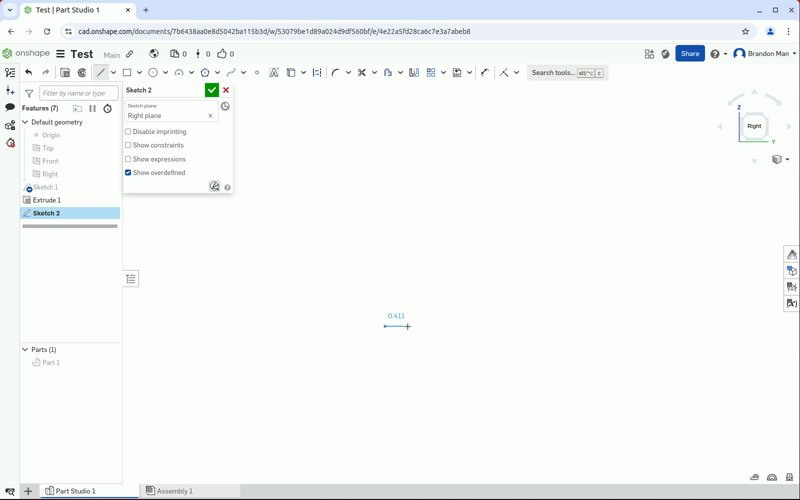
scroll(-6)
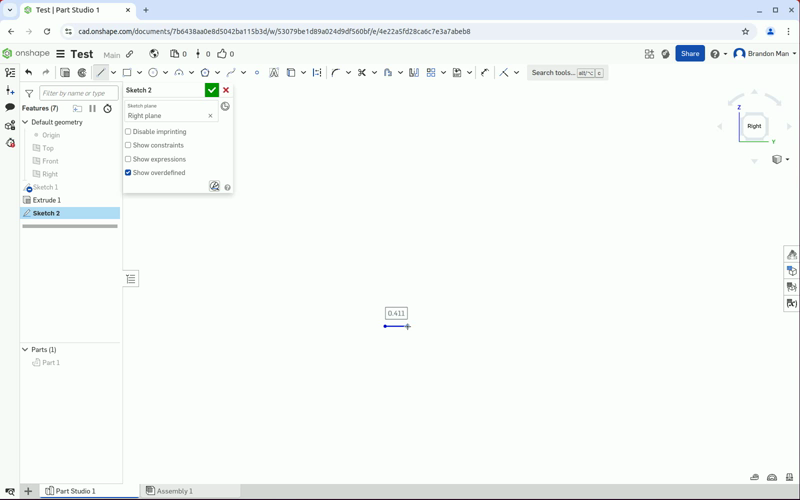
scroll(-6)
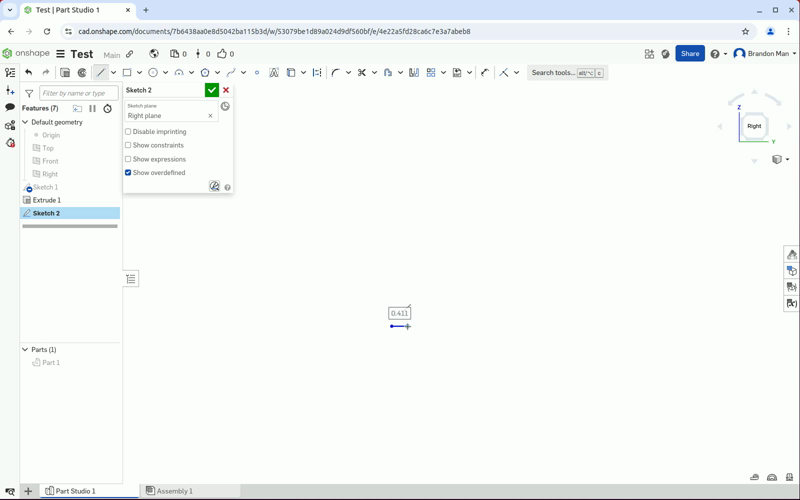
scroll(-6)
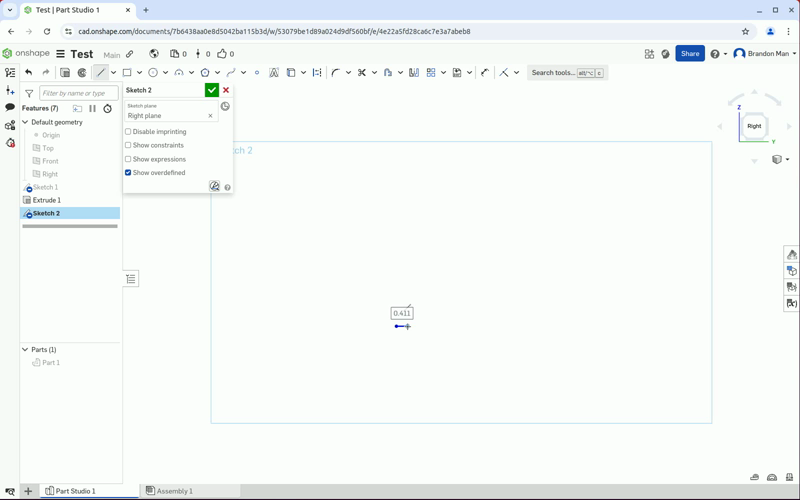
scroll(-6)
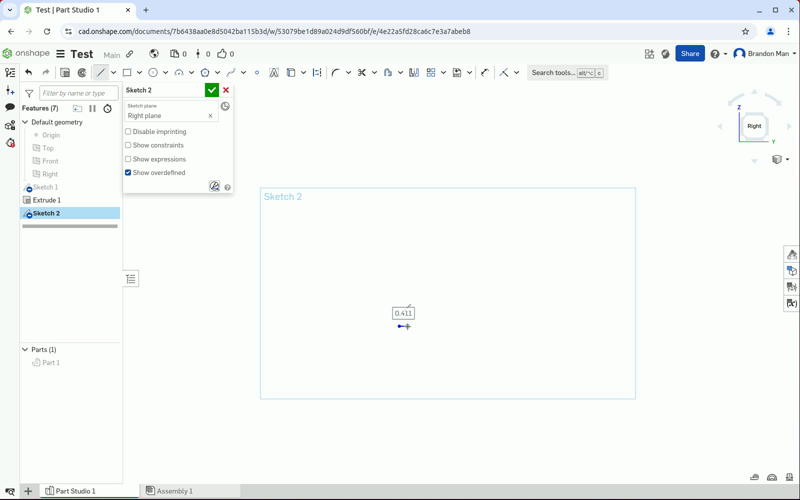
scroll(-6)
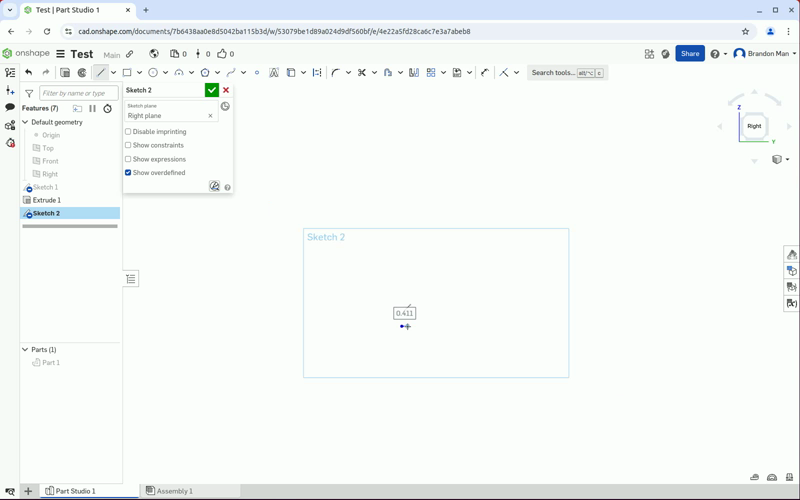
scroll(-6)
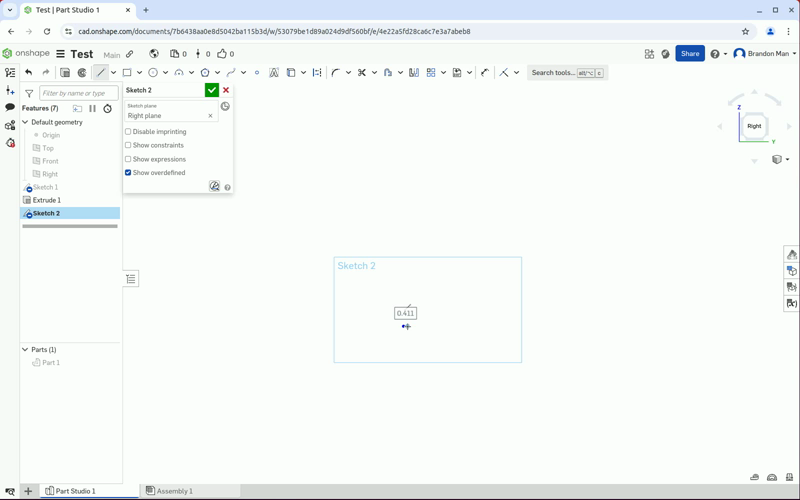
scroll(-6)
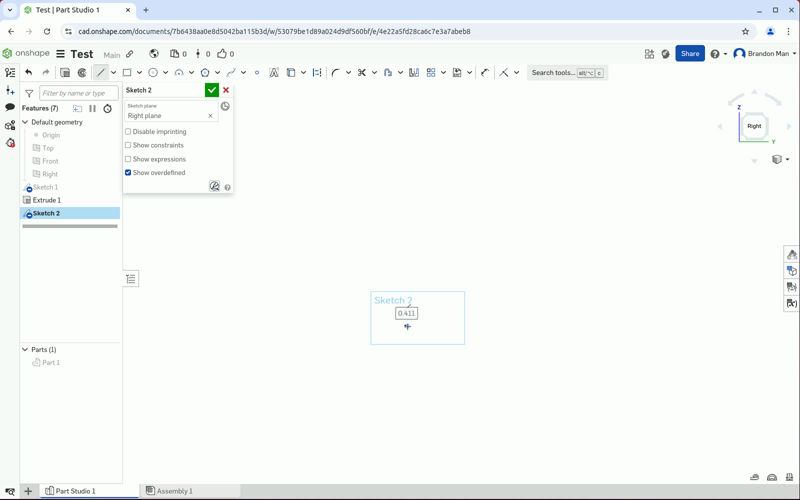
key_up(shift)
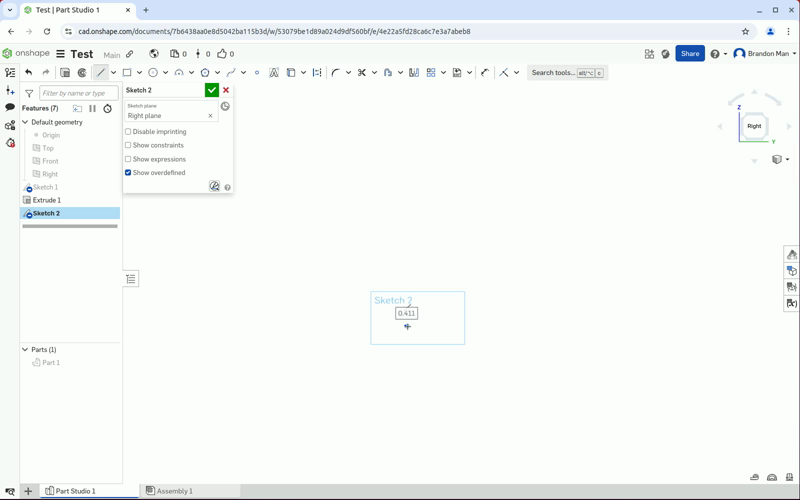
key_down(shift)
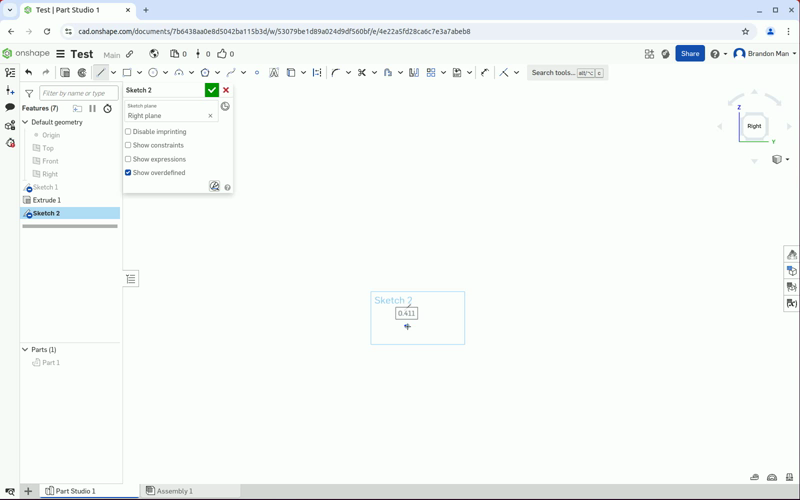
mouse_move(407, 213)
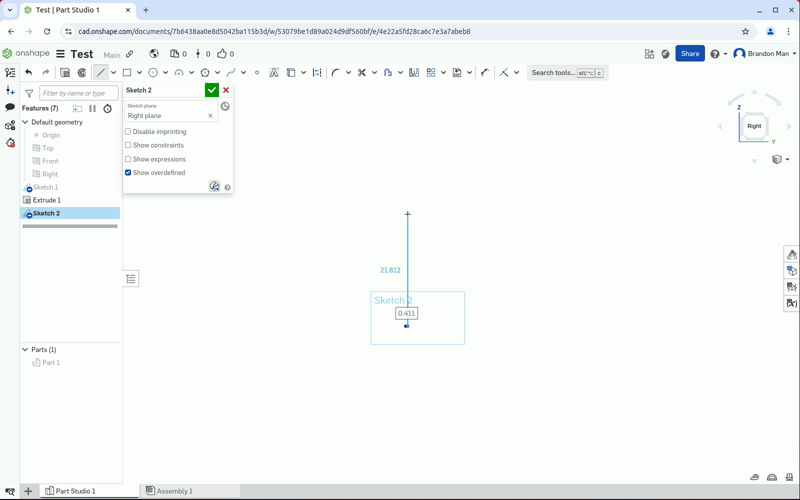
click(407, 213)
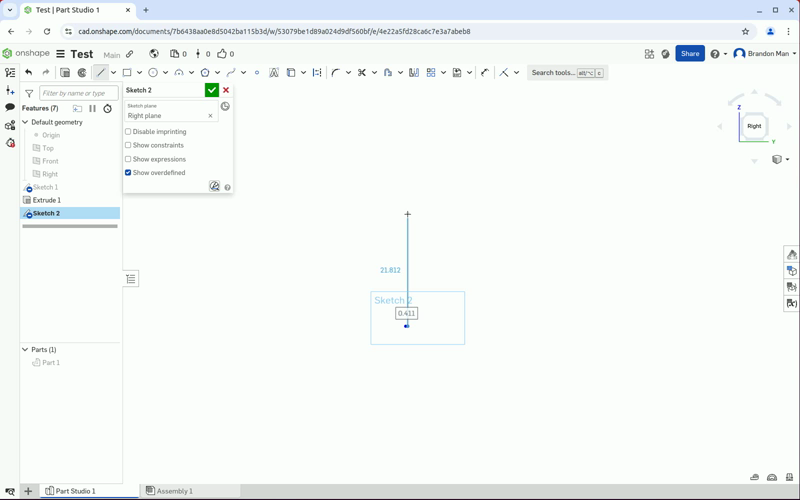
key_up(shift)
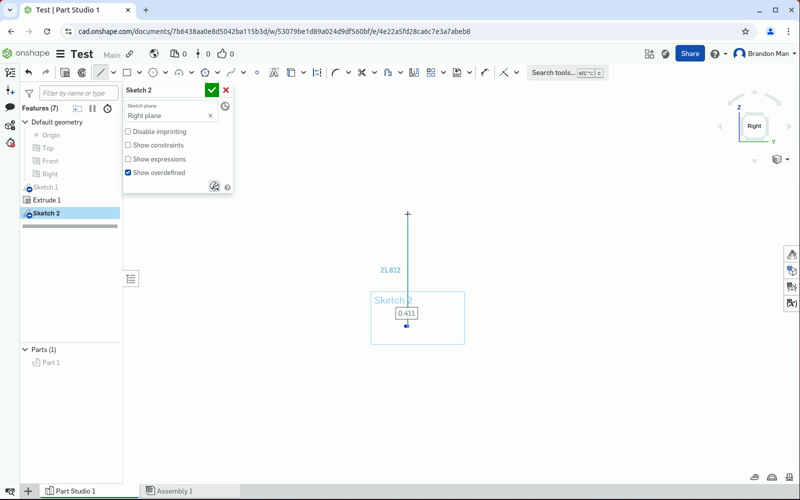
key_down(shift)
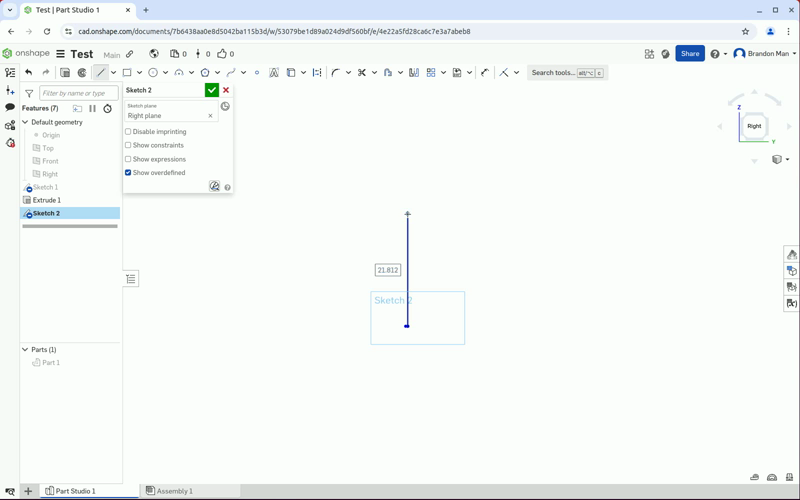
mouse_move(437, 213)
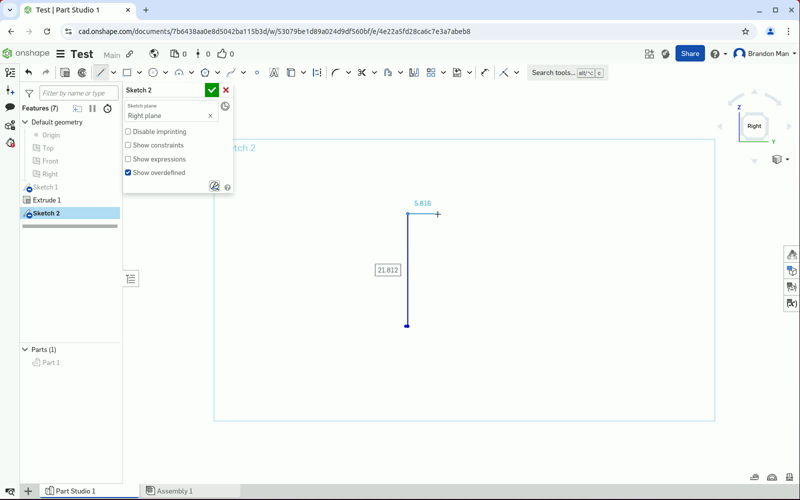
mouse_move(405, 213)
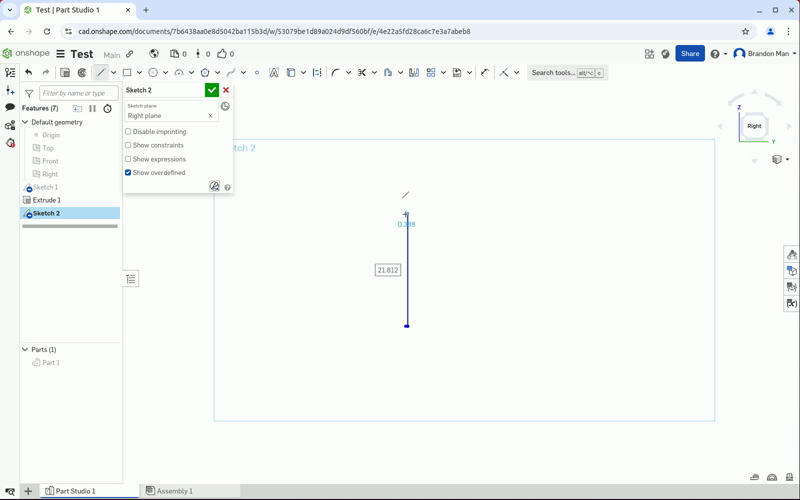
scroll(6)
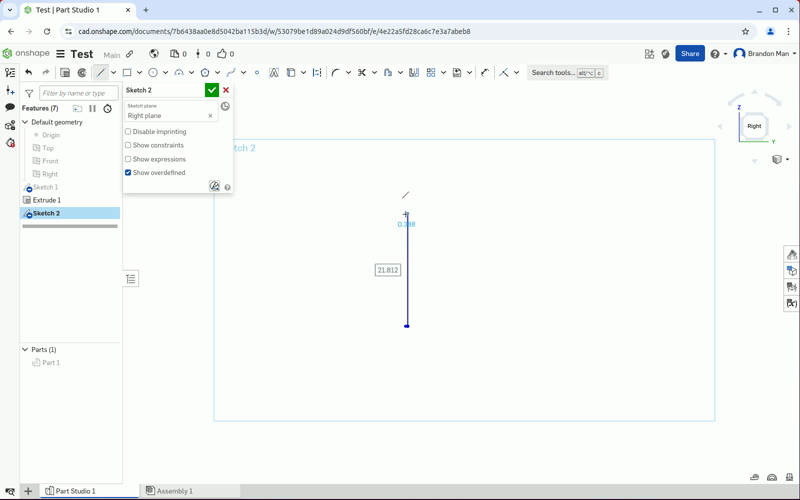
scroll(6)
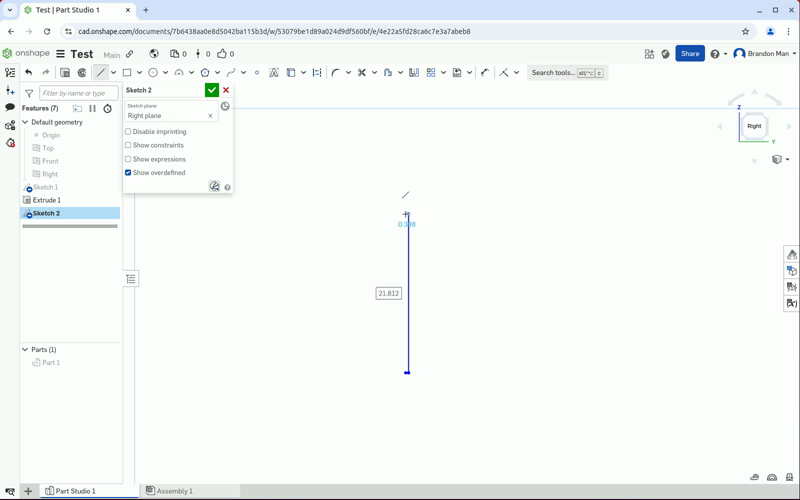
scroll(6)
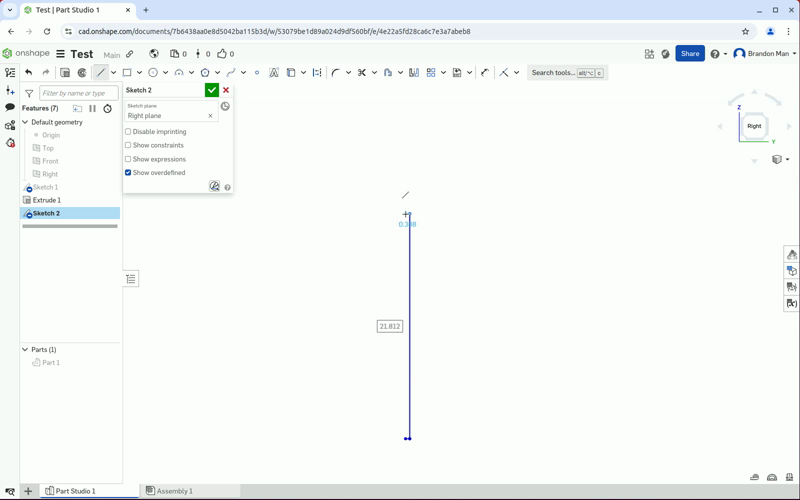
scroll(6)
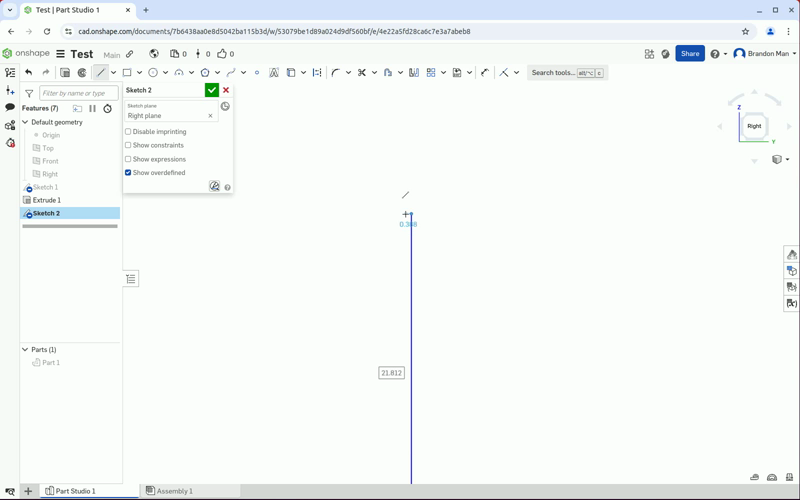
scroll(6)
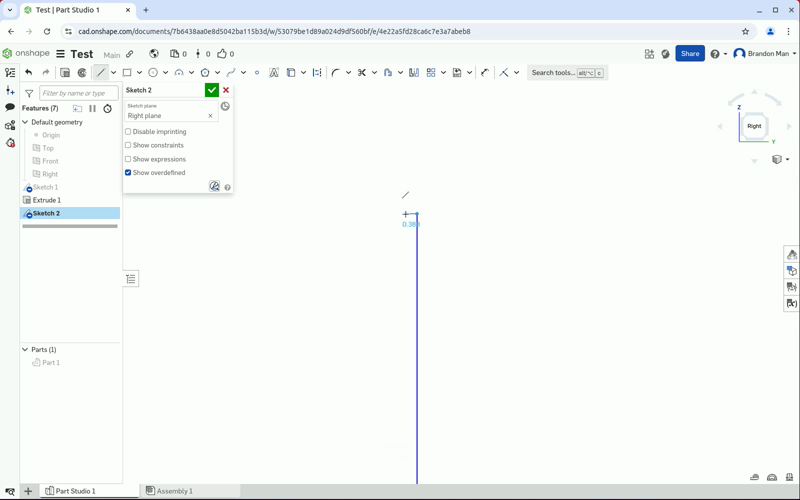
scroll(6)
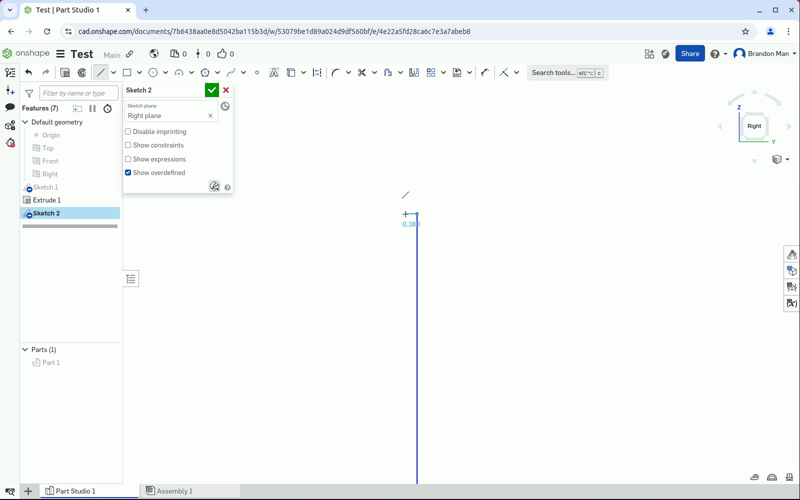
scroll(6)
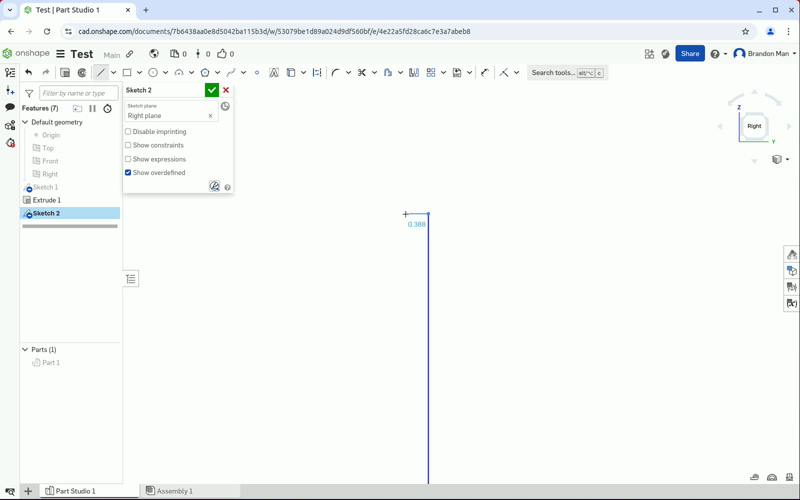
click(405, 213)
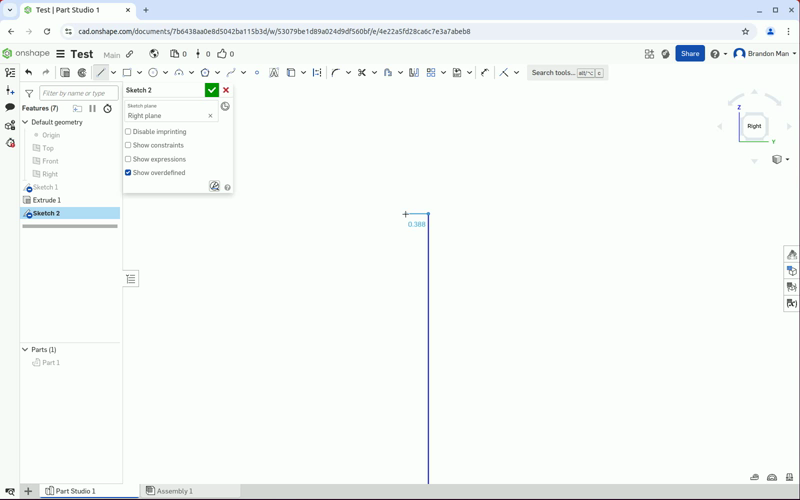
scroll(-6)
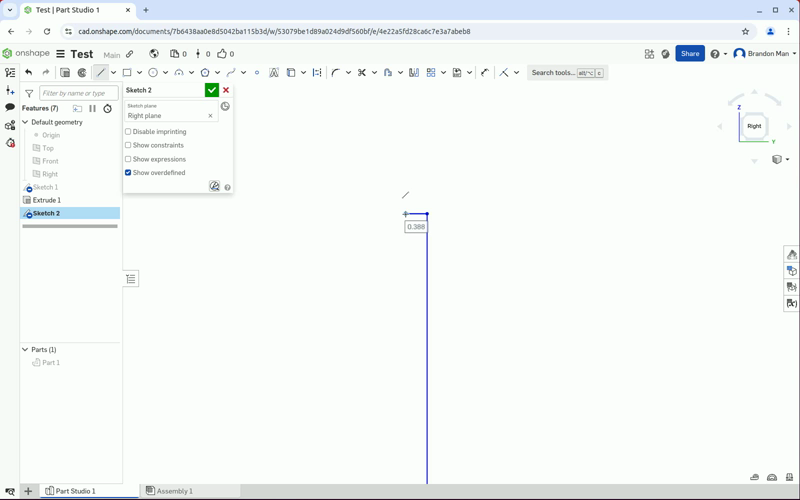
scroll(-6)
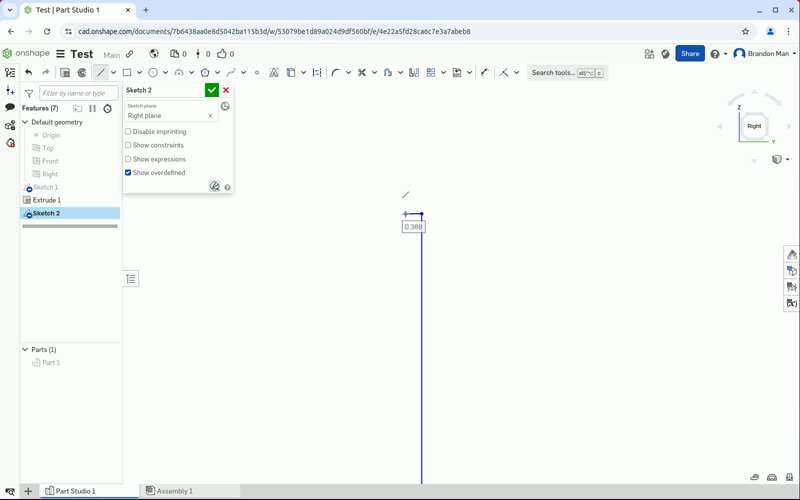
scroll(-6)
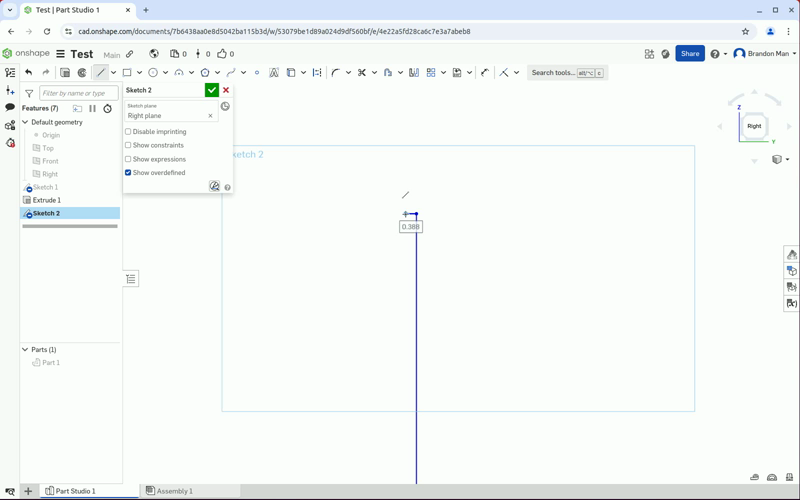
scroll(-6)
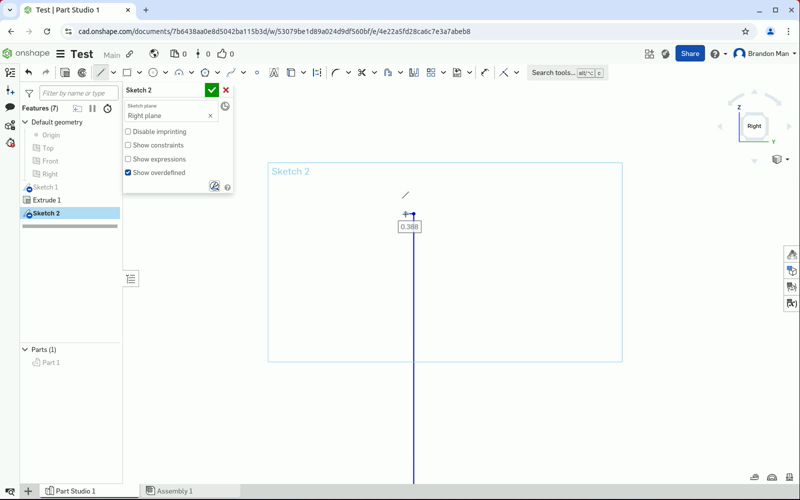
scroll(-6)
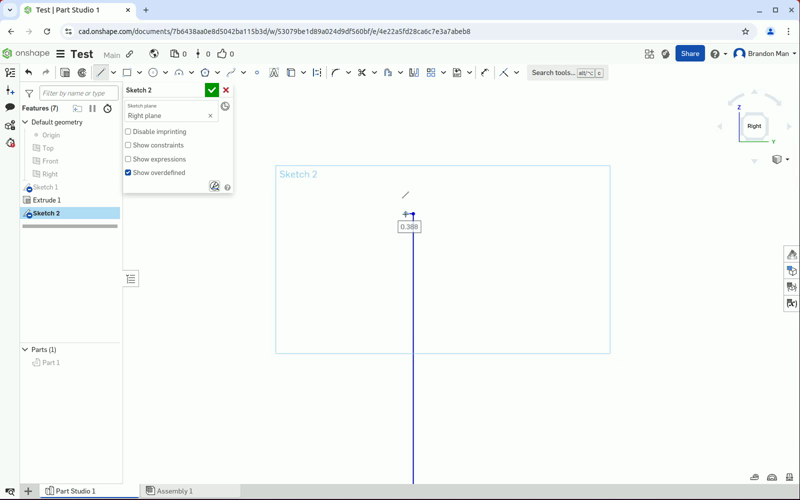
scroll(-6)
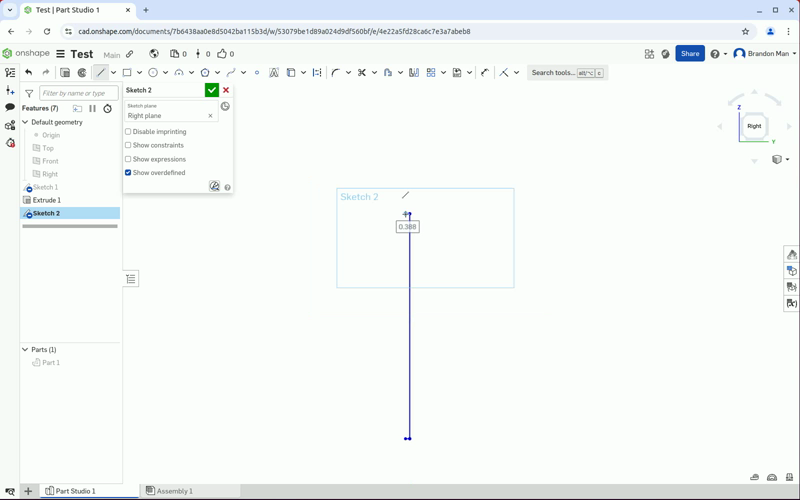
scroll(-6)
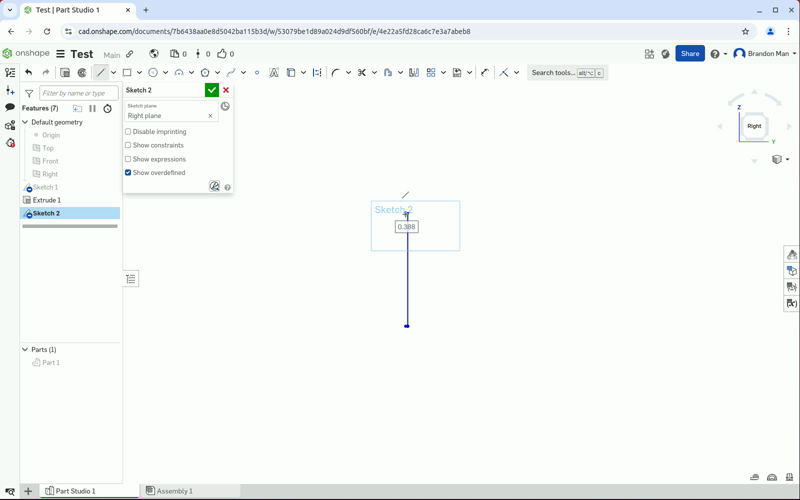
key_up(shift)
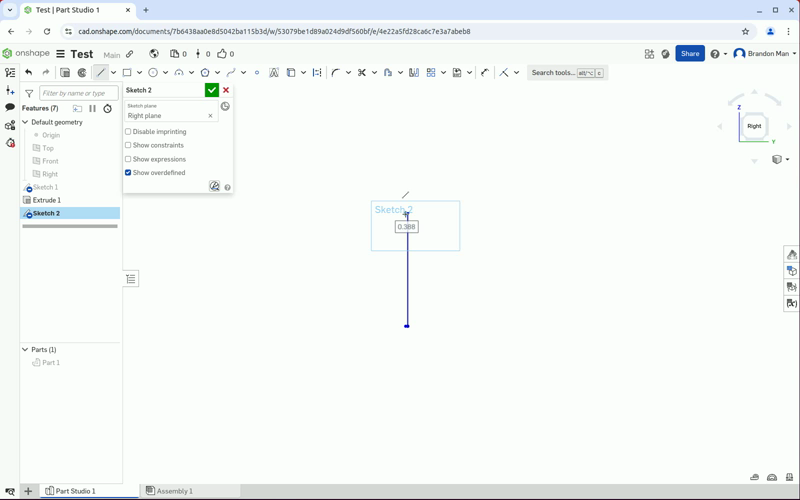
key_down(shift)
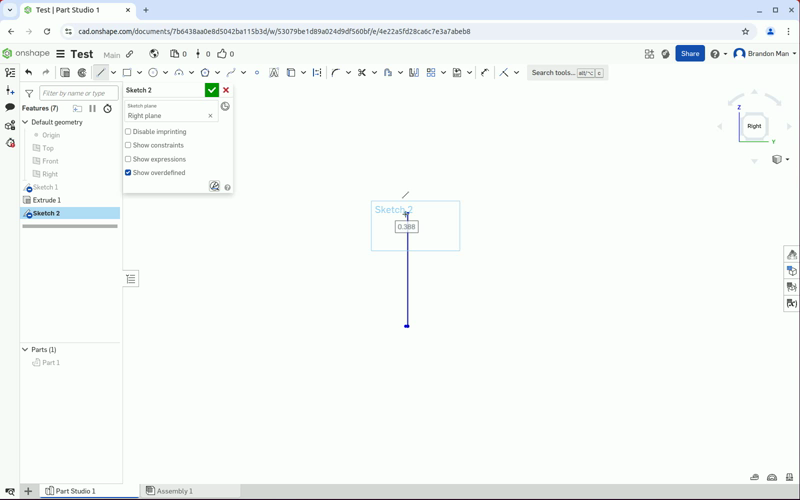
mouse_move(405, 326)
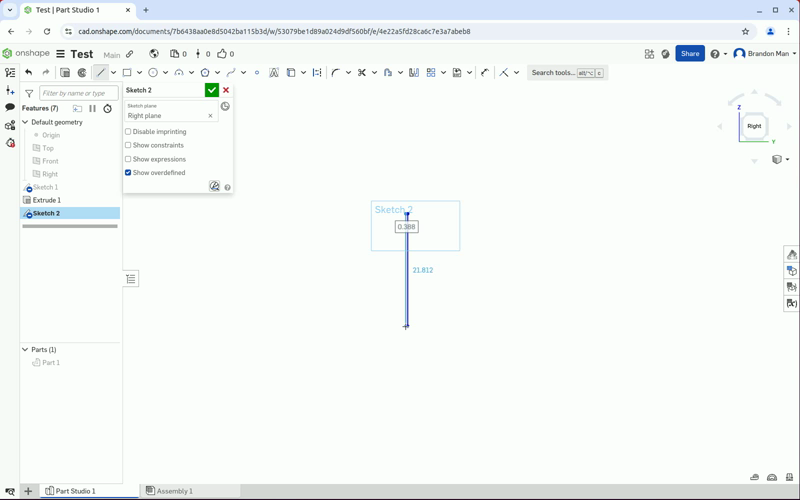
scroll(6)
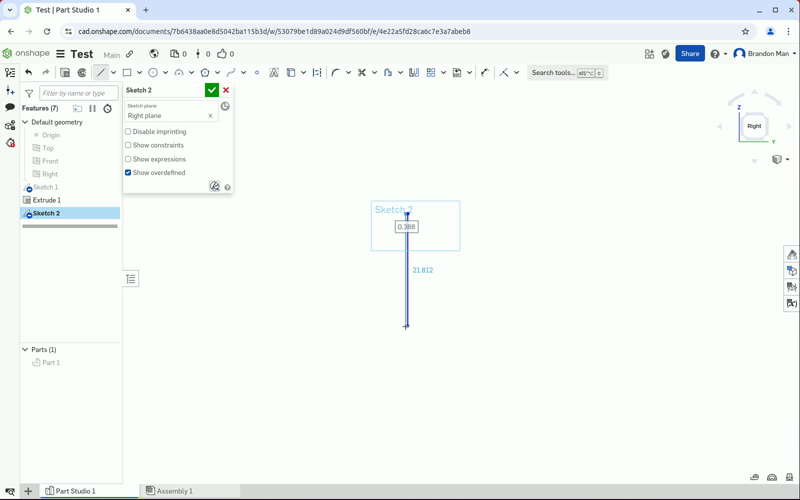
scroll(6)
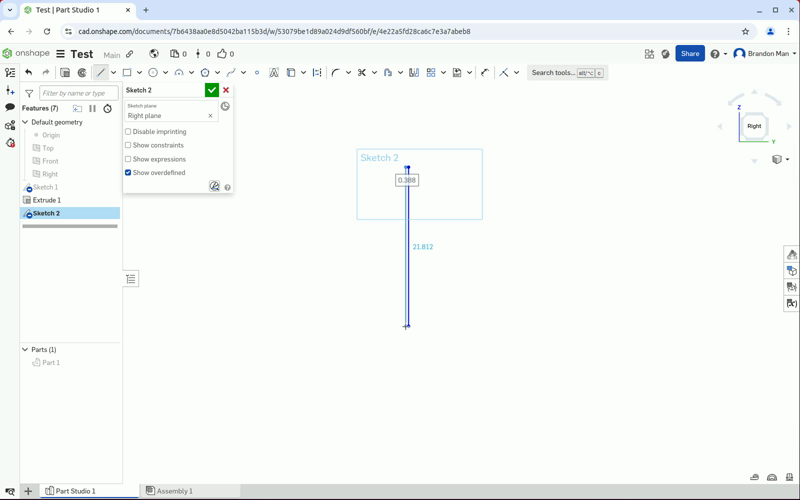
scroll(6)
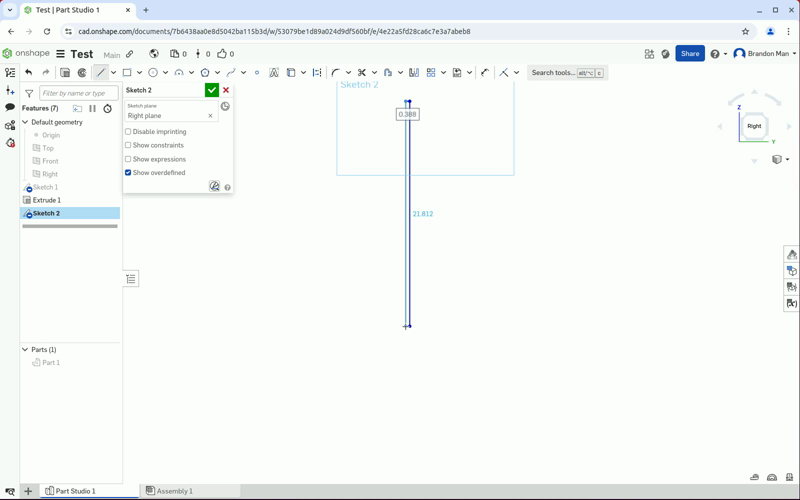
scroll(6)
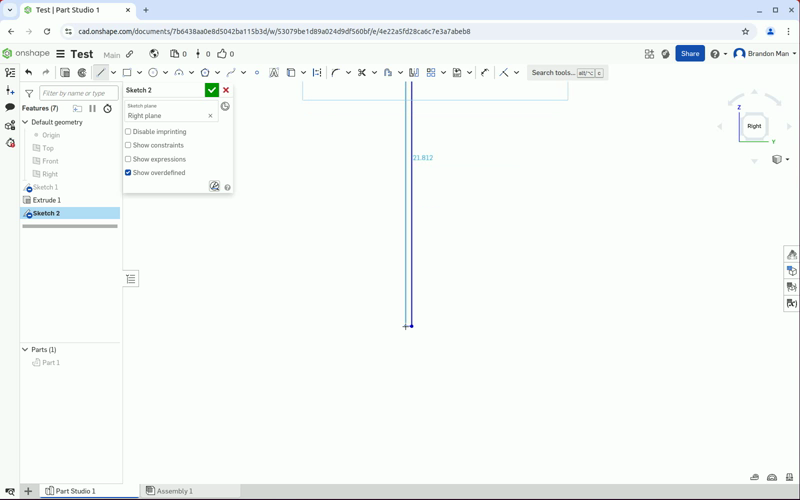
scroll(6)
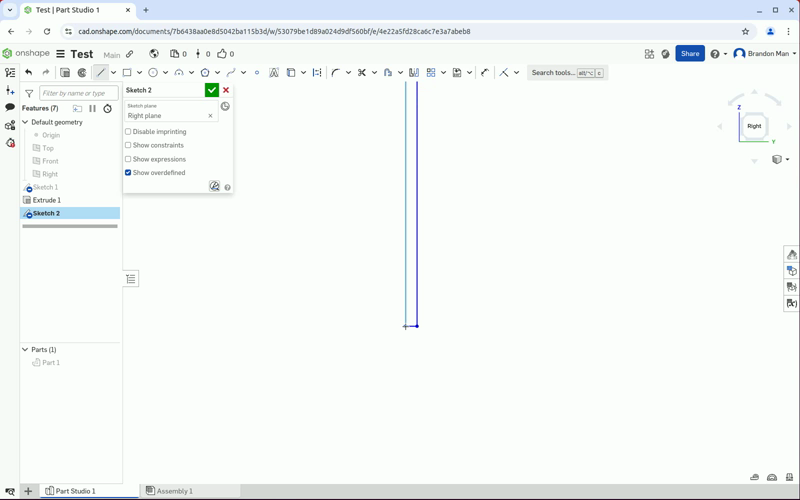
scroll(6)
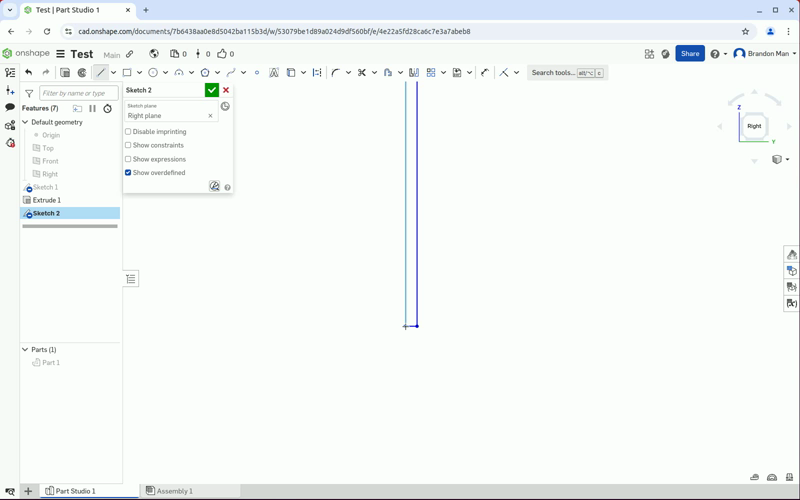
scroll(6)
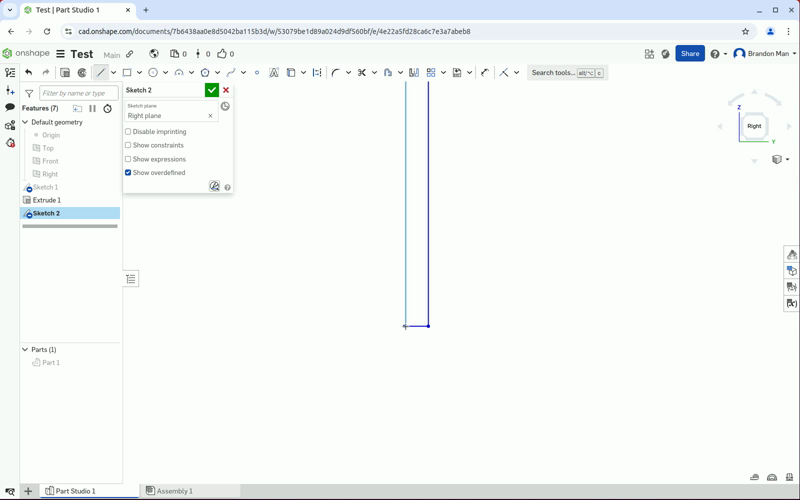
key_up(shift)
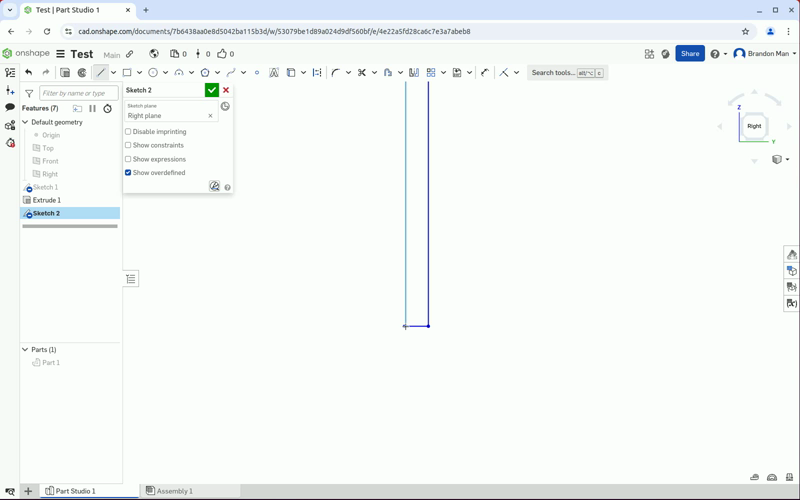
click(405, 326)
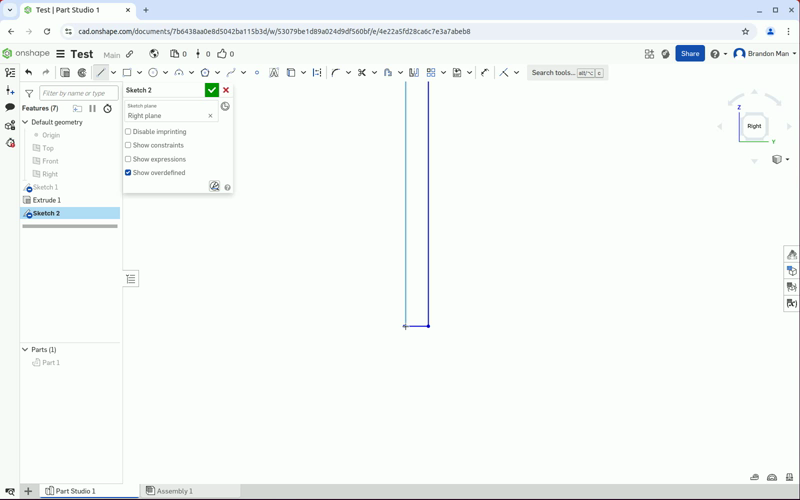
scroll(-6)
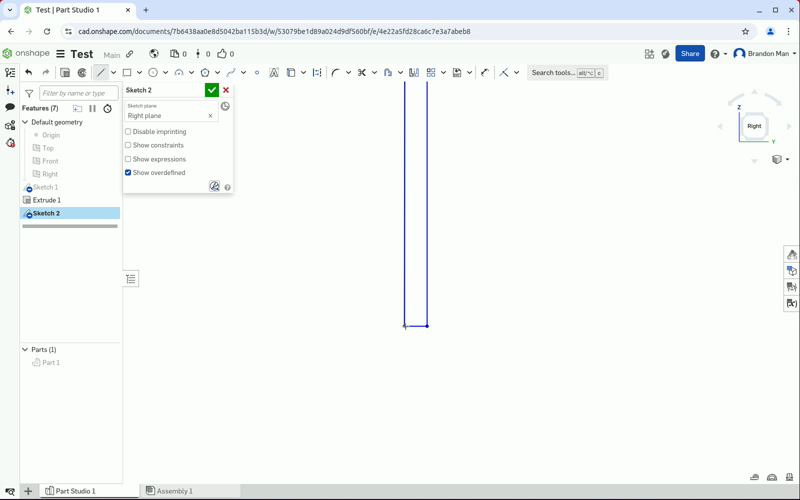
scroll(-6)
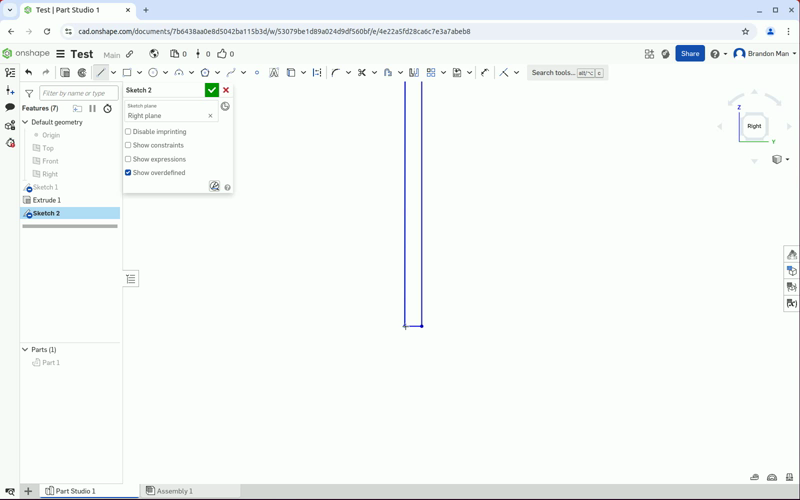
scroll(-6)
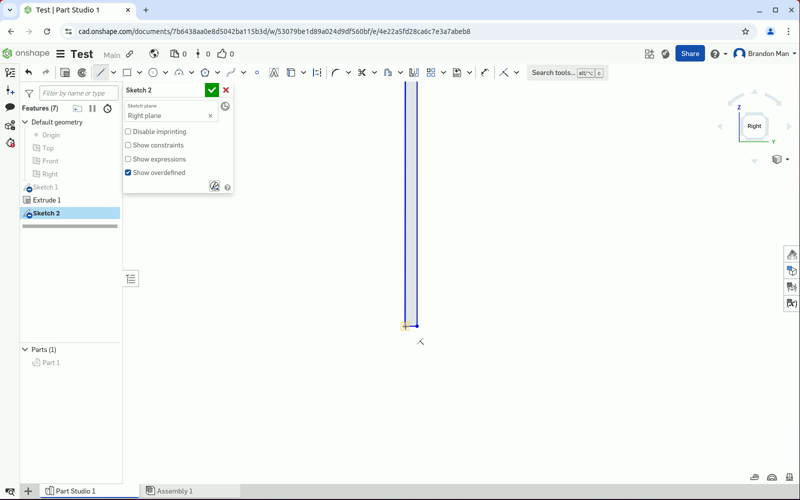
scroll(-6)
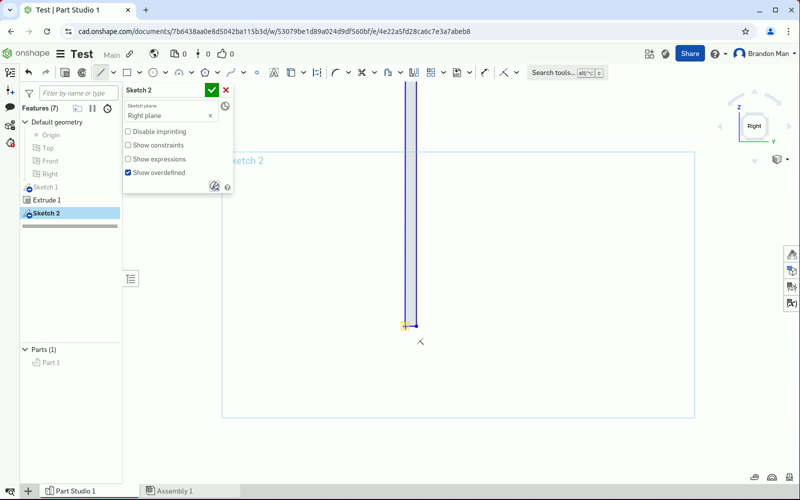
scroll(-6)
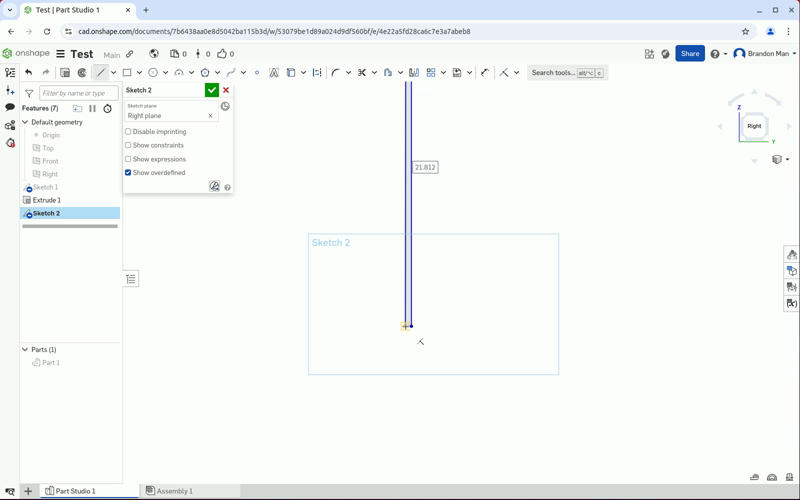
scroll(-6)
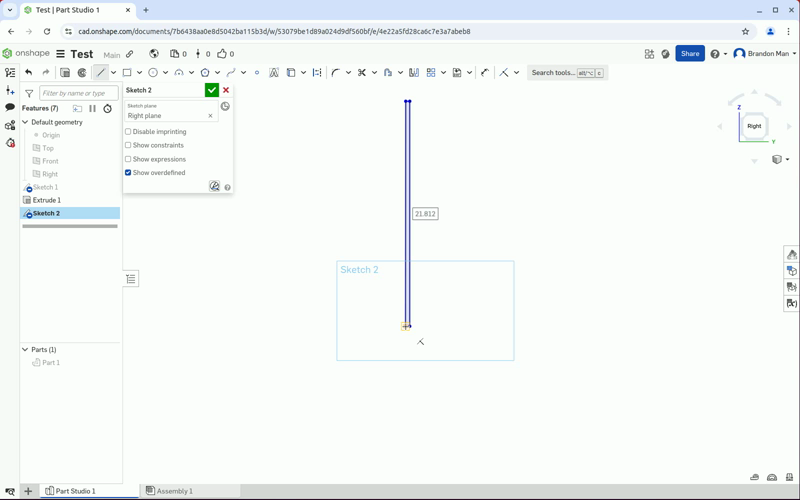
scroll(-6)
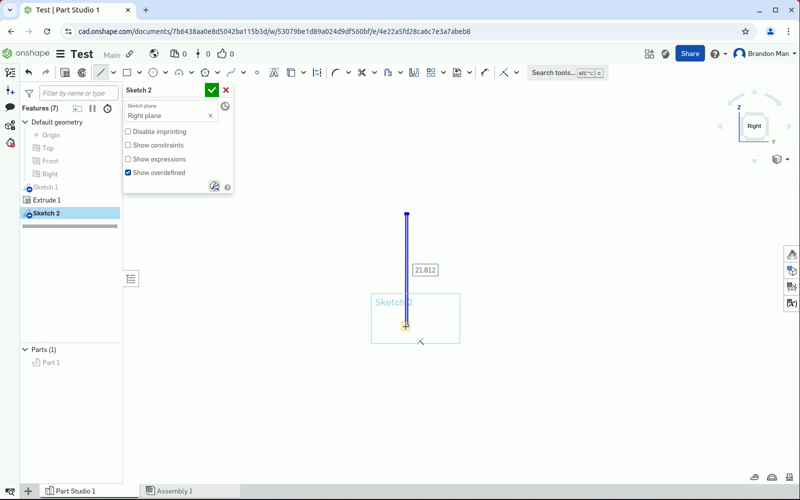
key(esc)
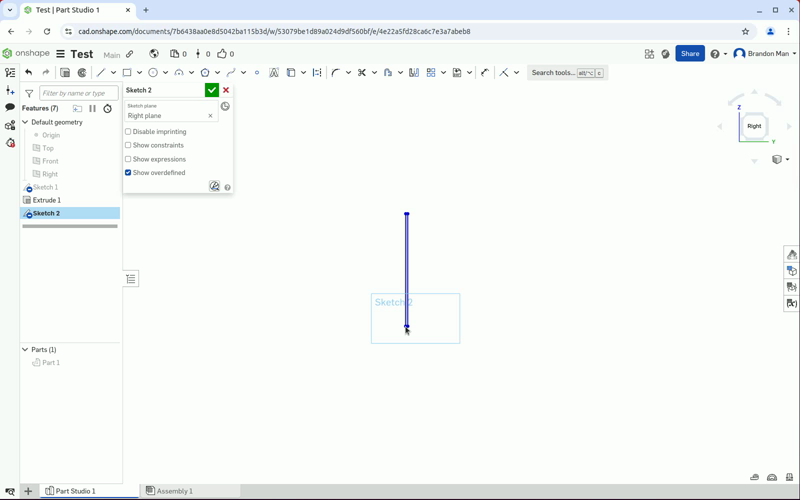
mouse_move(406, 308)
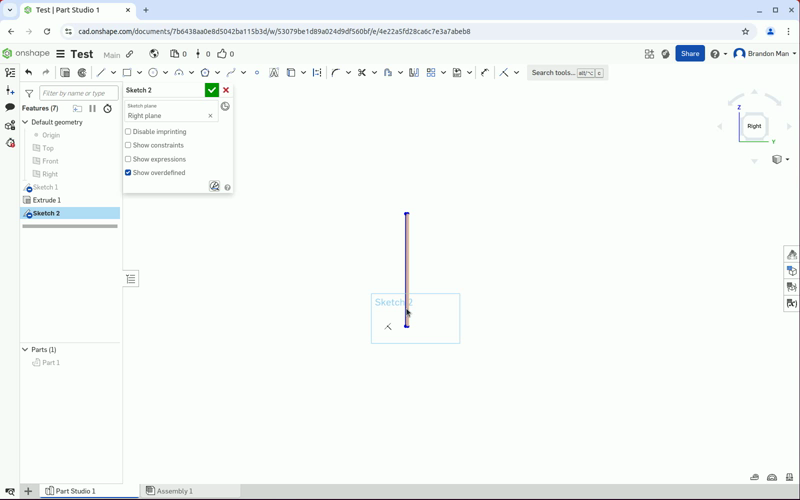
scroll(6)
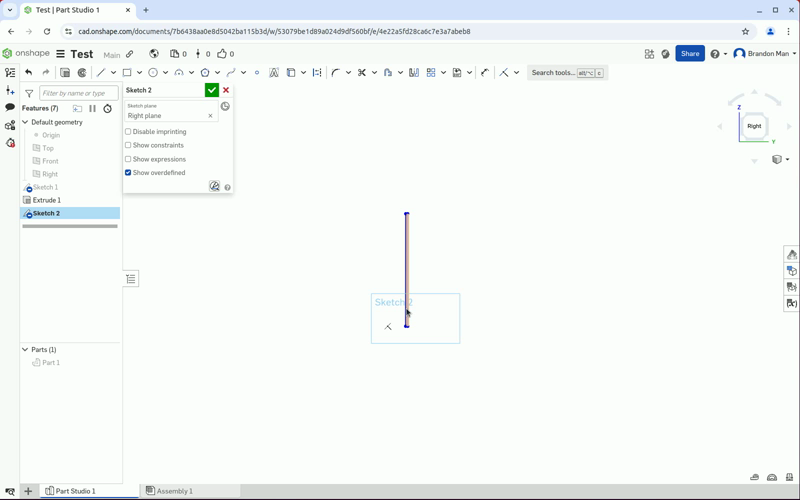
scroll(6)
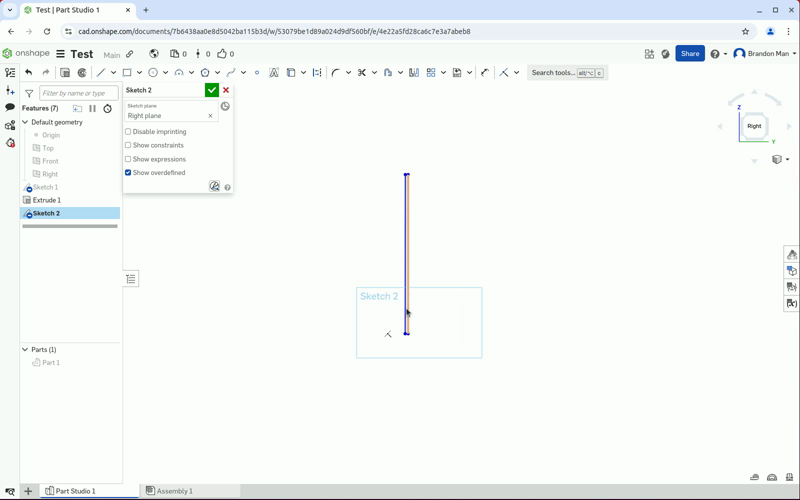
scroll(6)
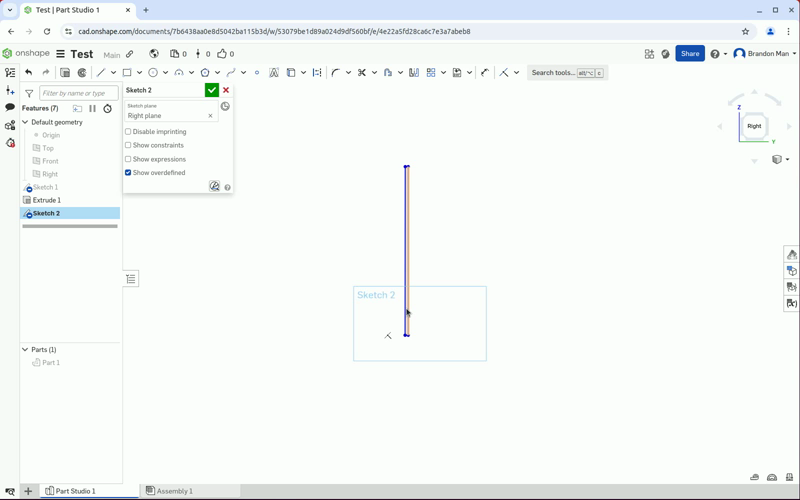
scroll(6)
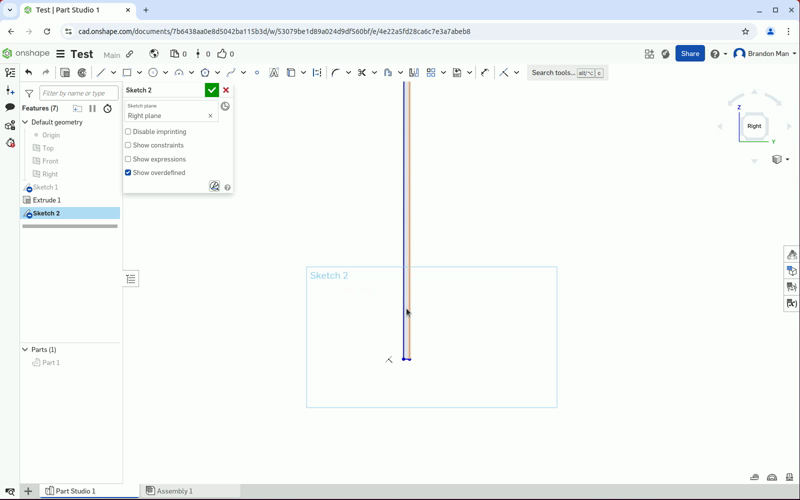
scroll(6)
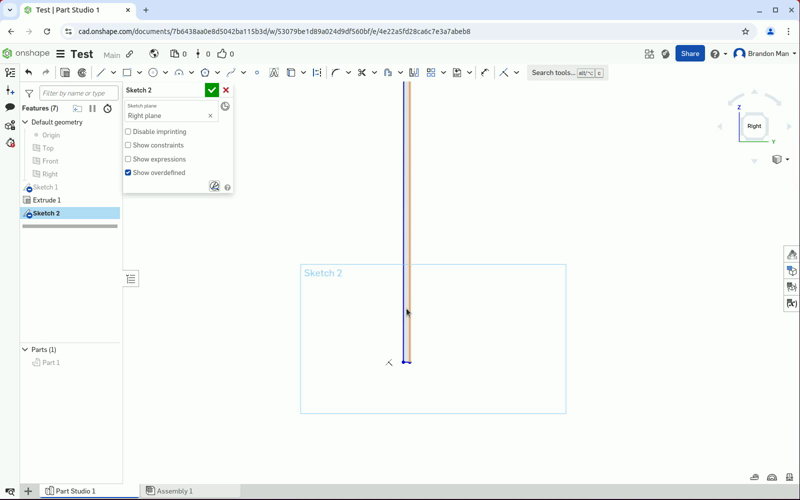
scroll(6)
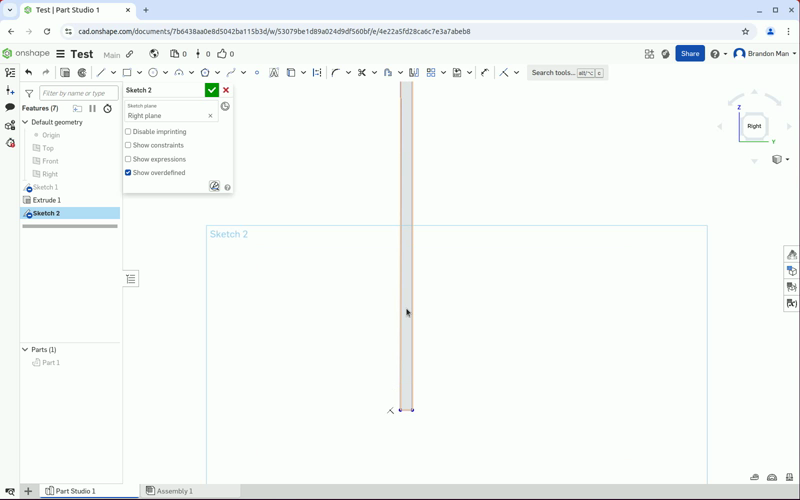
scroll(6)
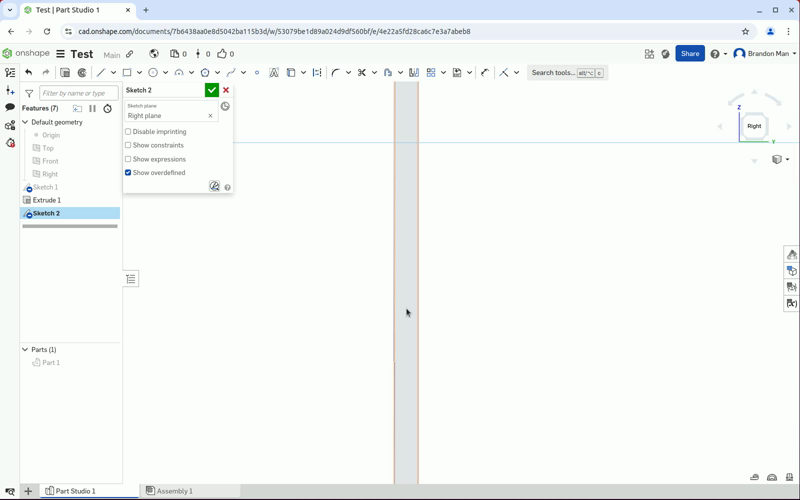
click(406, 308)
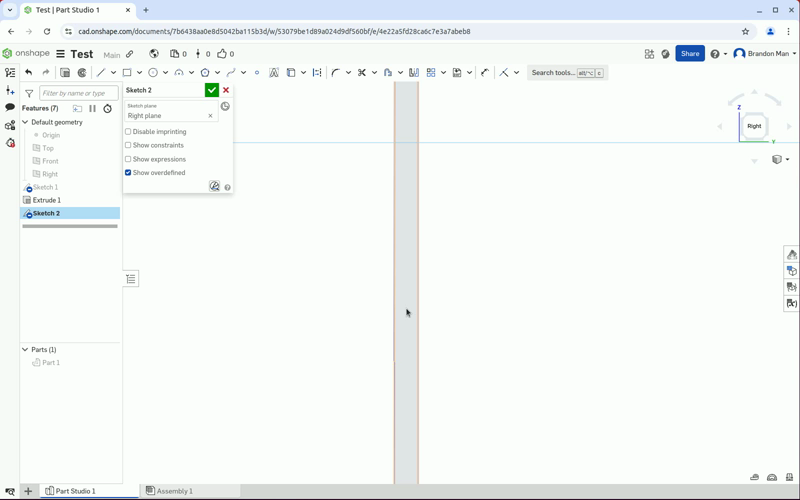
scroll(-6)
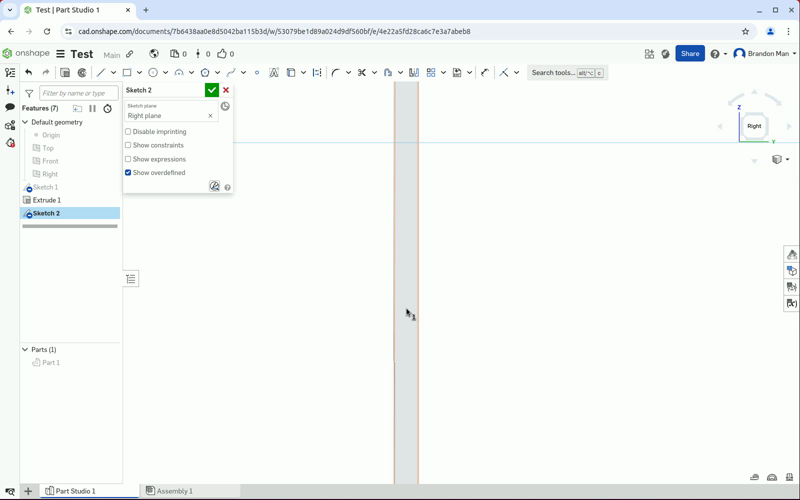
scroll(-6)
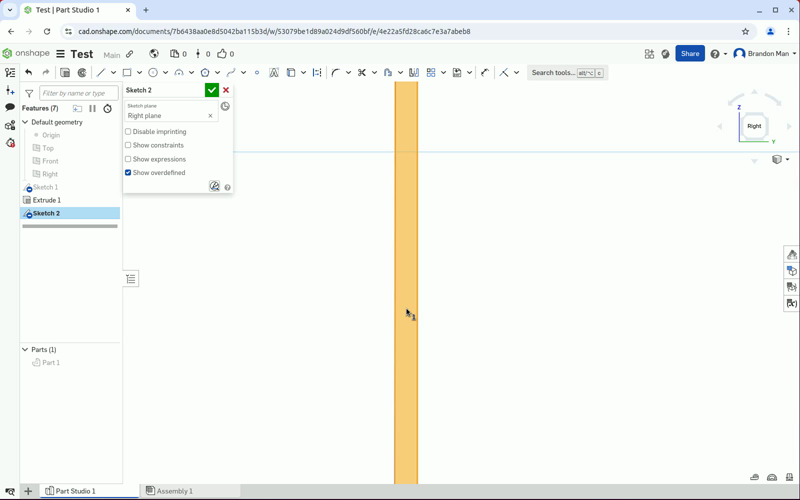
scroll(-6)
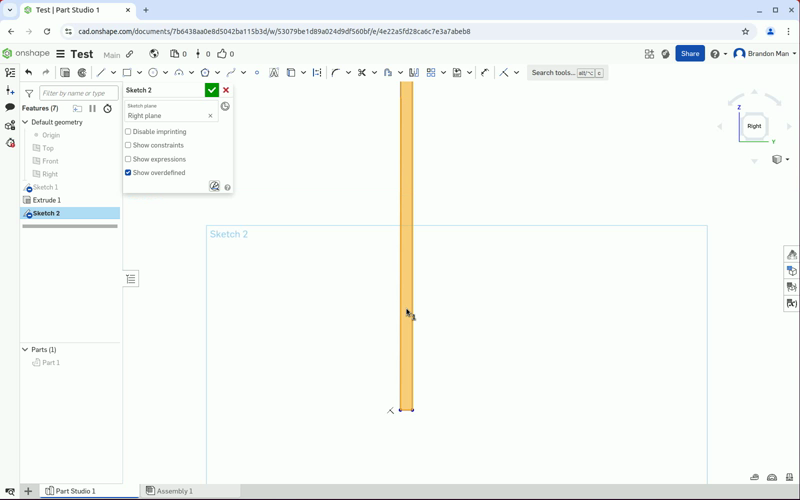
scroll(-6)
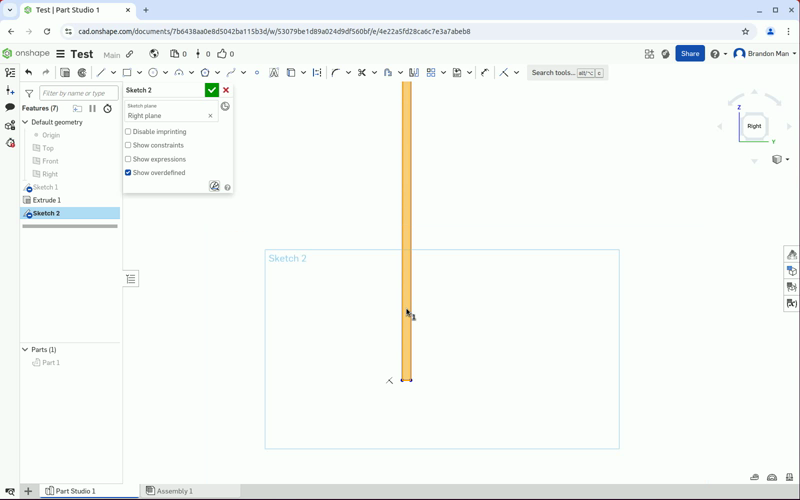
scroll(-6)
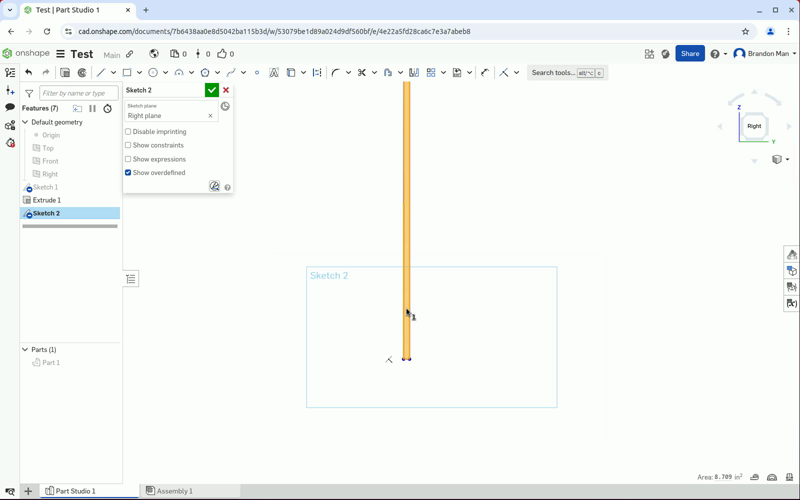
scroll(-6)
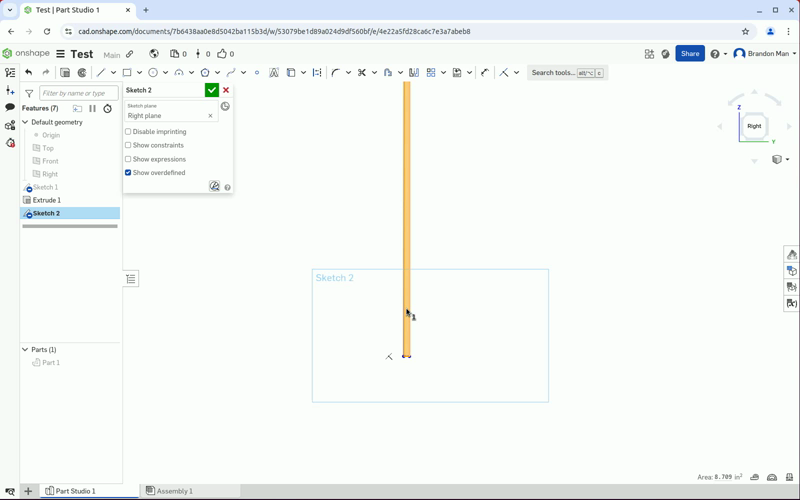
scroll(-6)
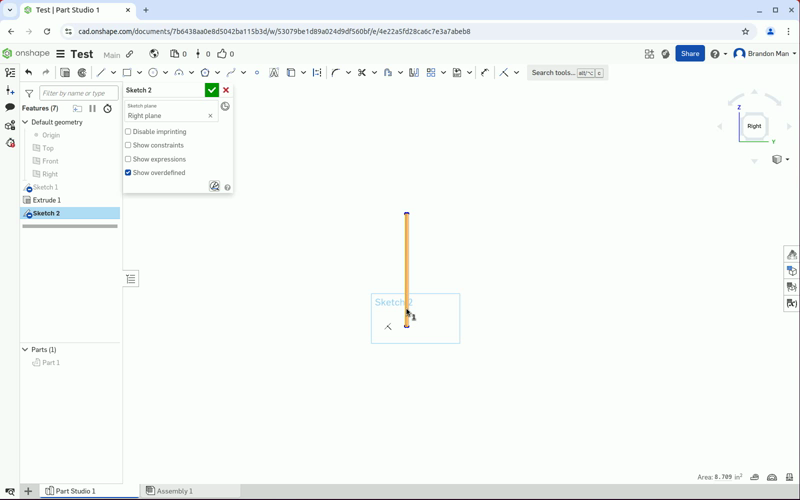
mouse_move(73, 352)
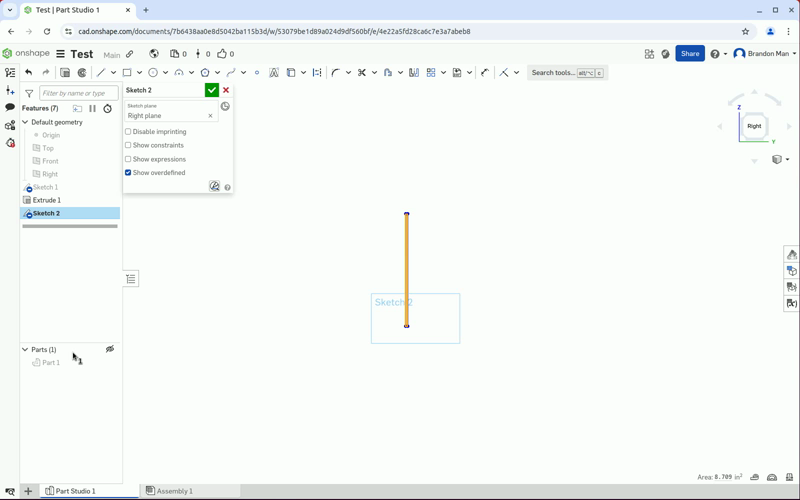
key(shift+y)
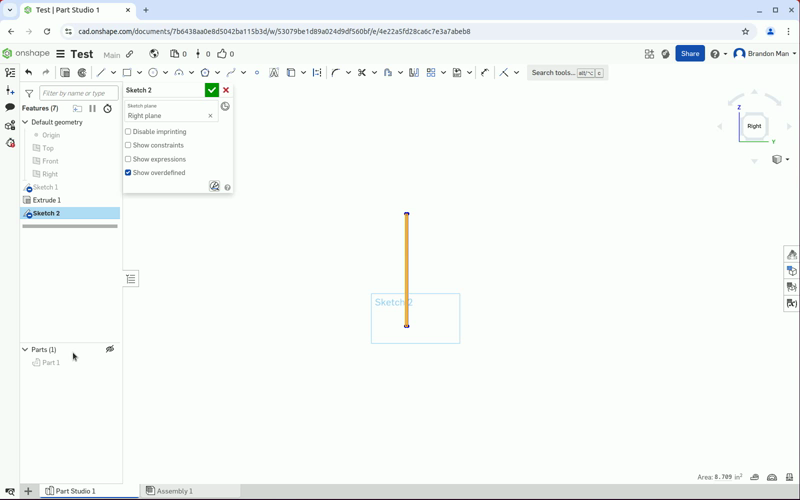
key(shift+e)
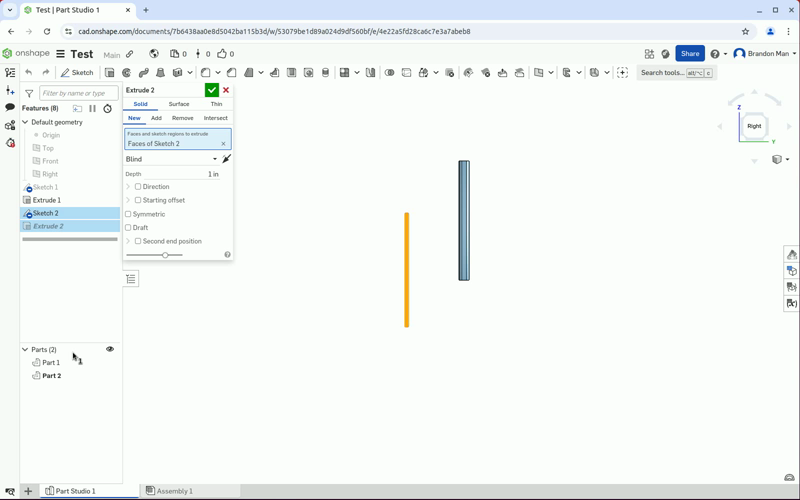
mouse_move(143, 106)
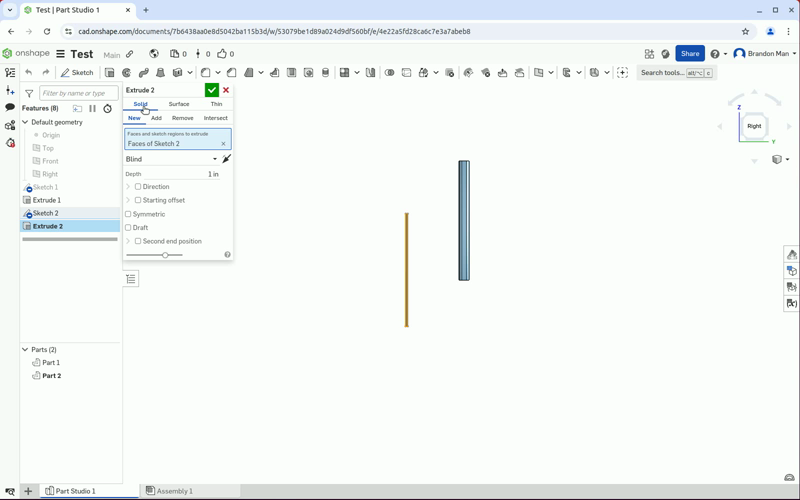
click(143, 106)
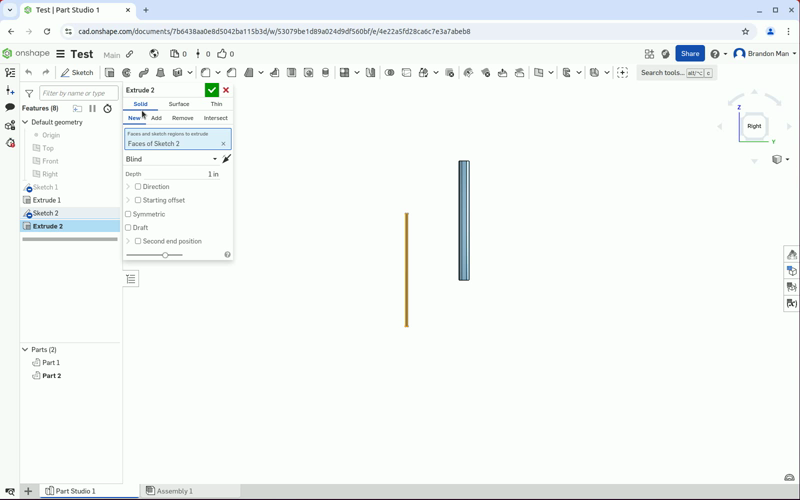
mouse_move(137, 120)
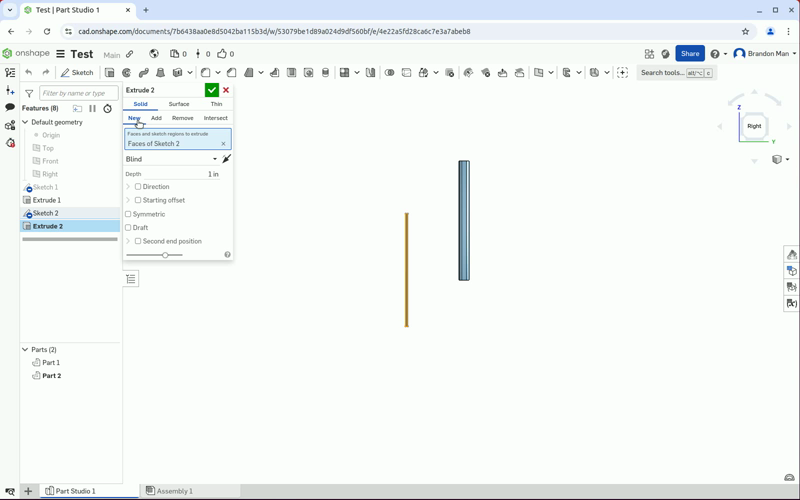
click(137, 120)
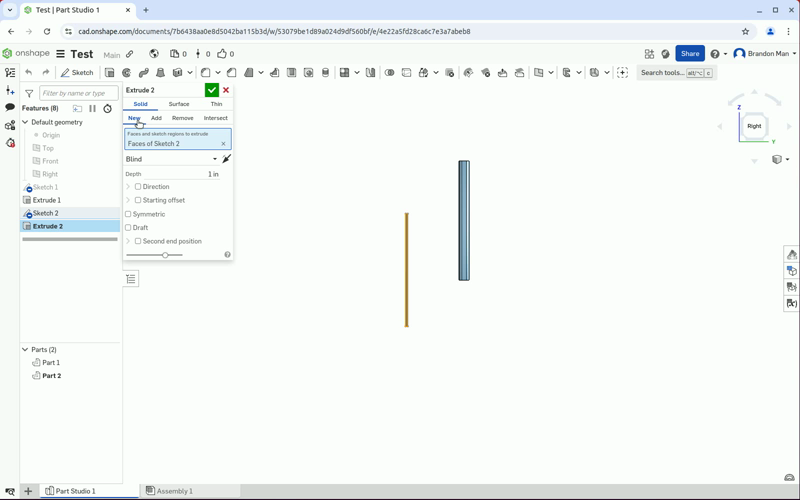
key(tab, 4)
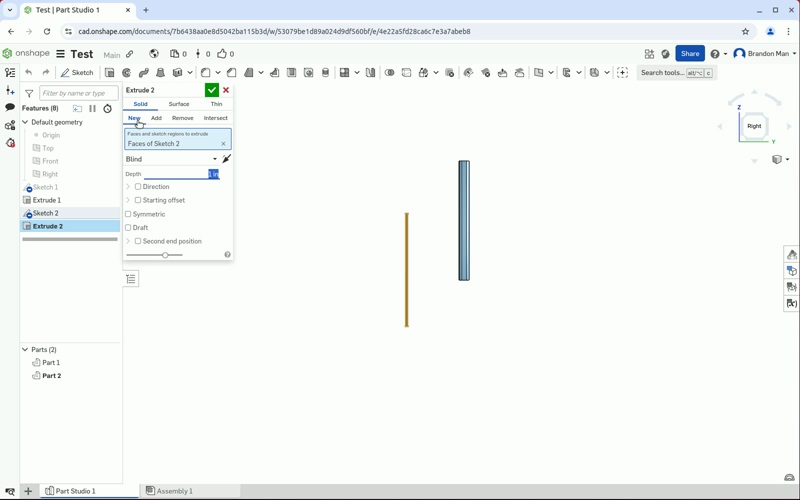
text(-0.241)
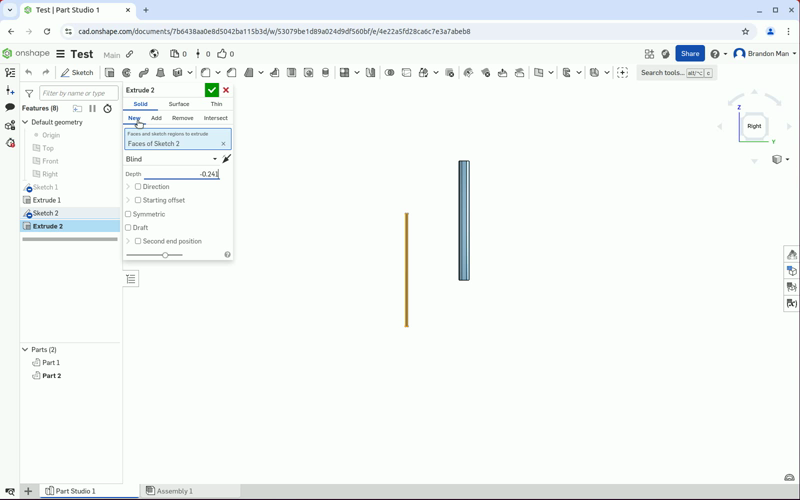
key(enter)
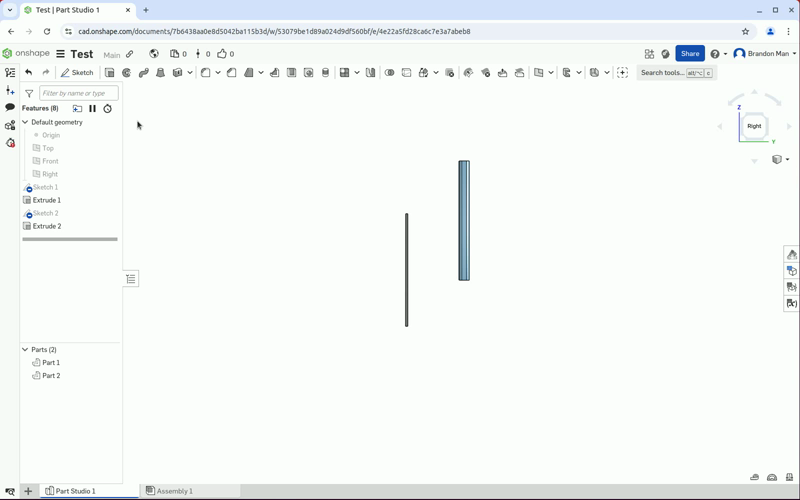
key(shift+h)
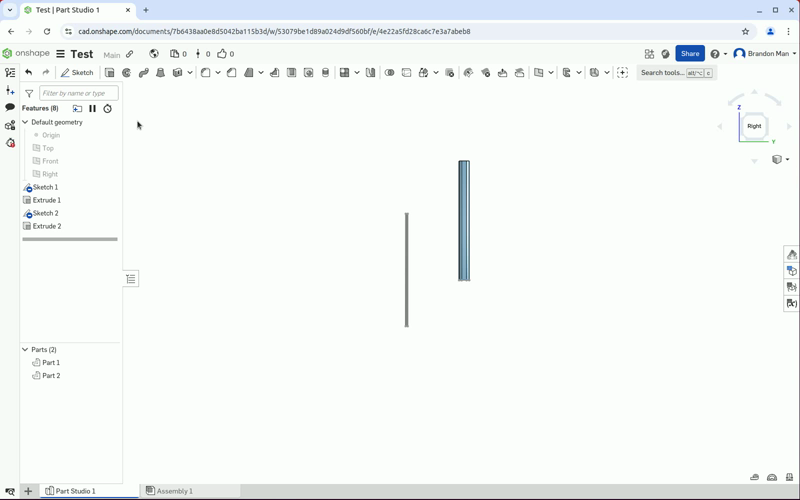
key(shift+h)
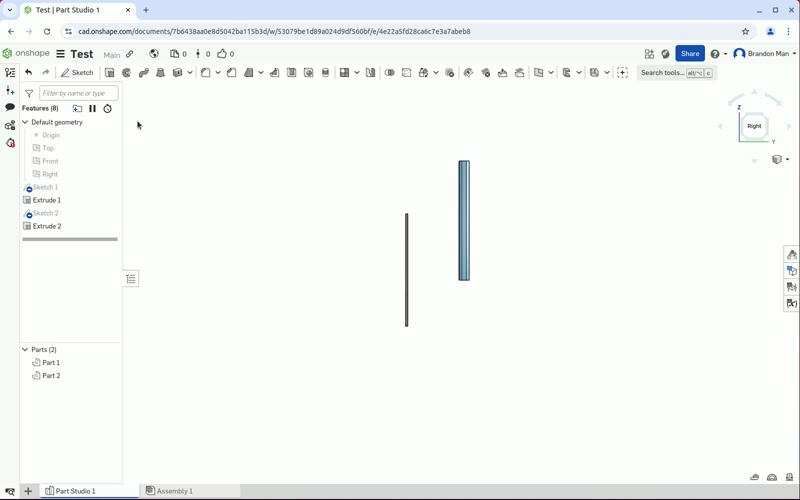
mouse_move(73, 189)
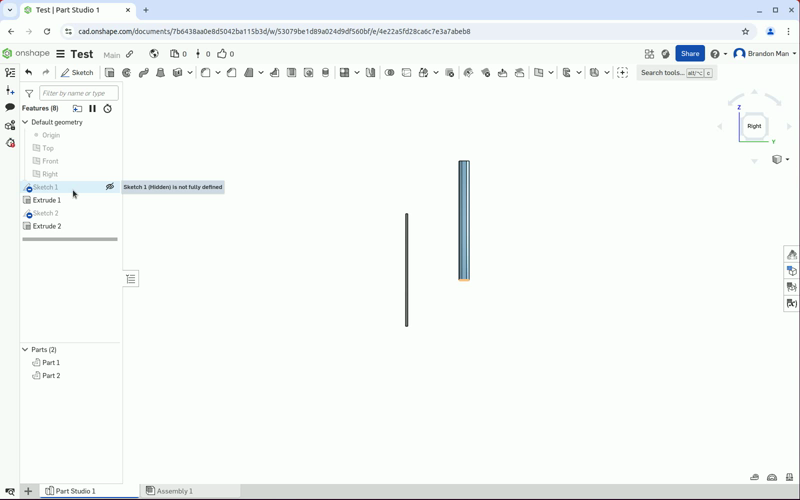
click(73, 189)
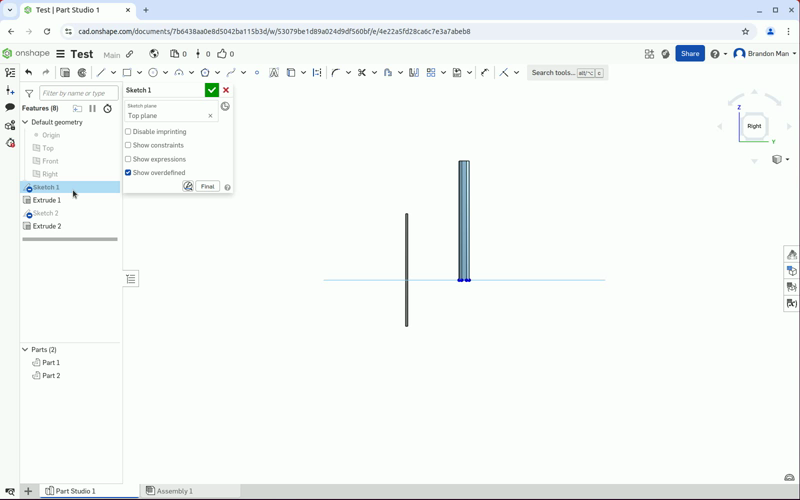
mouse_move(229, 92)
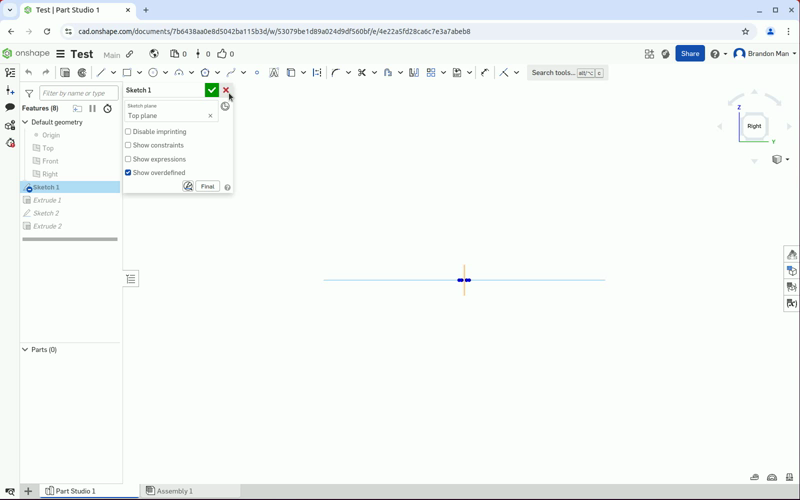
click(229, 92)
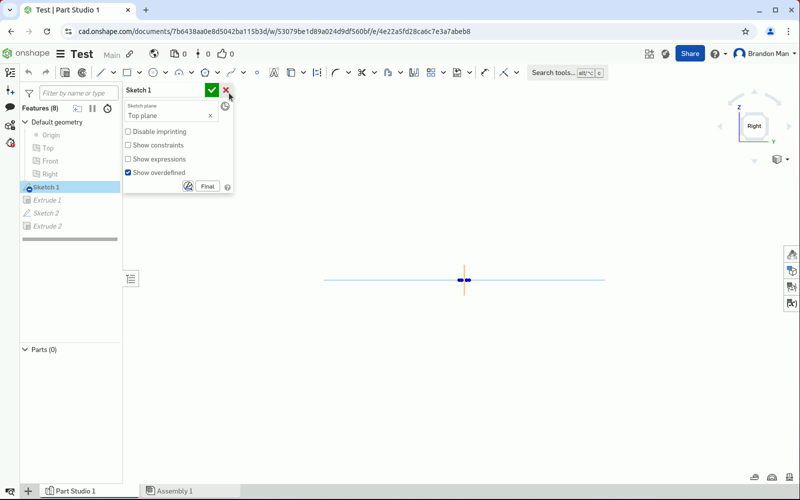
key(shift+s)
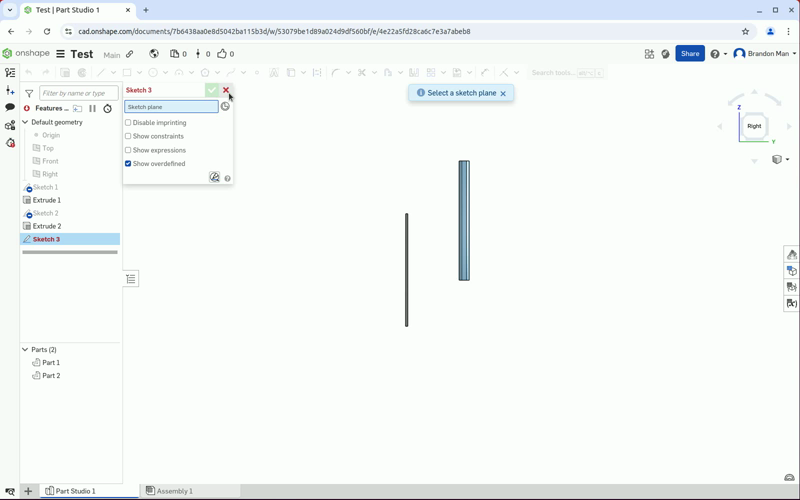
mouse_move(73, 176)
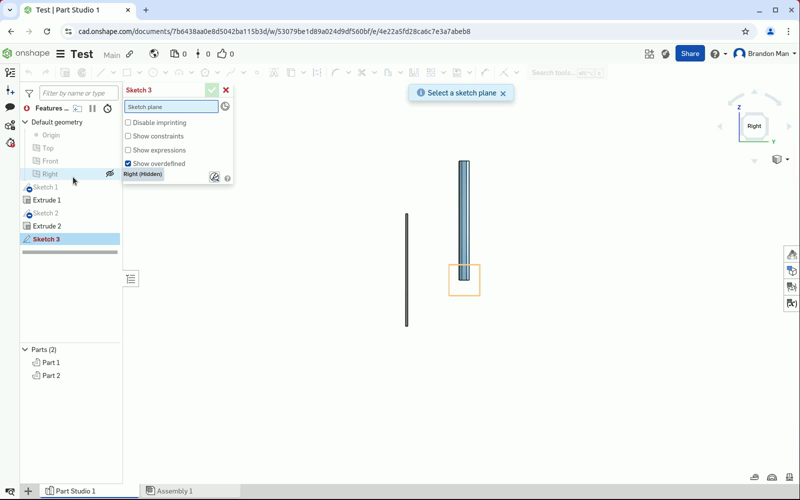
click(73, 176)
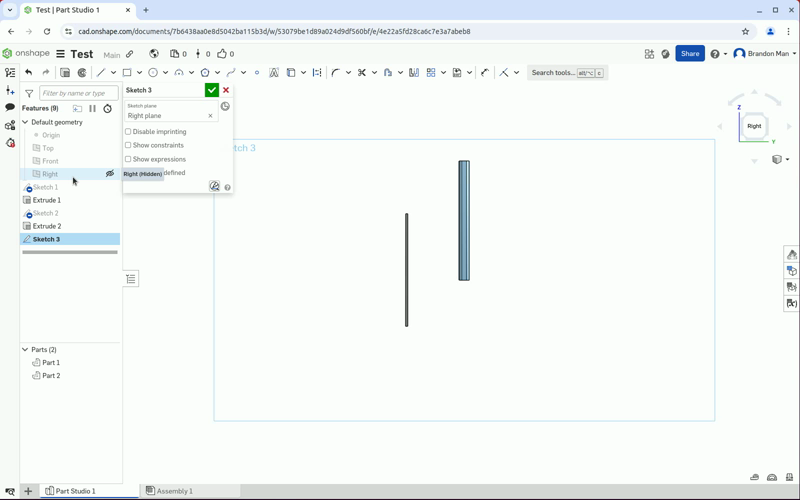
mouse_move(73, 352)
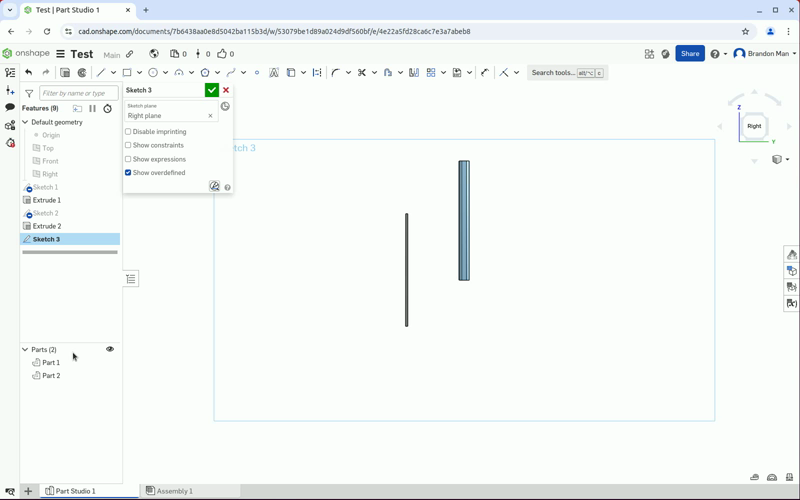
key(y)
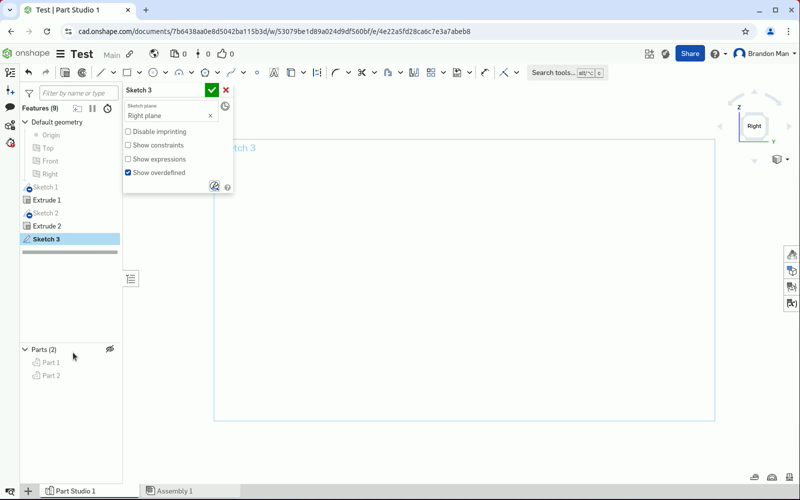
key(l)
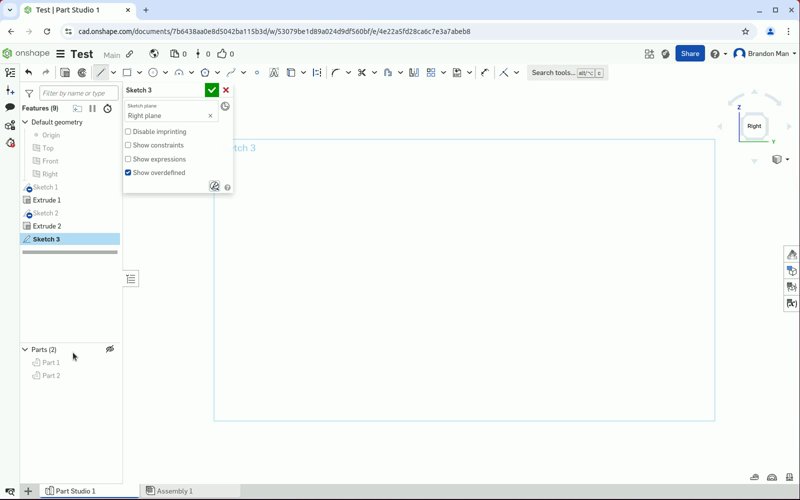
key_down(shift)
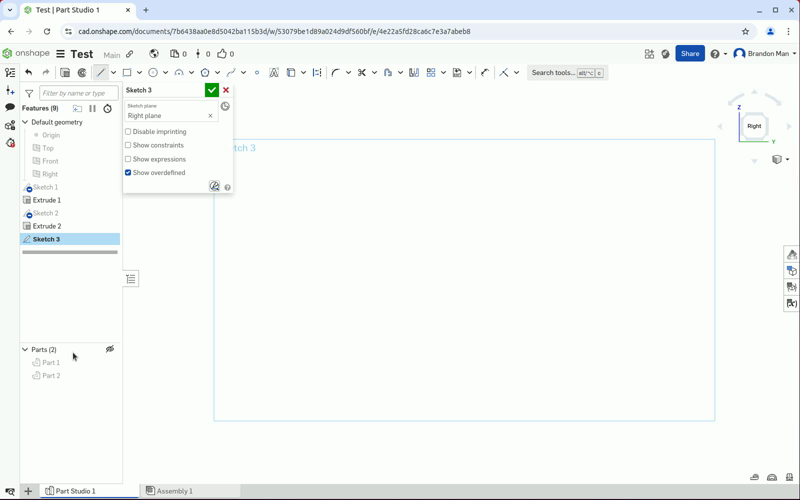
mouse_move(502, 328)
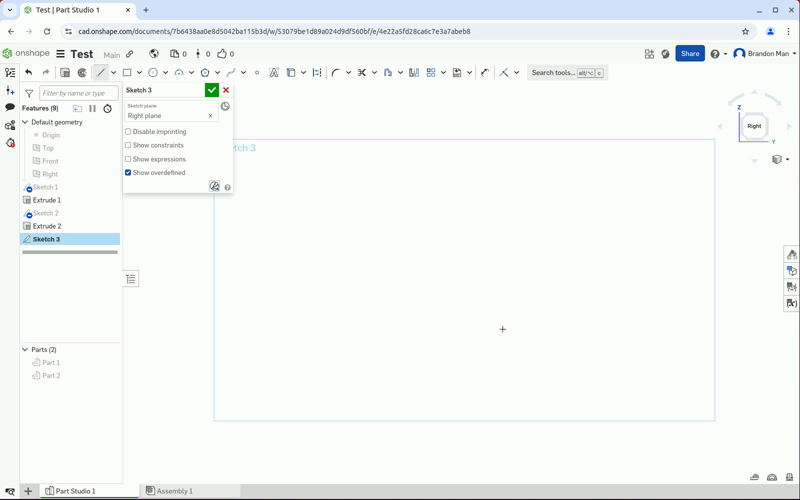
click(502, 328)
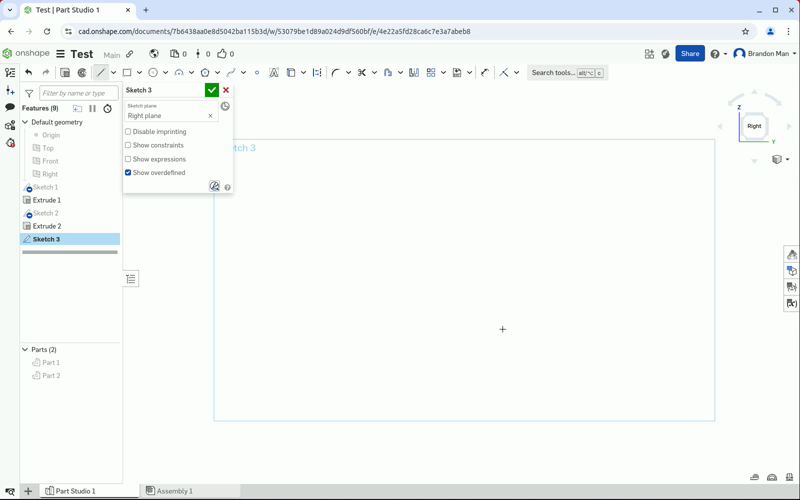
key_up(shift)
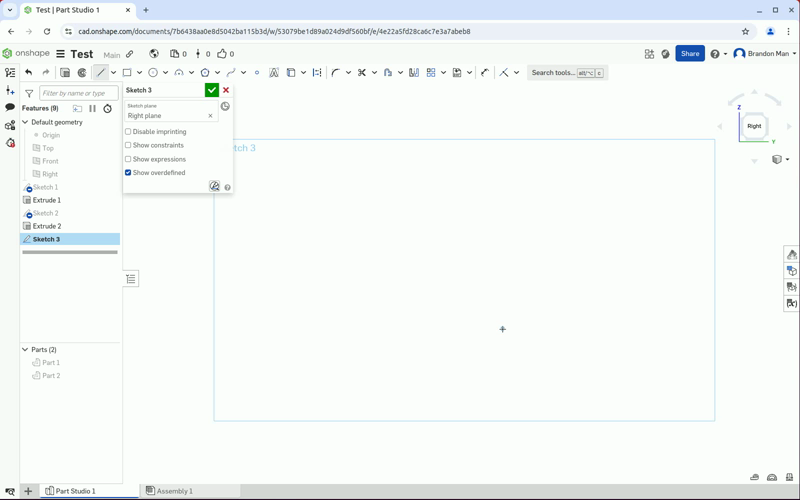
key_down(shift)
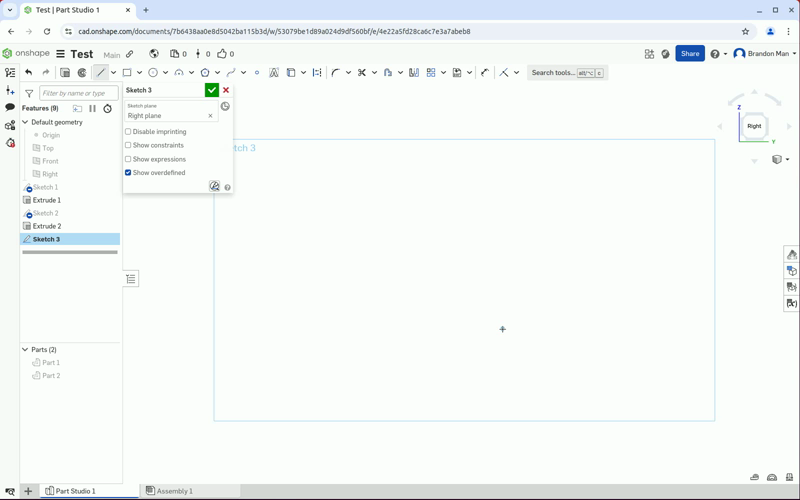
mouse_move(532, 328)
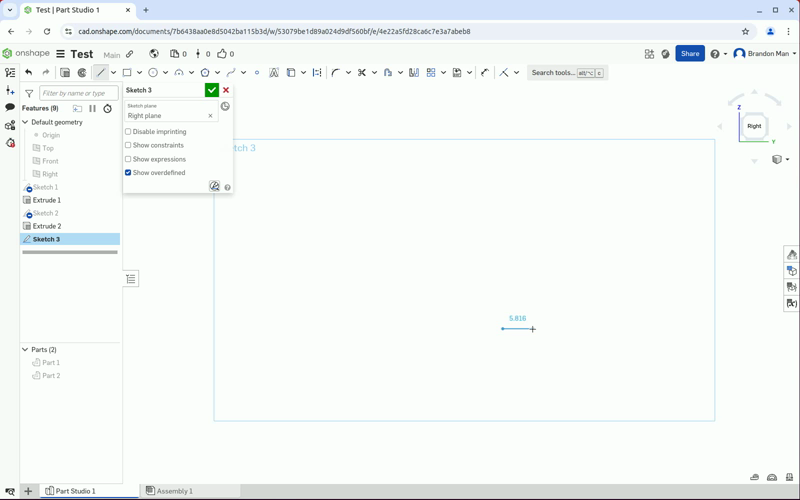
mouse_move(505, 328)
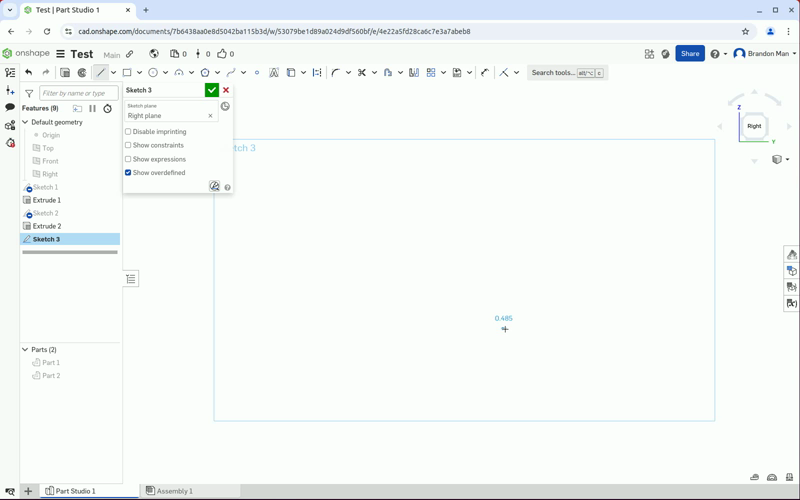
scroll(6)
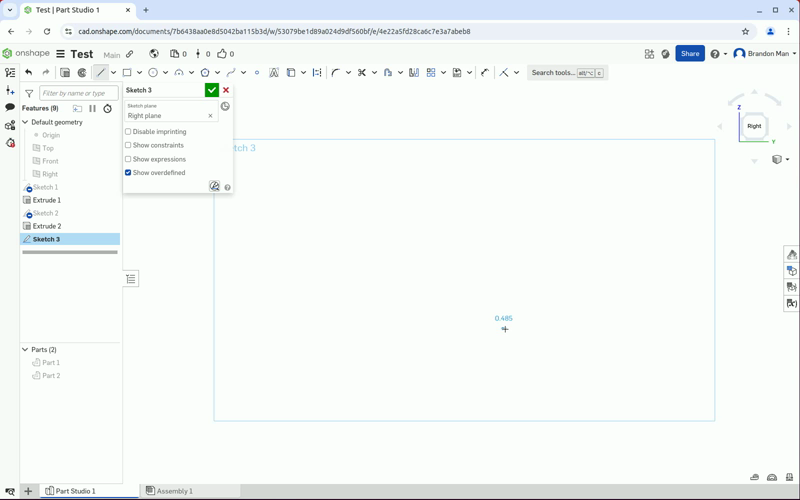
scroll(6)
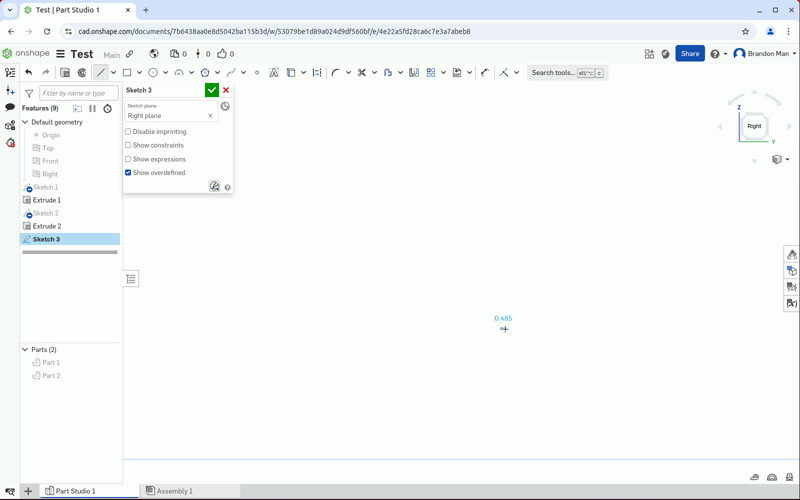
scroll(6)
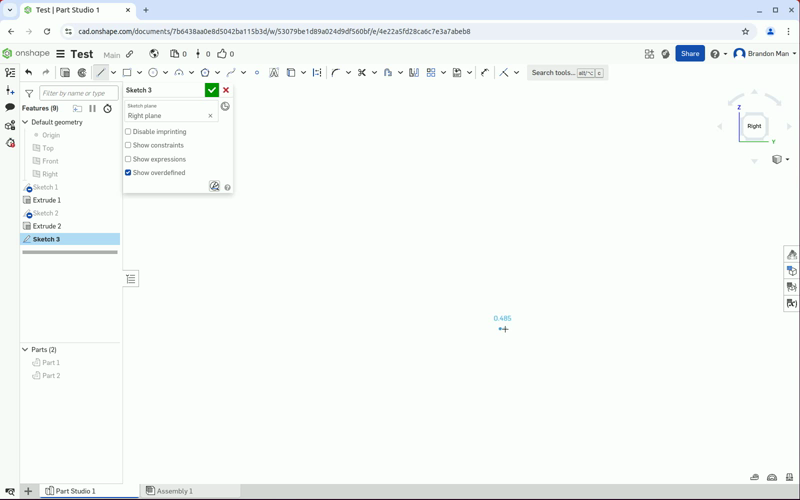
scroll(6)
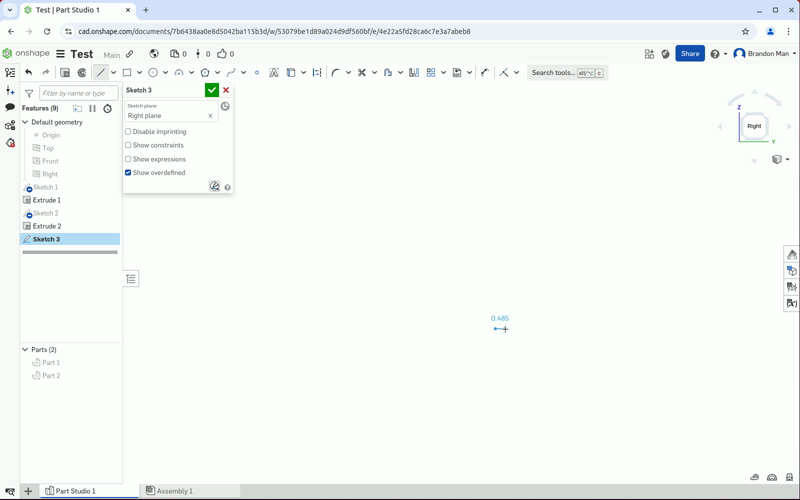
scroll(6)
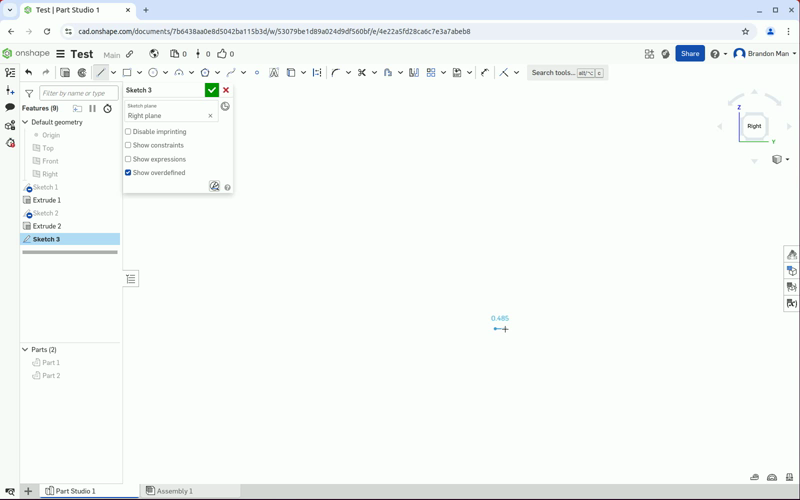
scroll(6)
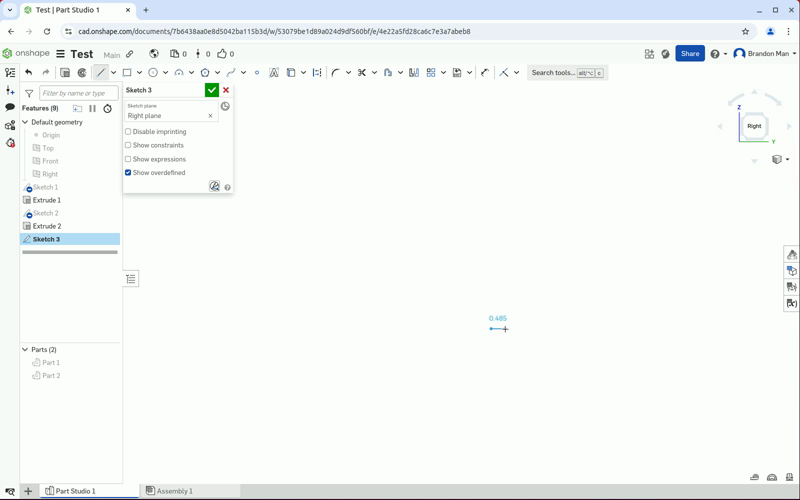
scroll(6)
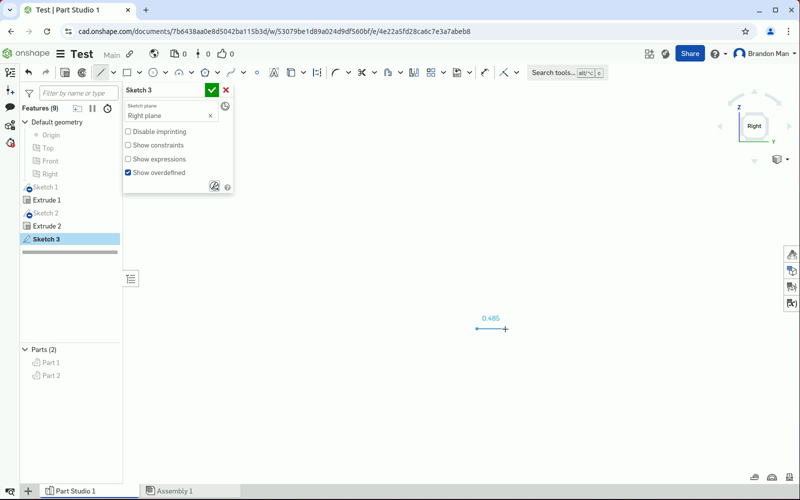
click(505, 328)
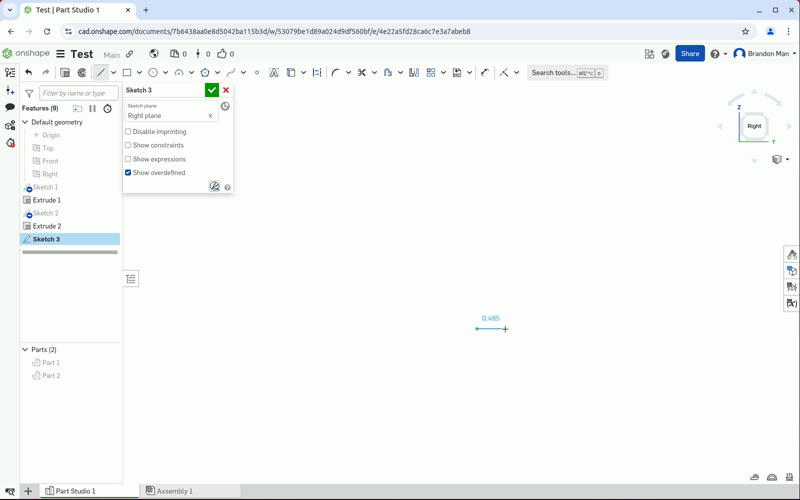
scroll(-6)
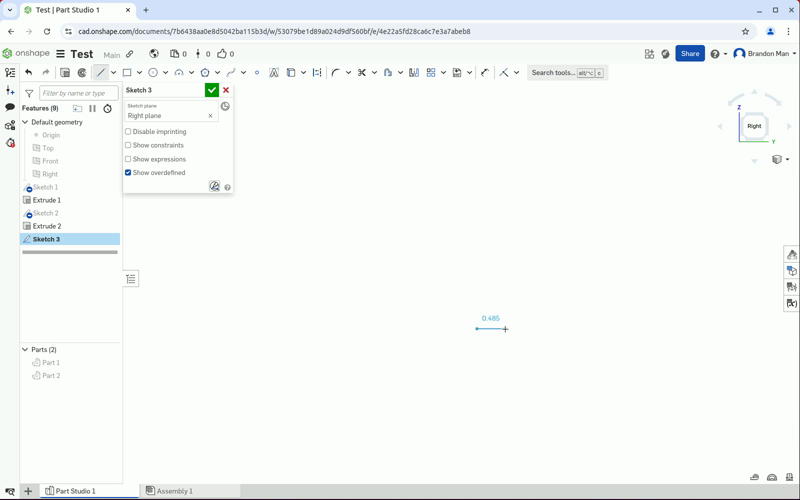
scroll(-6)
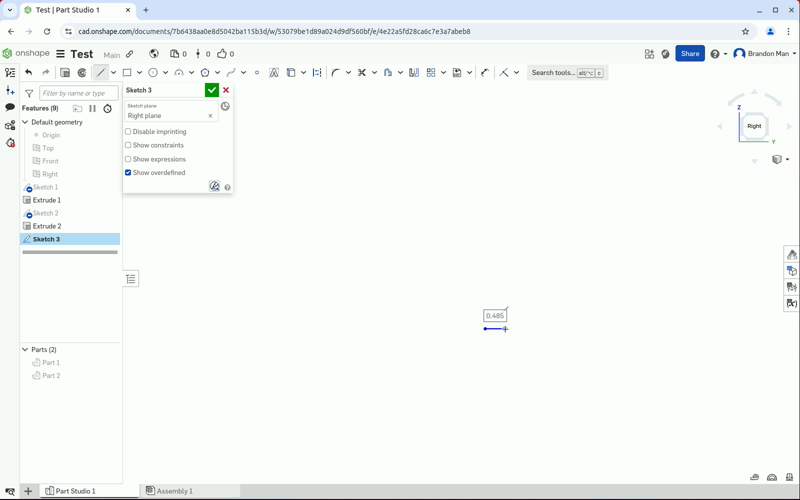
scroll(-6)
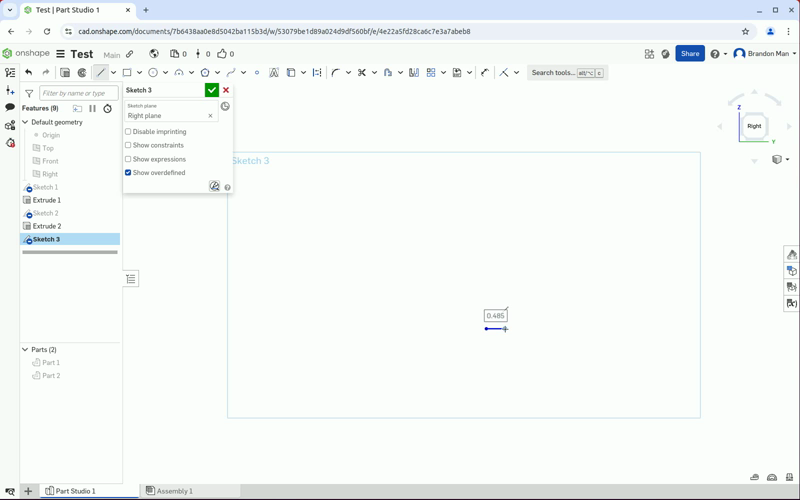
scroll(-6)
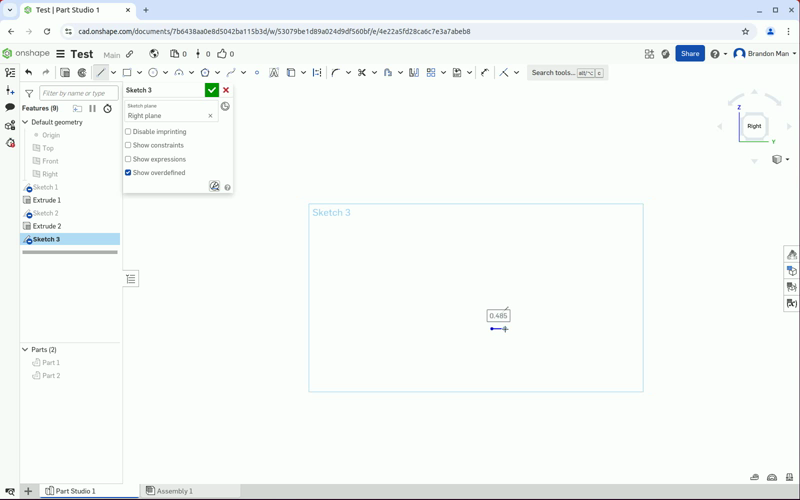
scroll(-6)
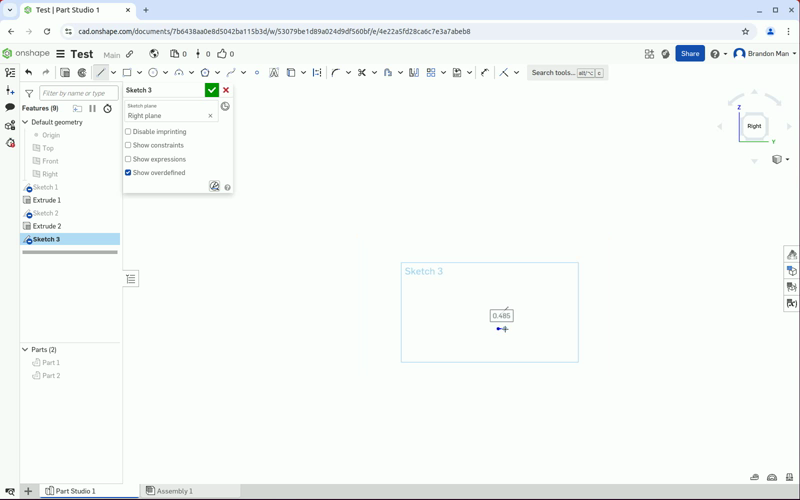
scroll(-6)
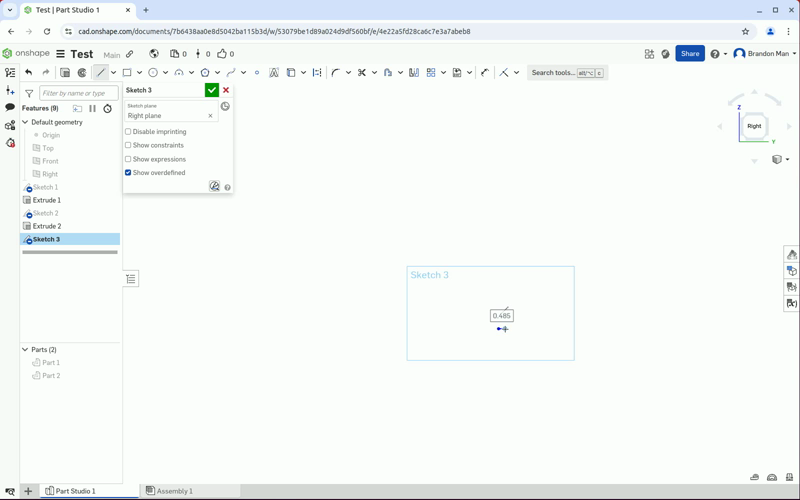
scroll(-6)
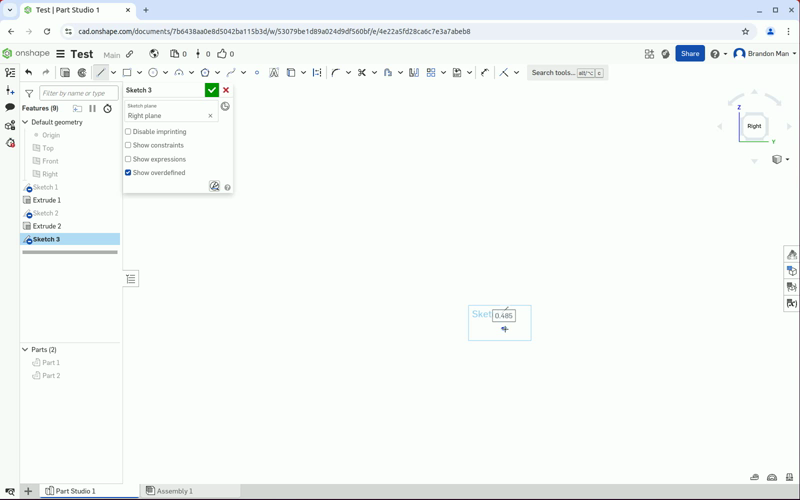
key_up(shift)
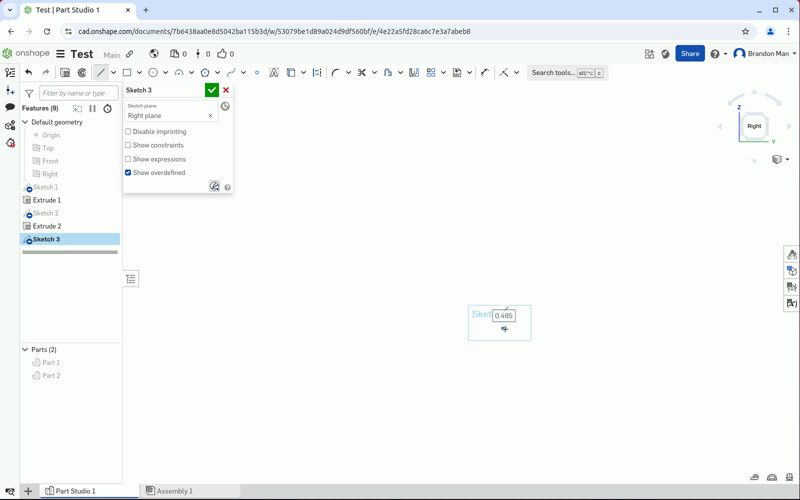
key_down(shift)
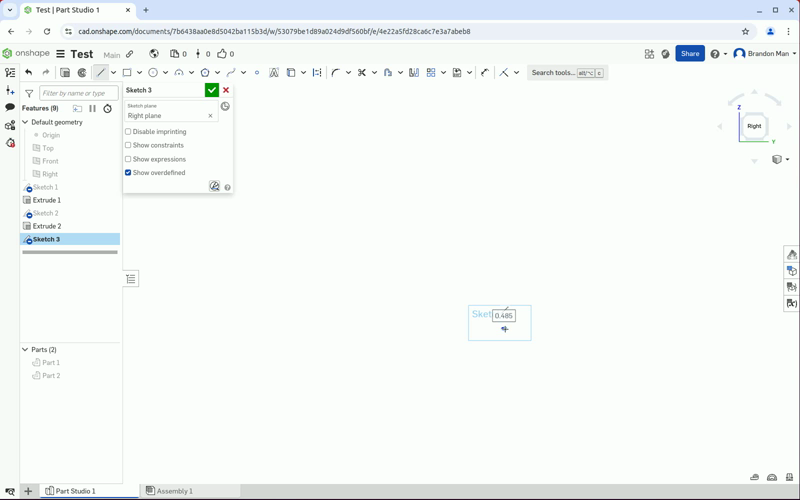
mouse_move(505, 216)
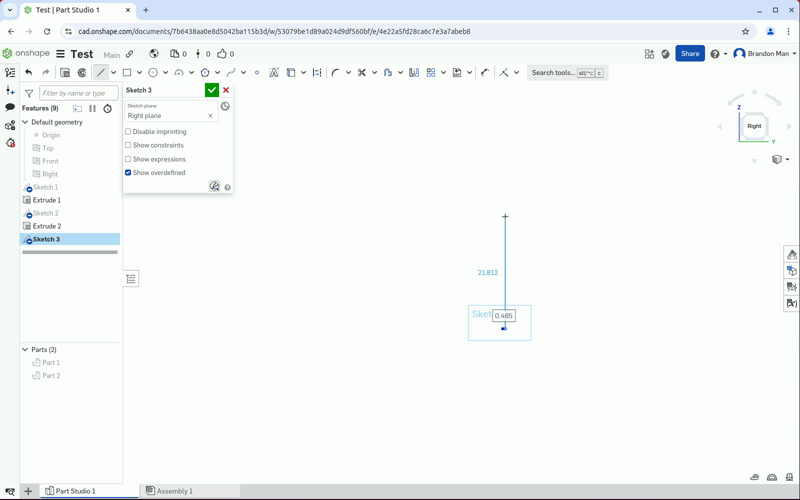
click(505, 216)
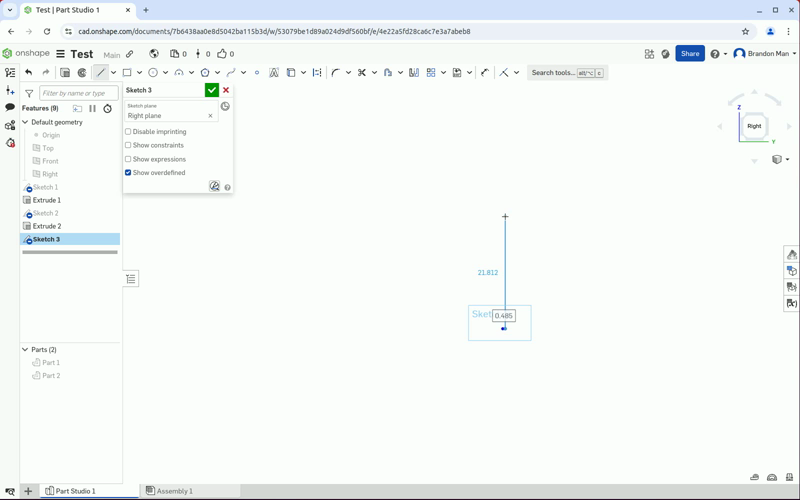
key_up(shift)
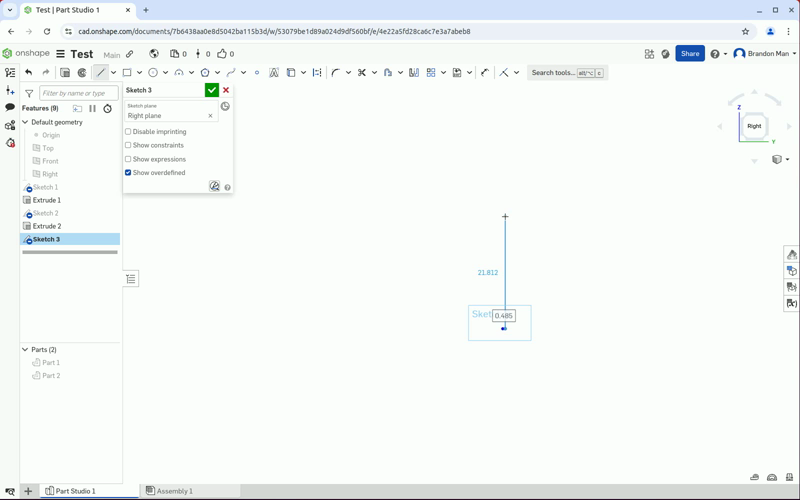
key_down(shift)
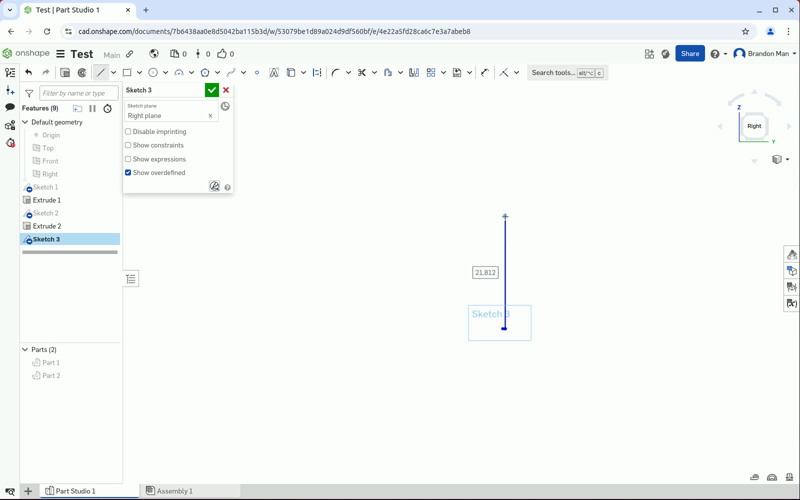
mouse_move(535, 216)
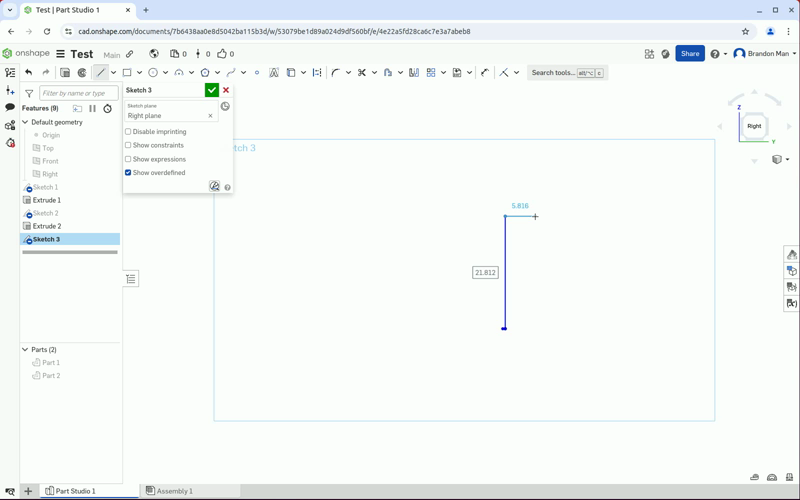
mouse_move(503, 216)
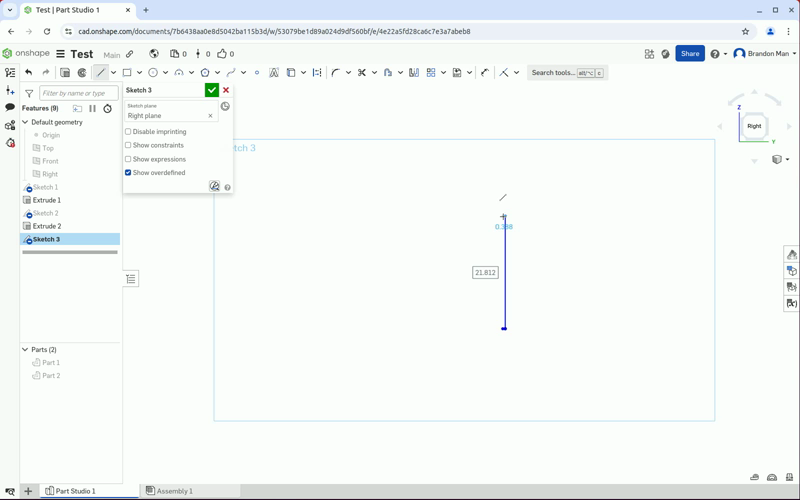
scroll(6)
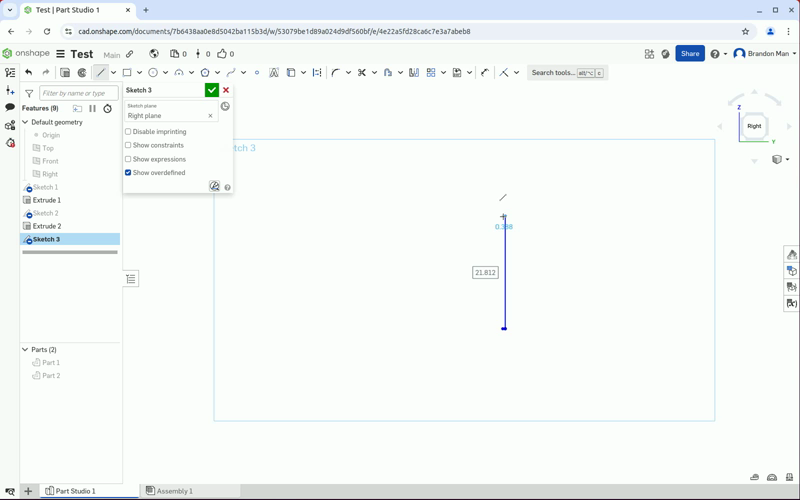
scroll(6)
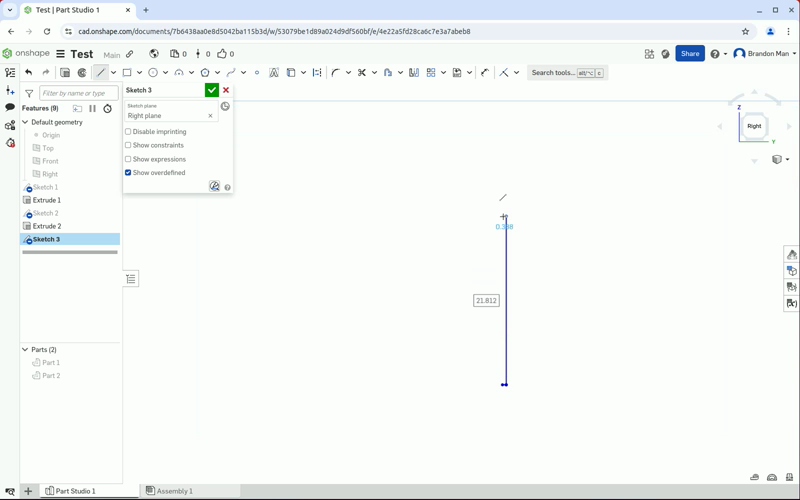
scroll(6)
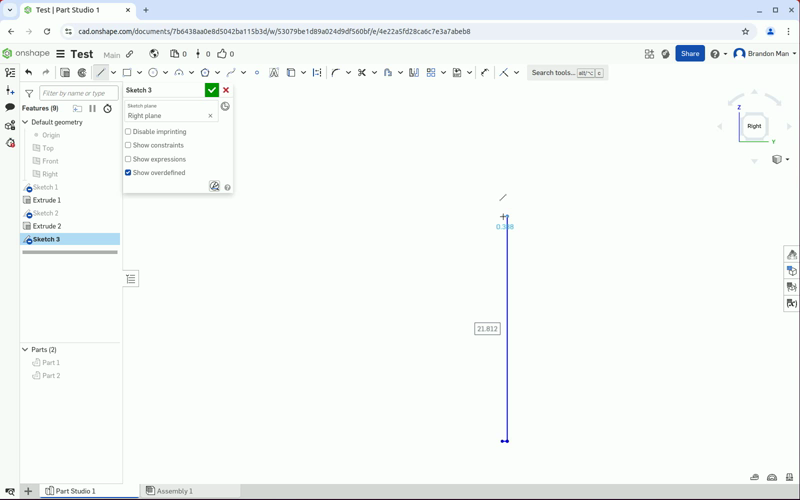
scroll(6)
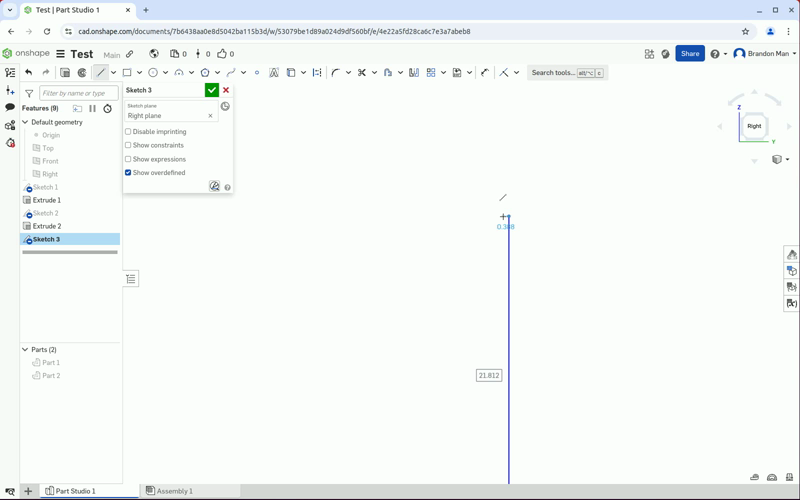
scroll(6)
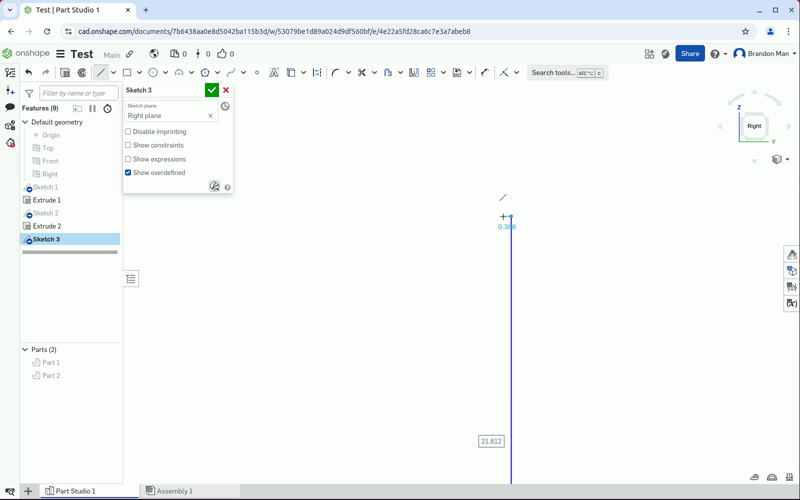
scroll(6)
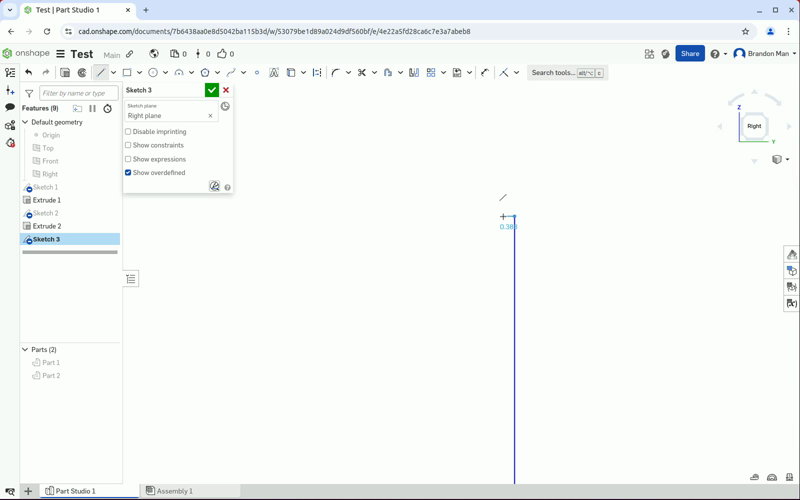
scroll(6)
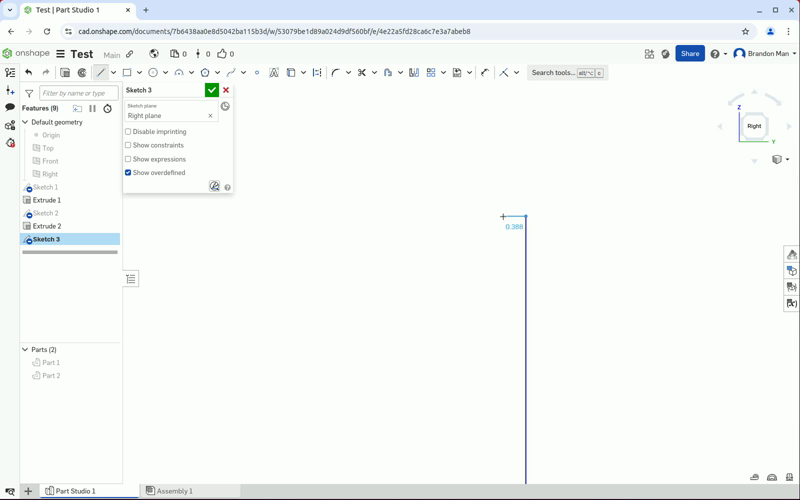
click(503, 216)
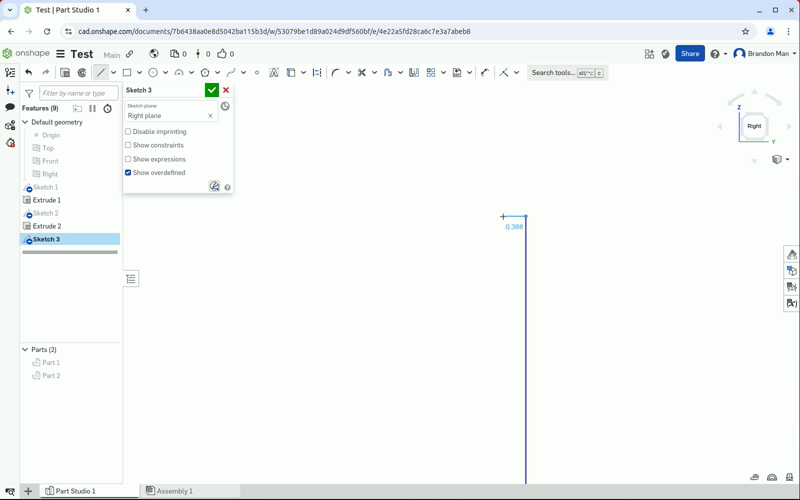
scroll(-6)
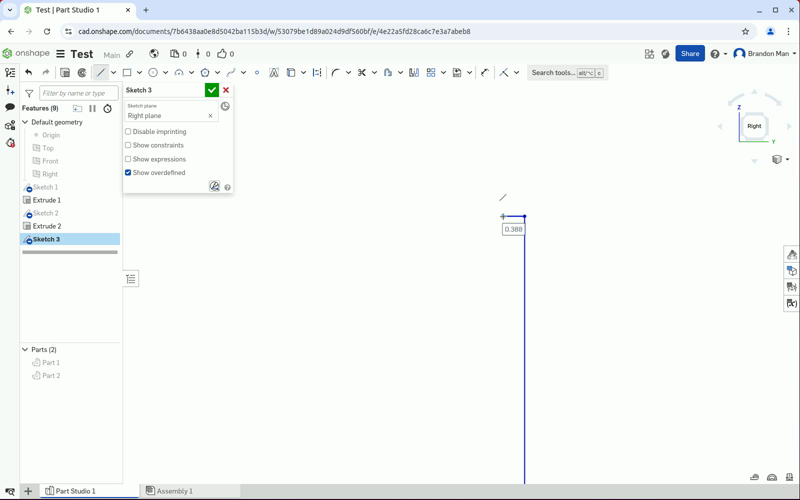
scroll(-6)
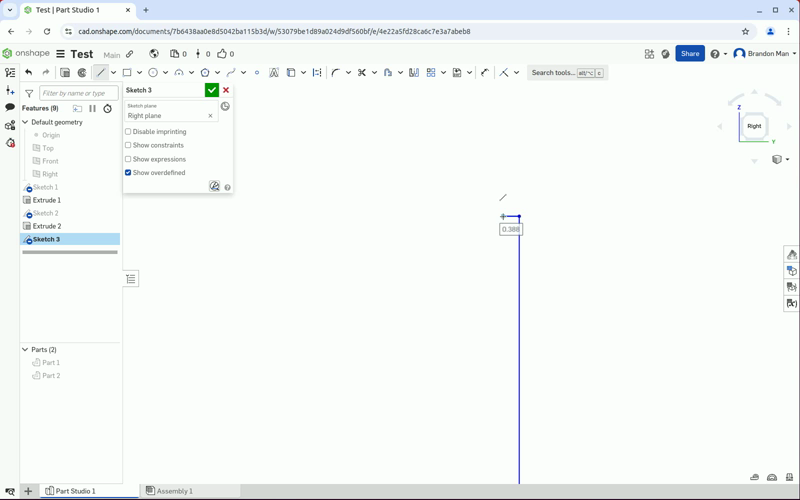
scroll(-6)
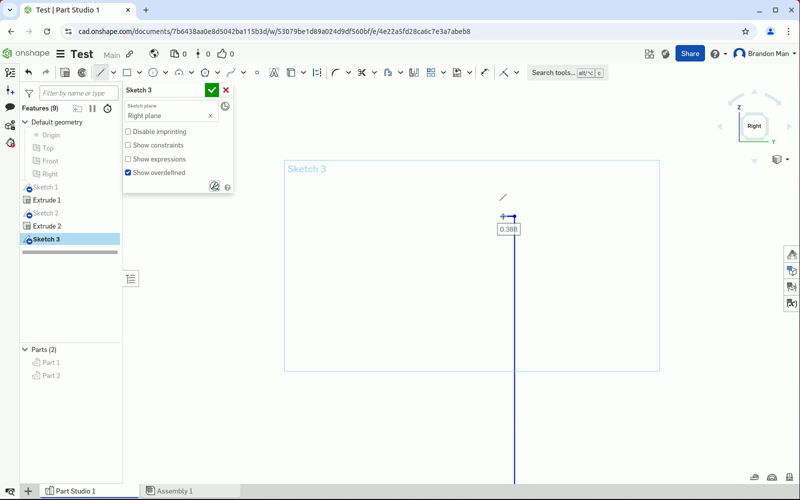
scroll(-6)
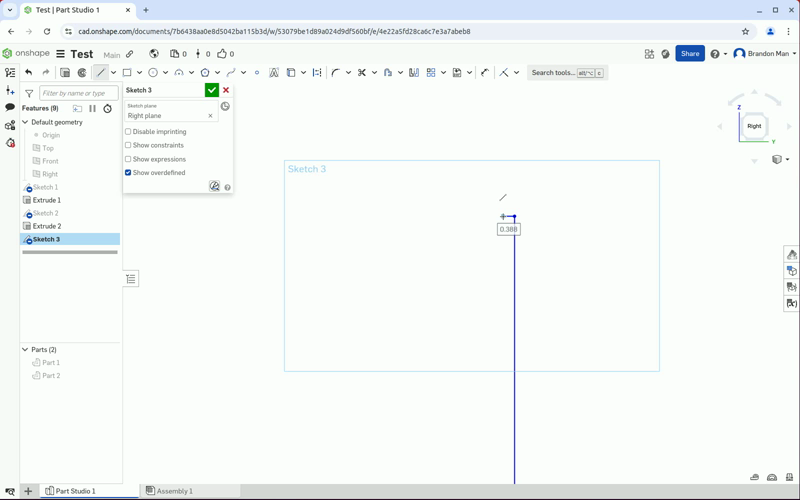
scroll(-6)
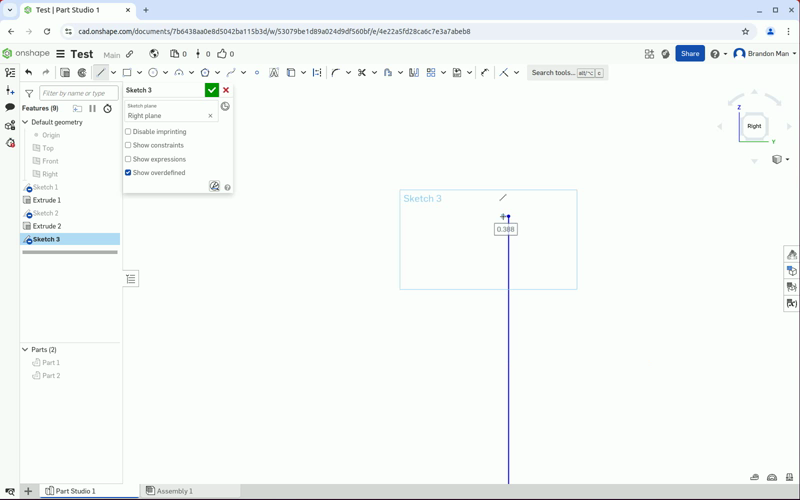
scroll(-6)
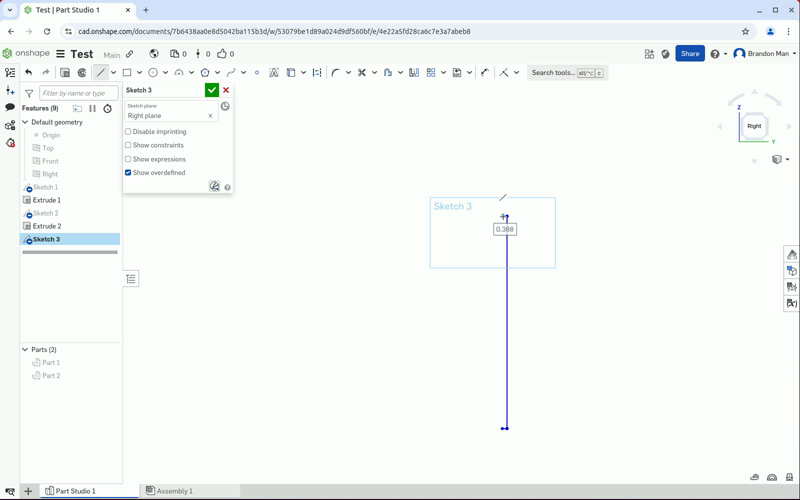
scroll(-6)
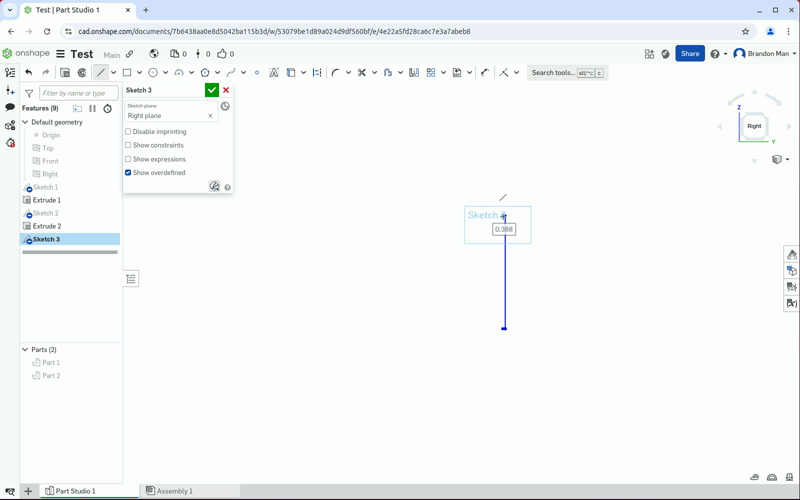
key_up(shift)
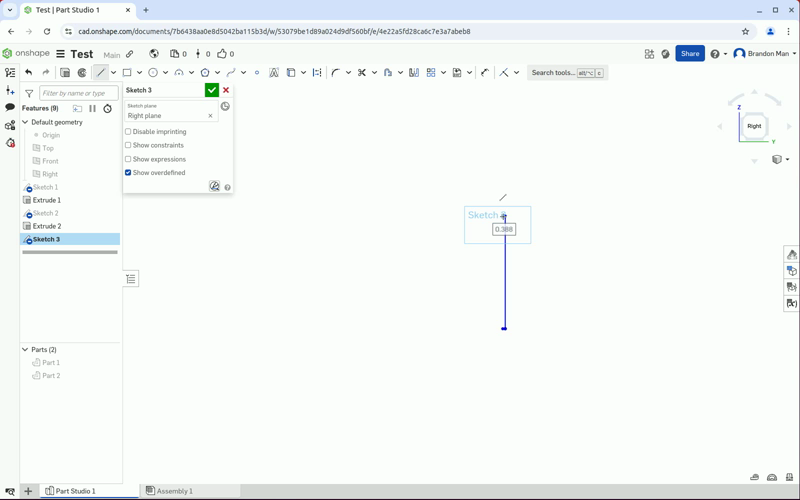
key_down(shift)
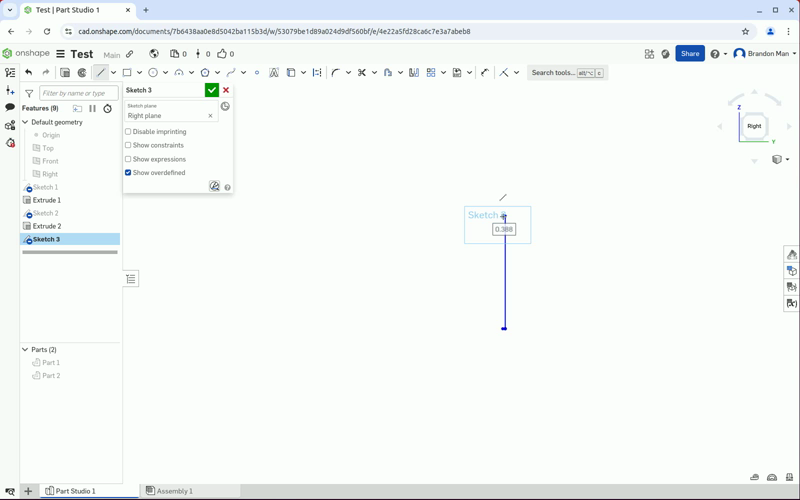
mouse_move(502, 328)
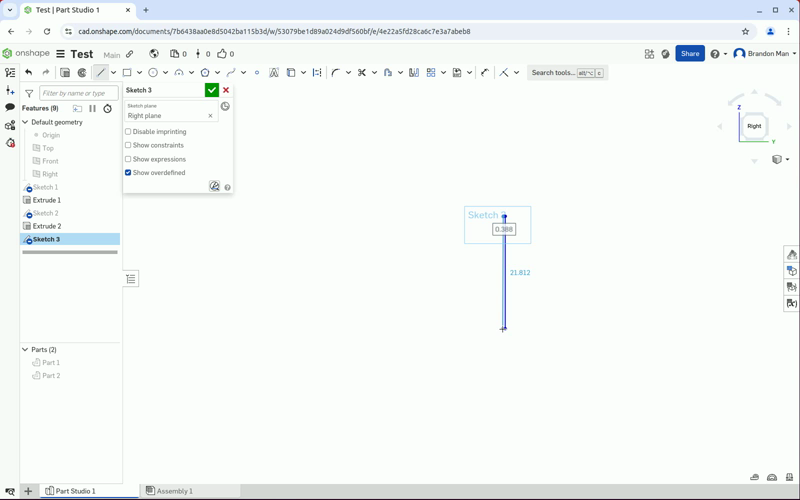
scroll(6)
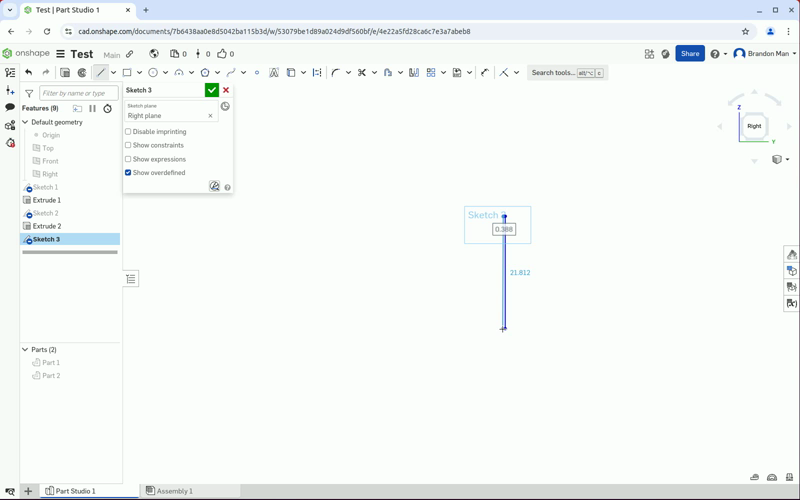
scroll(6)
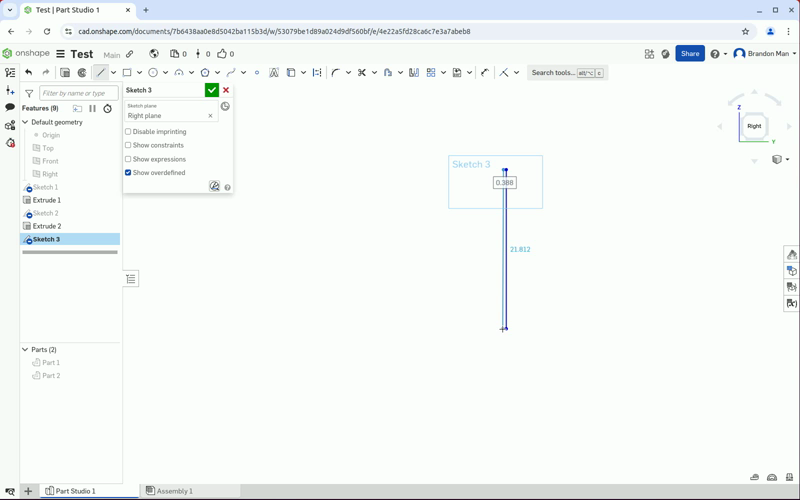
scroll(6)
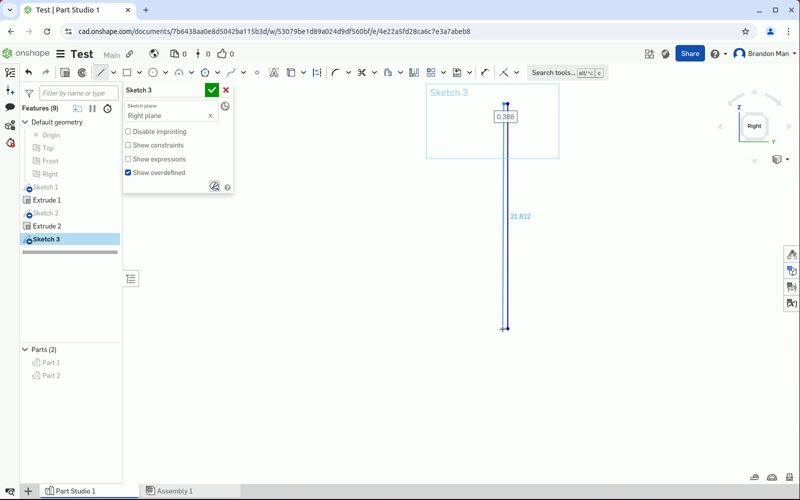
scroll(6)
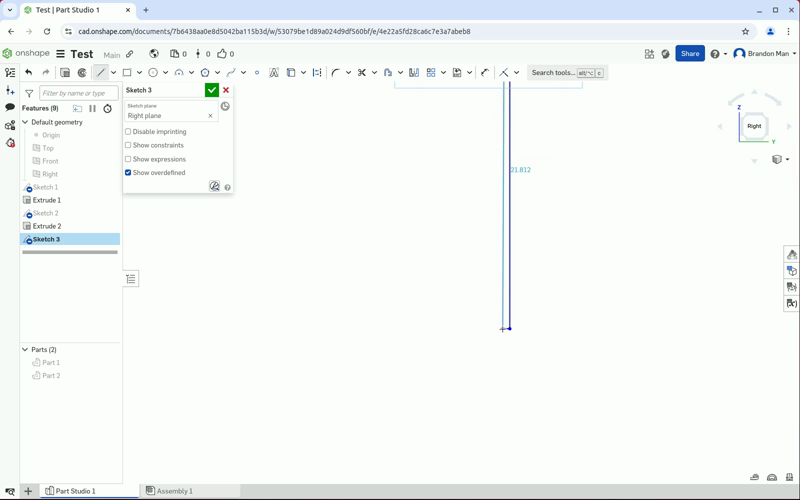
scroll(6)
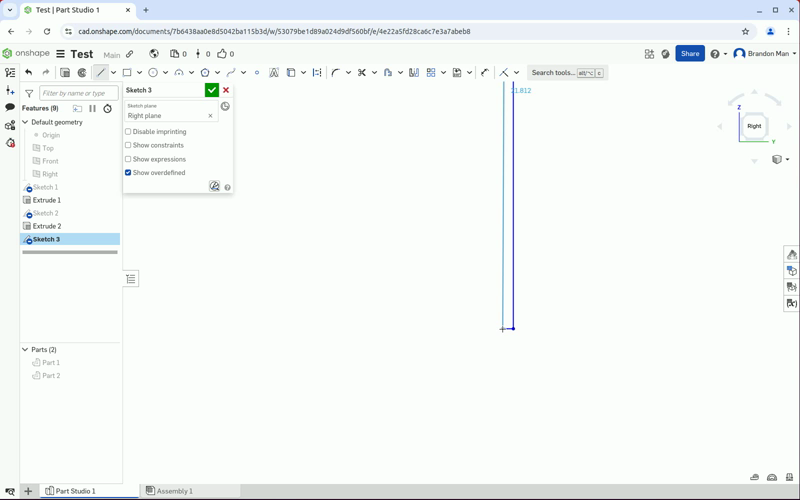
scroll(6)
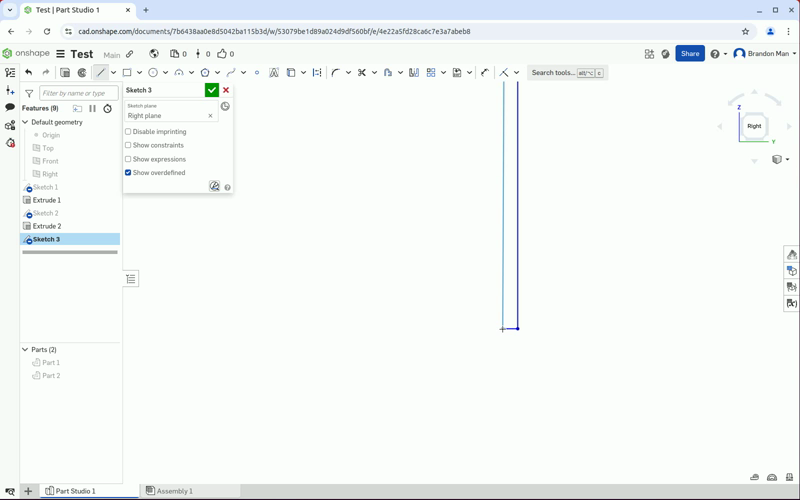
scroll(6)
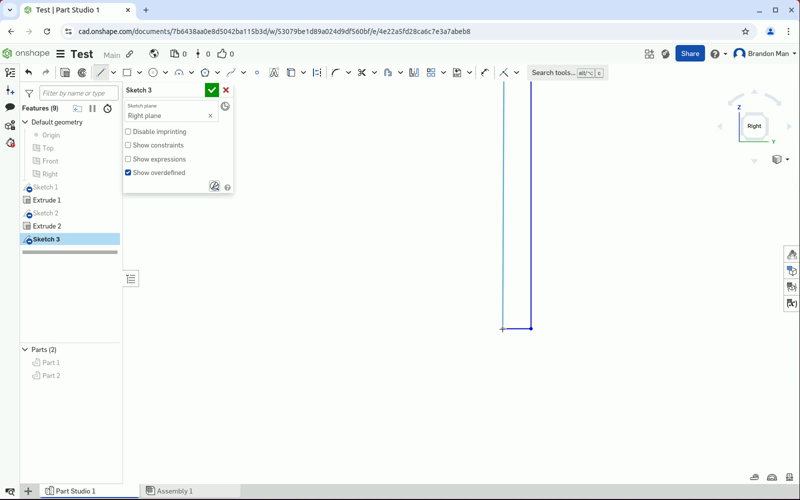
key_up(shift)
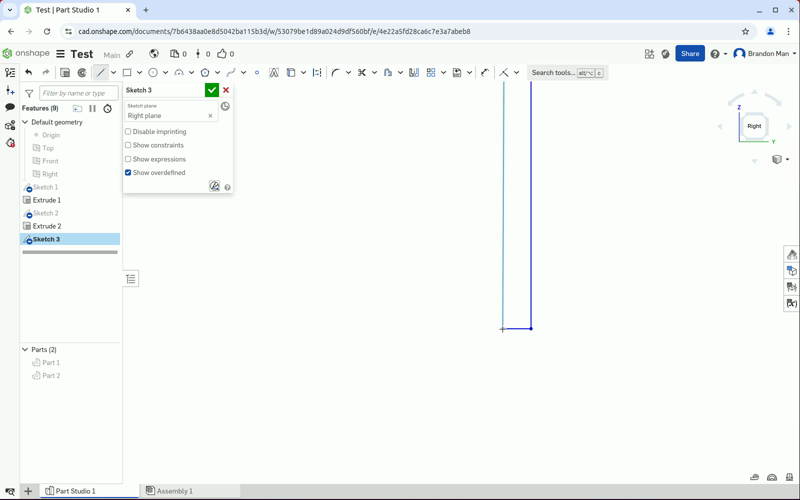
click(502, 328)
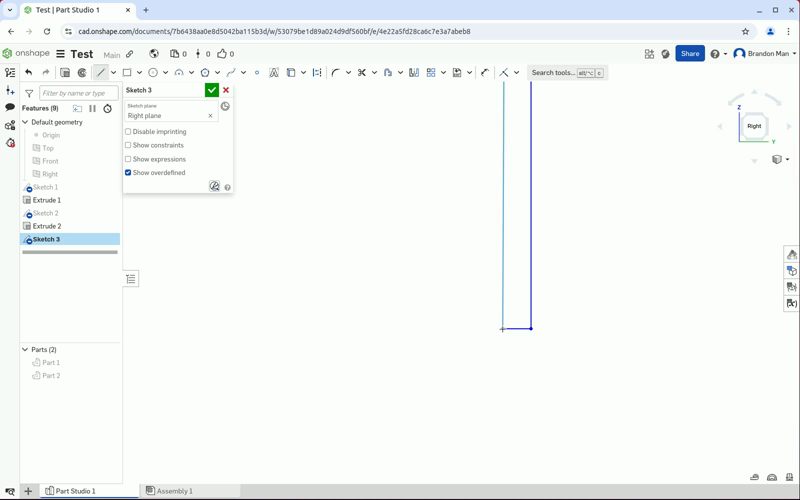
scroll(-6)
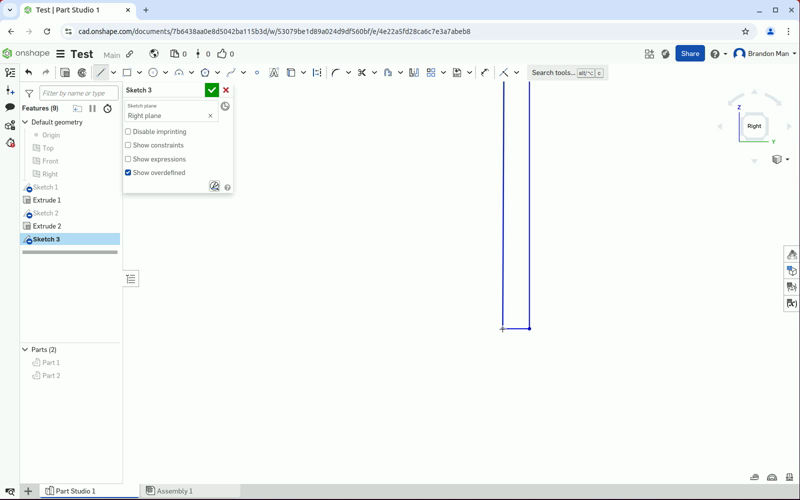
scroll(-6)
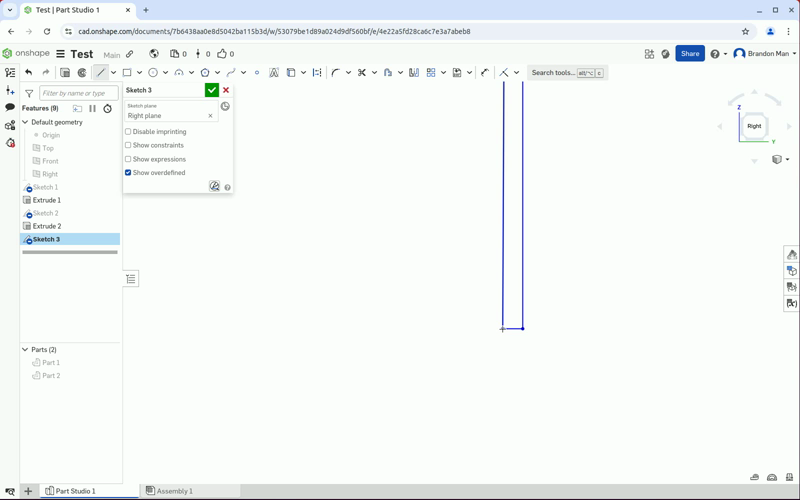
scroll(-6)
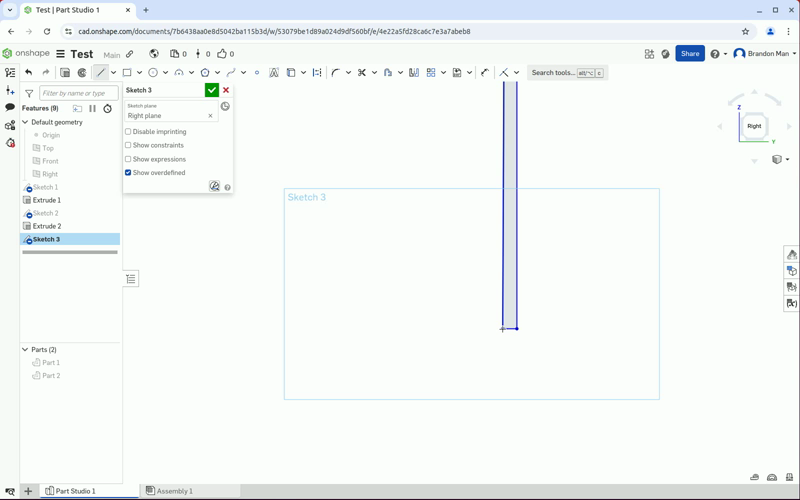
scroll(-6)
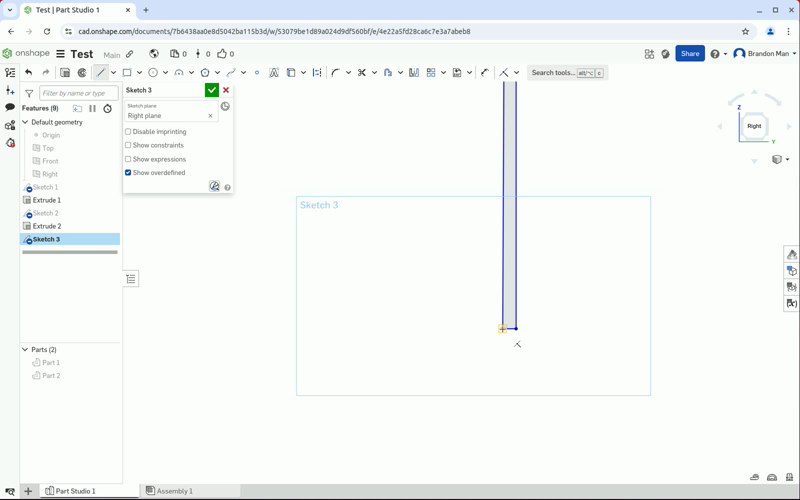
scroll(-6)
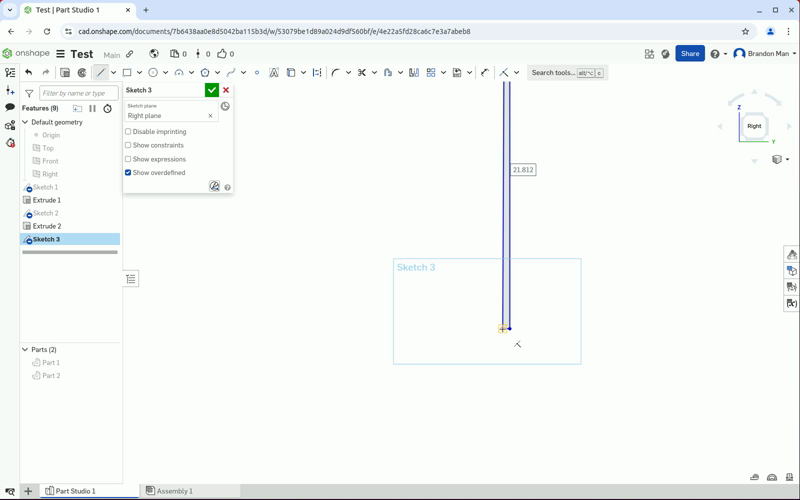
scroll(-6)
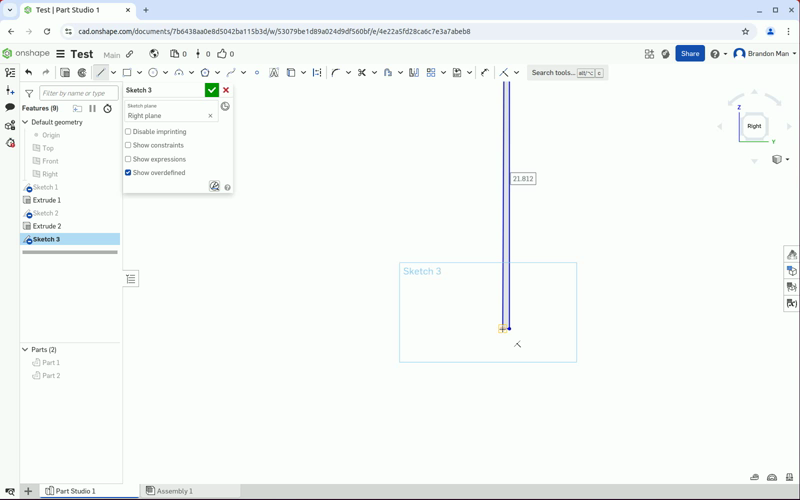
scroll(-6)
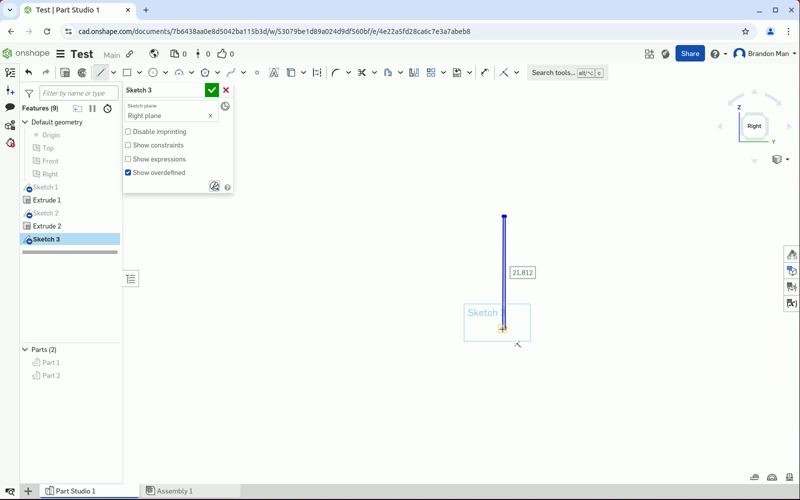
key(esc)
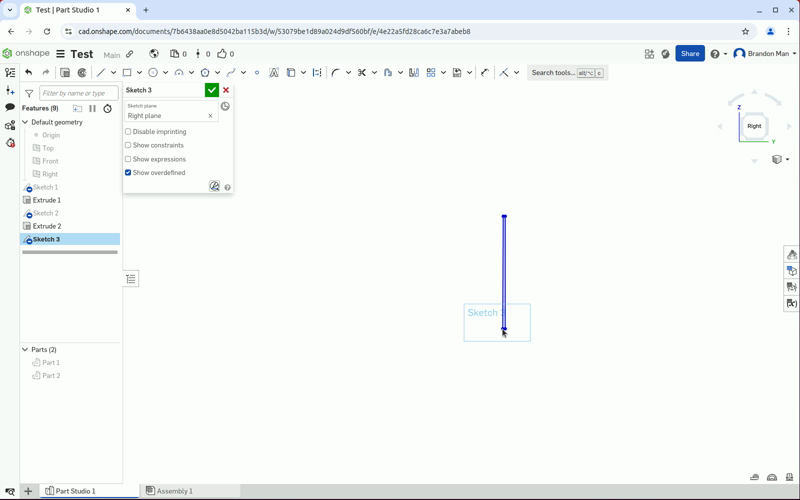
mouse_move(503, 301)
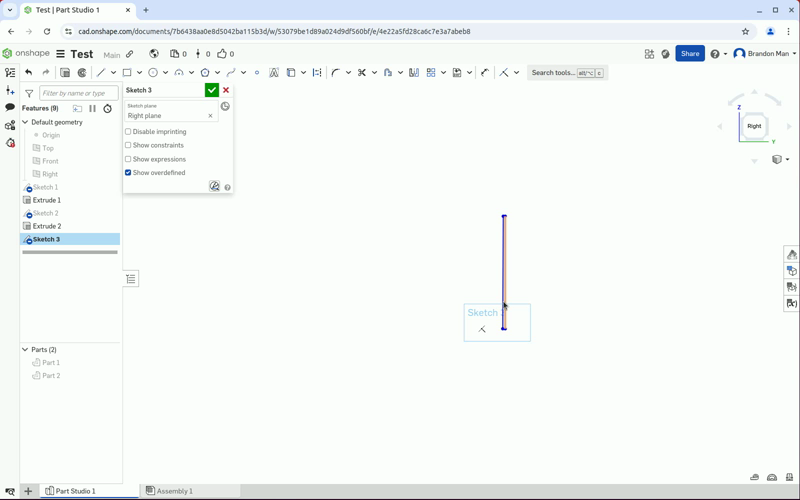
scroll(6)
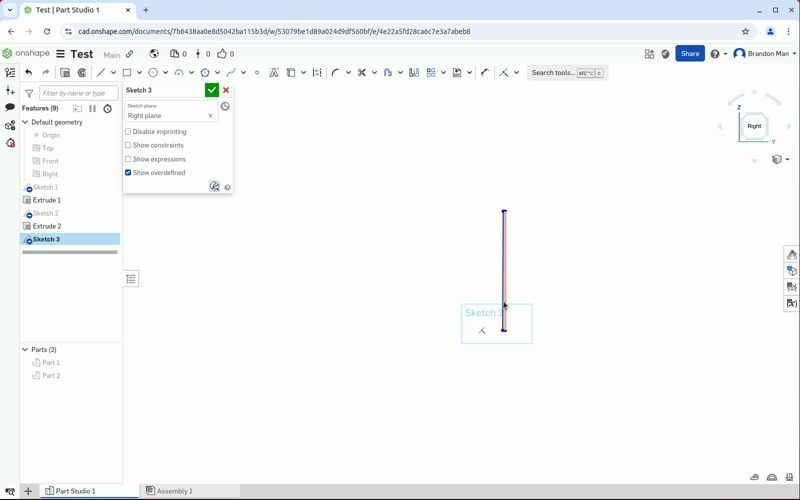
scroll(6)
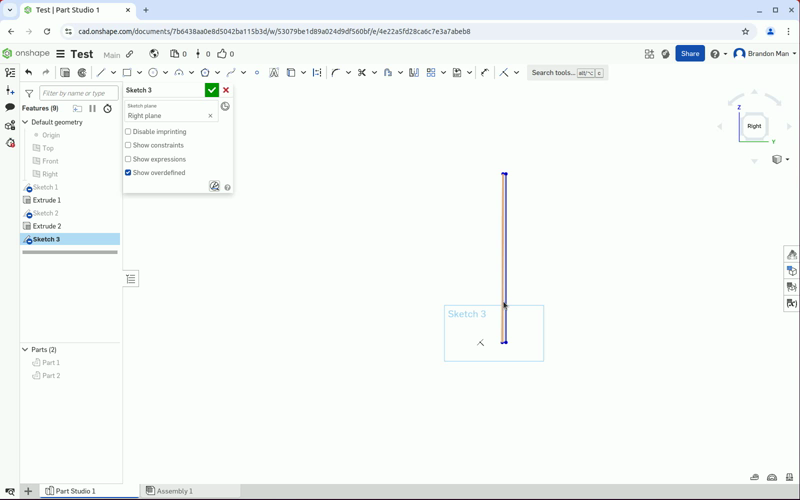
scroll(6)
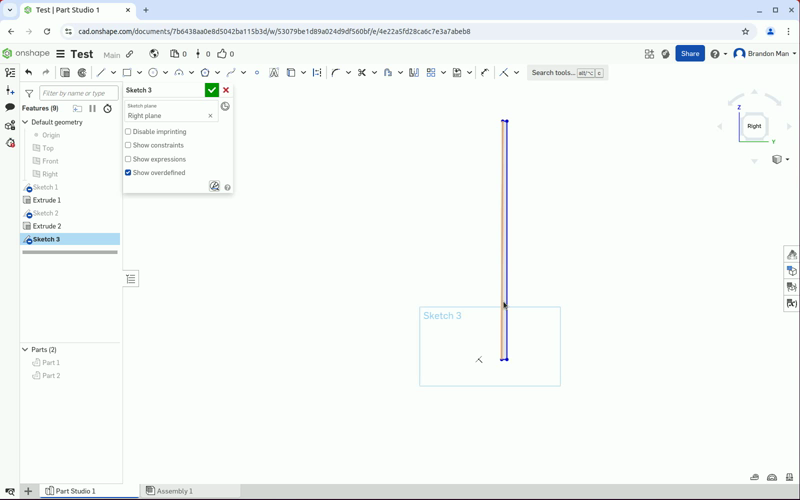
scroll(6)
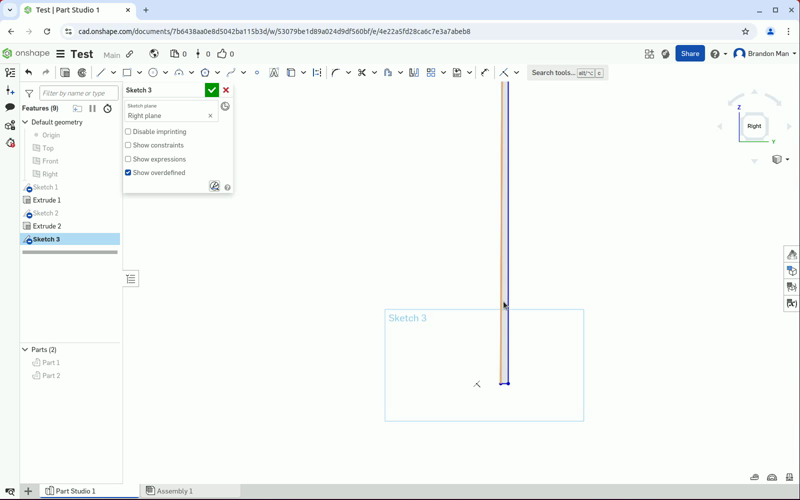
scroll(6)
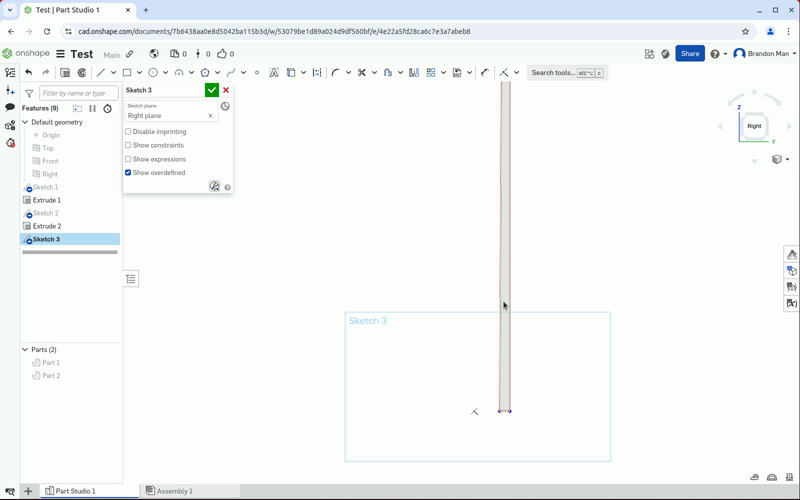
scroll(6)
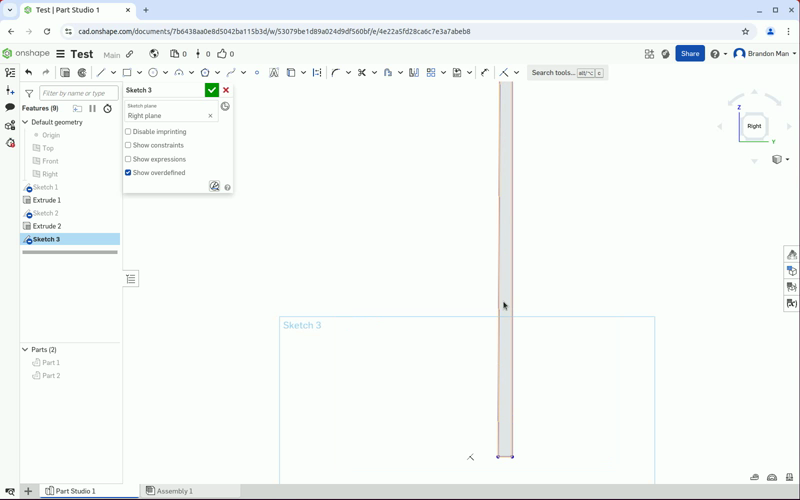
scroll(6)
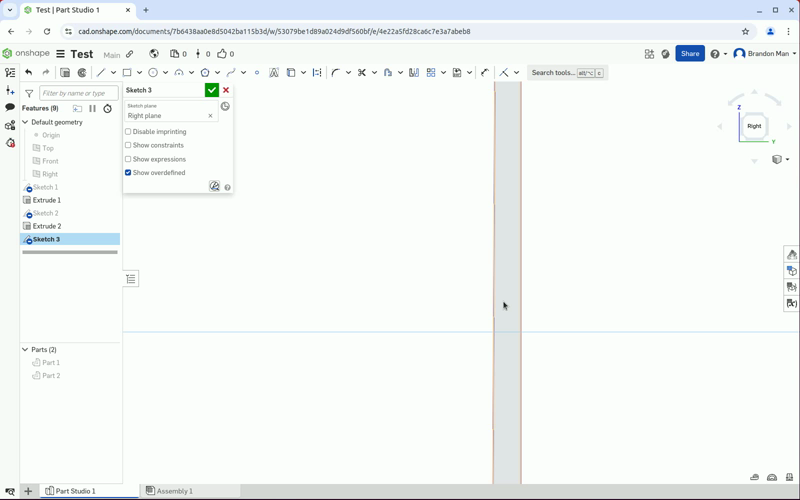
click(503, 301)
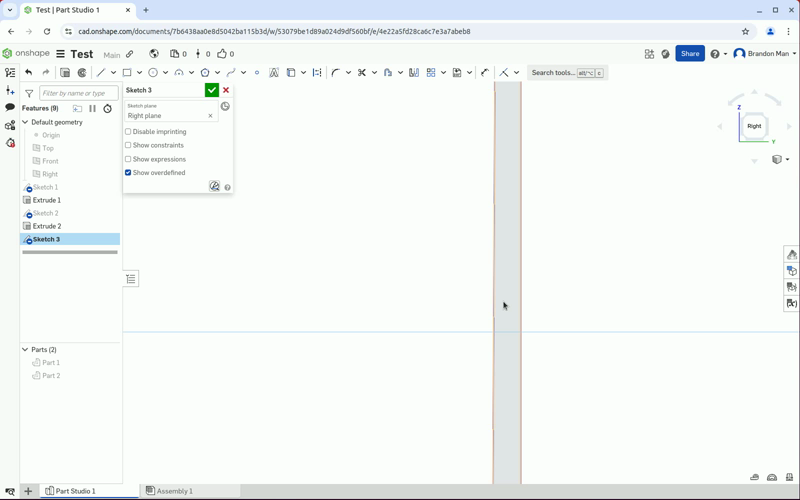
scroll(-6)
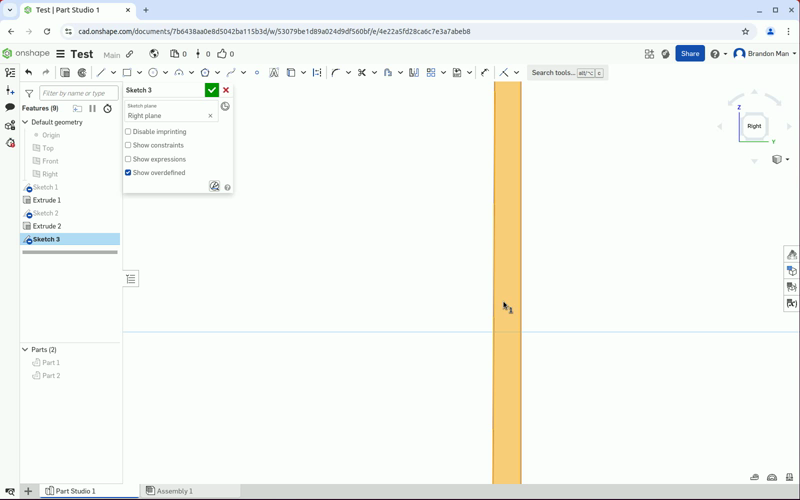
scroll(-6)
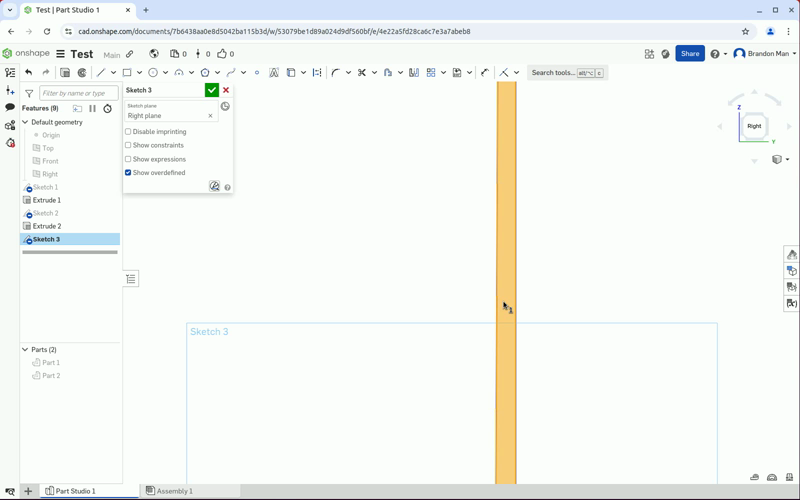
scroll(-6)
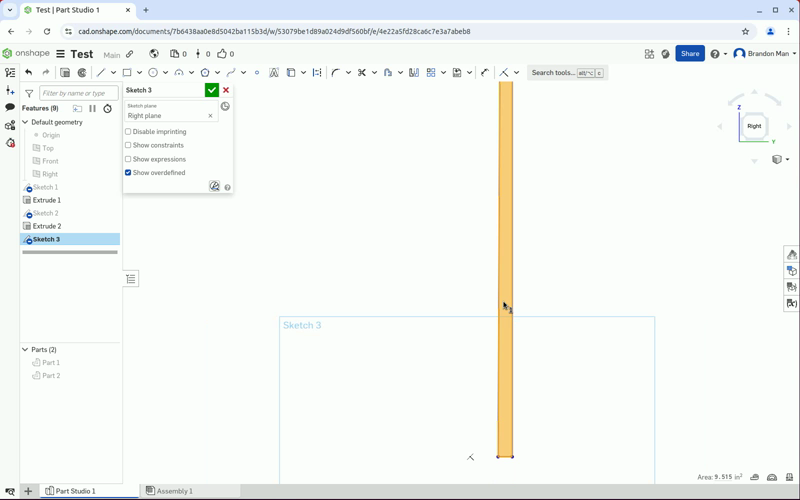
scroll(-6)
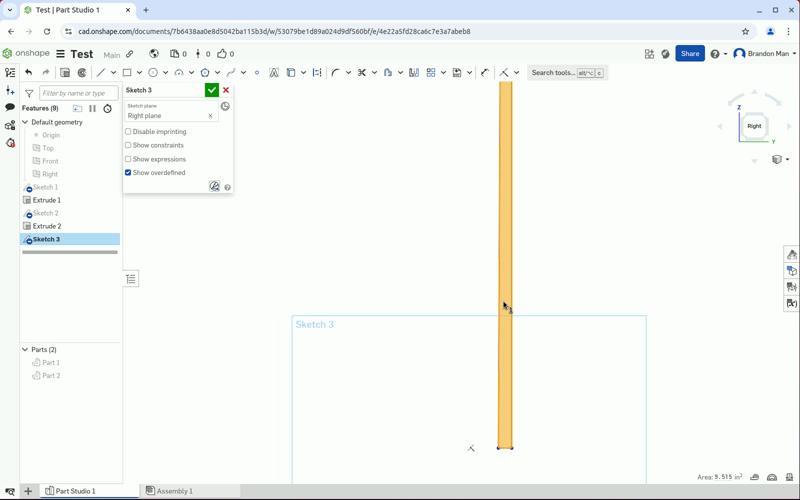
scroll(-6)
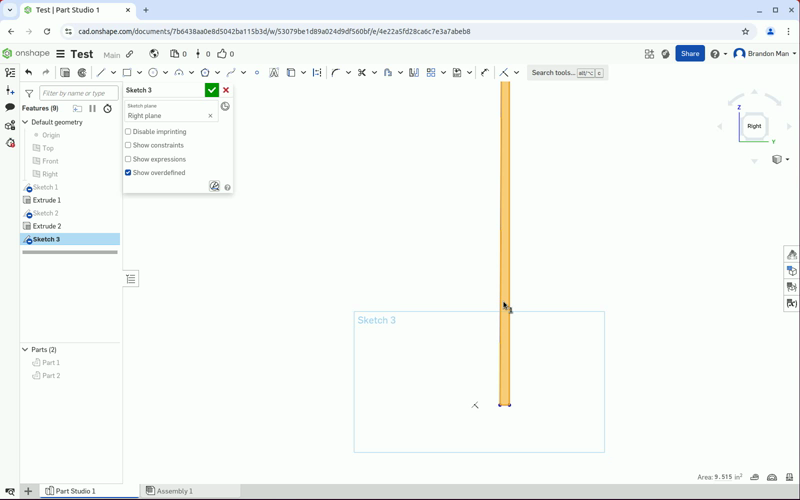
scroll(-6)
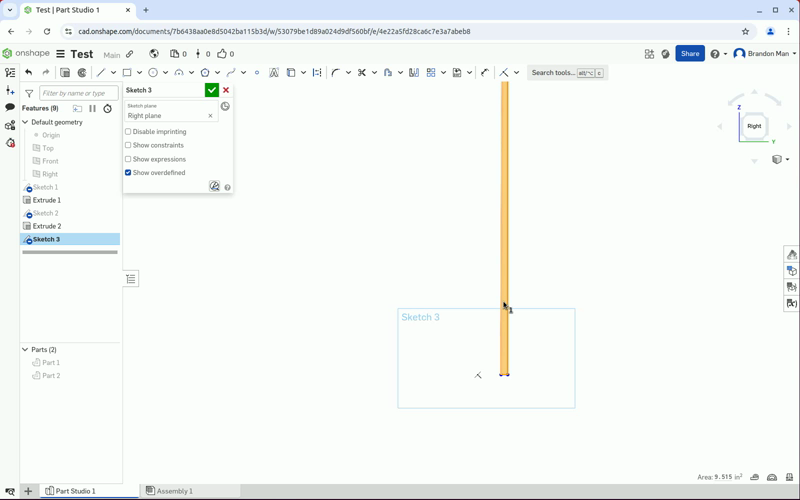
scroll(-6)
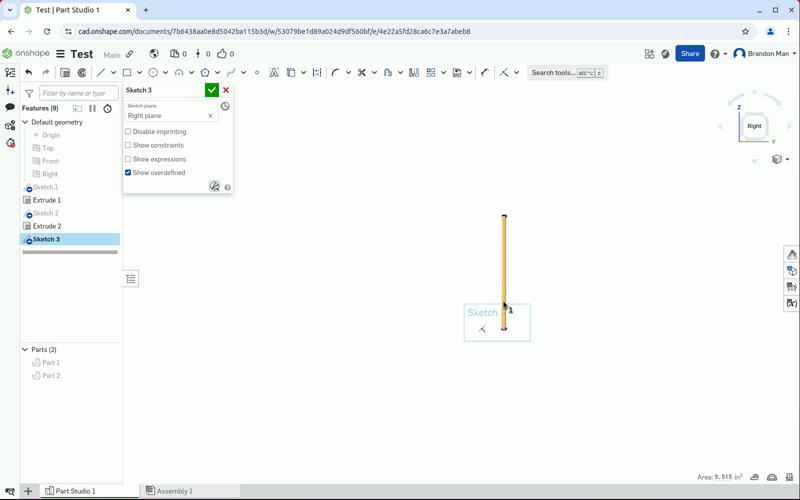
mouse_move(73, 352)
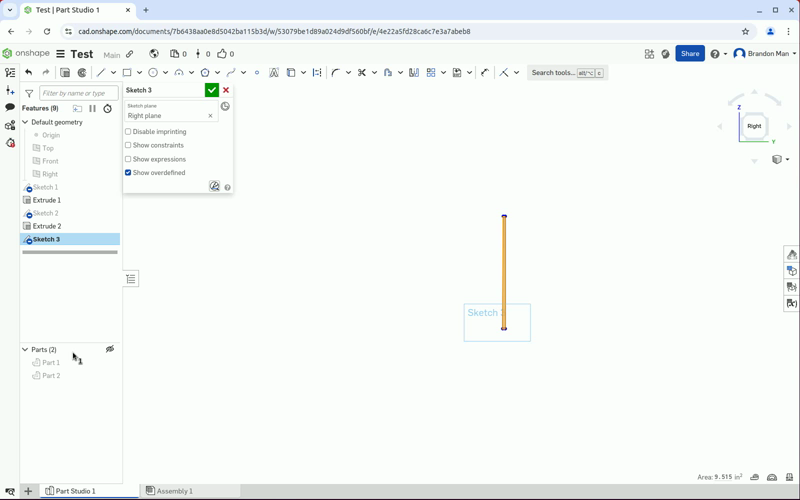
key(shift+y)
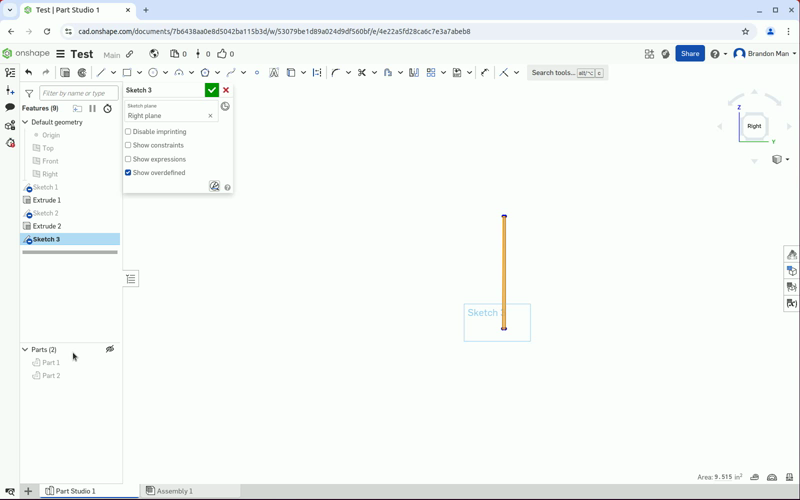
key(shift+e)
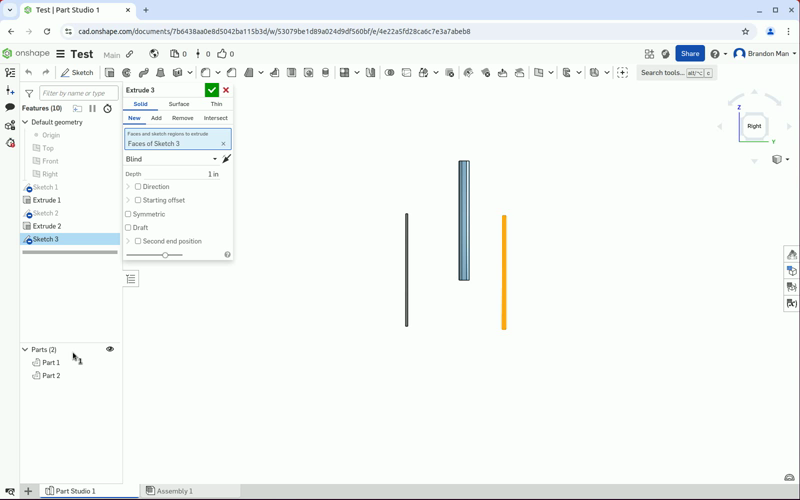
mouse_move(143, 106)
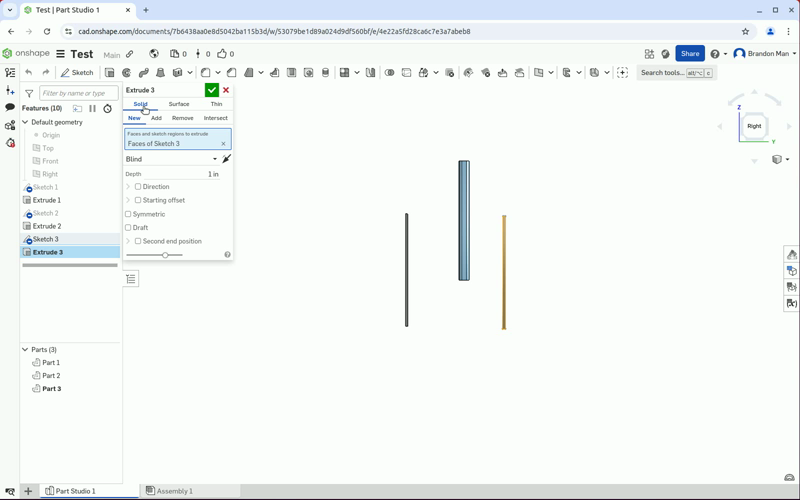
click(143, 106)
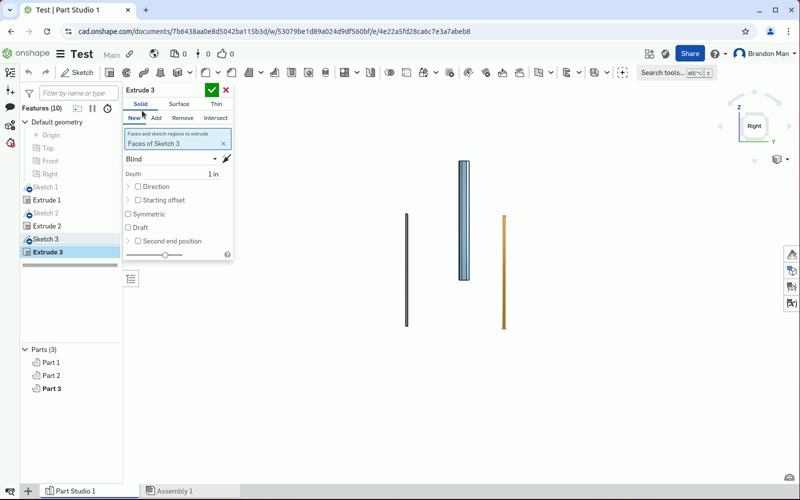
mouse_move(137, 120)
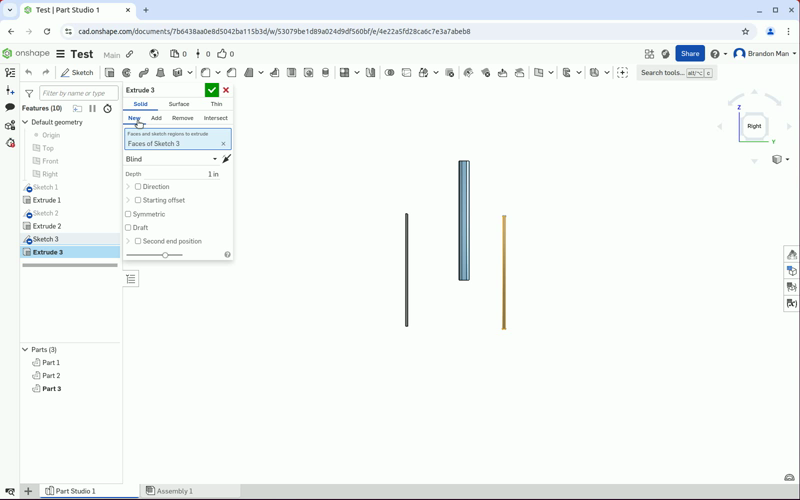
click(137, 120)
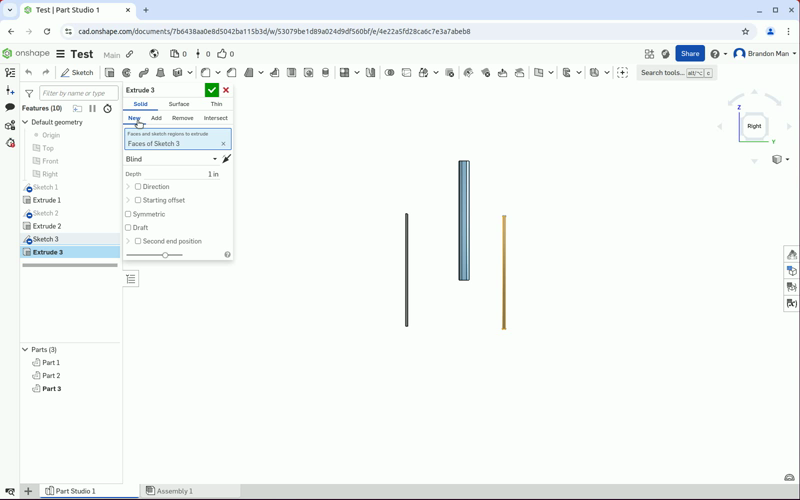
key(tab, 4)
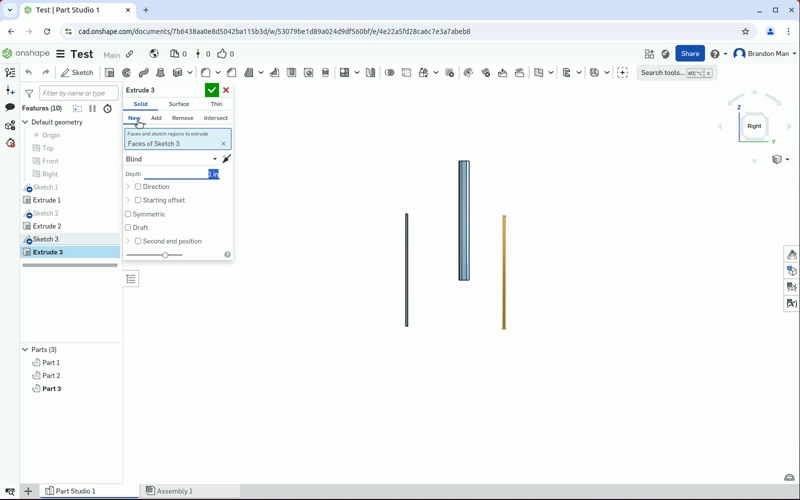
text(-0.241)
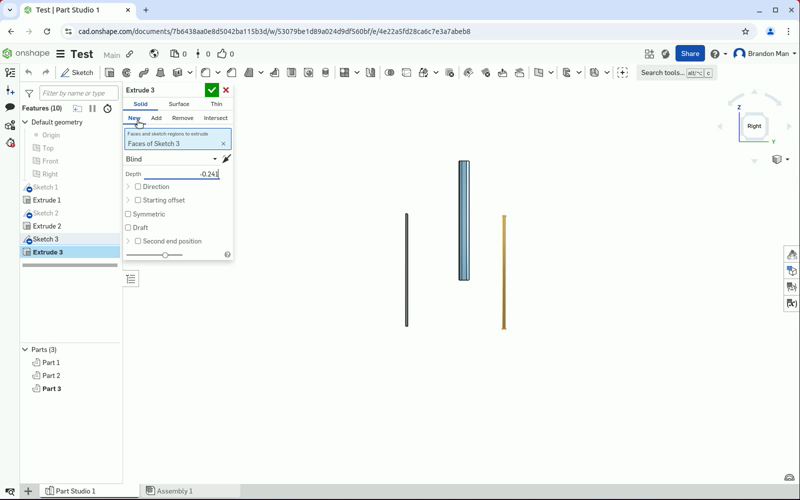
key(enter)
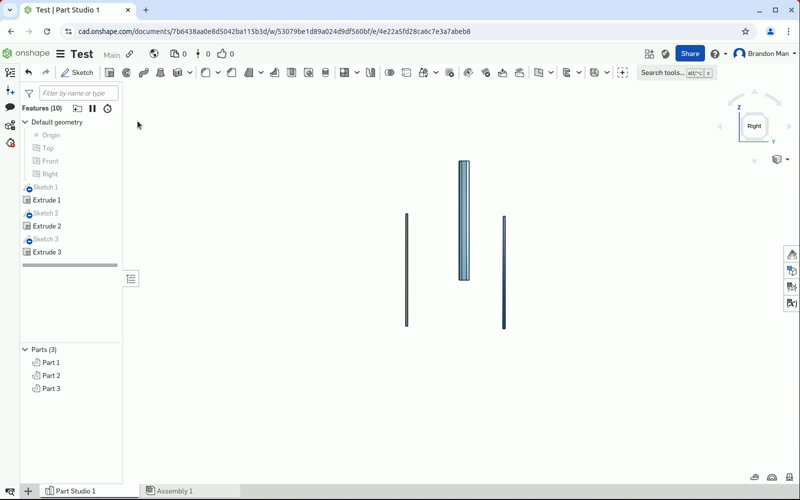
key(shift+h)
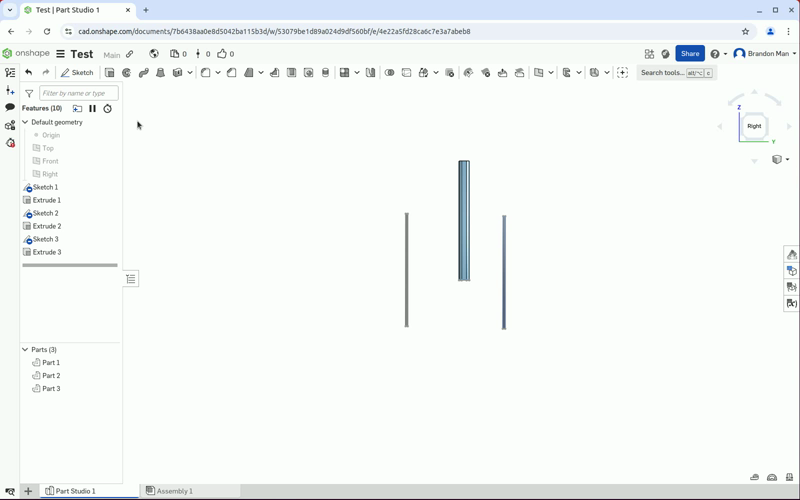
key(shift+h)
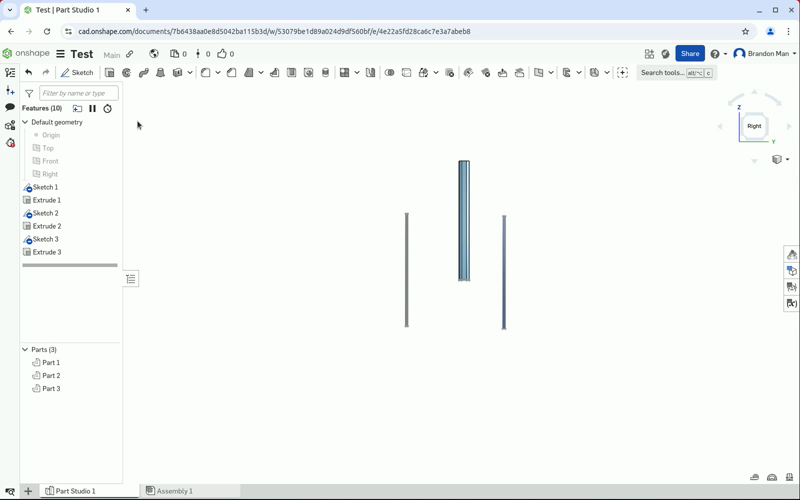
key(shift+7)
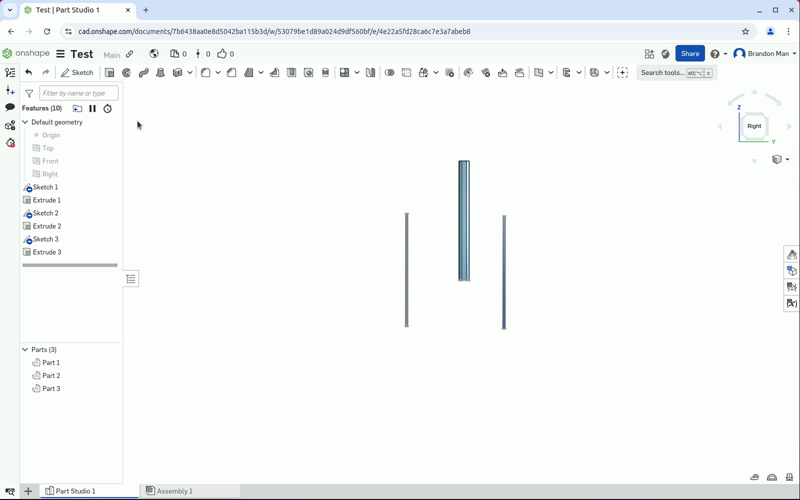
key(right, 2)
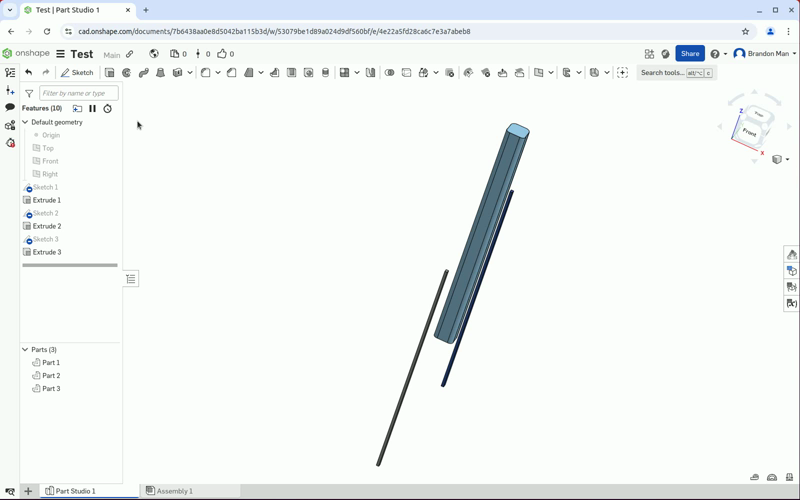
key(down, 2)
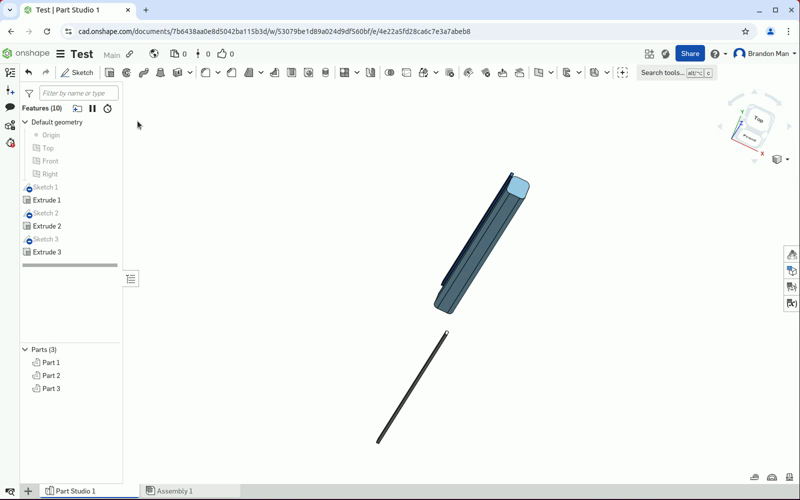
key(up, 2)
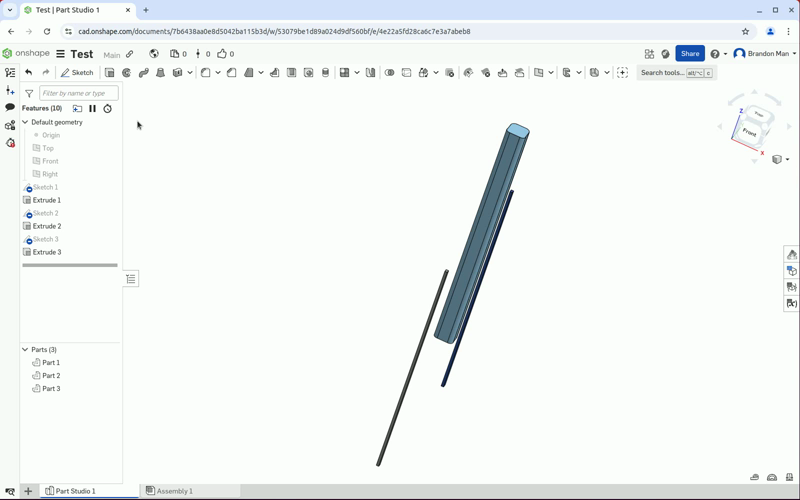
key(left, 2)
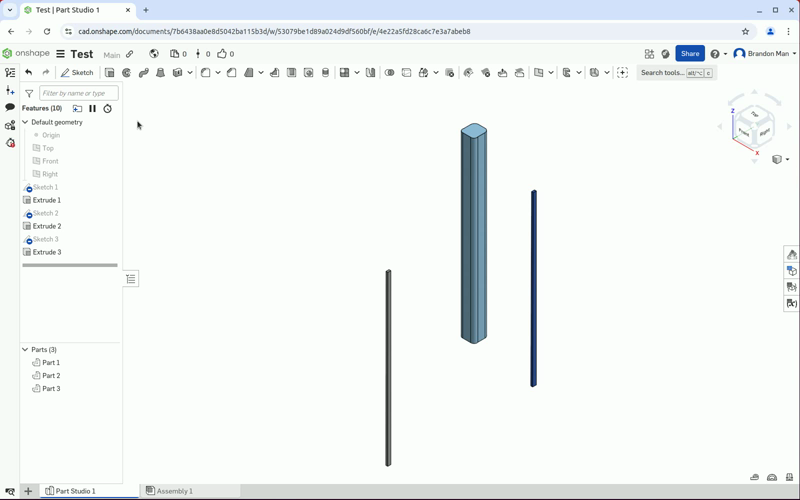
mouse_move(73, 189)
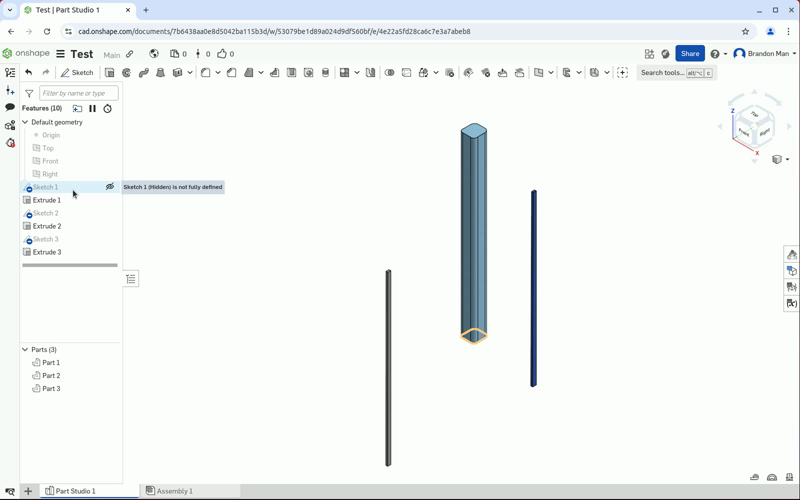
click(73, 189)